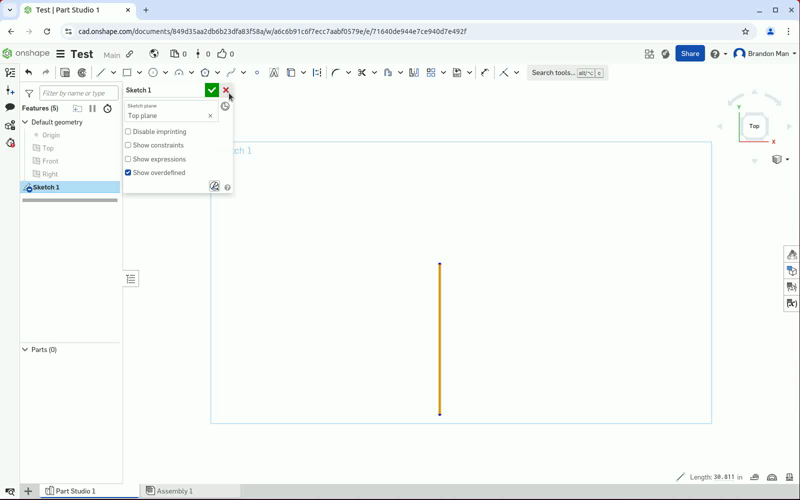
key(shift+h)
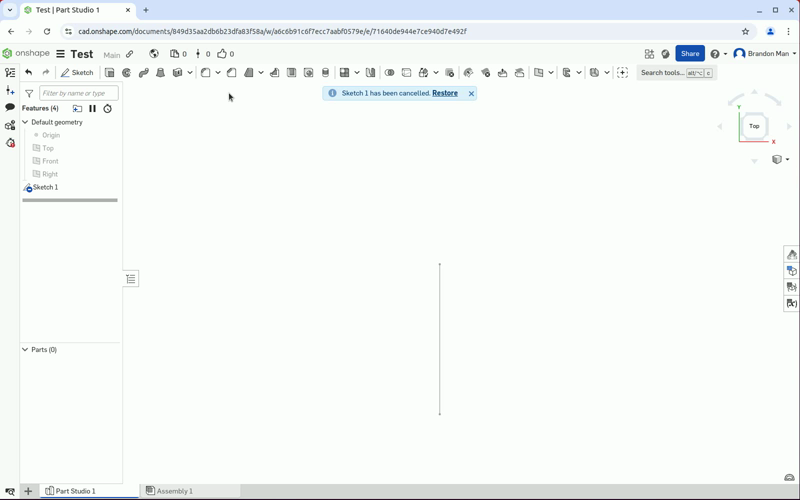
mouse_move(73, 352)
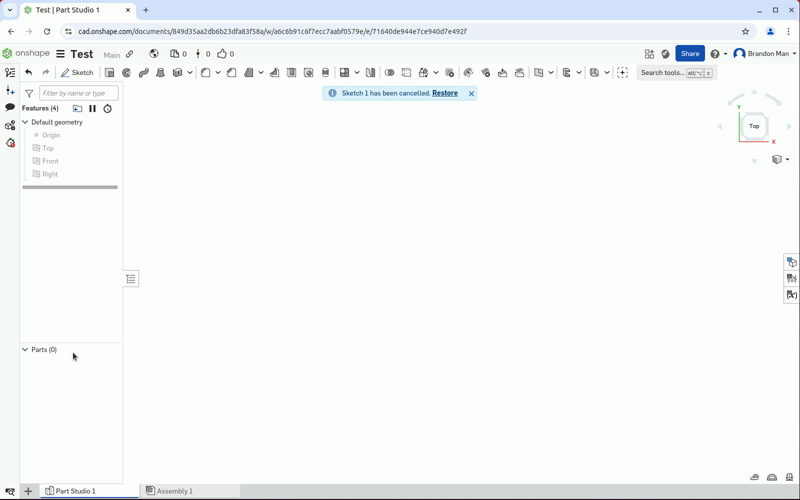
key(y)
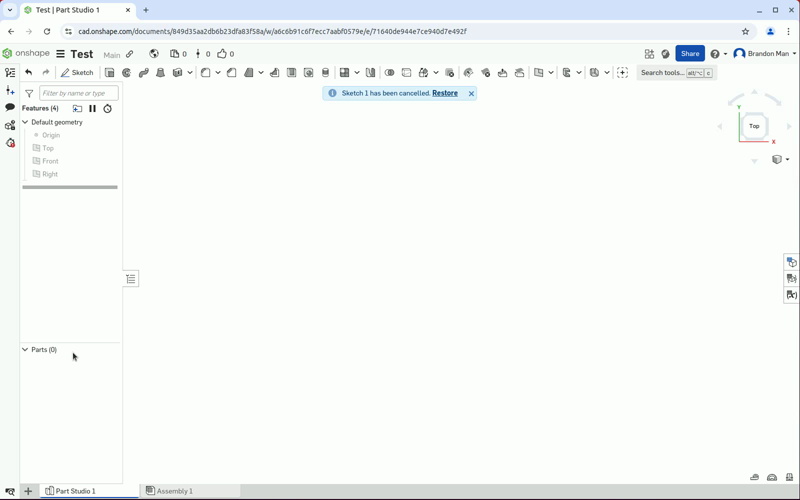
key(shift+p)
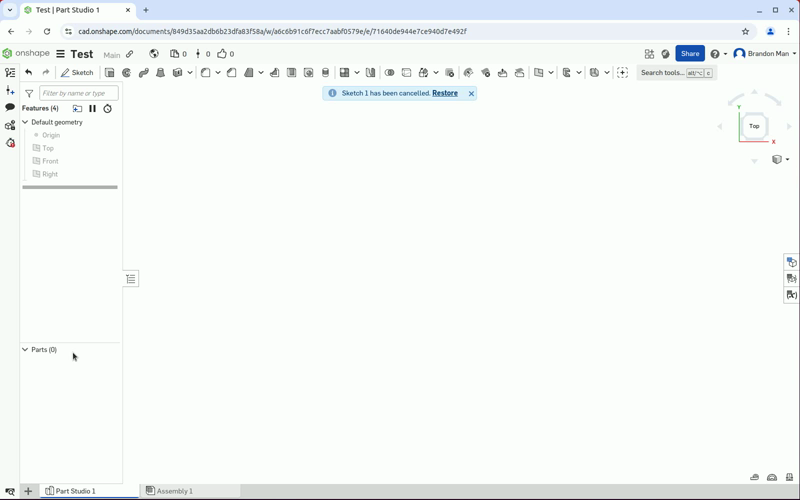
key(space)
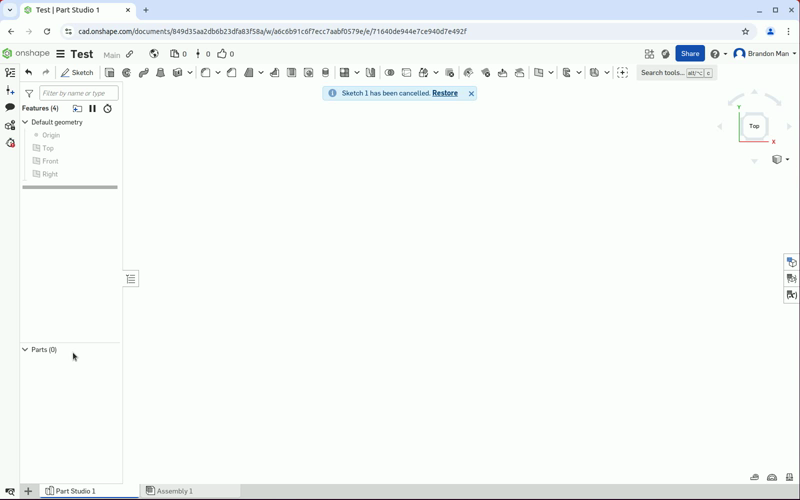
key_down(shift)
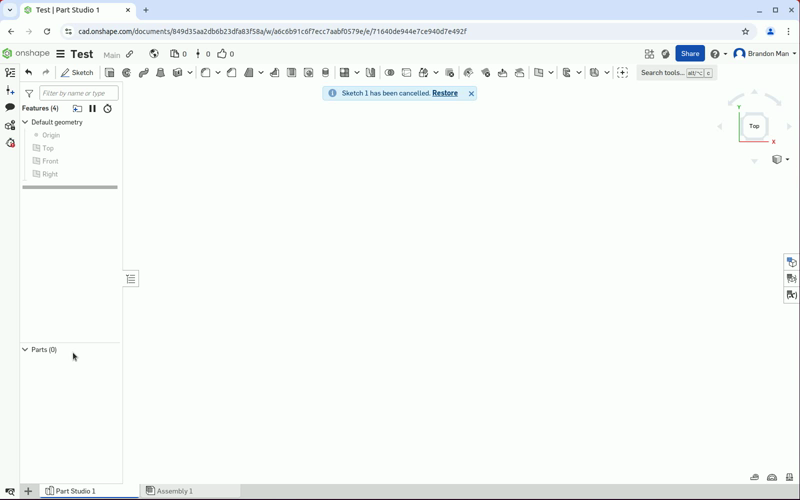
key(up)
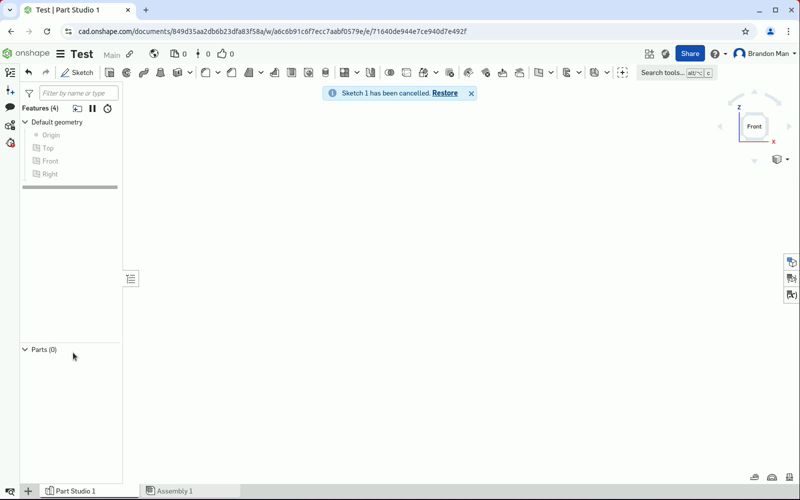
key_up(shift)
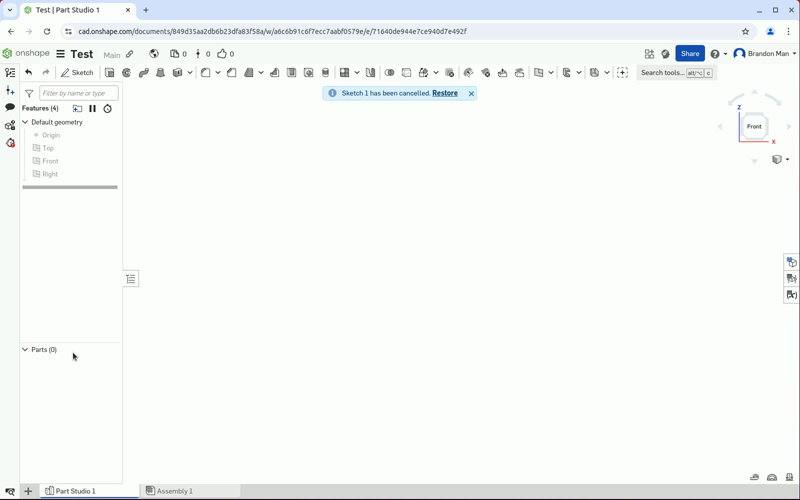
mouse_move(73, 352)
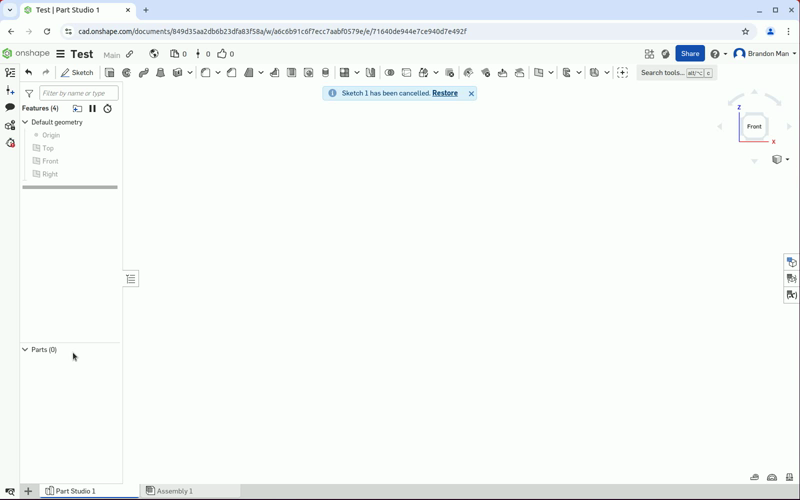
key(shift+y)
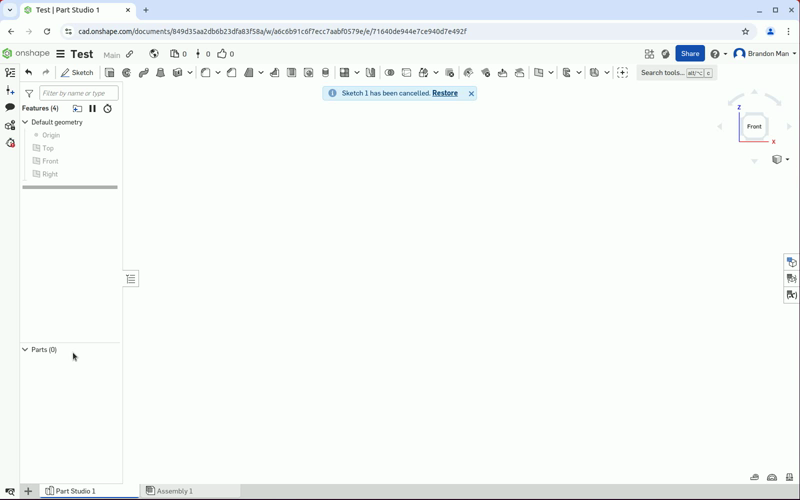
key(shift+s)
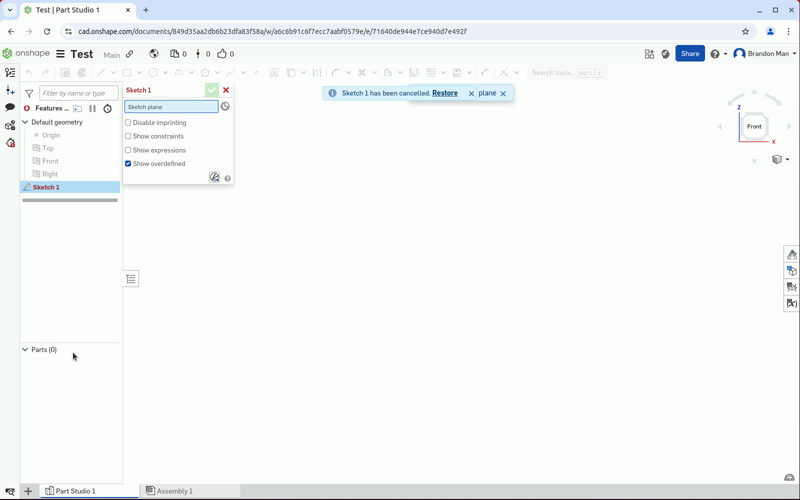
mouse_move(73, 163)
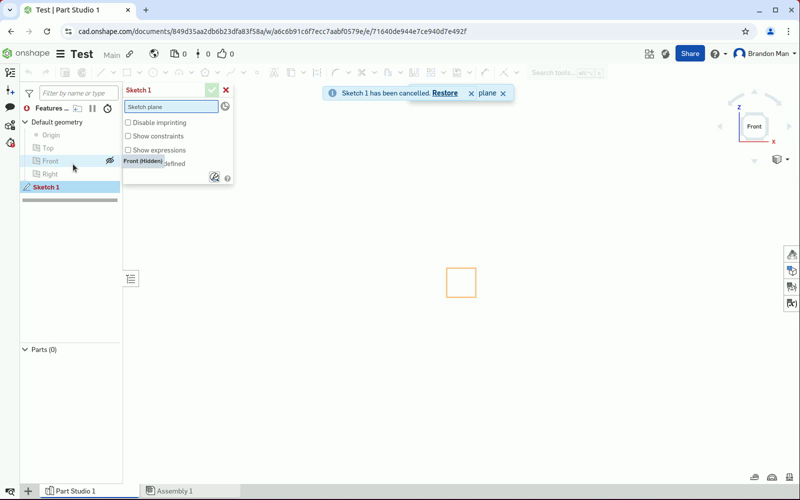
click(73, 163)
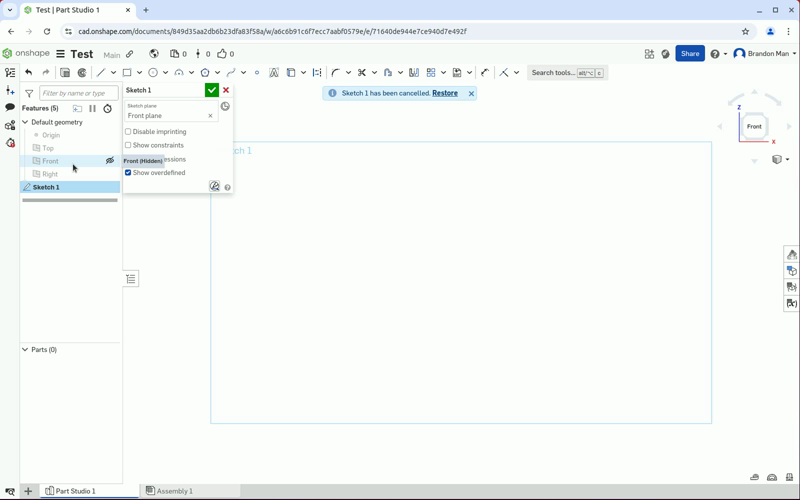
mouse_move(73, 352)
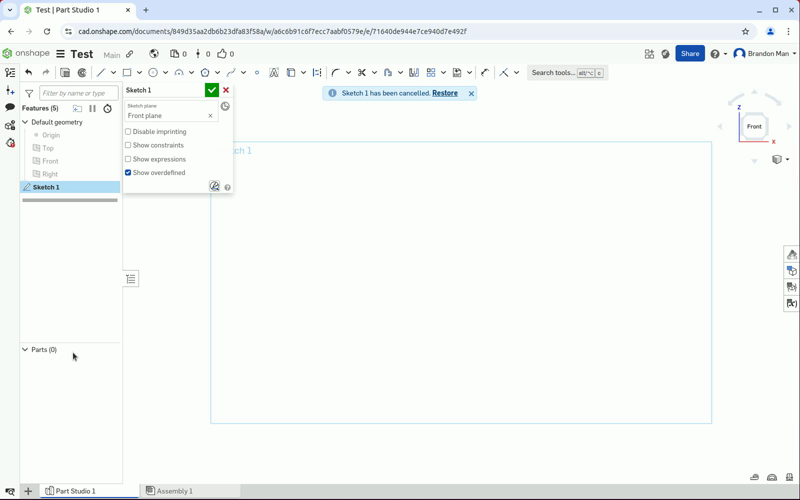
key(y)
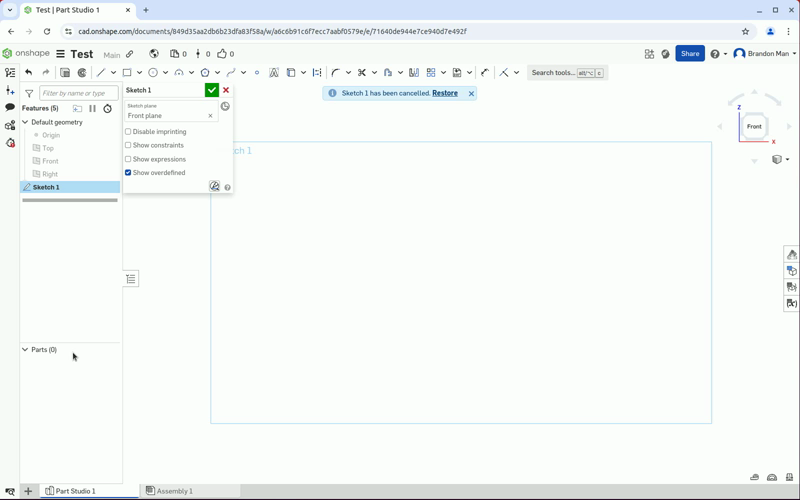
key(l)
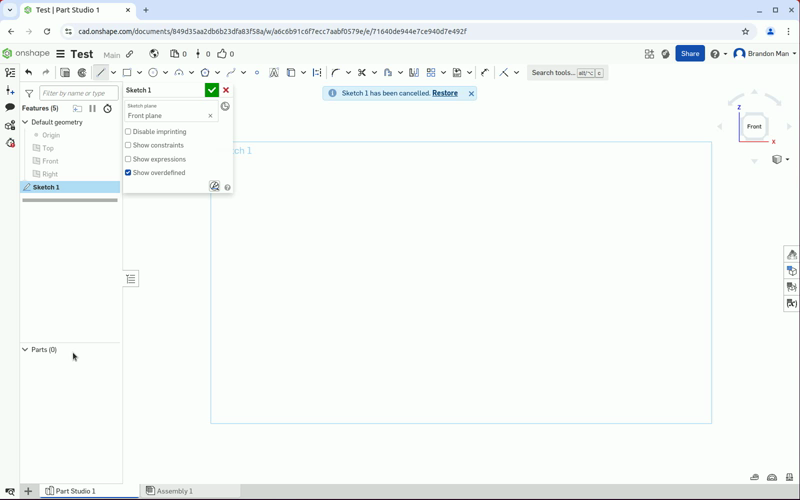
key_down(shift)
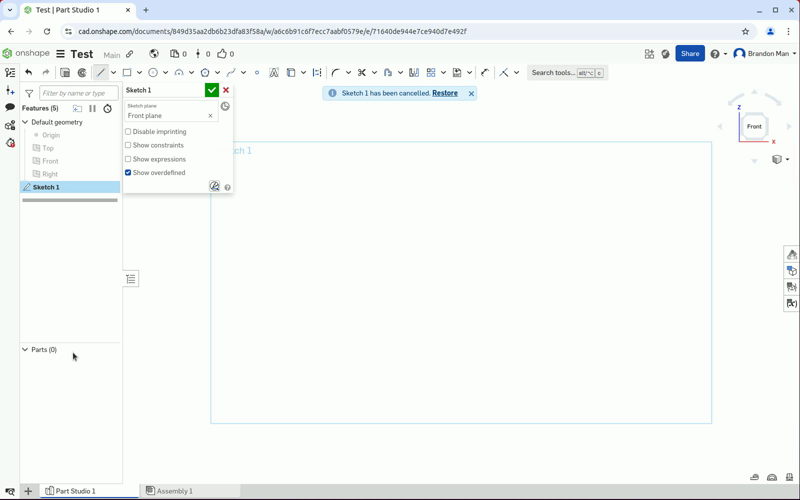
mouse_move(460, 282)
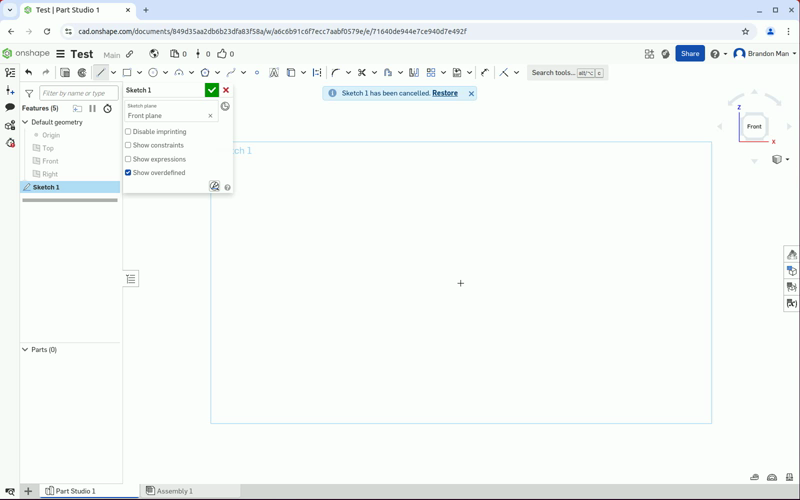
click(460, 282)
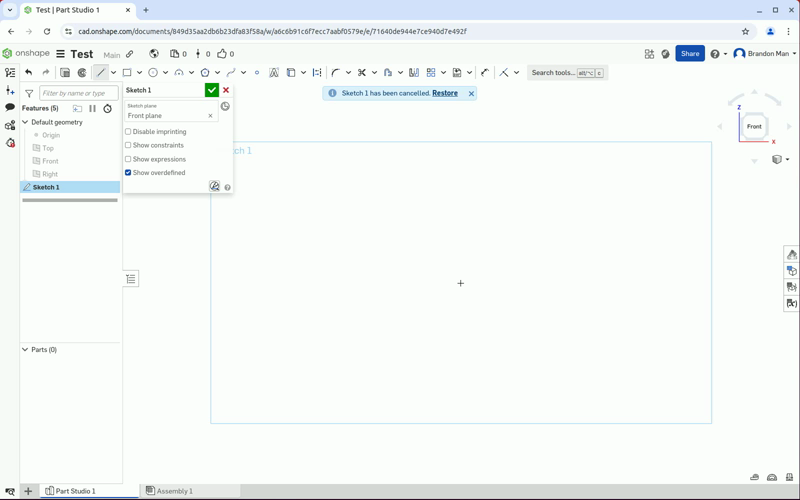
key_up(shift)
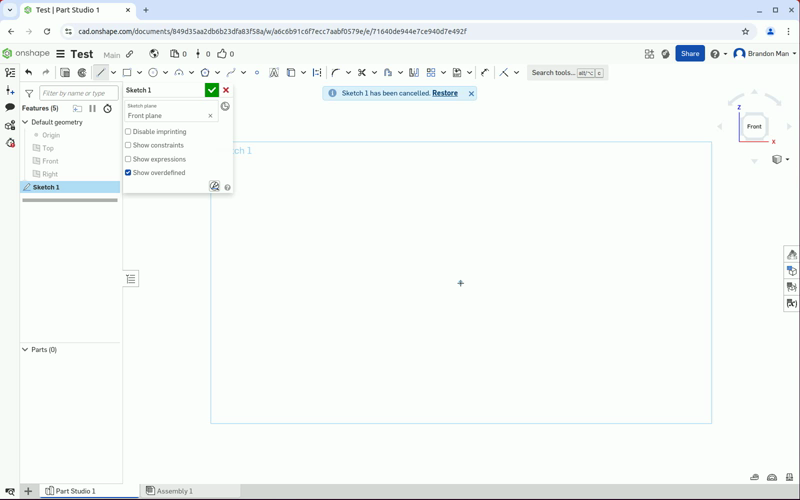
key_down(shift)
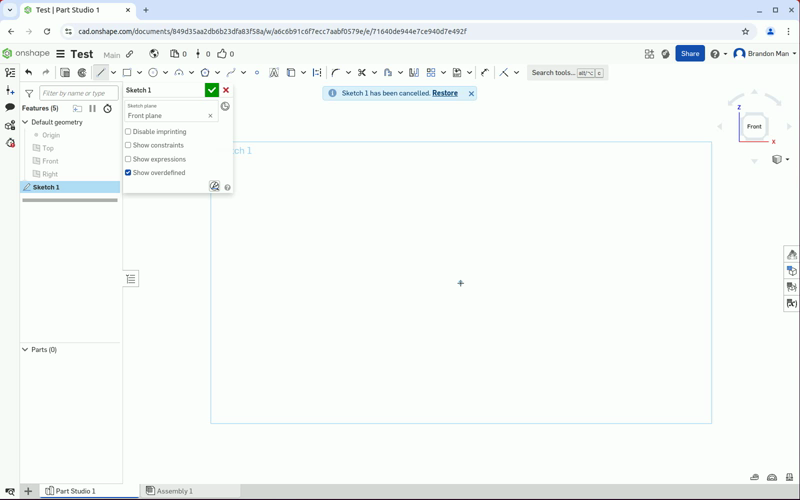
mouse_move(573, 282)
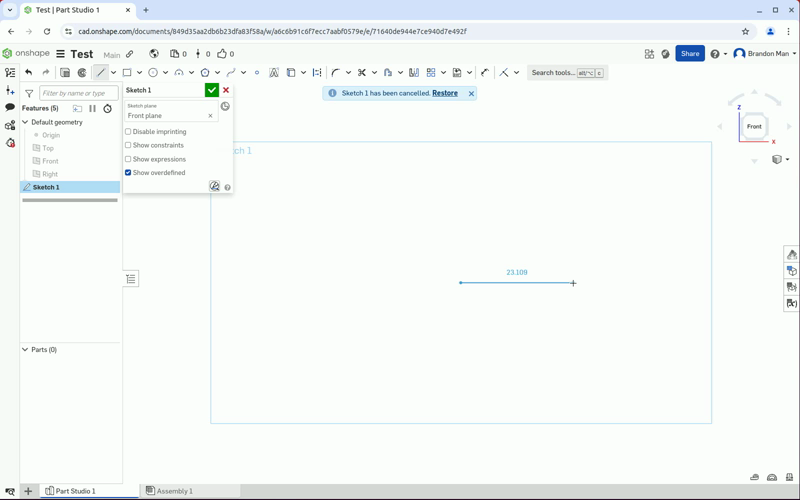
click(573, 282)
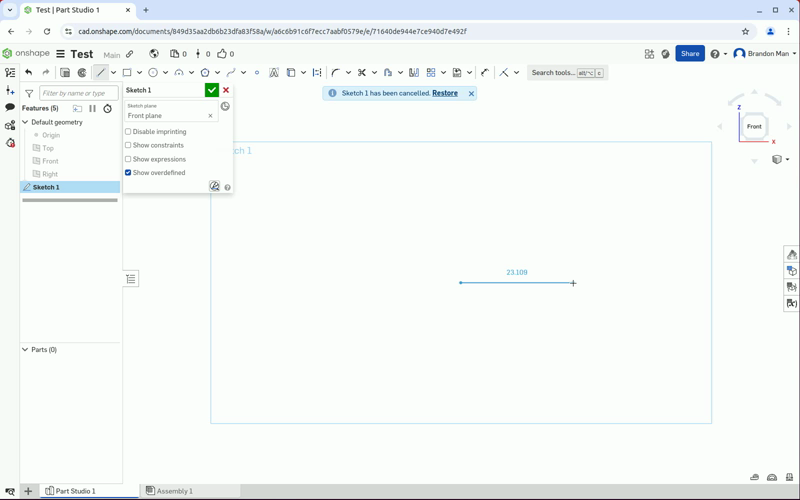
key_up(shift)
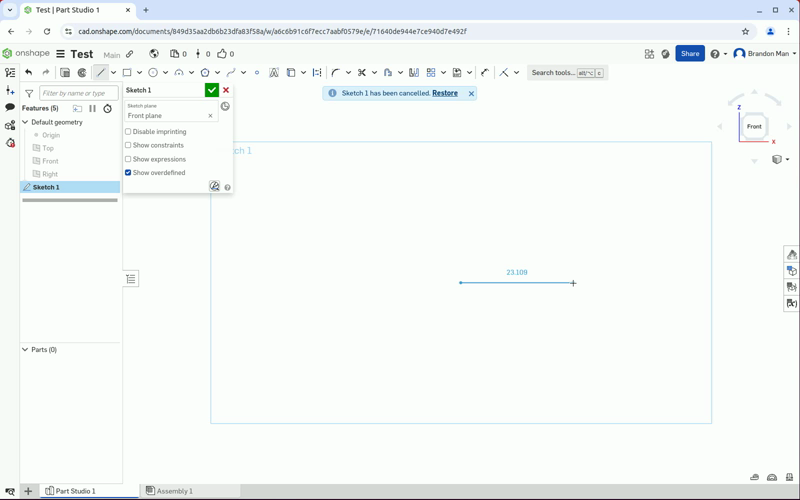
key_down(shift)
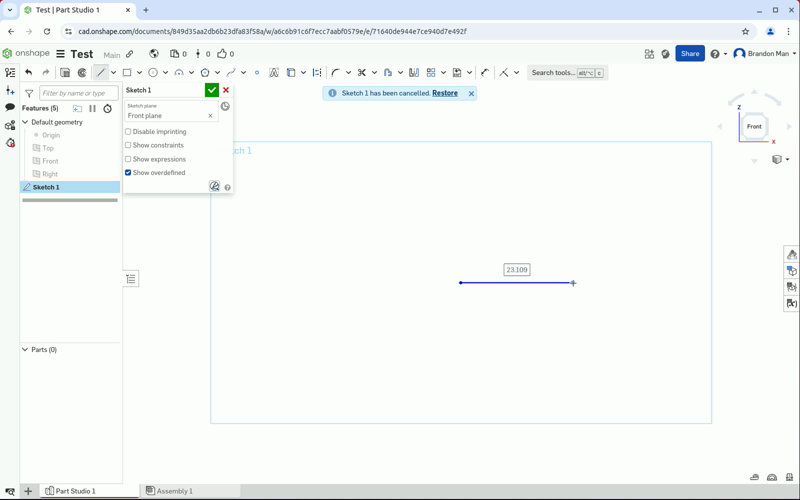
mouse_move(589, 282)
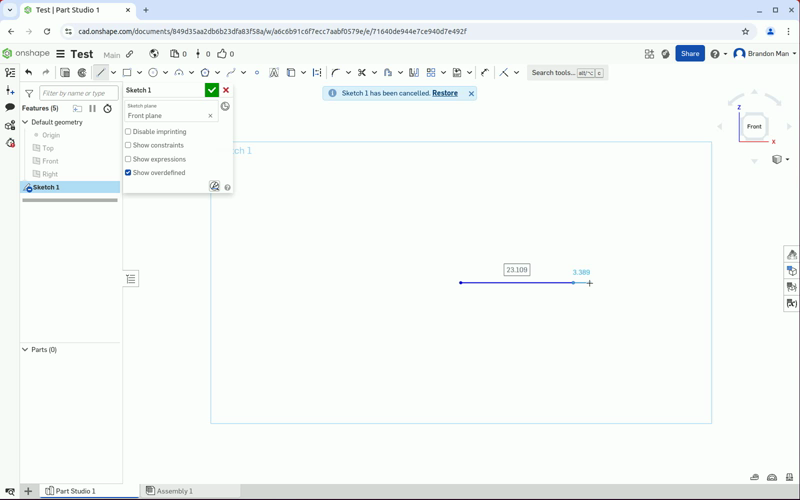
mouse_move(573, 235)
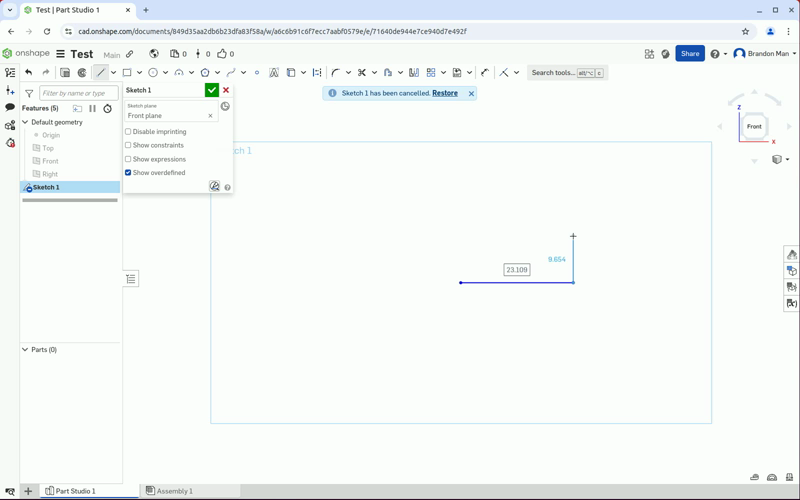
click(573, 235)
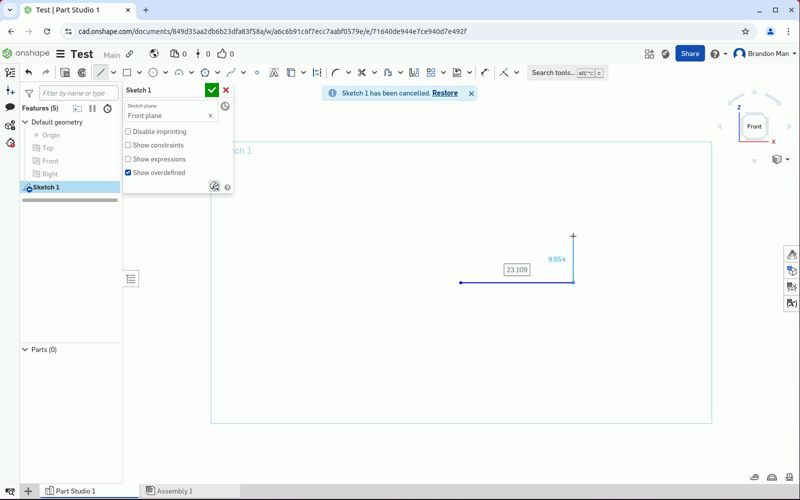
key_up(shift)
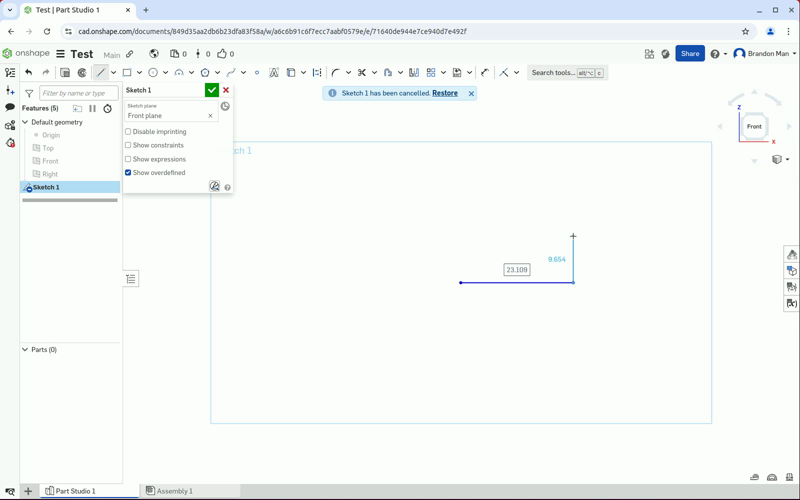
key_down(shift)
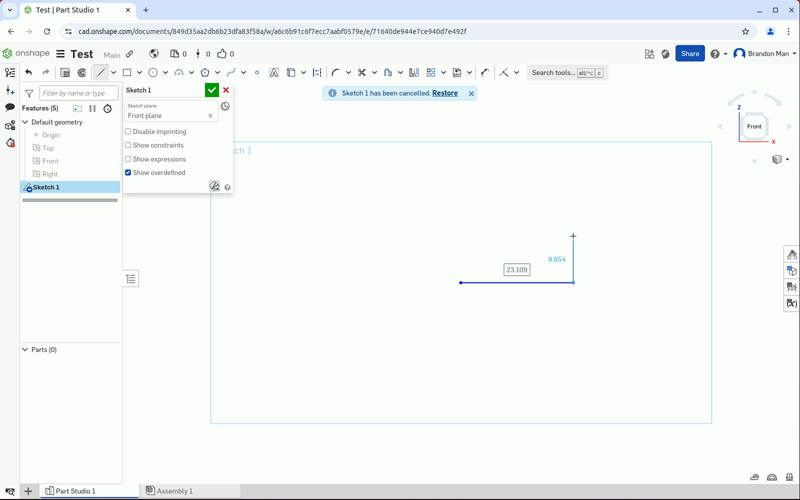
mouse_move(460, 235)
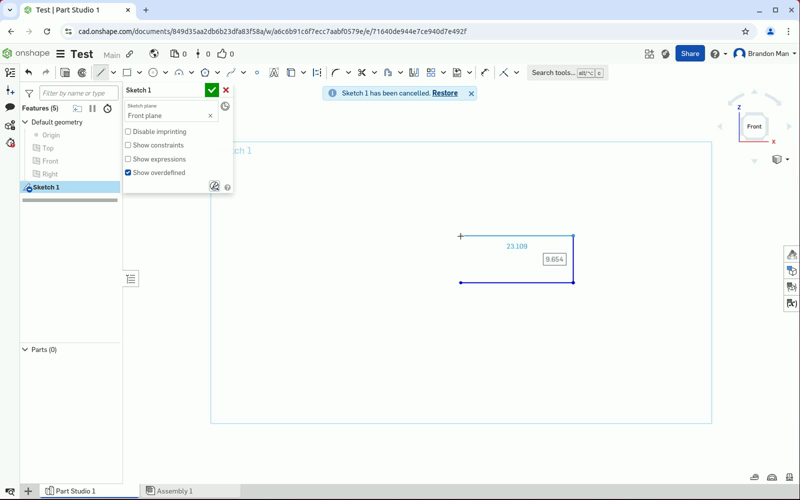
click(460, 235)
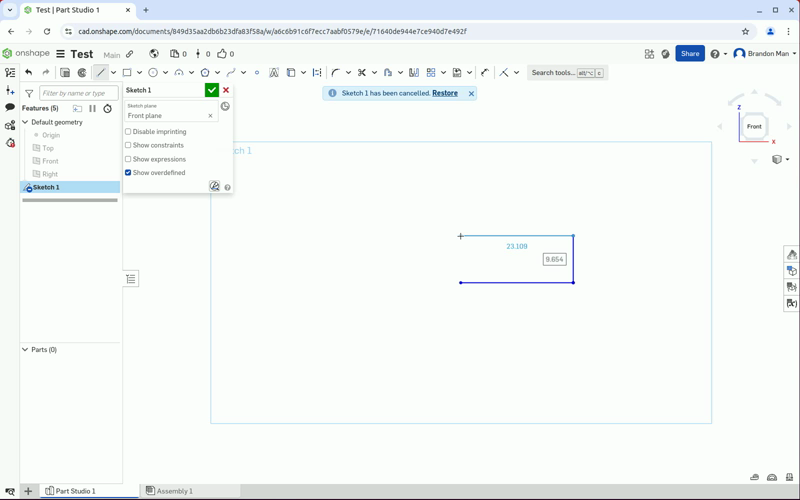
key_up(shift)
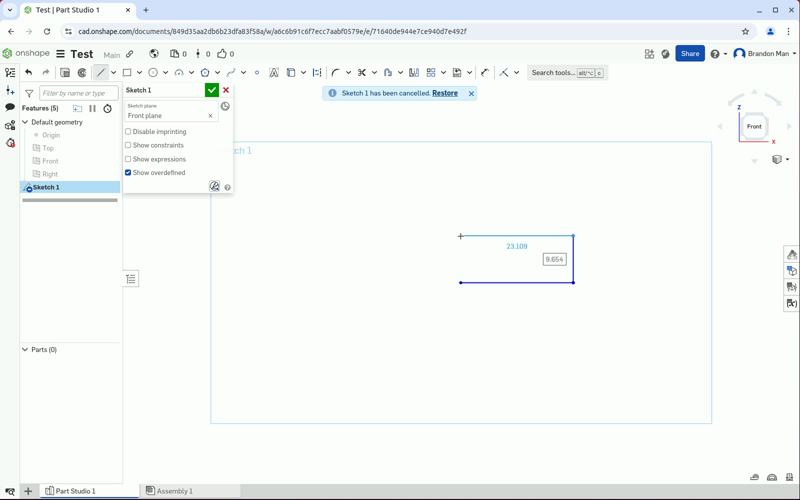
mouse_move(490, 235)
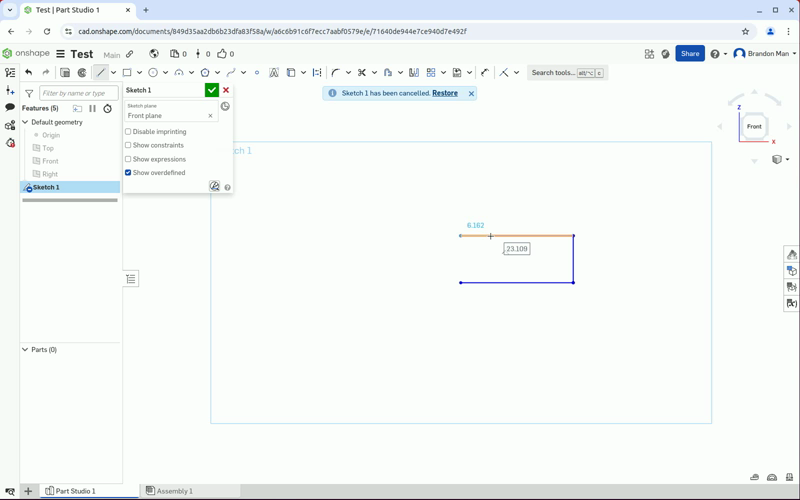
key_down(shift)
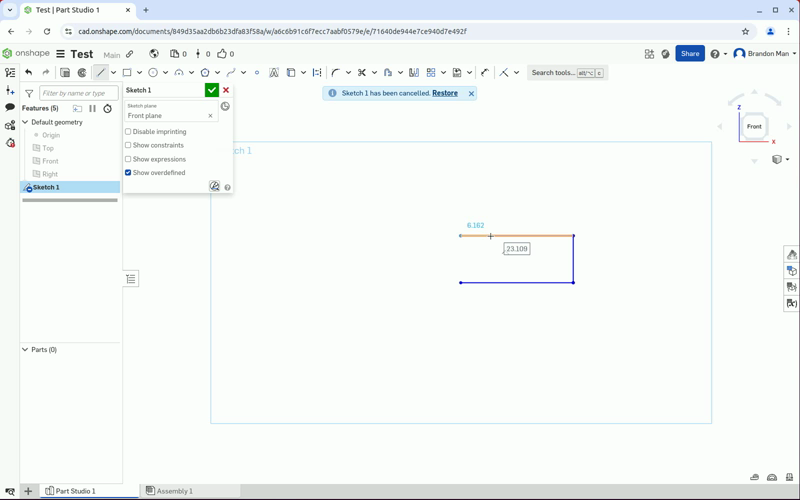
mouse_move(460, 282)
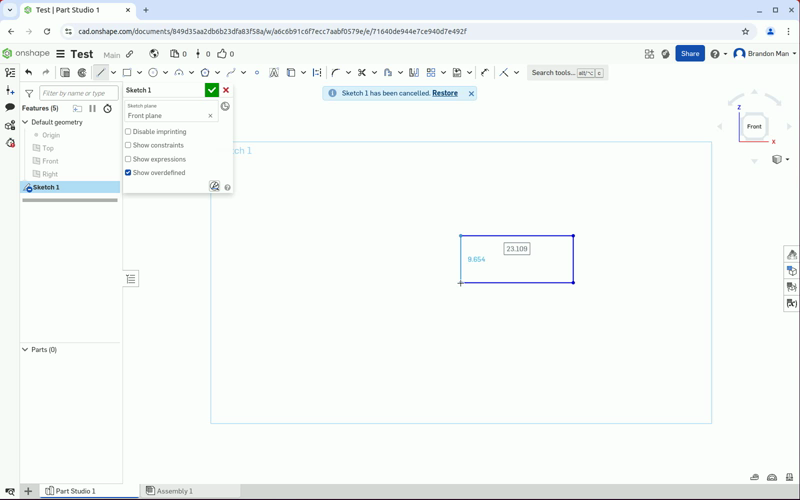
key_up(shift)
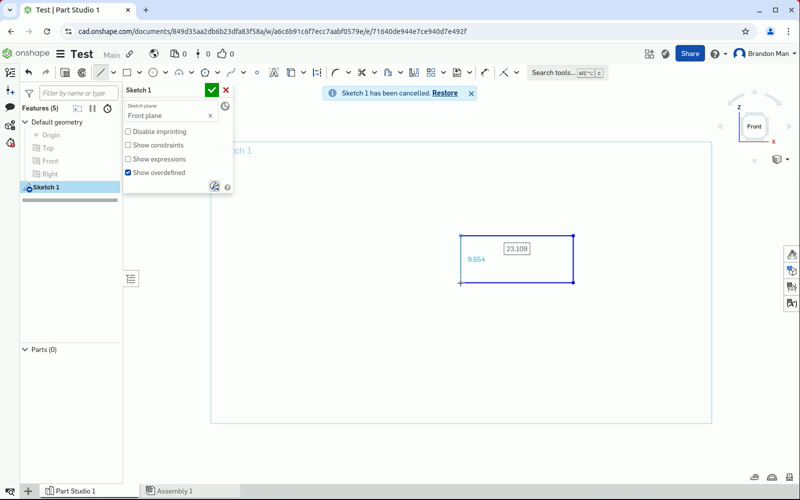
click(460, 282)
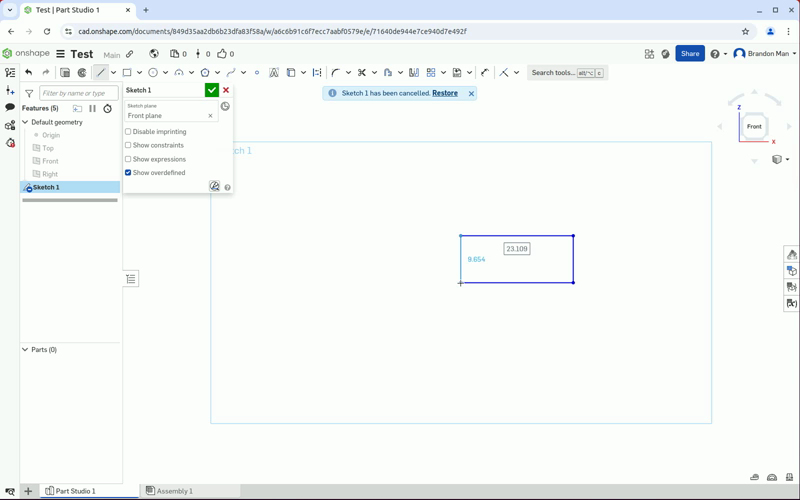
key(esc)
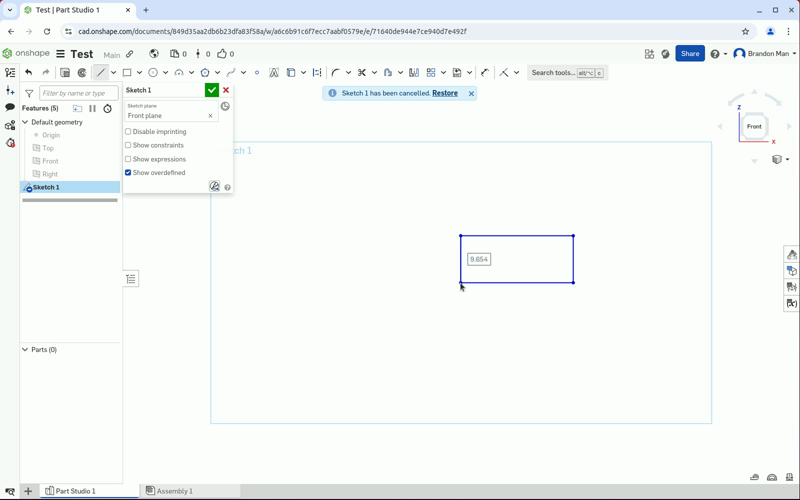
mouse_move(532, 252)
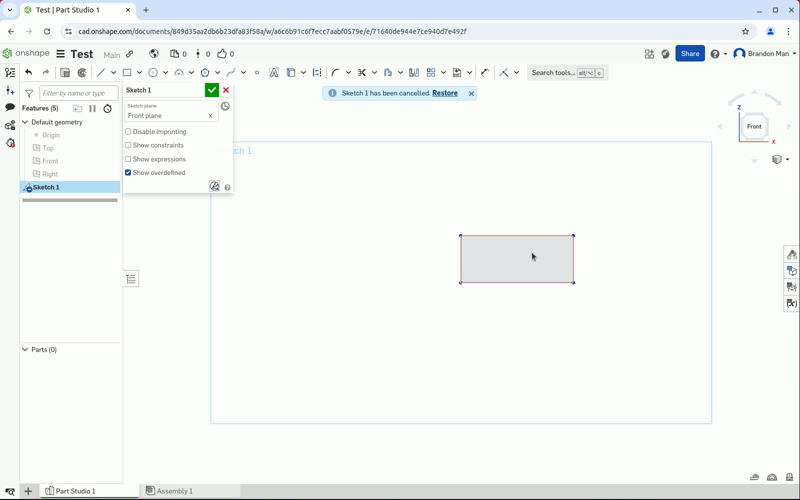
click(532, 252)
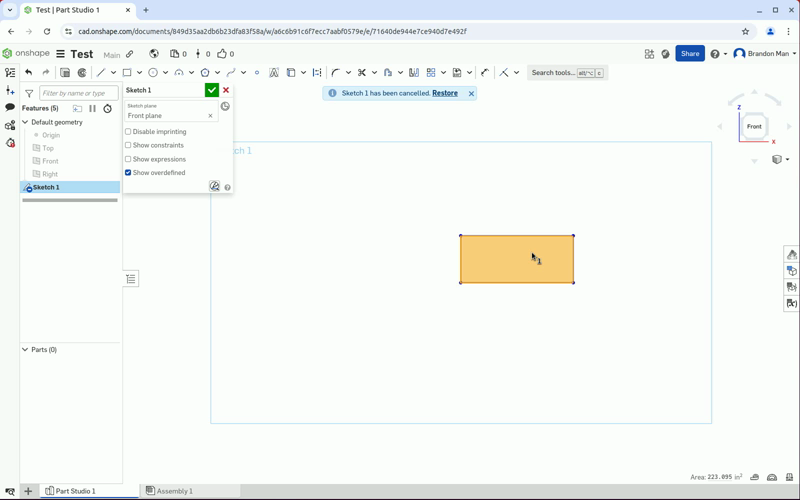
mouse_move(73, 352)
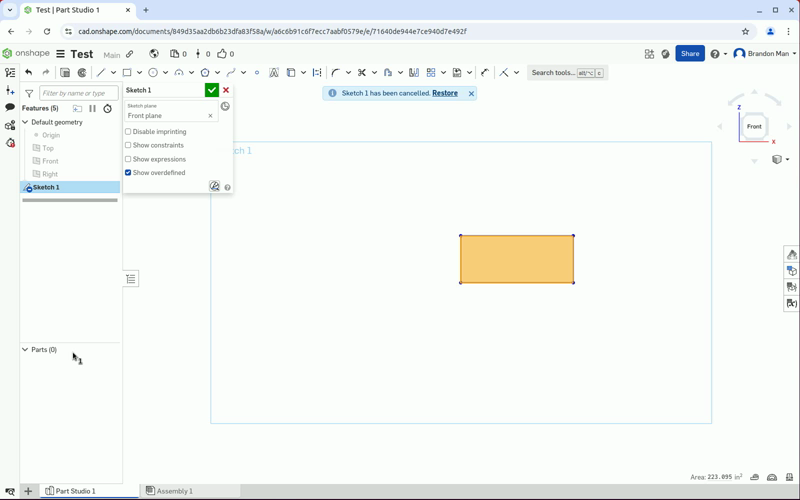
key(shift+y)
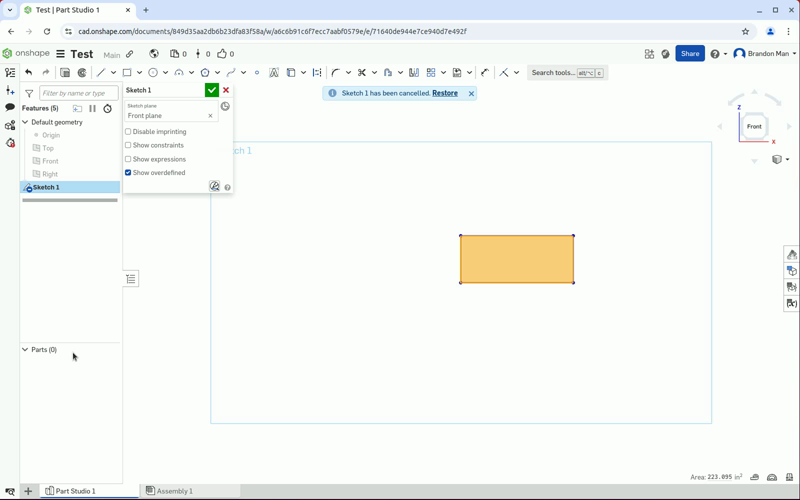
key(shift+e)
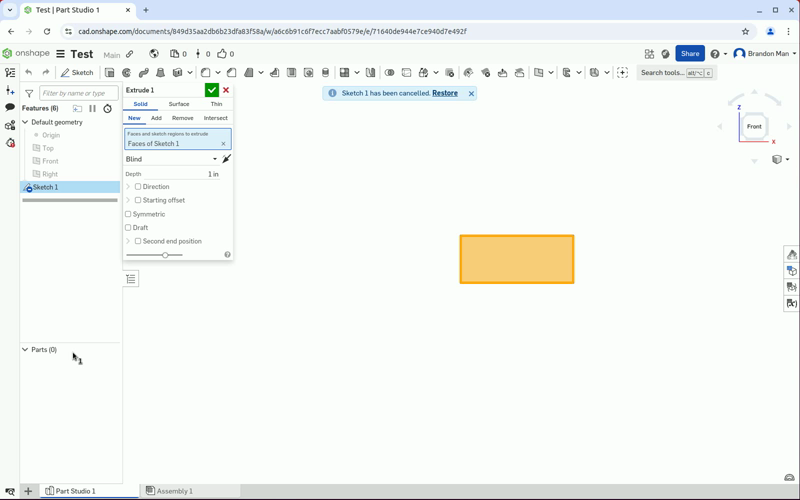
mouse_move(143, 106)
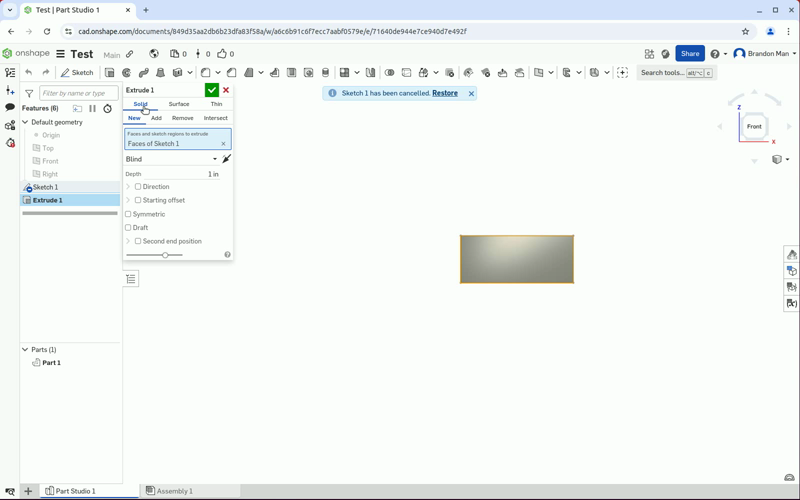
click(143, 106)
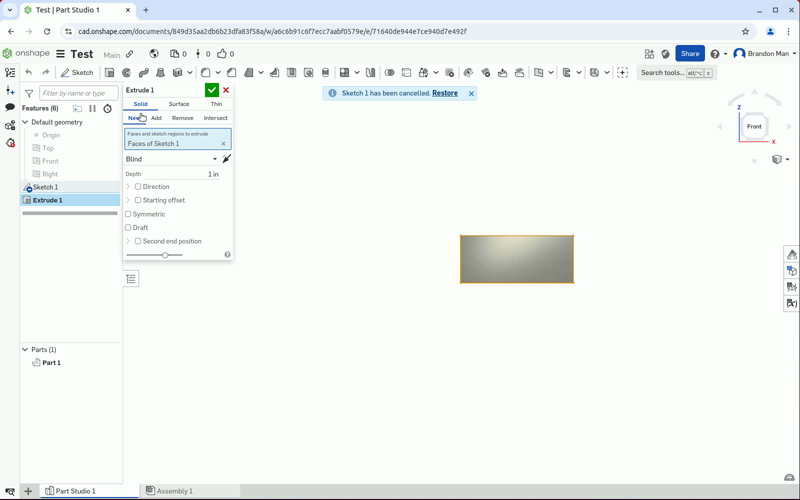
mouse_move(137, 120)
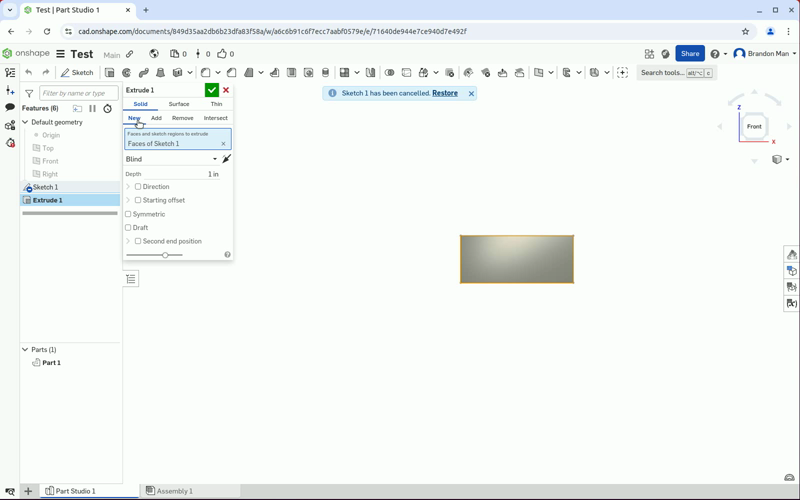
click(137, 120)
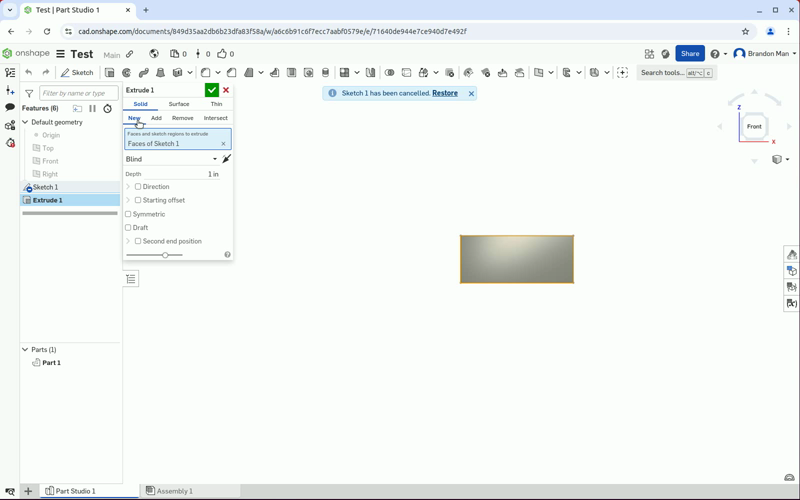
key(tab, 4)
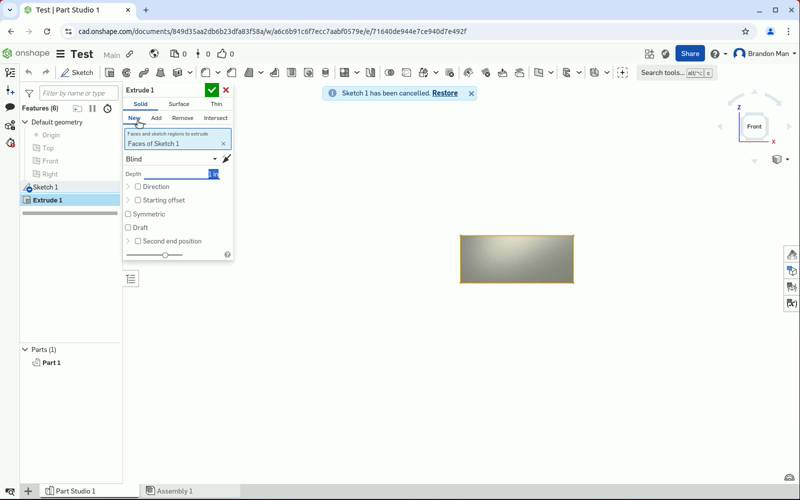
text(1.685)
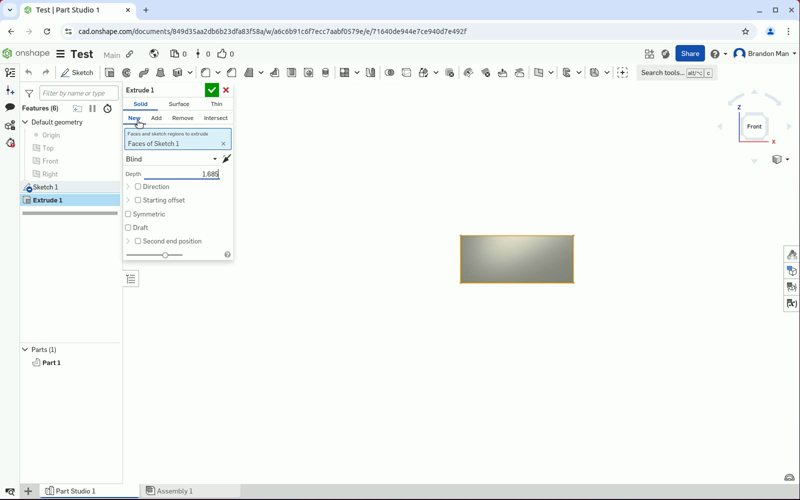
key(enter)
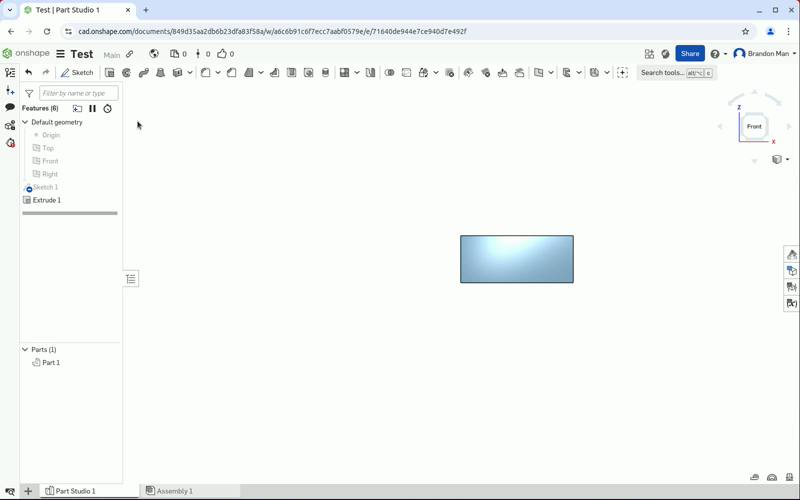
key(shift+h)
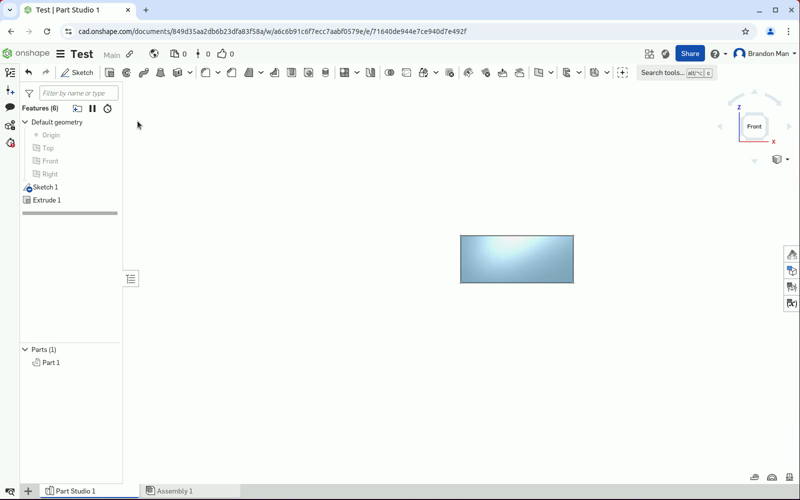
key(shift+h)
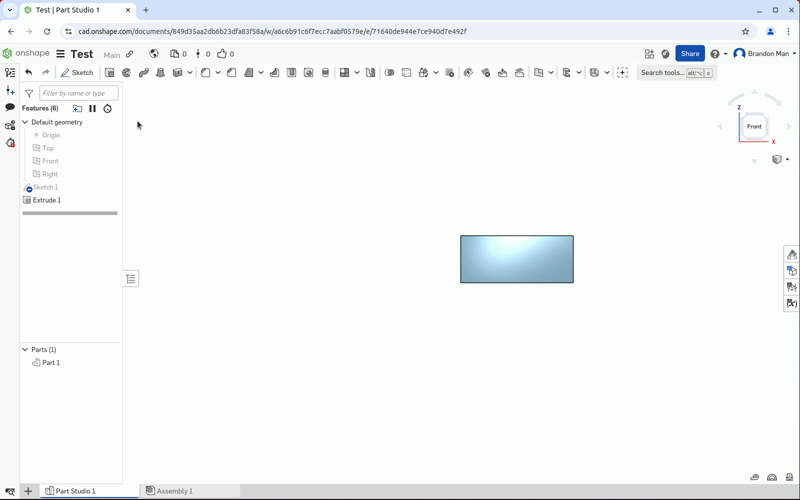
mouse_move(73, 189)
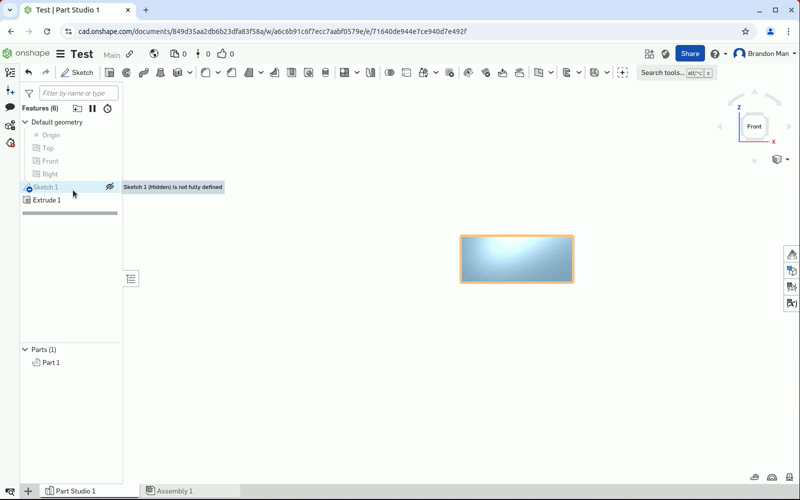
click(73, 189)
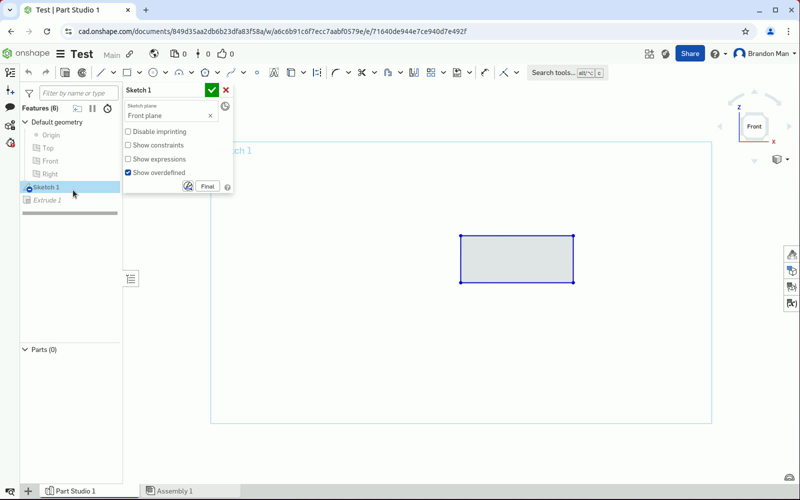
mouse_move(229, 92)
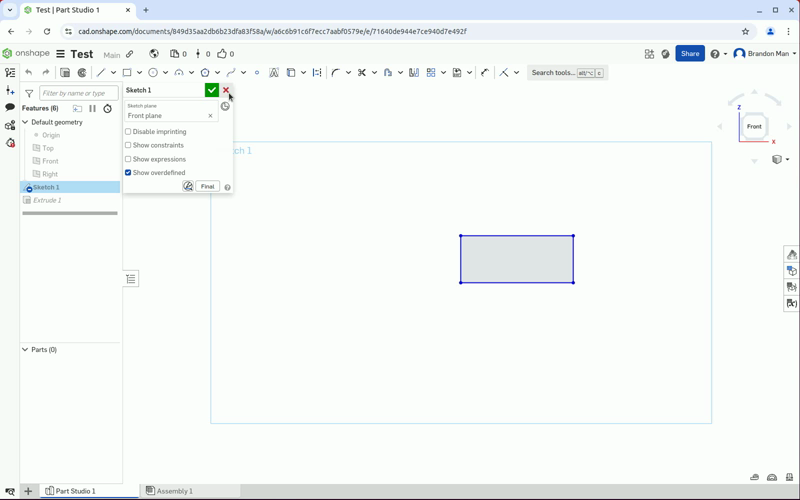
click(229, 92)
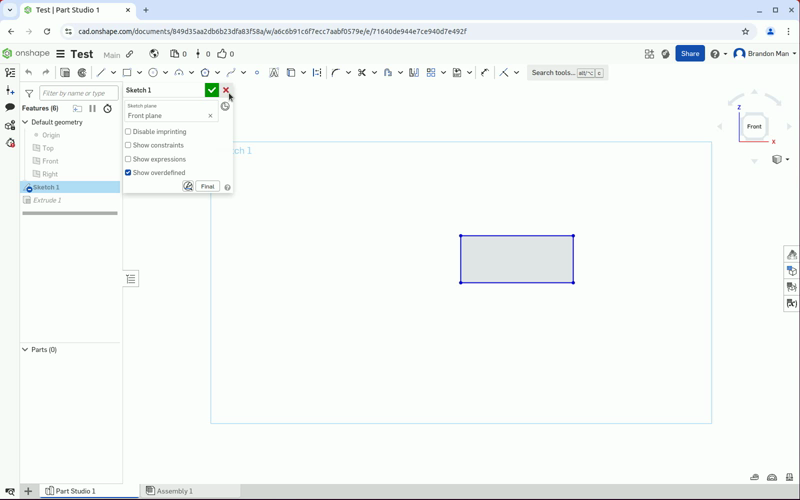
key(shift+s)
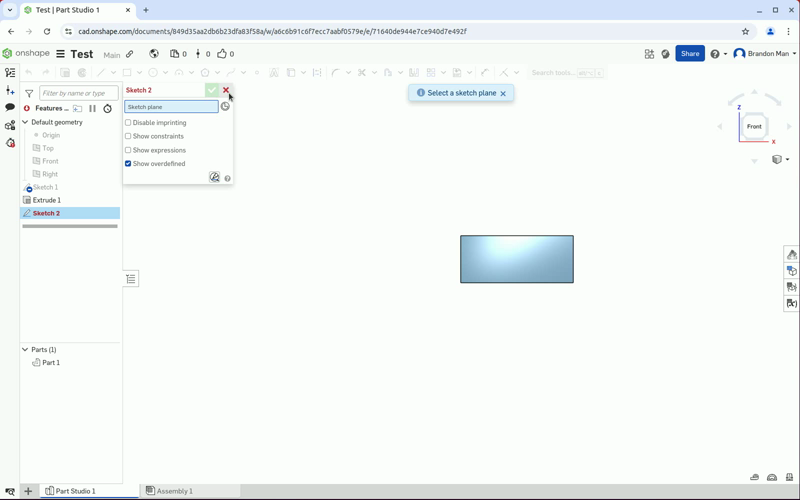
mouse_move(73, 163)
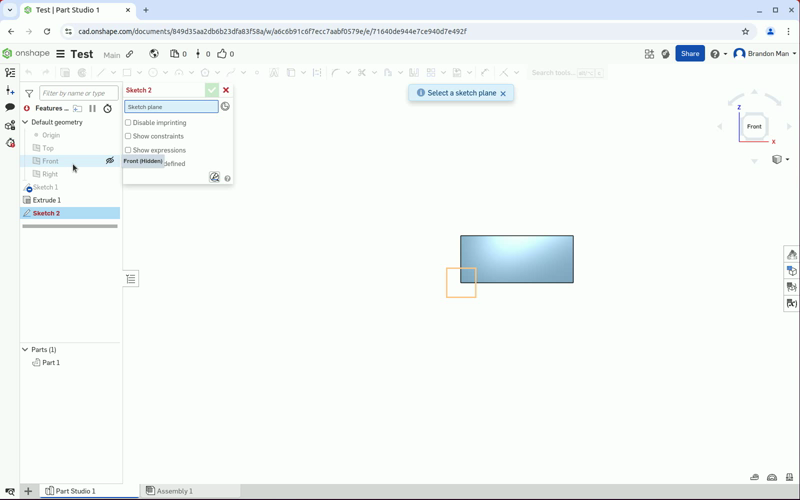
click(73, 163)
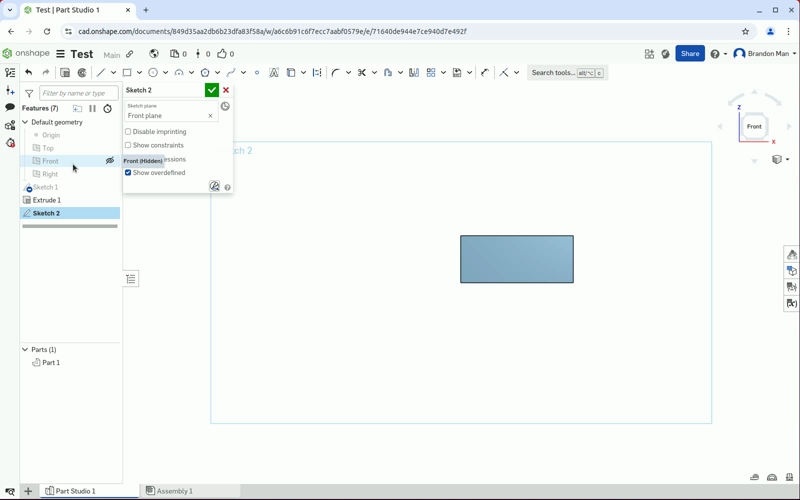
mouse_move(73, 352)
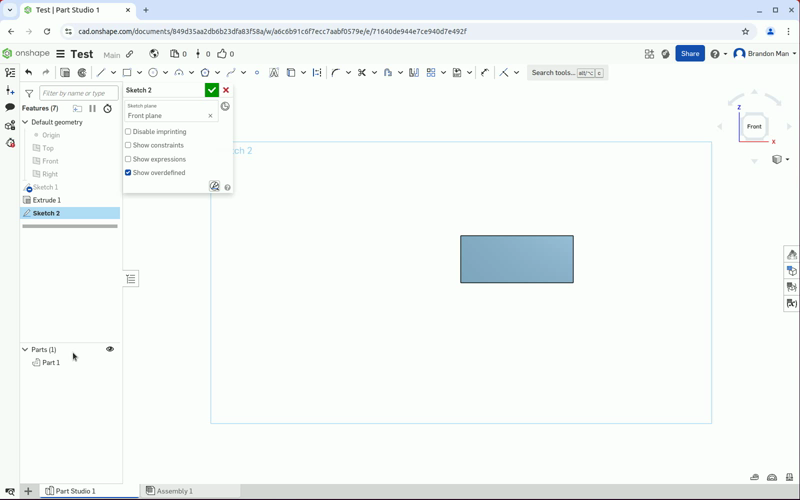
key(y)
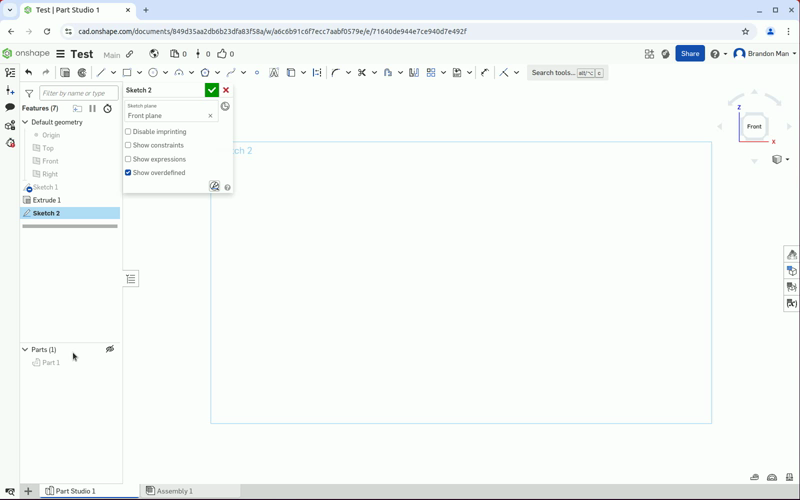
key(l)
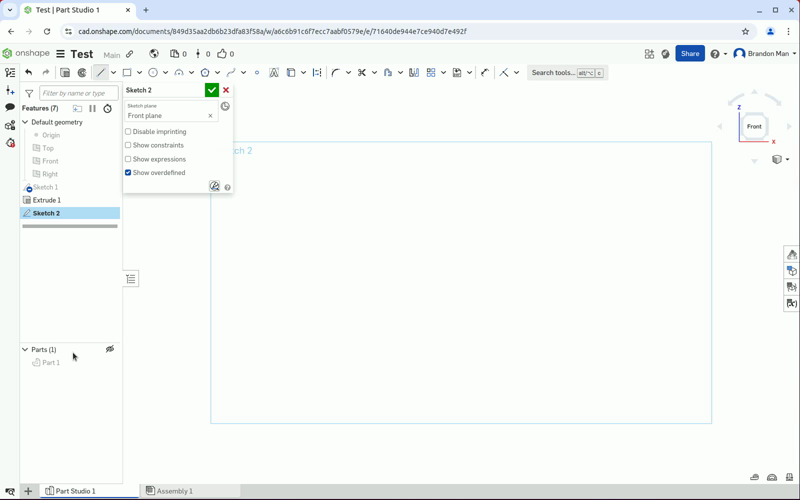
key_down(shift)
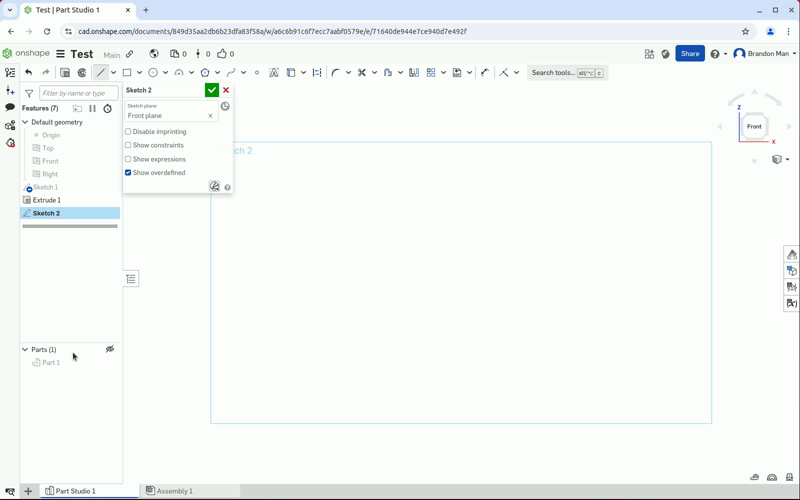
mouse_move(460, 270)
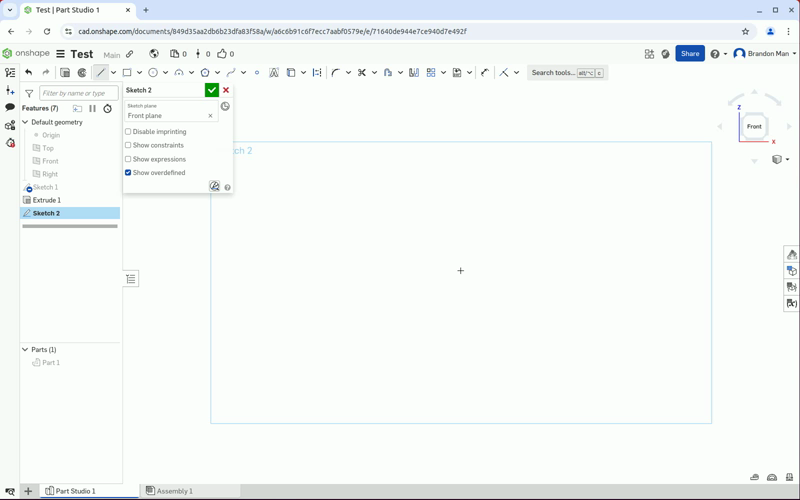
click(460, 270)
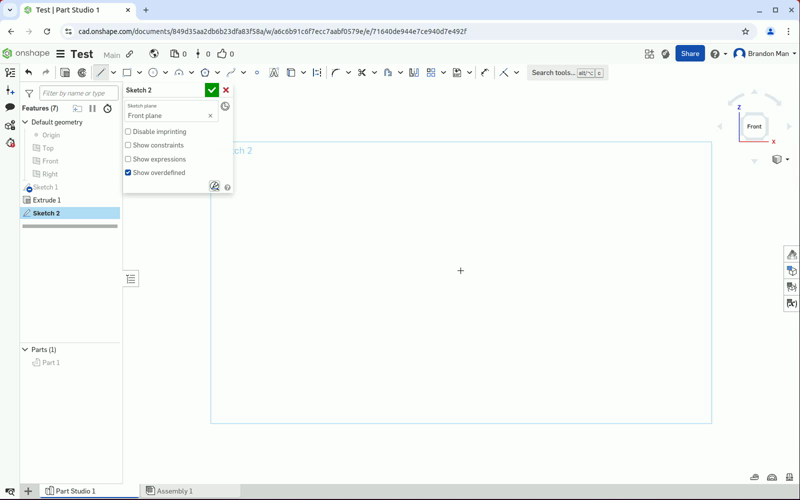
key_up(shift)
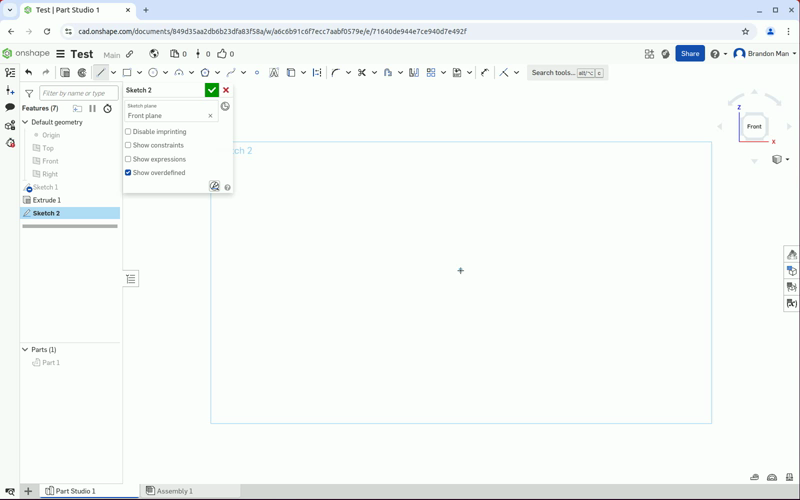
key_down(shift)
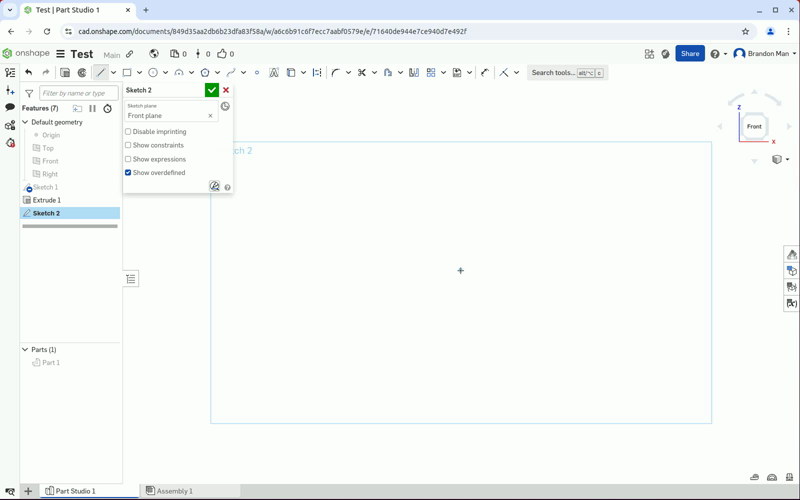
mouse_move(490, 270)
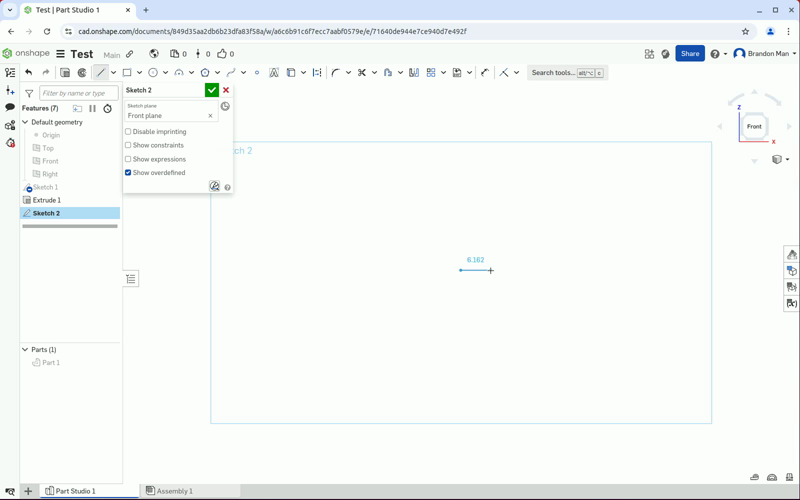
mouse_move(515, 270)
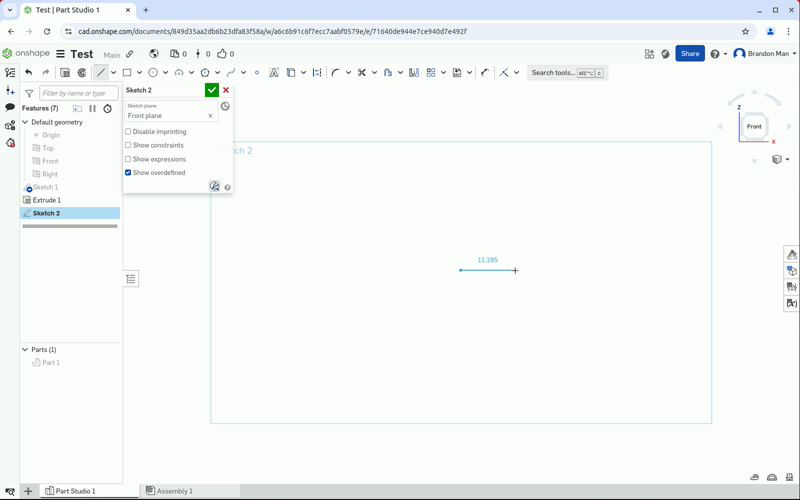
click(515, 270)
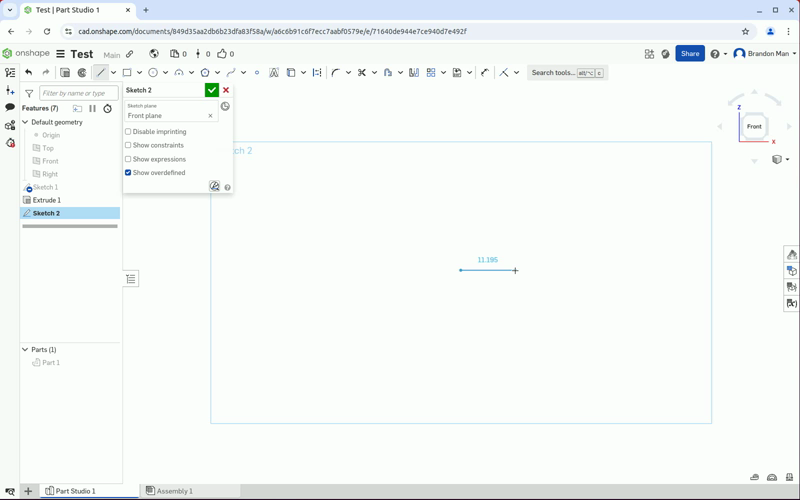
key_up(shift)
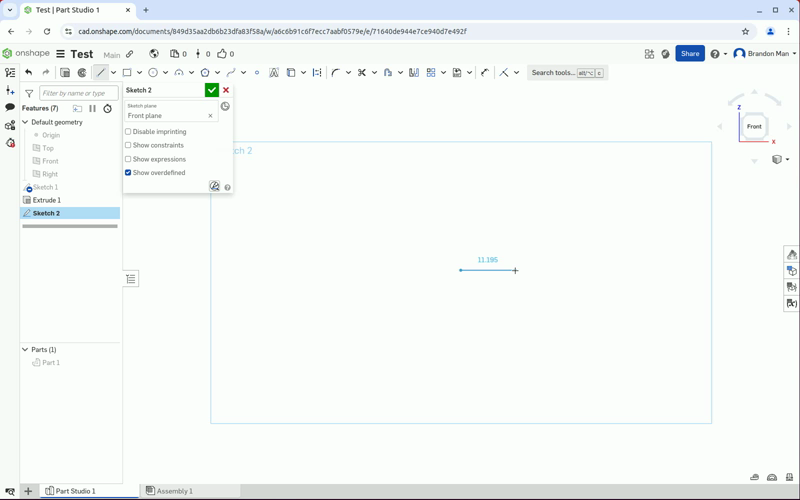
key(esc)
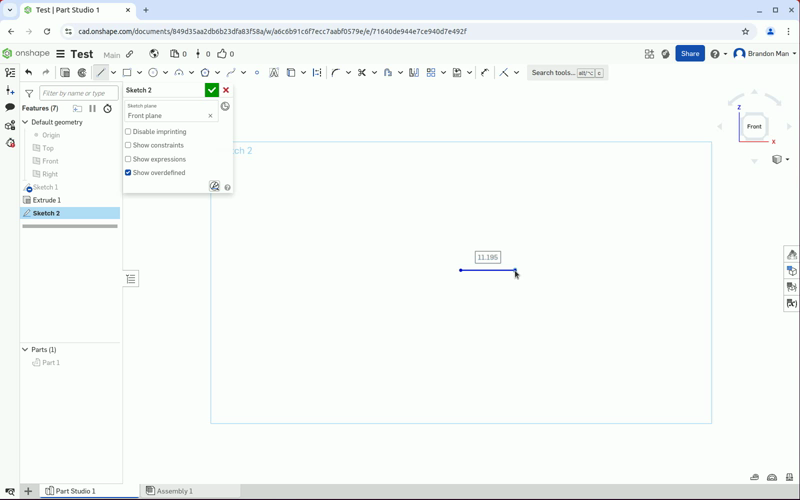
key(a)
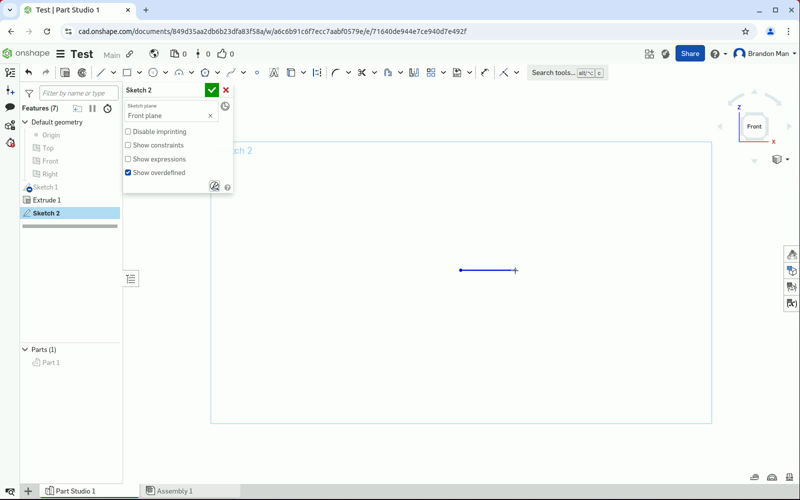
mouse_move(515, 270)
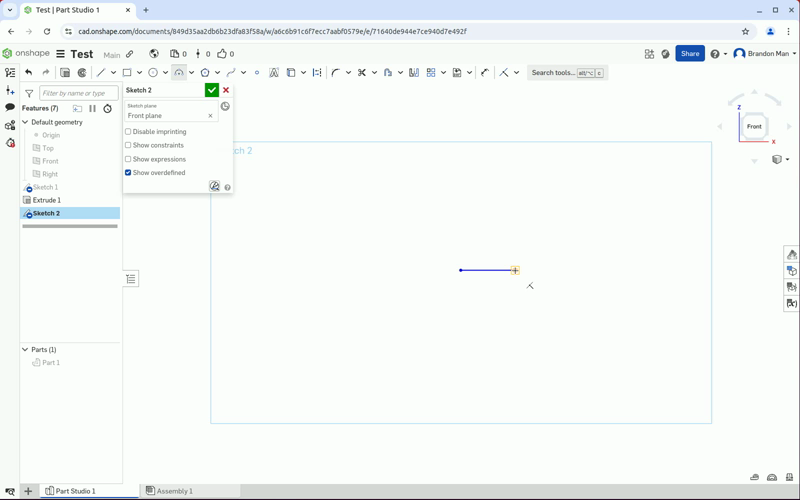
click(515, 270)
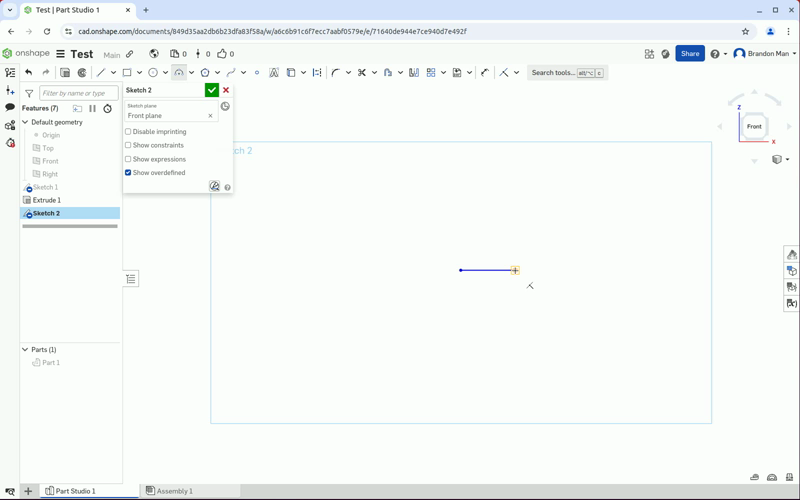
key_down(shift)
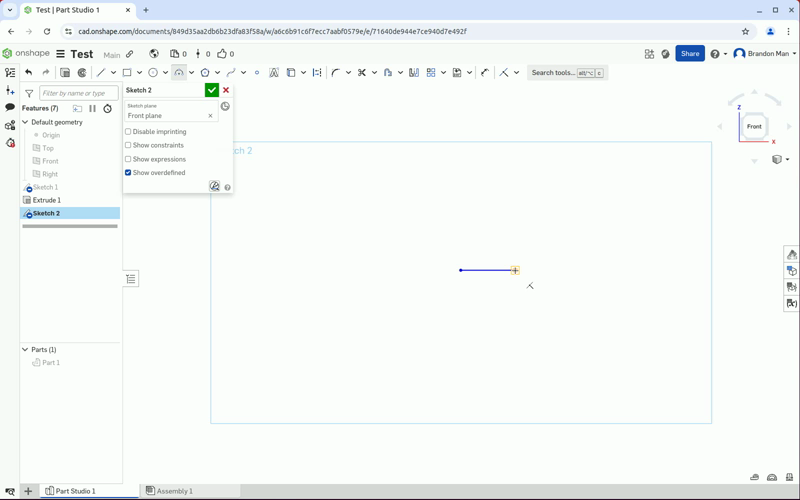
mouse_move(520, 265)
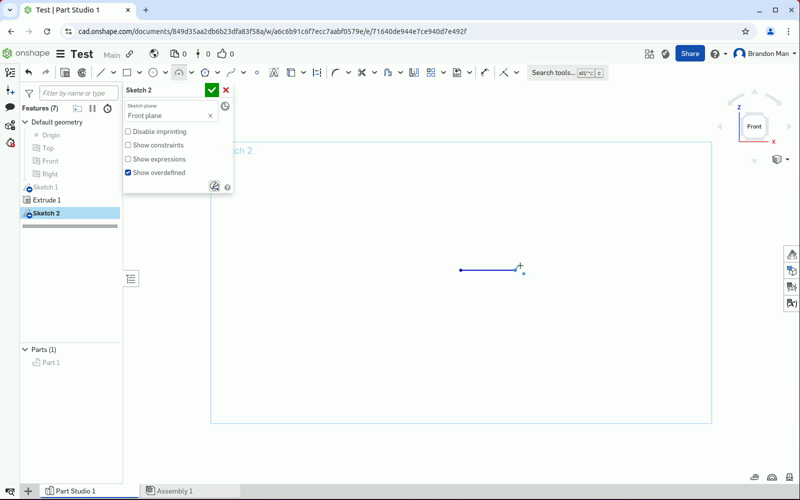
scroll(6)
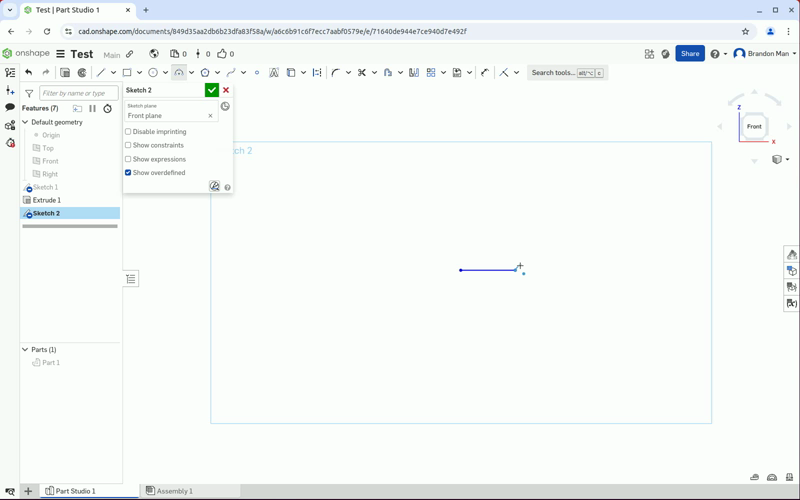
scroll(6)
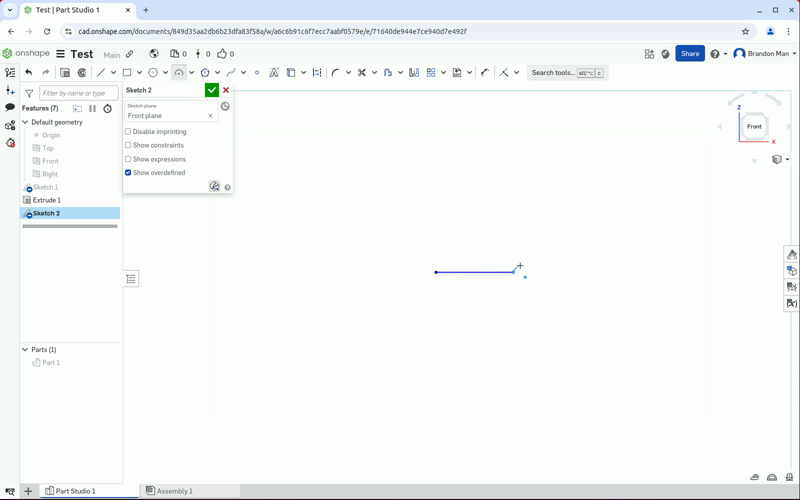
scroll(6)
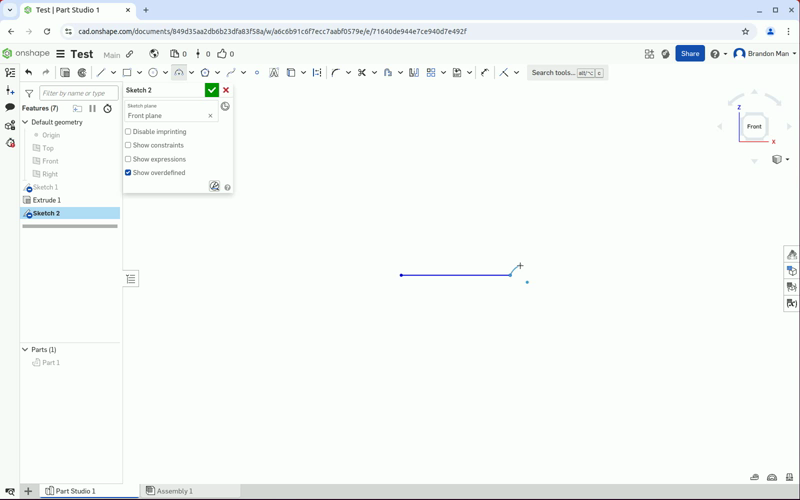
scroll(6)
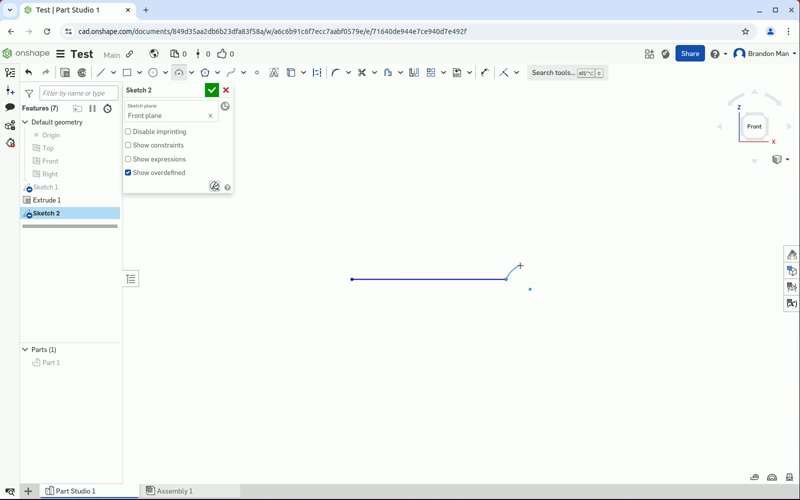
scroll(6)
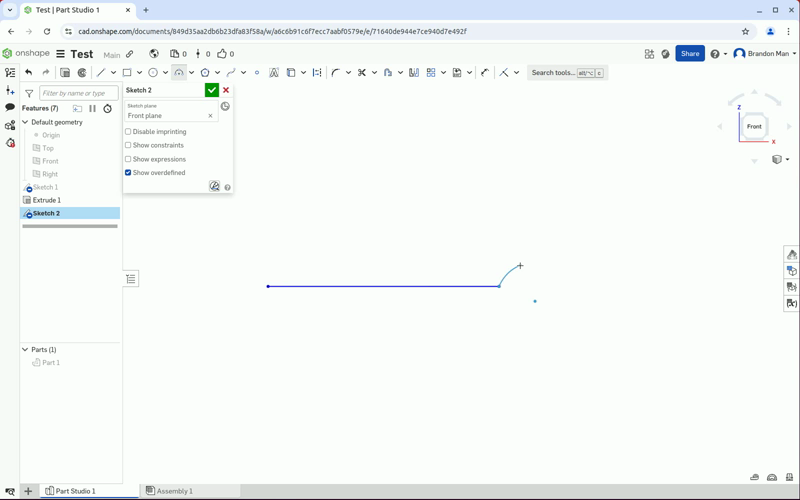
scroll(6)
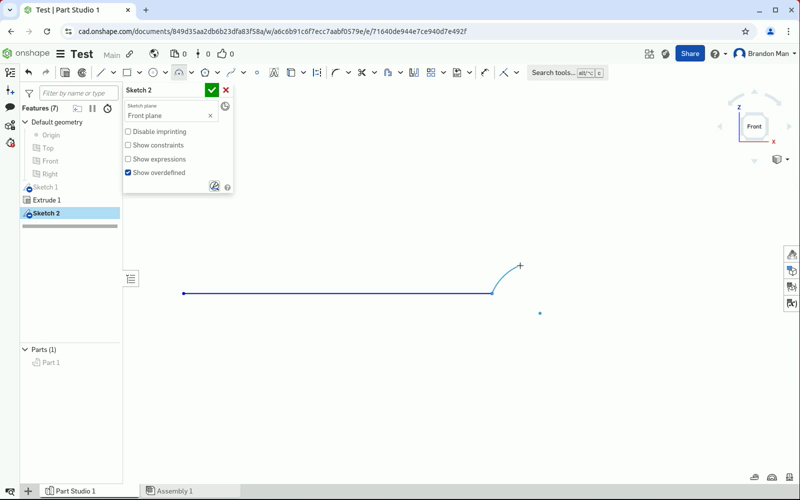
scroll(6)
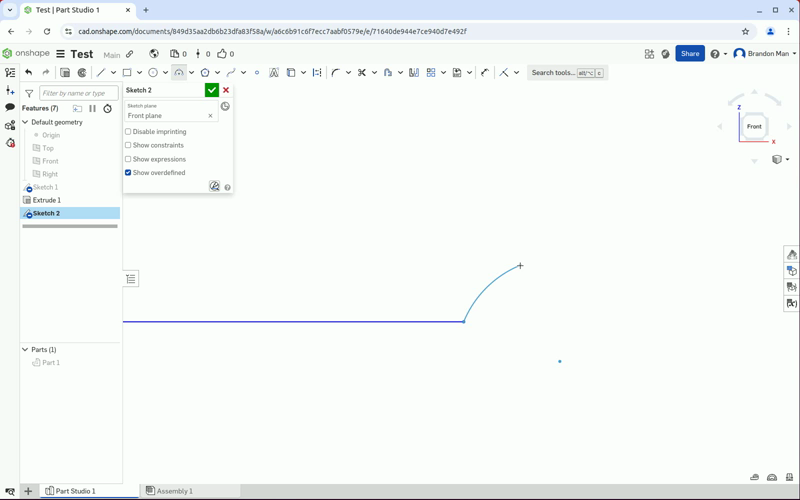
click(520, 265)
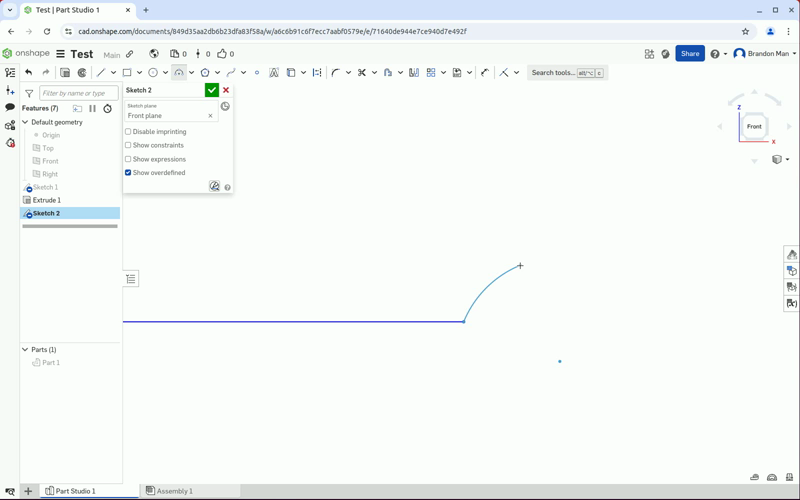
scroll(-6)
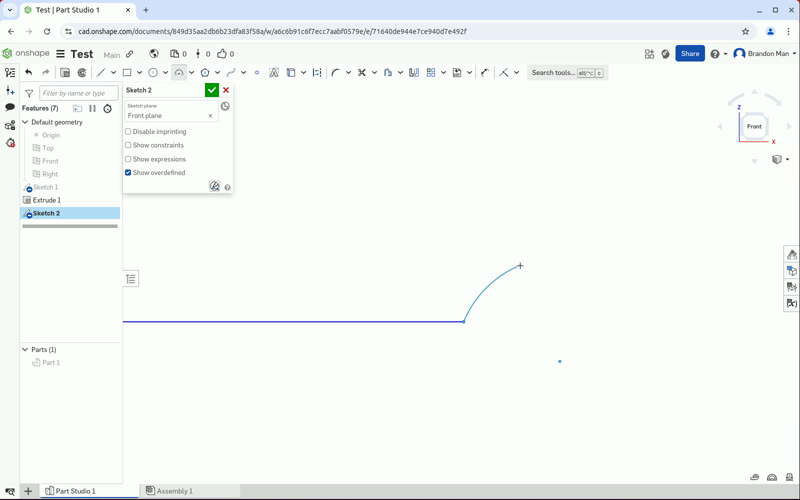
scroll(-6)
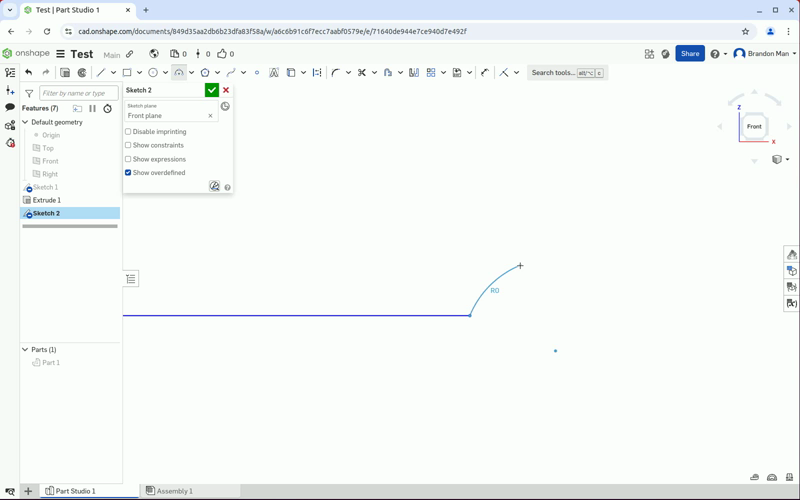
scroll(-6)
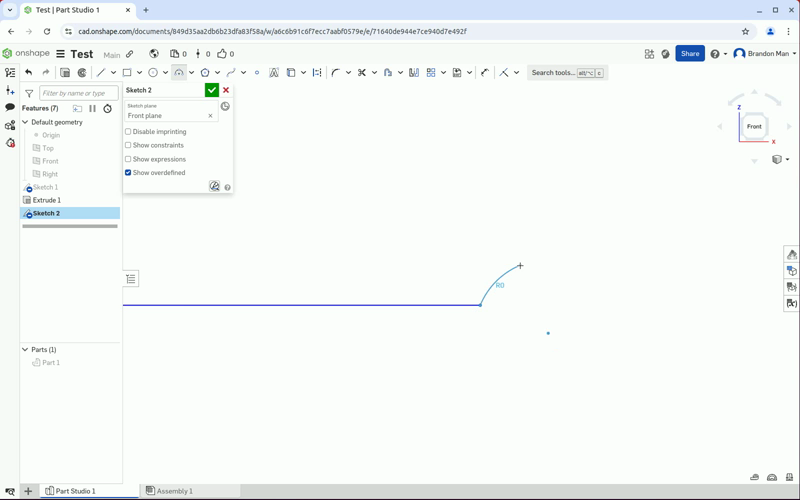
scroll(-6)
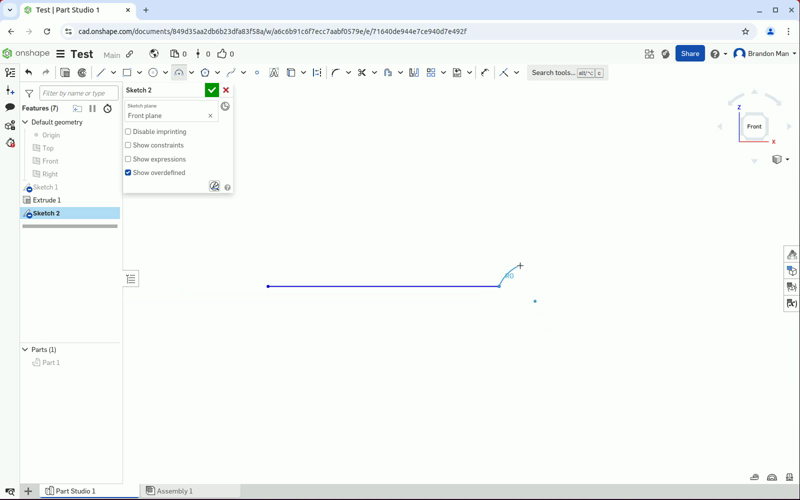
scroll(-6)
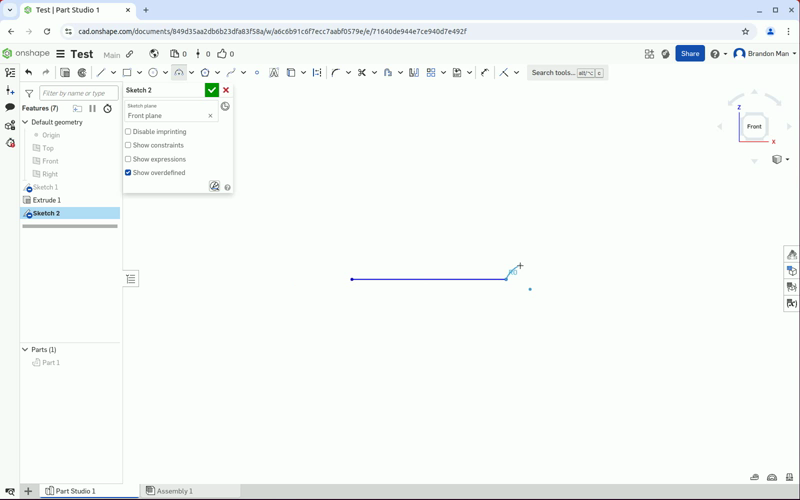
scroll(-6)
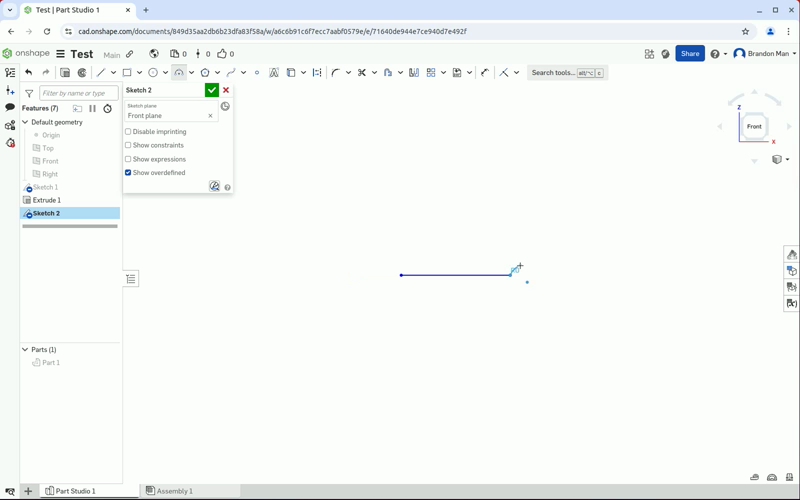
scroll(-6)
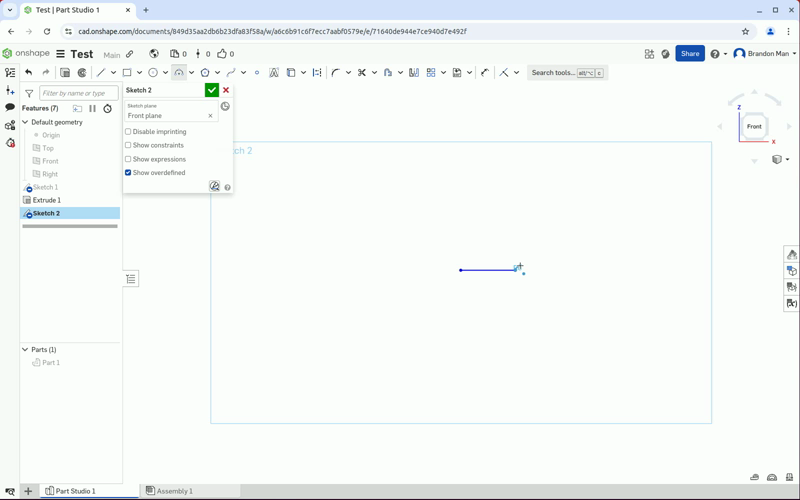
mouse_move(519, 268)
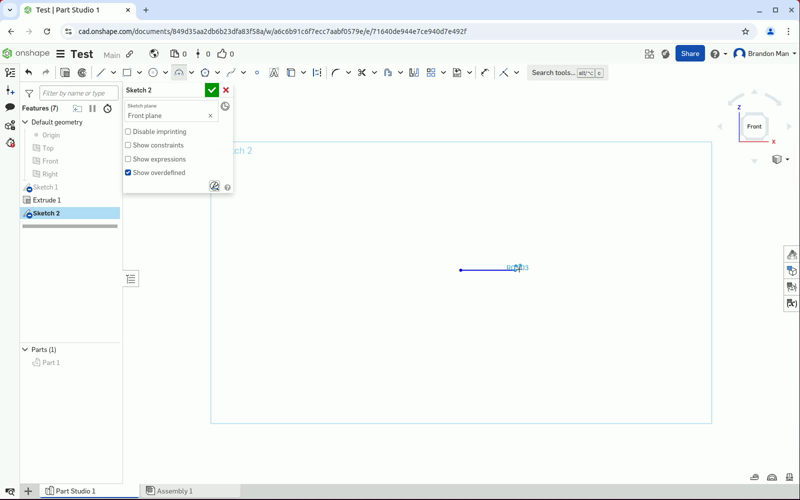
scroll(6)
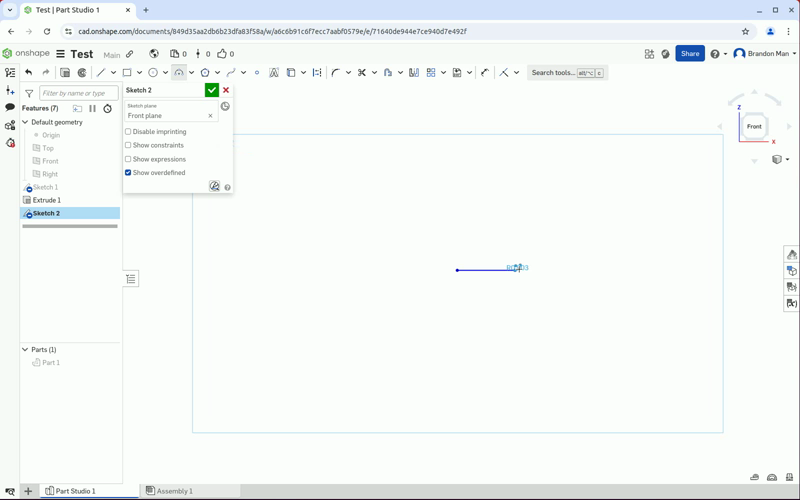
scroll(6)
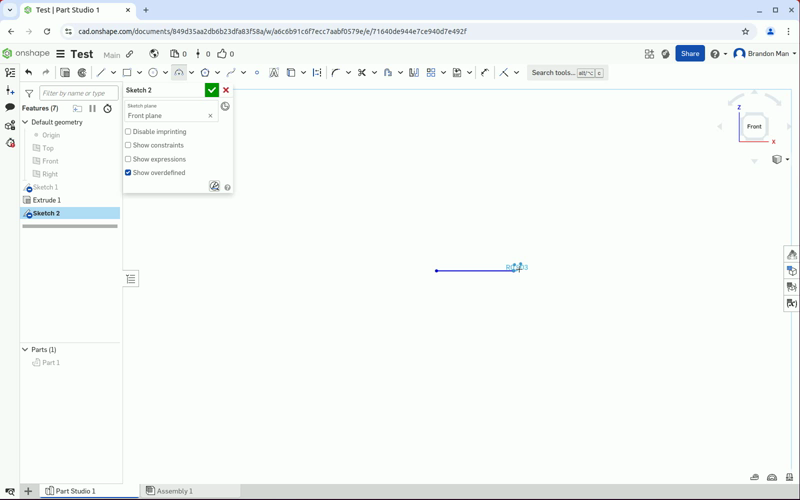
scroll(6)
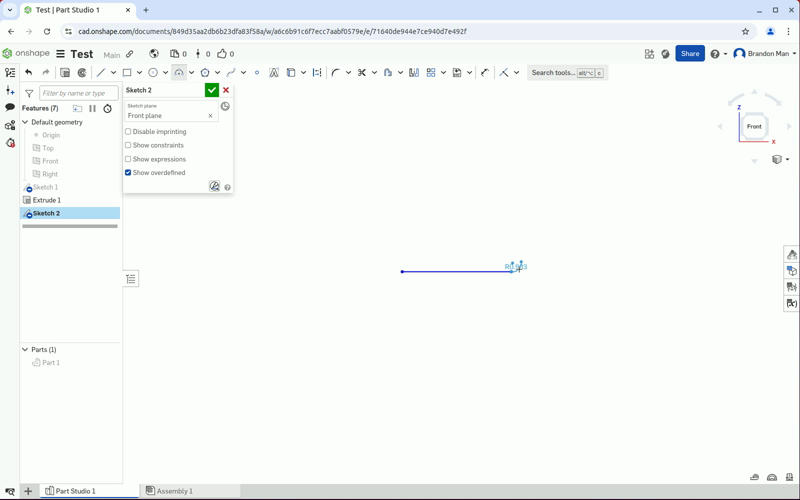
scroll(6)
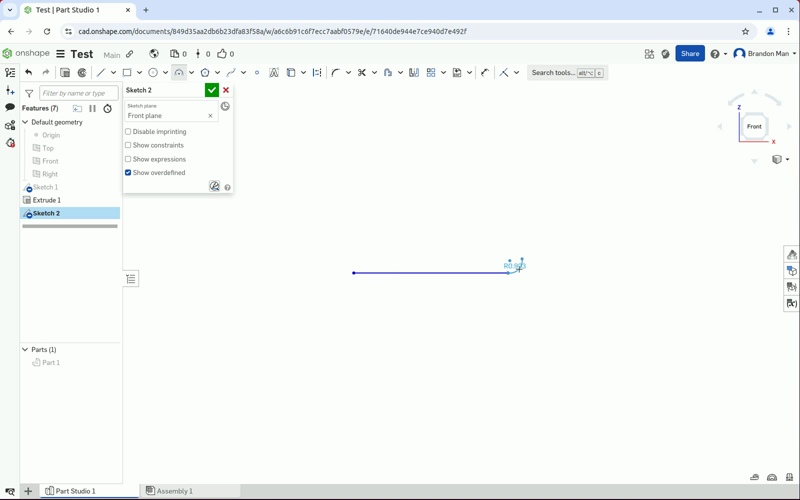
scroll(6)
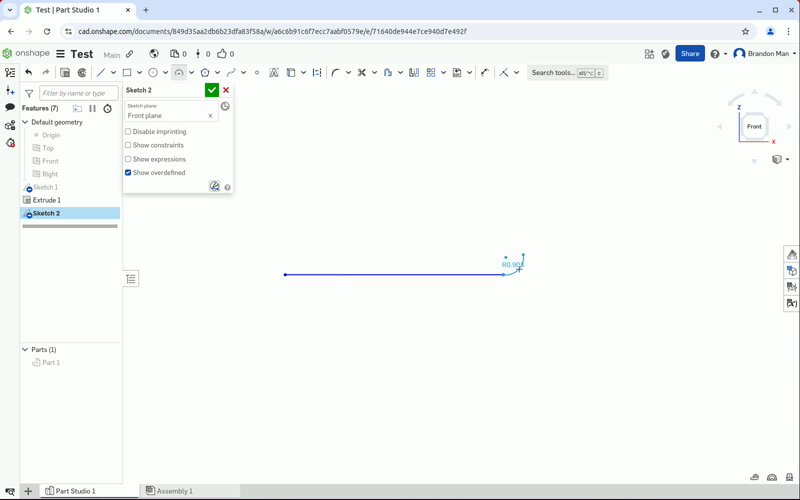
scroll(6)
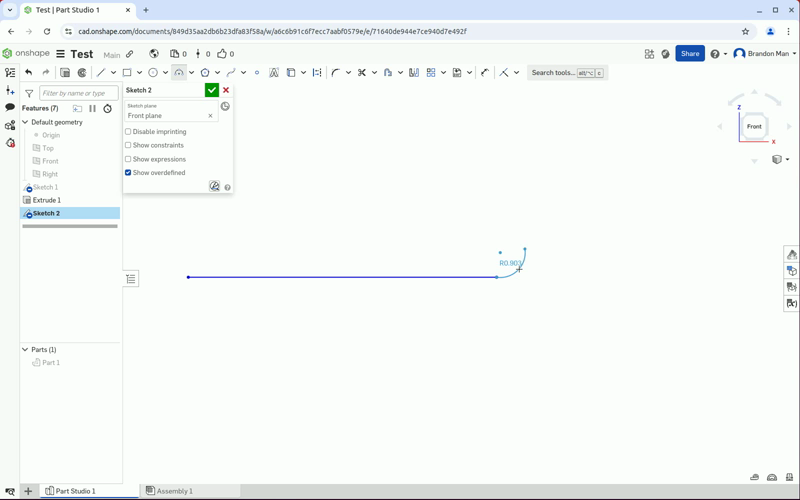
scroll(6)
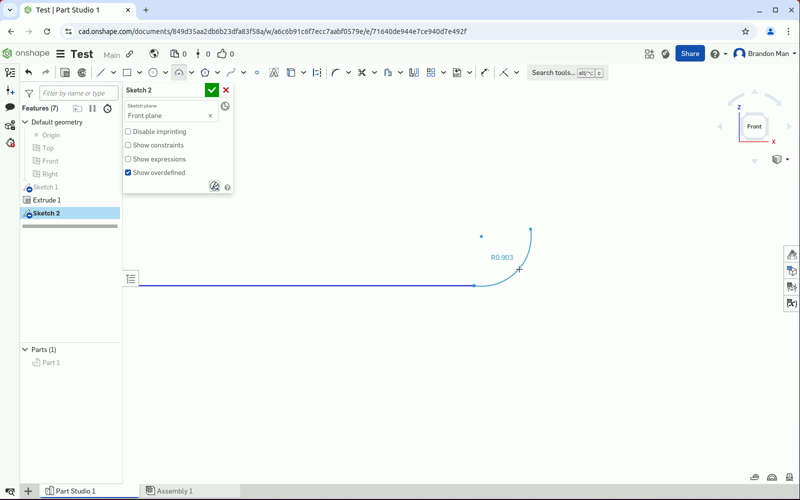
click(519, 268)
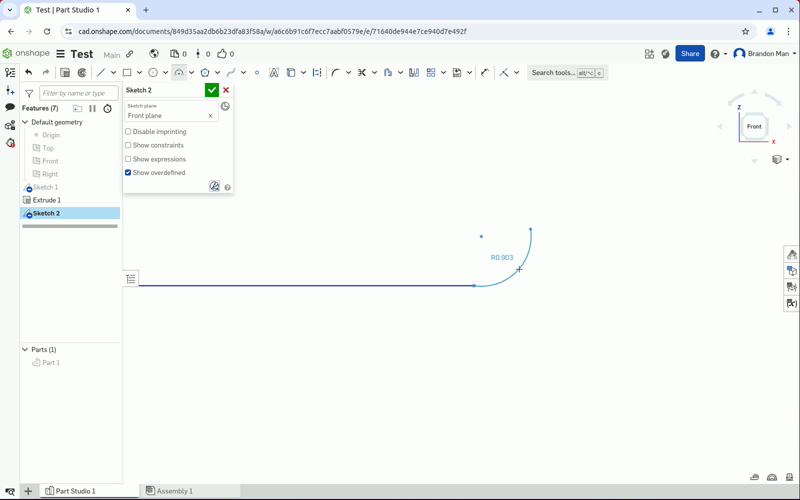
scroll(-6)
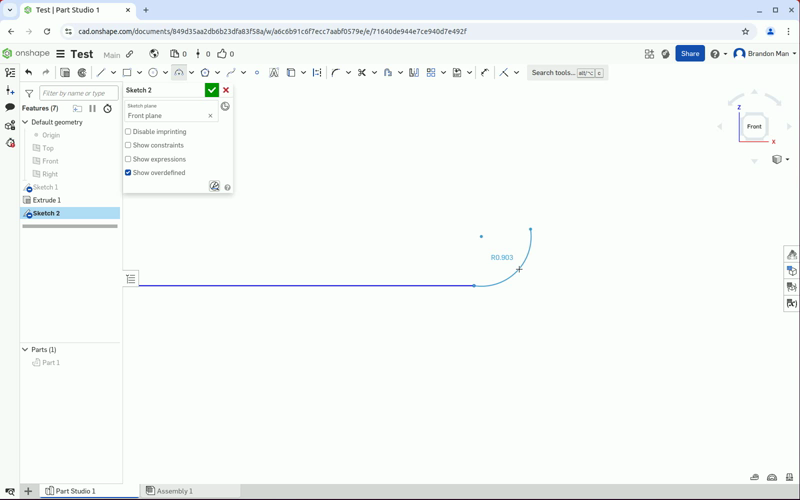
scroll(-6)
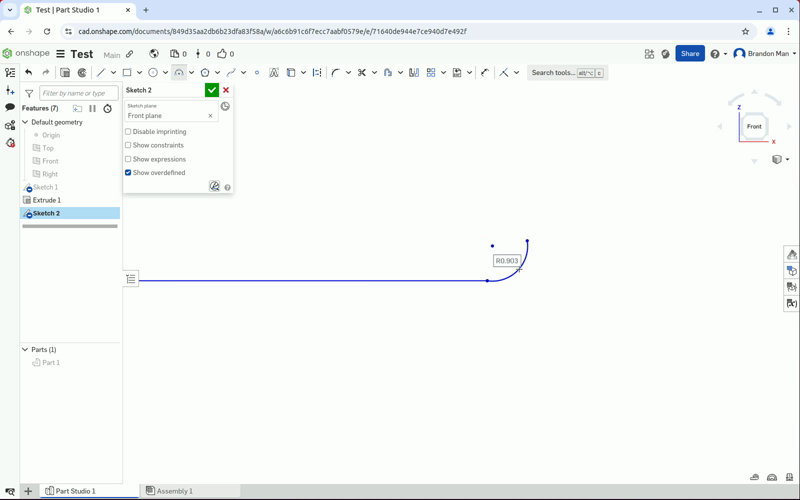
scroll(-6)
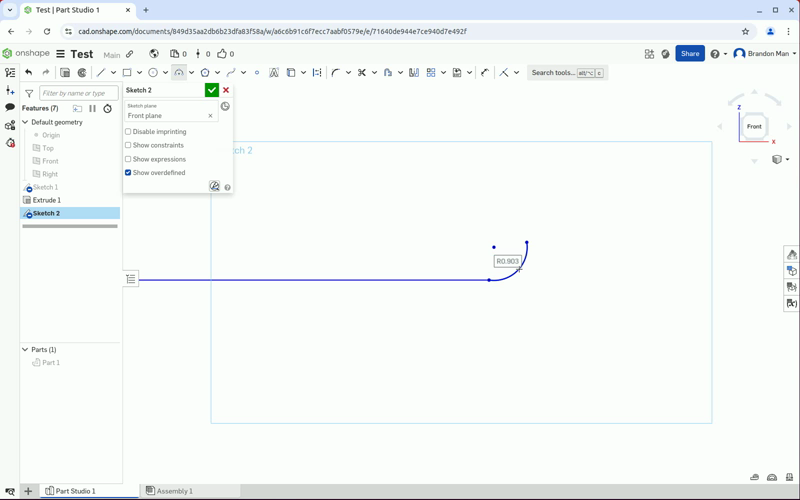
scroll(-6)
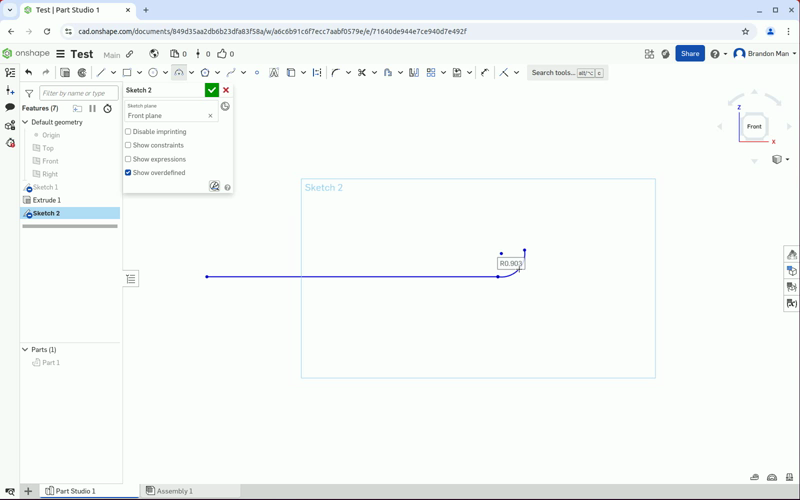
scroll(-6)
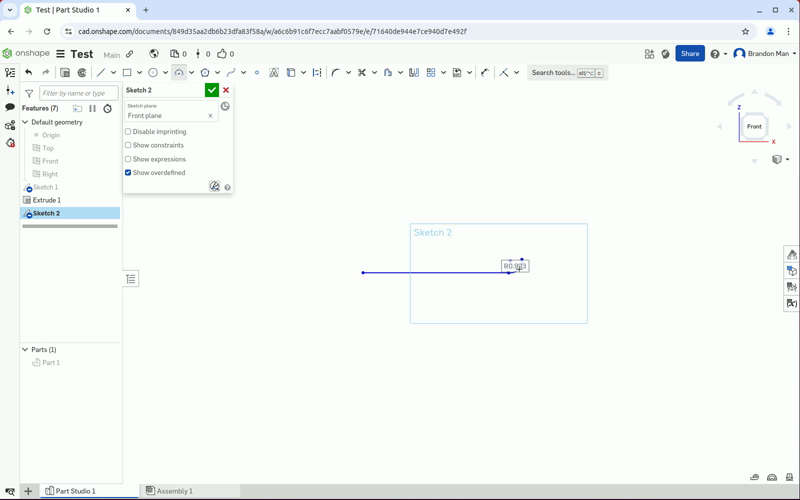
scroll(-6)
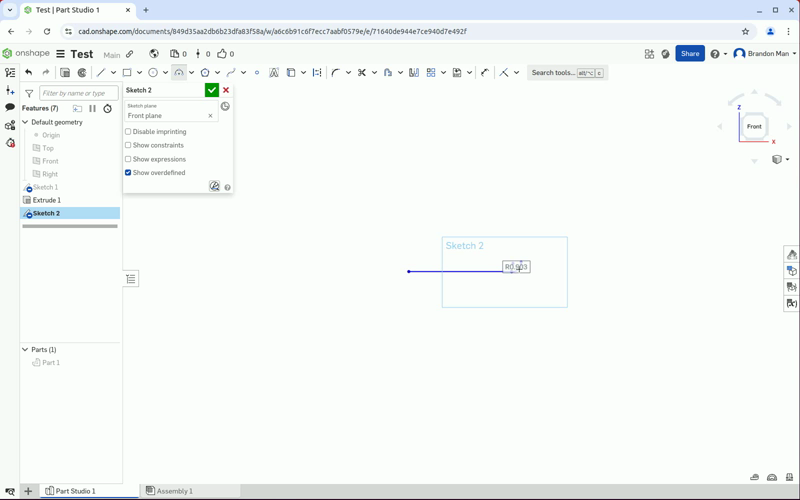
scroll(-6)
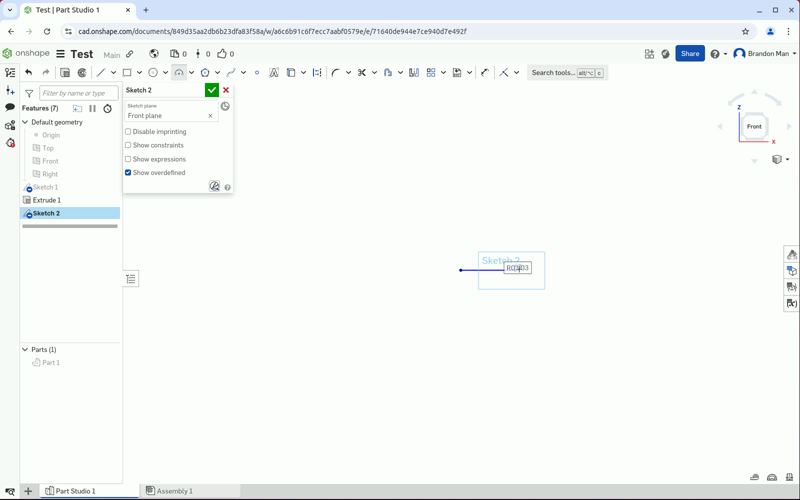
key_up(shift)
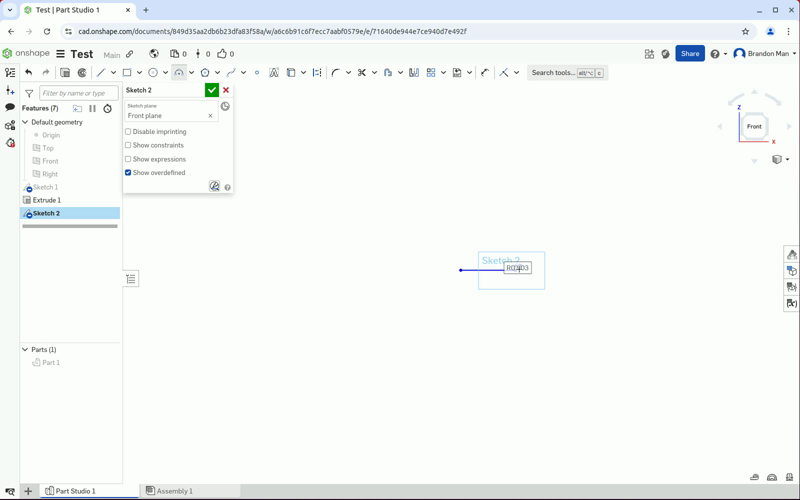
key(esc)
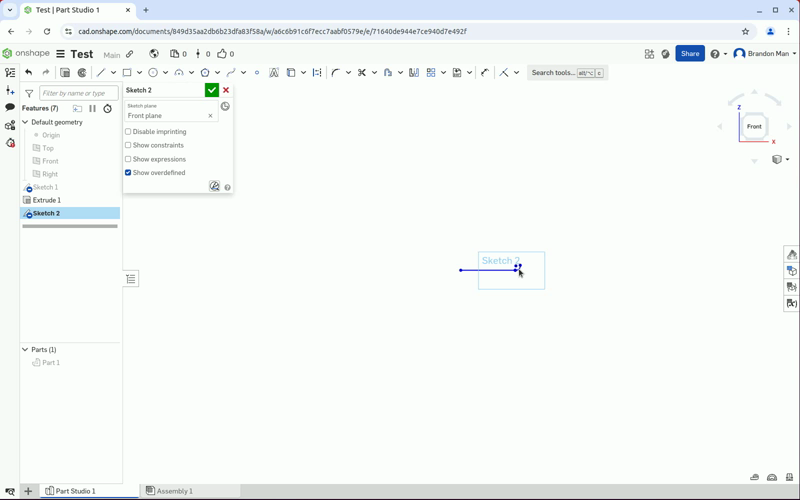
key(l)
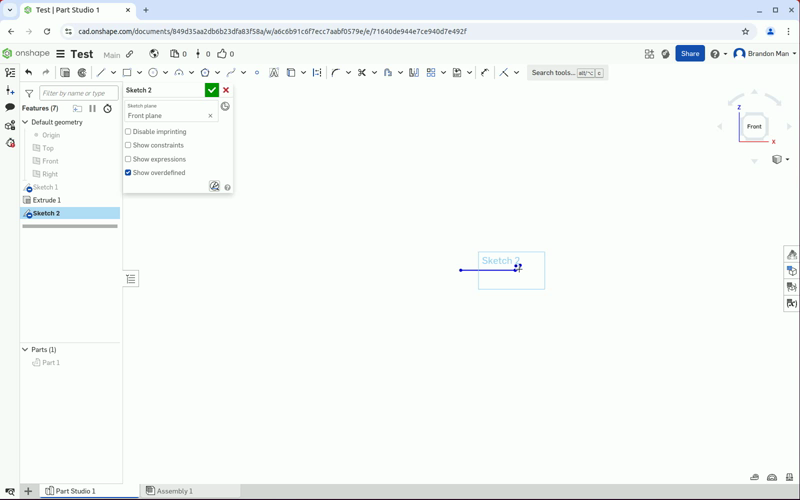
mouse_move(520, 265)
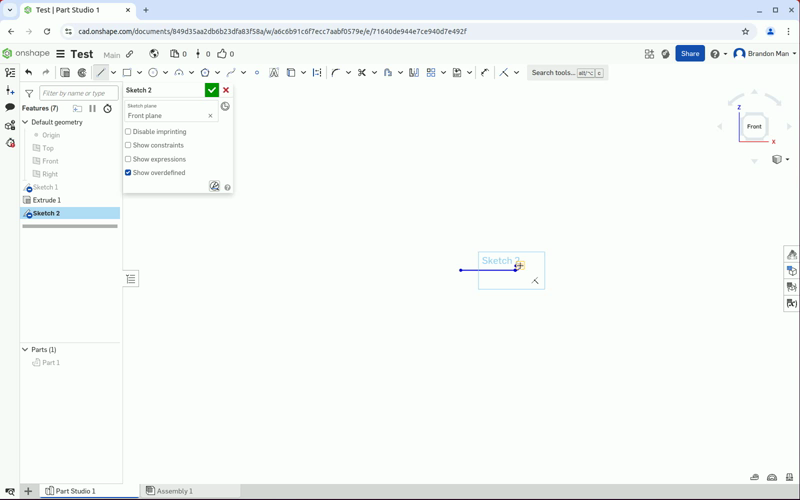
scroll(6)
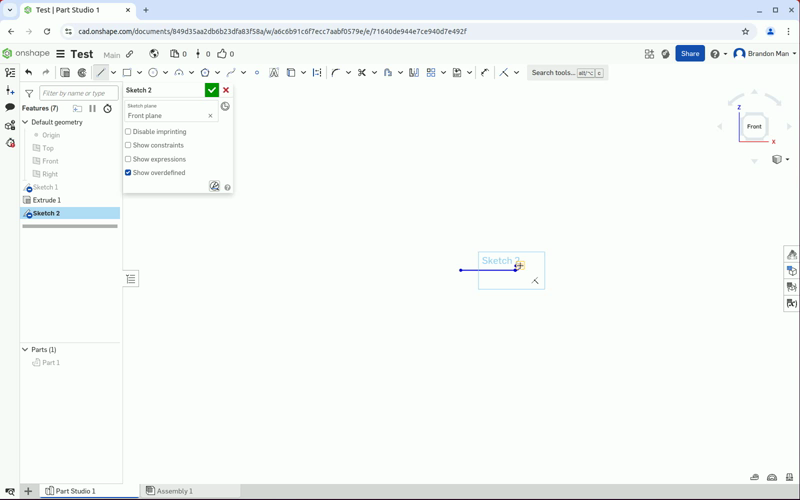
scroll(6)
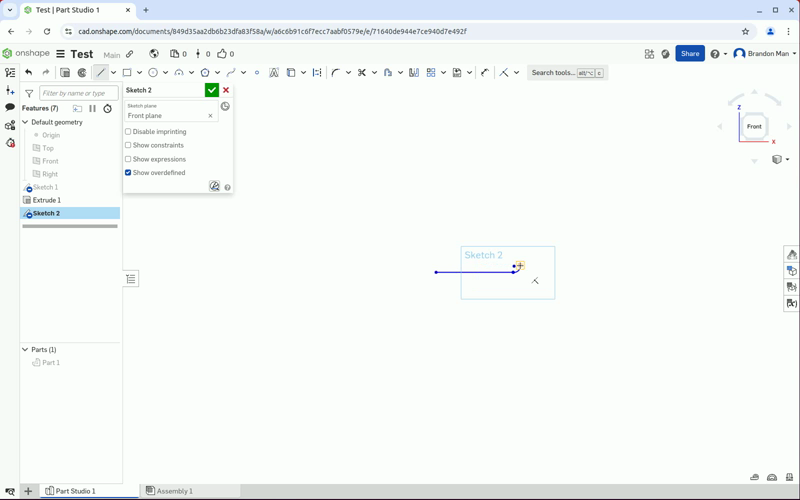
scroll(6)
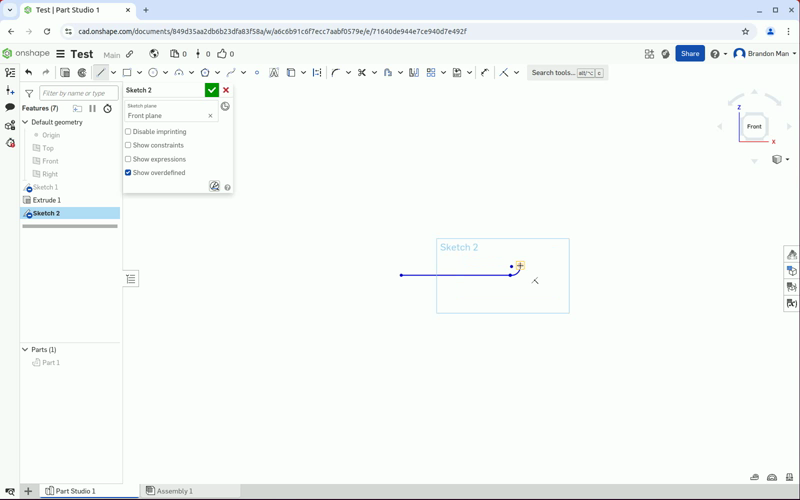
scroll(6)
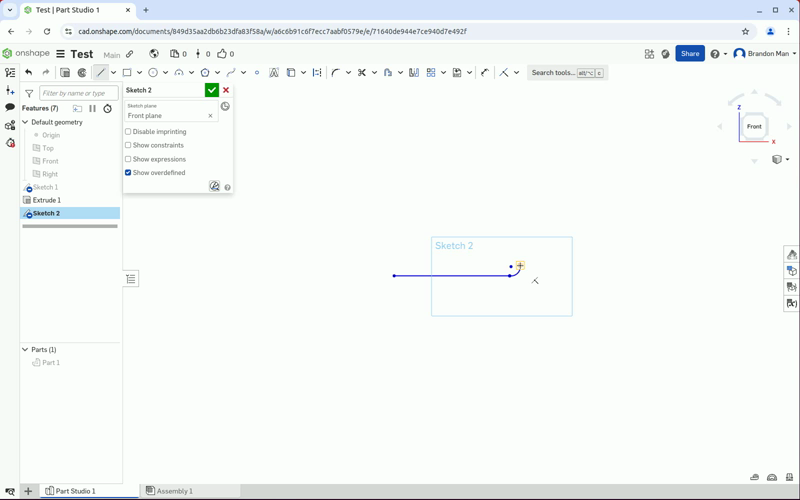
scroll(6)
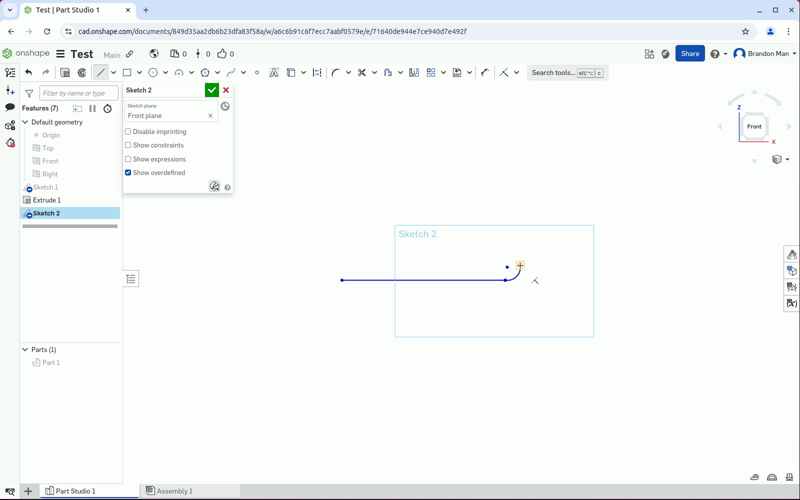
scroll(6)
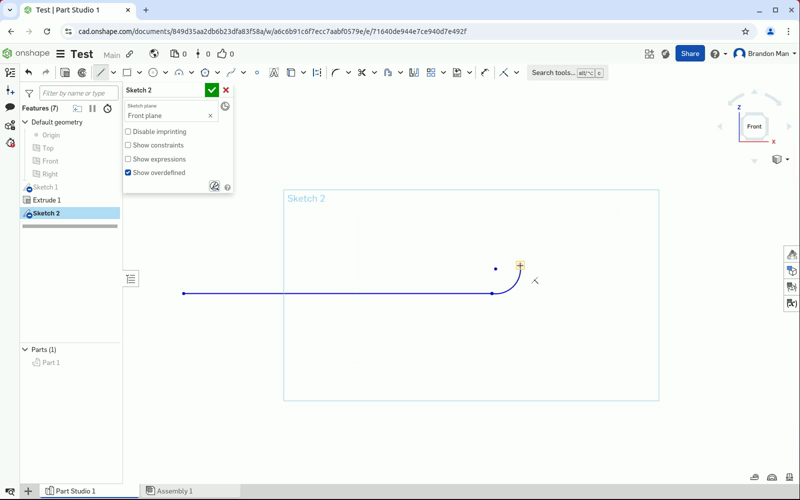
scroll(6)
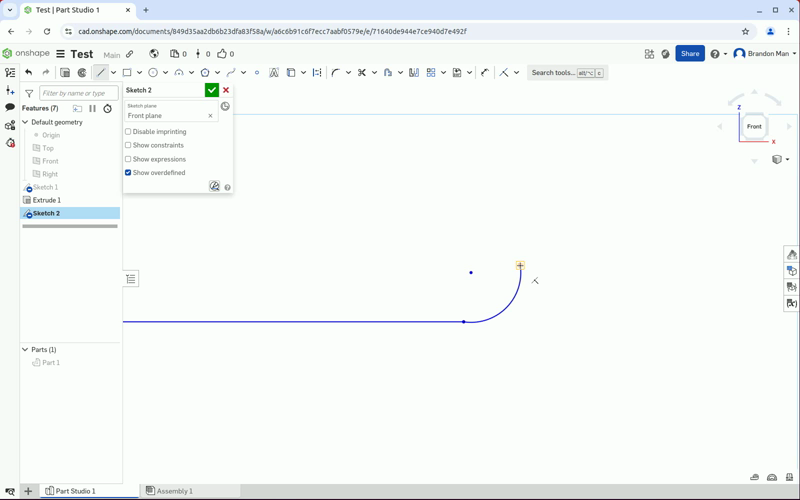
click(520, 265)
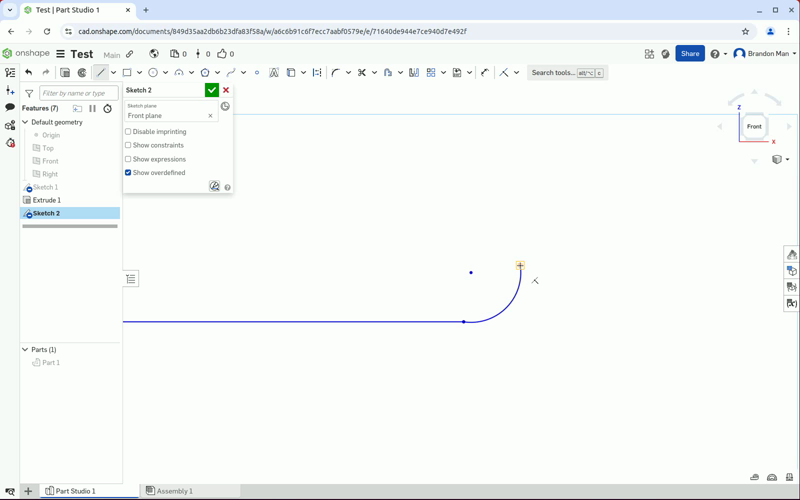
scroll(-6)
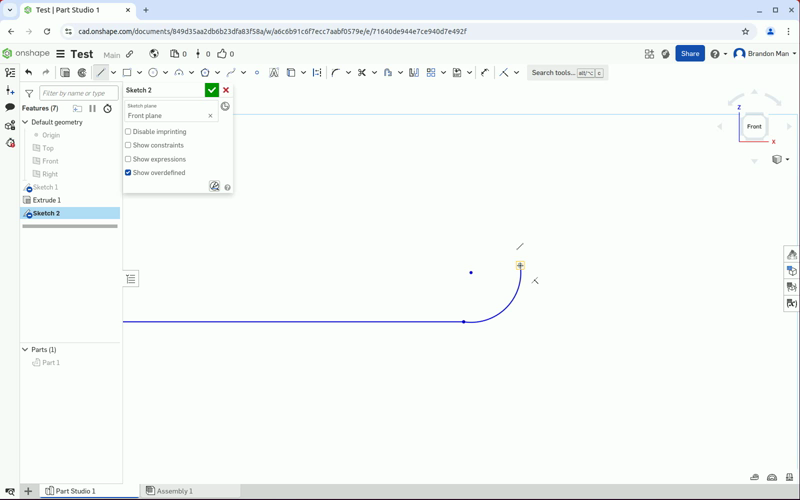
scroll(-6)
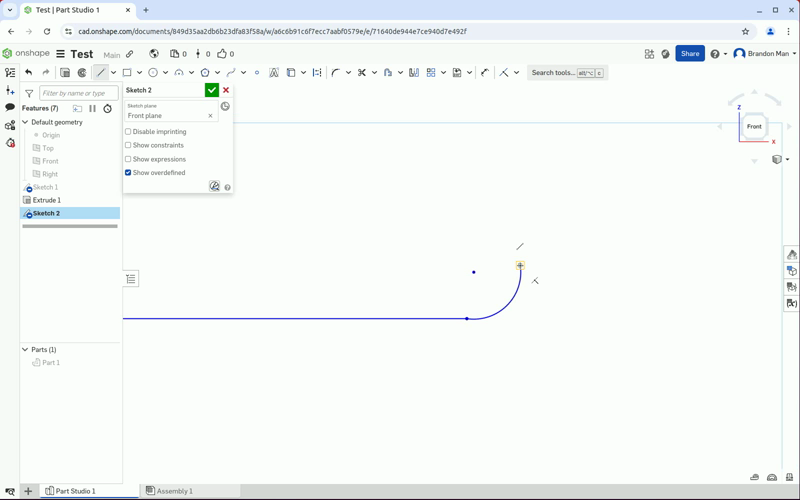
scroll(-6)
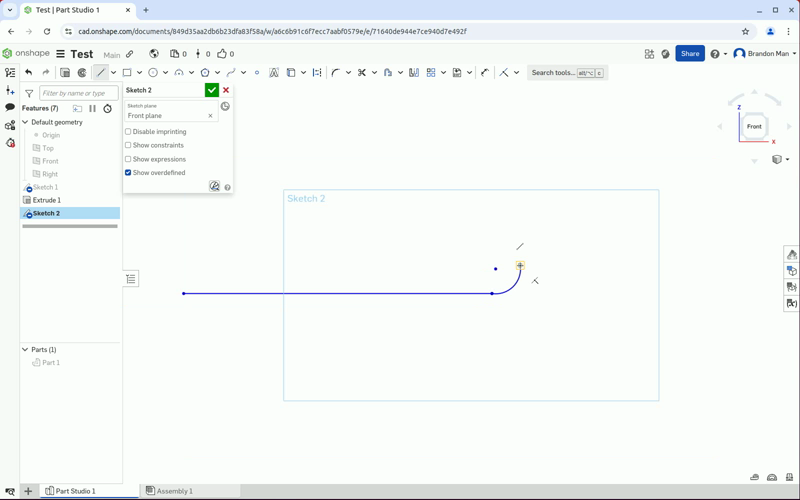
scroll(-6)
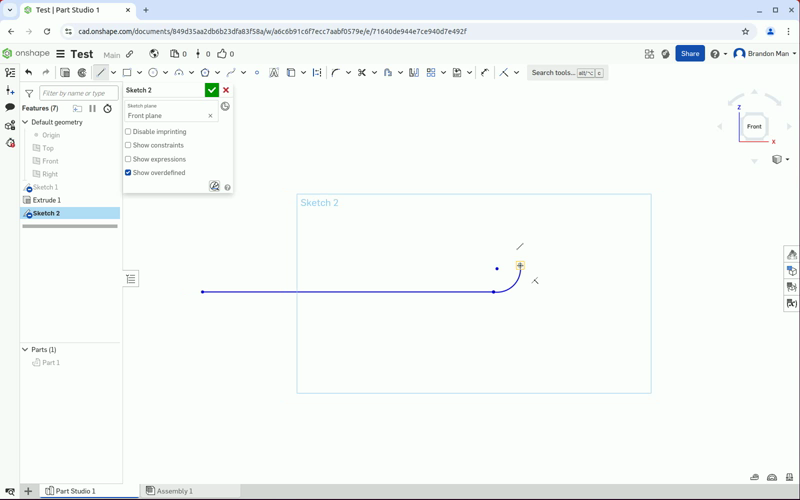
scroll(-6)
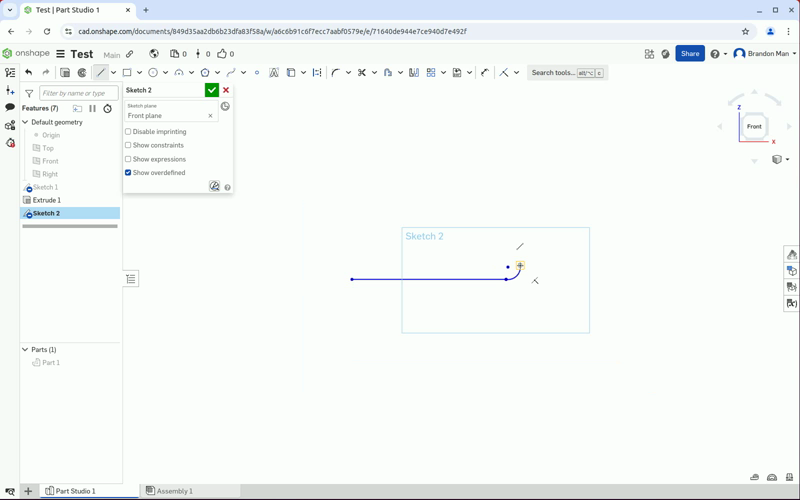
scroll(-6)
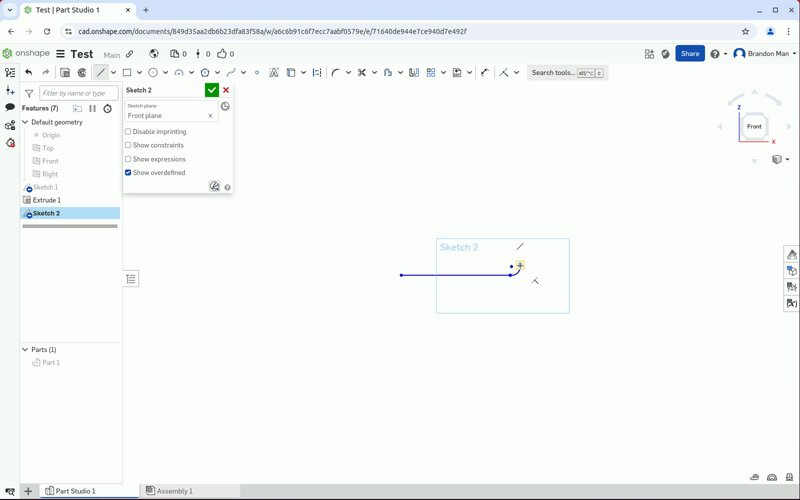
scroll(-6)
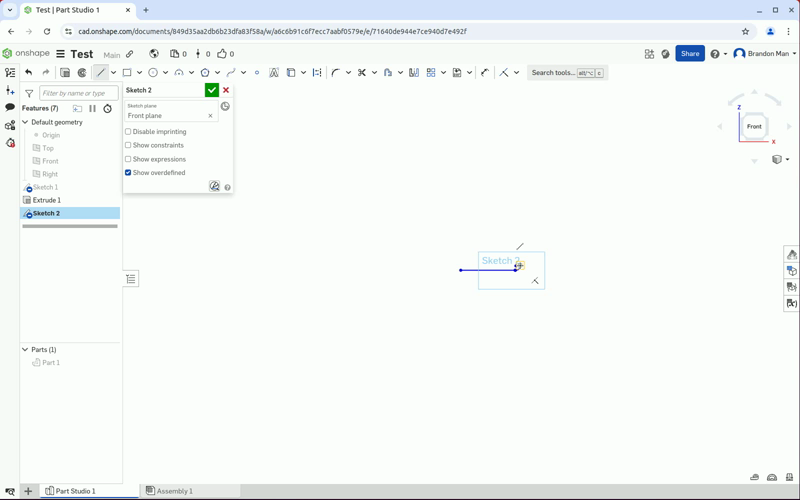
key_down(shift)
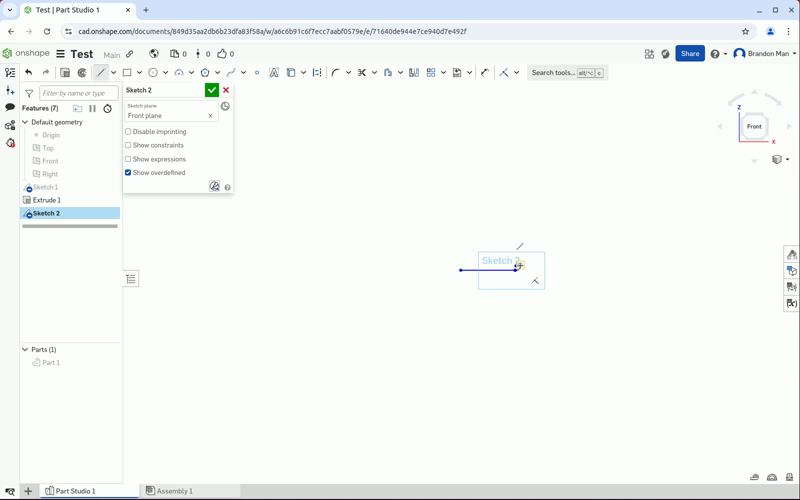
mouse_move(550, 265)
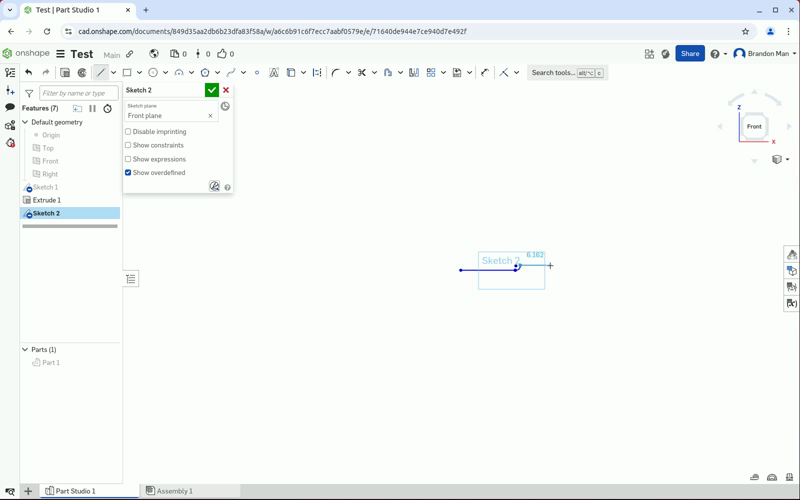
mouse_move(520, 248)
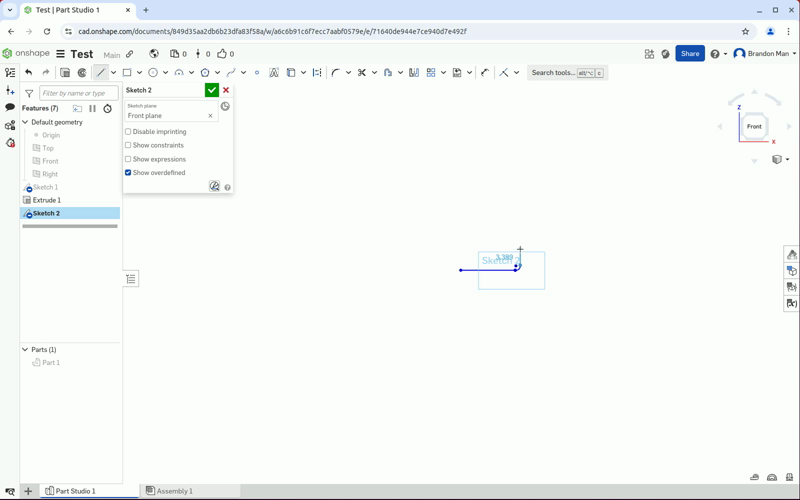
click(520, 248)
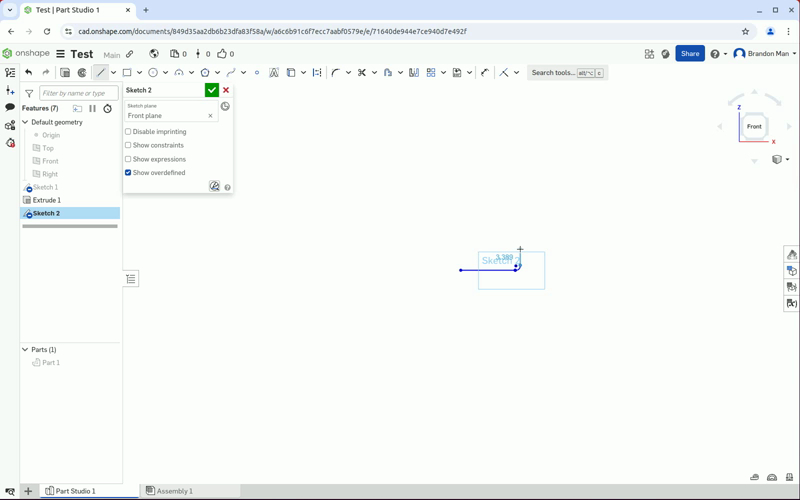
key_up(shift)
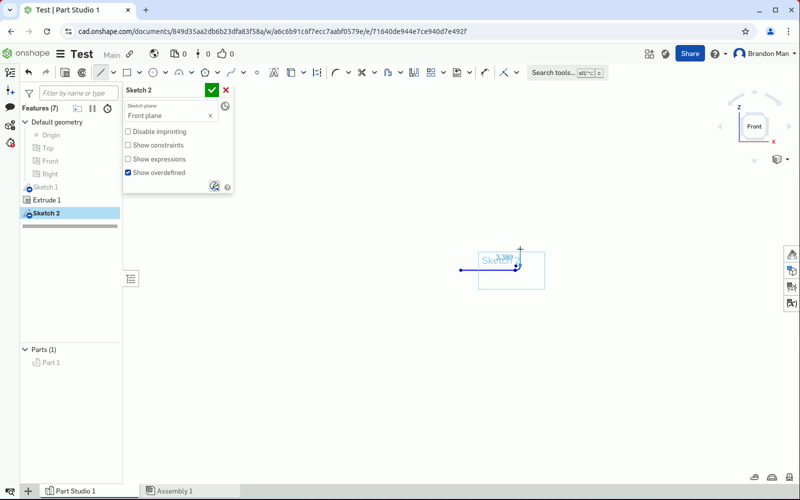
key_down(shift)
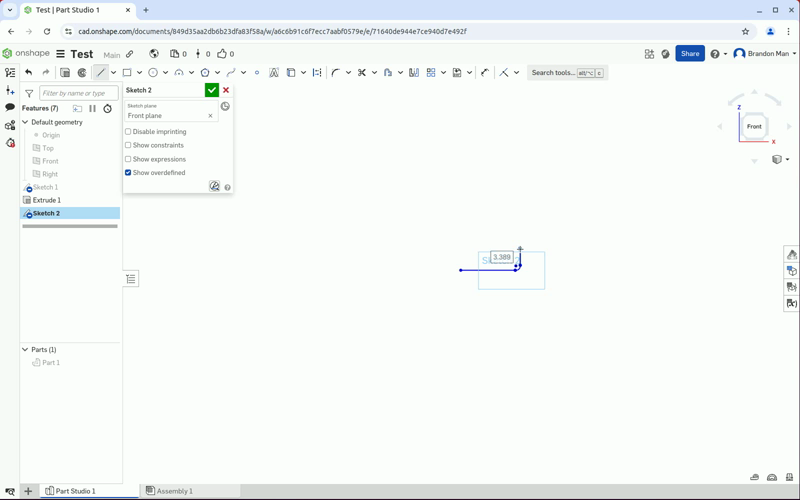
mouse_move(550, 248)
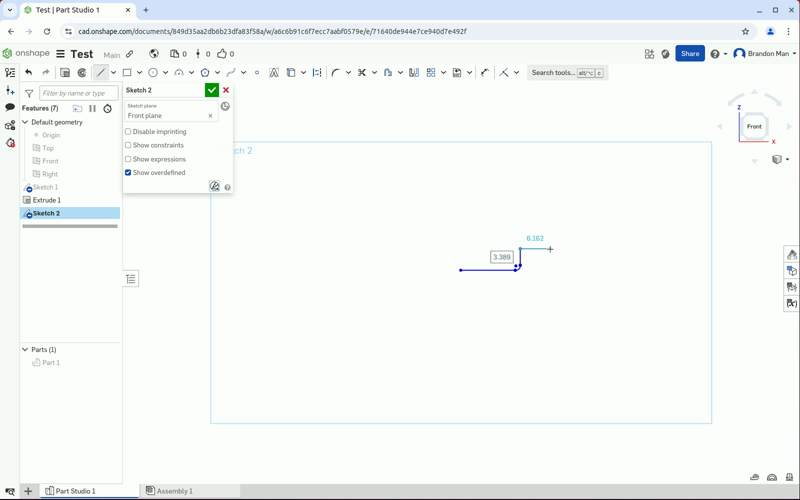
mouse_move(525, 248)
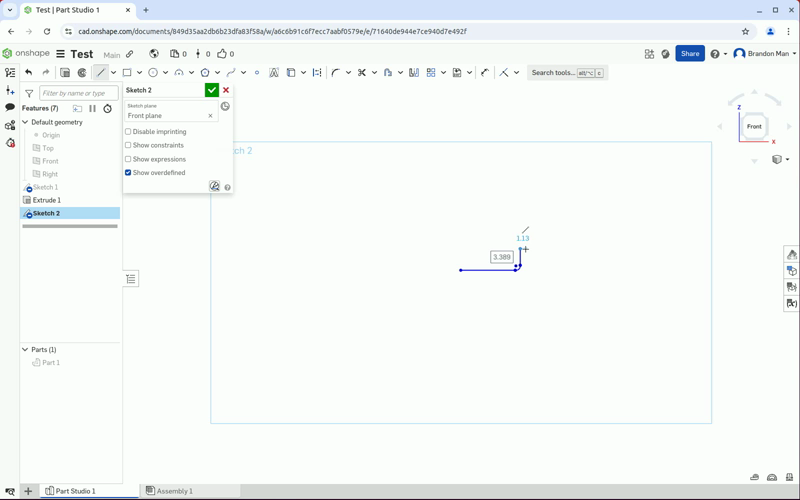
scroll(6)
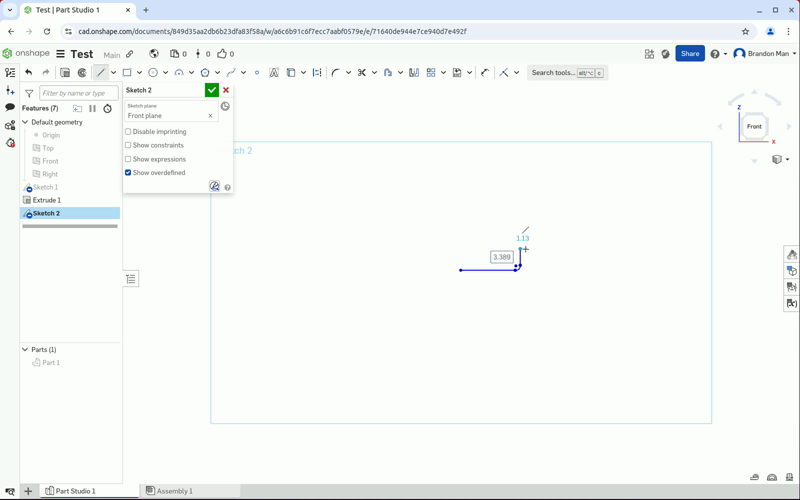
scroll(6)
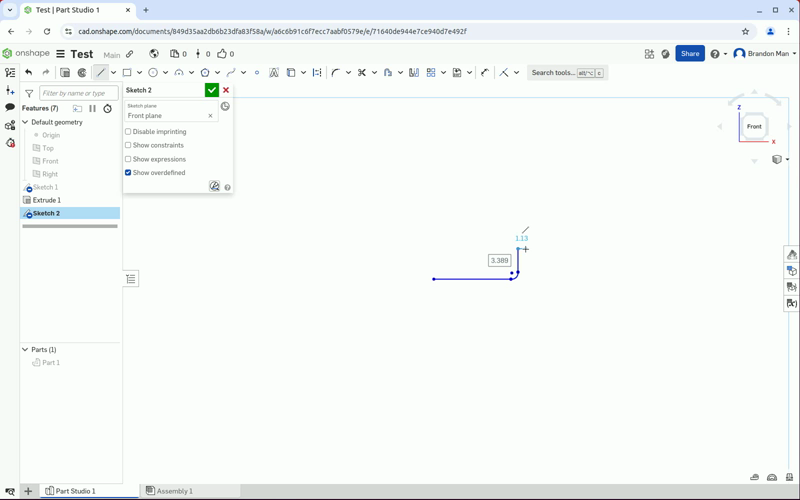
scroll(6)
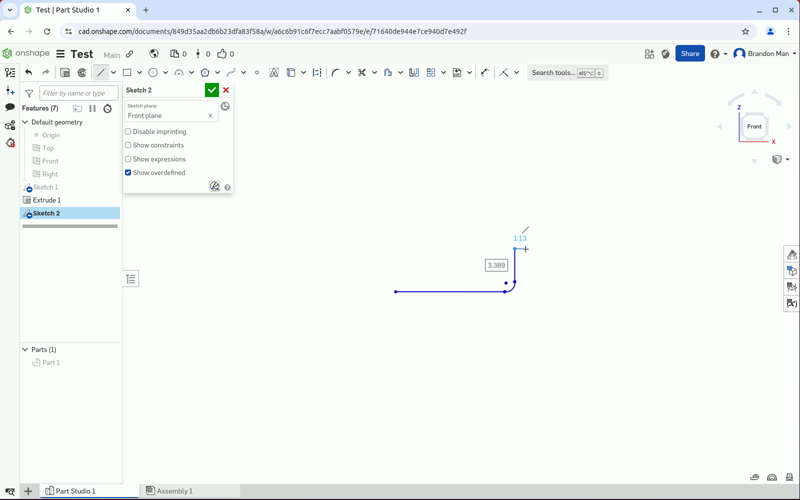
scroll(6)
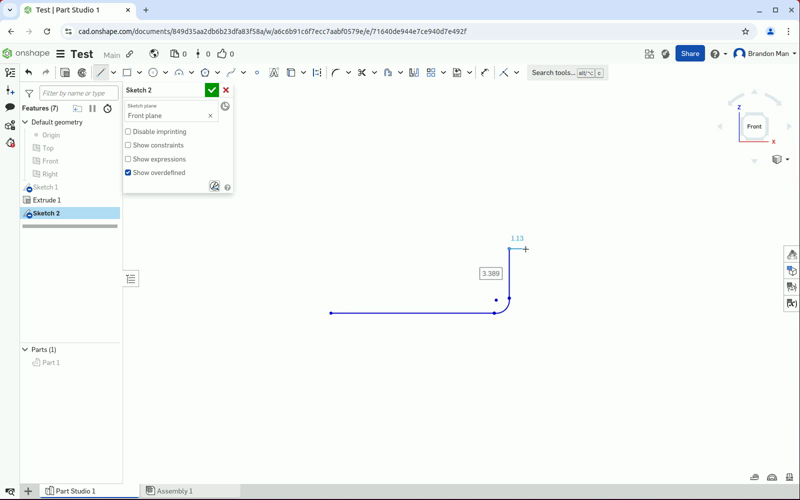
scroll(6)
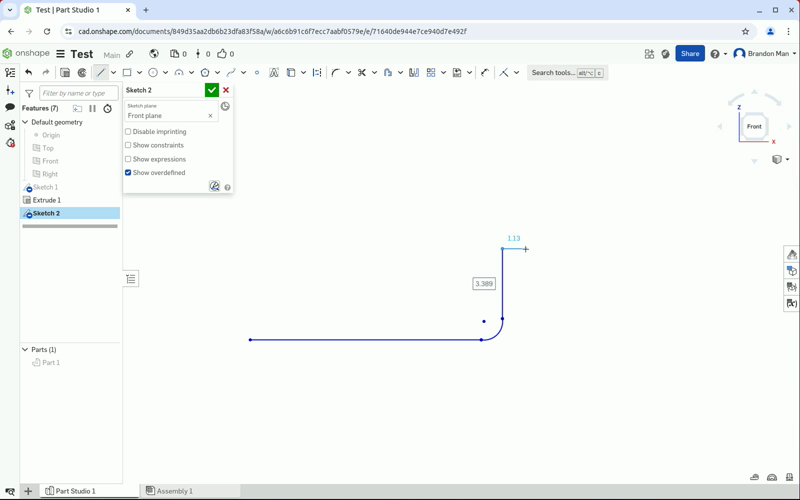
scroll(6)
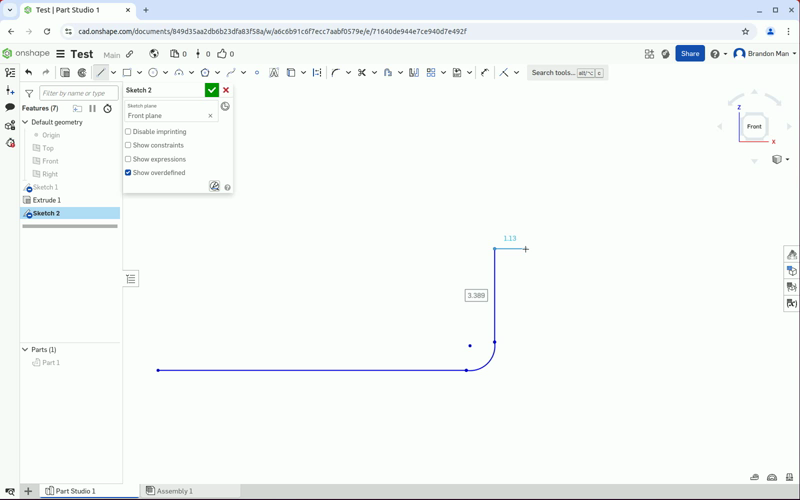
scroll(6)
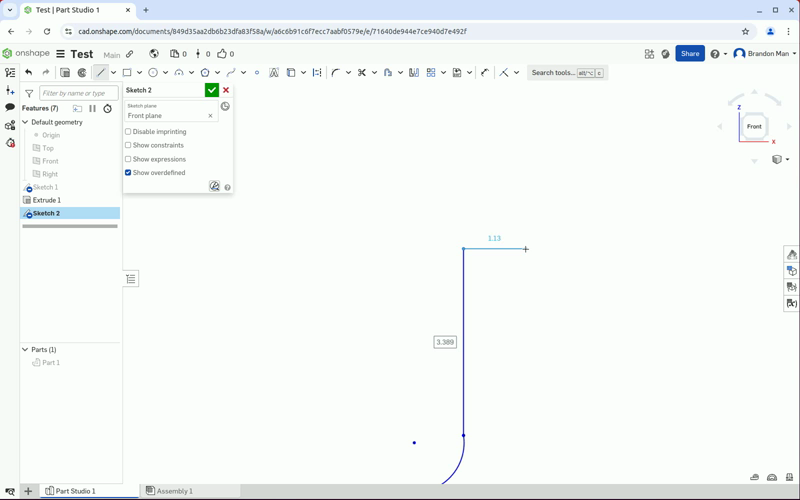
click(525, 248)
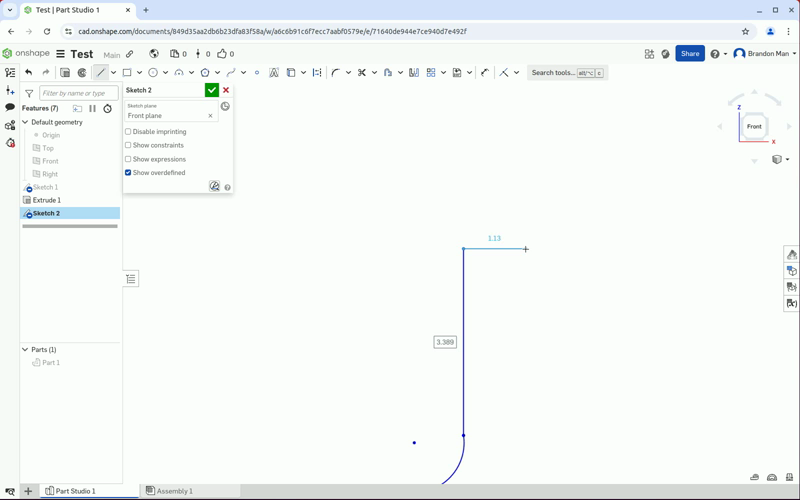
scroll(-6)
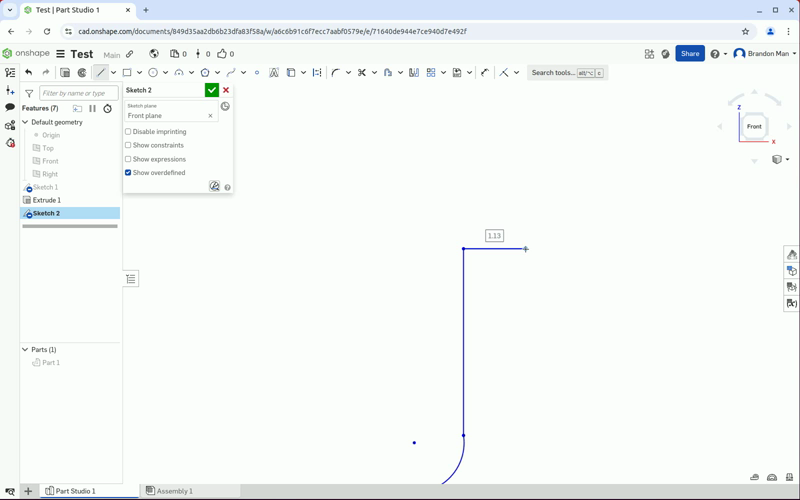
scroll(-6)
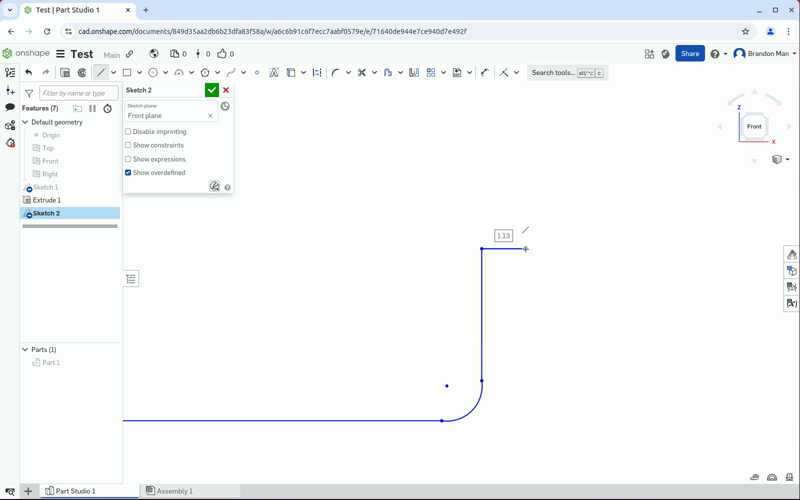
scroll(-6)
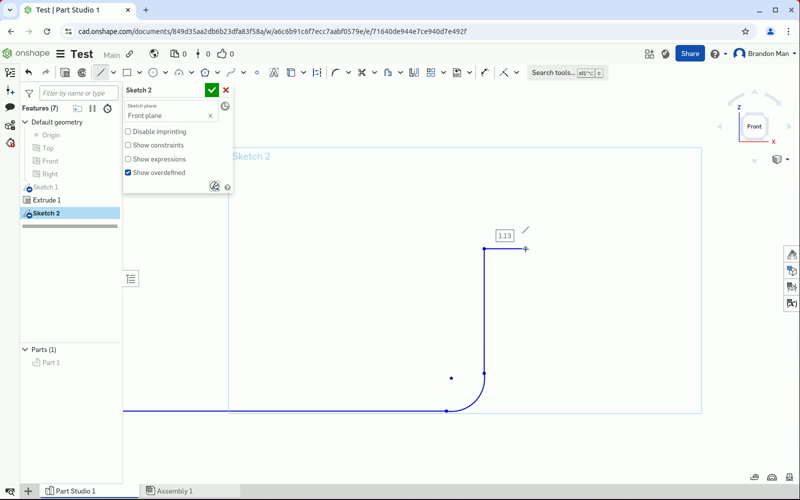
scroll(-6)
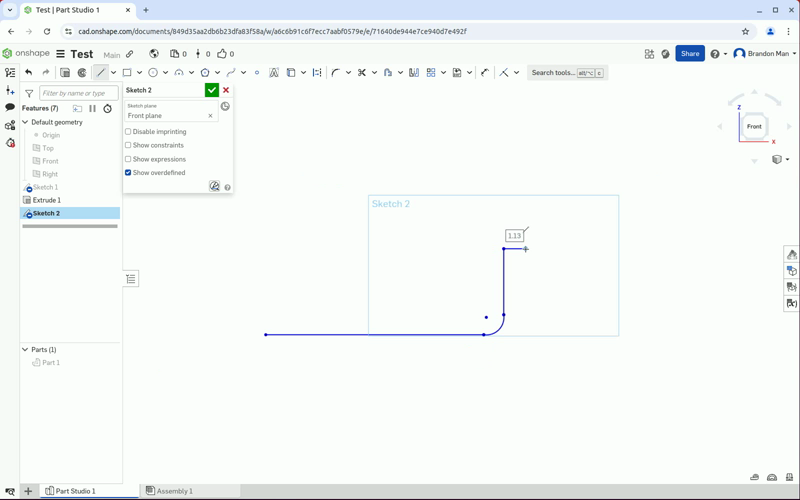
scroll(-6)
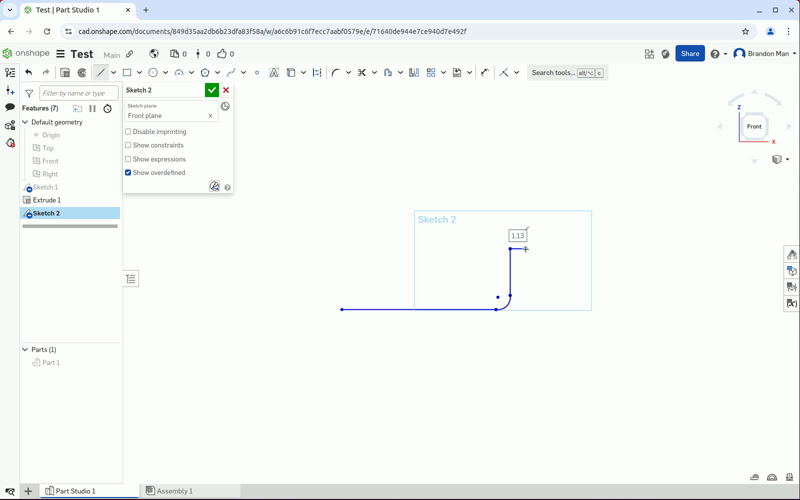
scroll(-6)
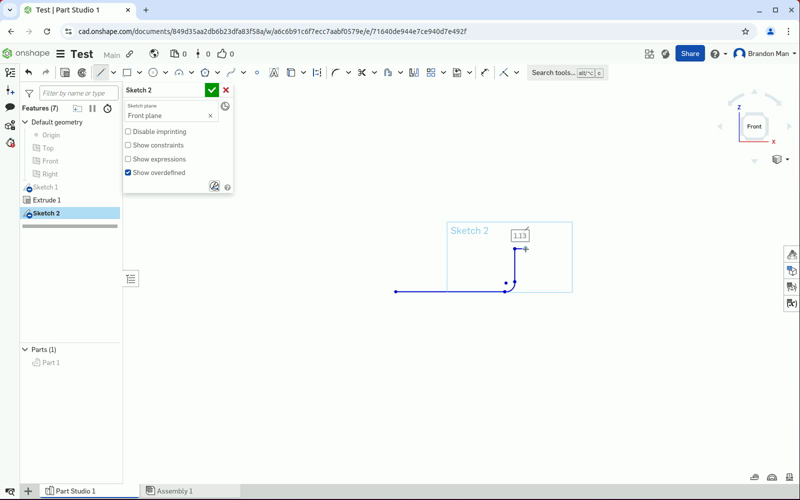
scroll(-6)
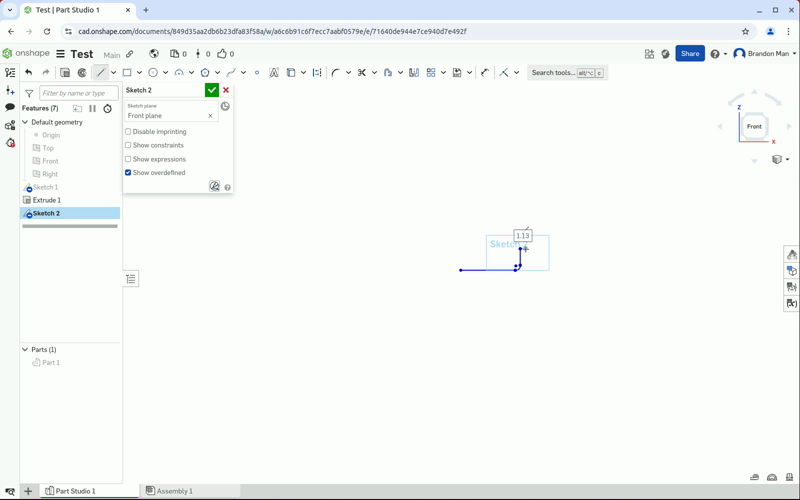
key_up(shift)
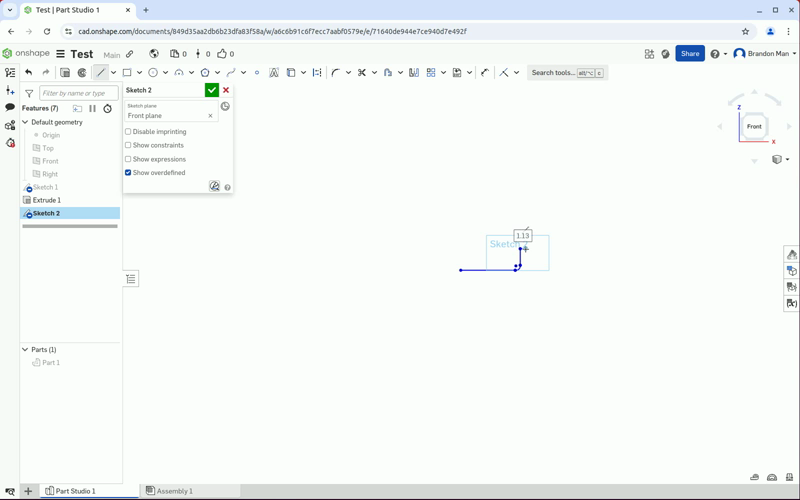
key_down(shift)
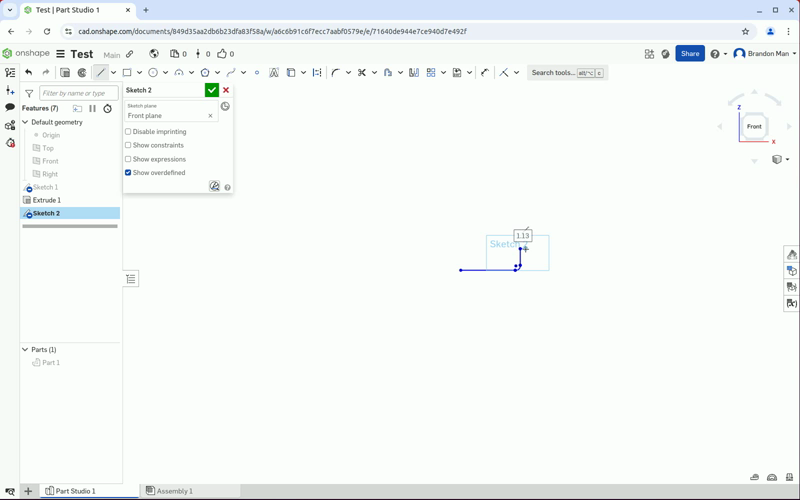
mouse_move(555, 248)
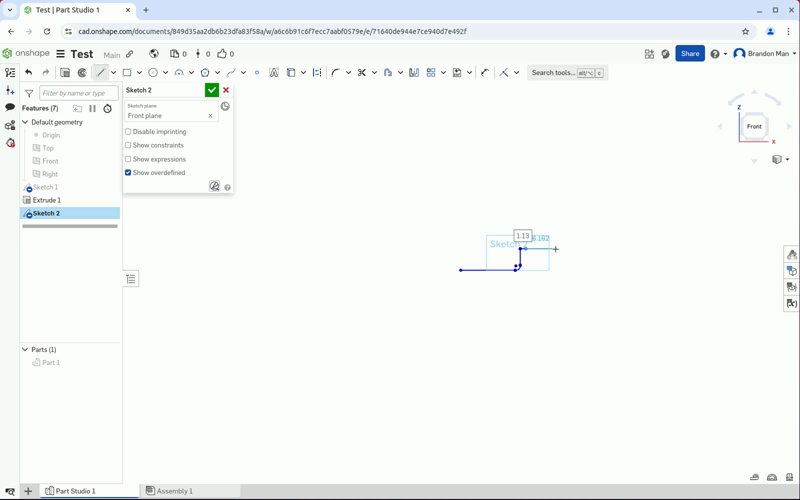
mouse_move(525, 240)
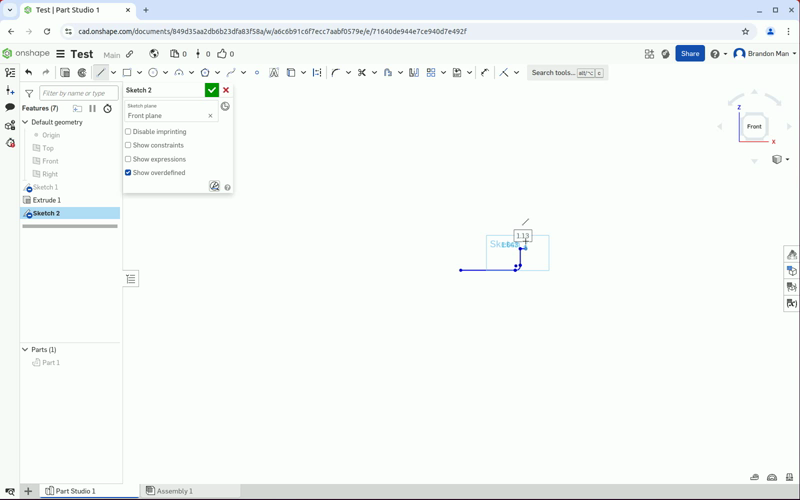
click(525, 240)
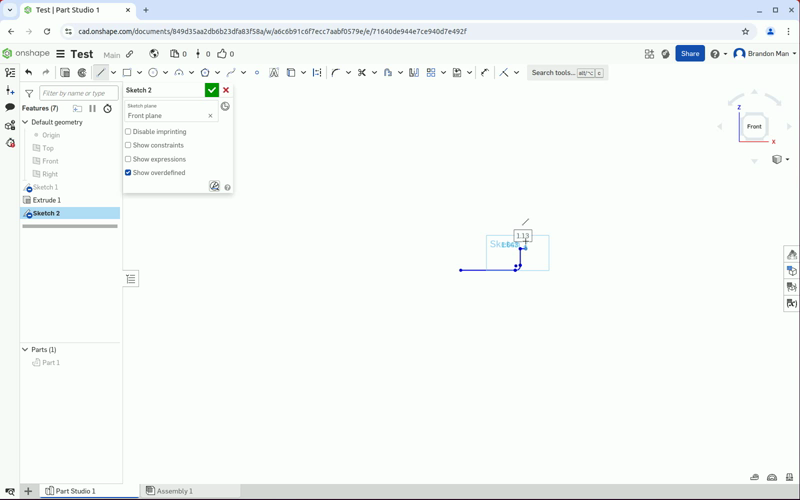
key_up(shift)
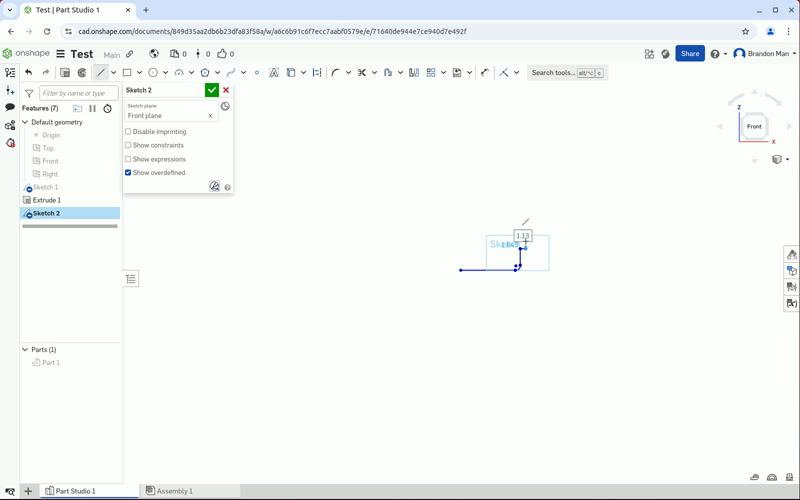
key_down(shift)
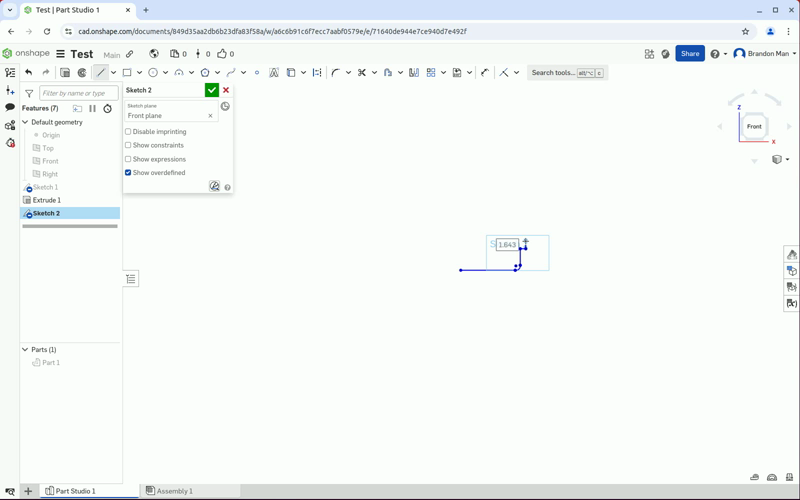
mouse_move(555, 240)
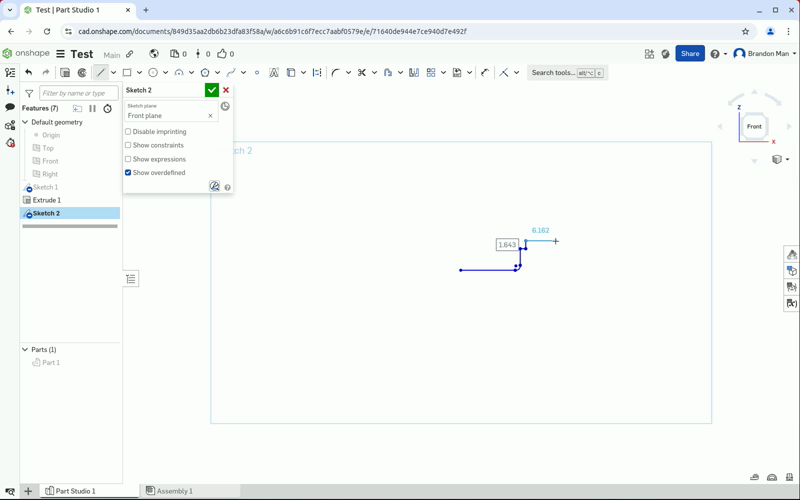
mouse_move(520, 240)
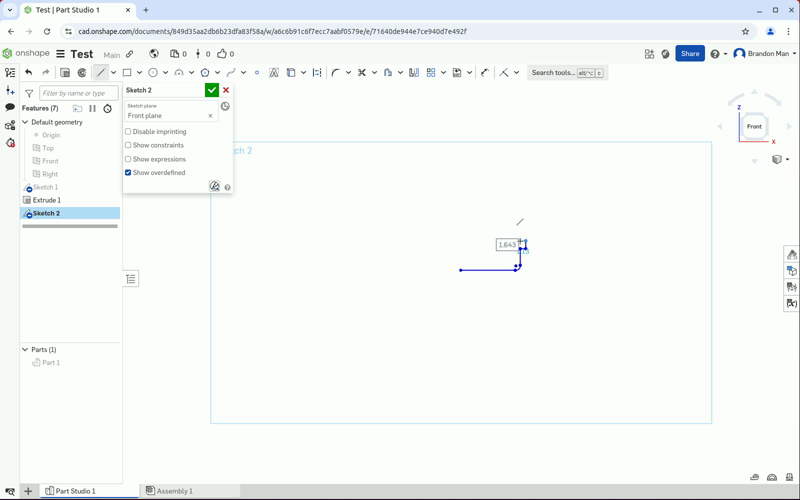
scroll(6)
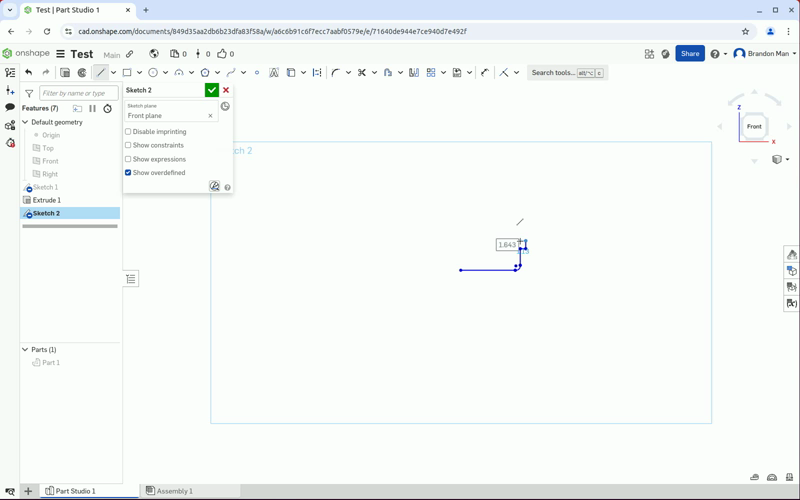
scroll(6)
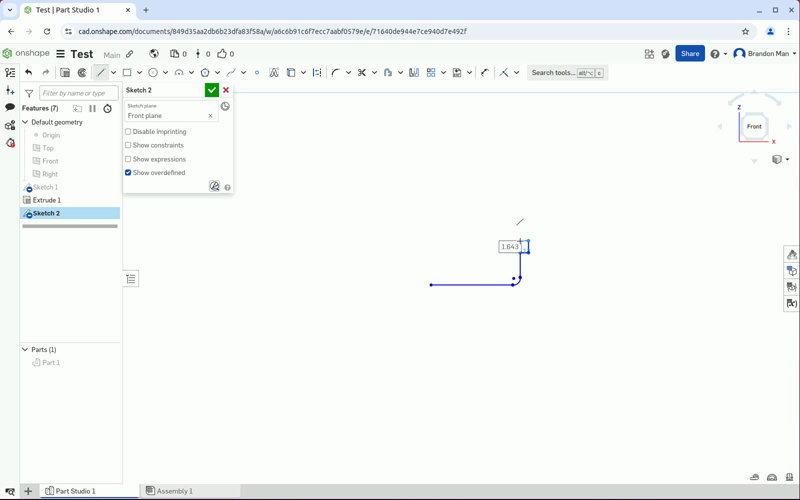
scroll(6)
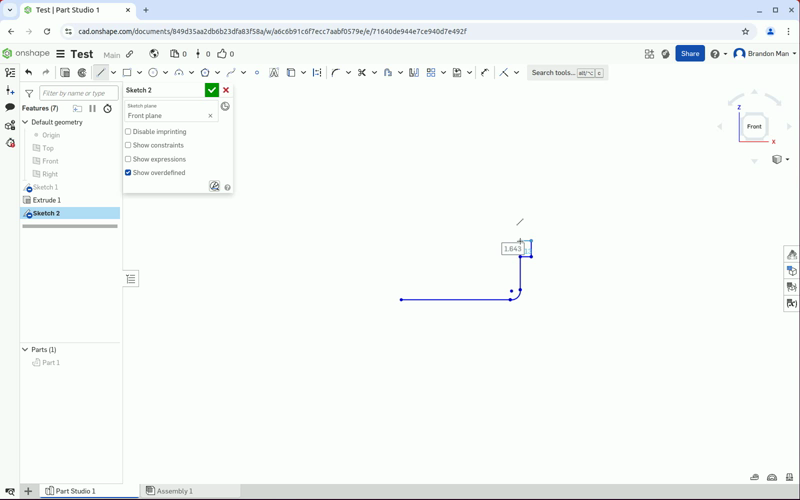
scroll(6)
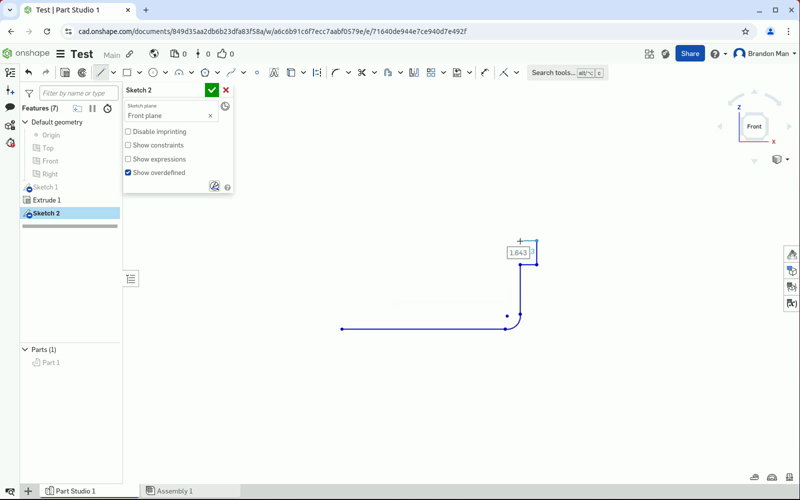
scroll(6)
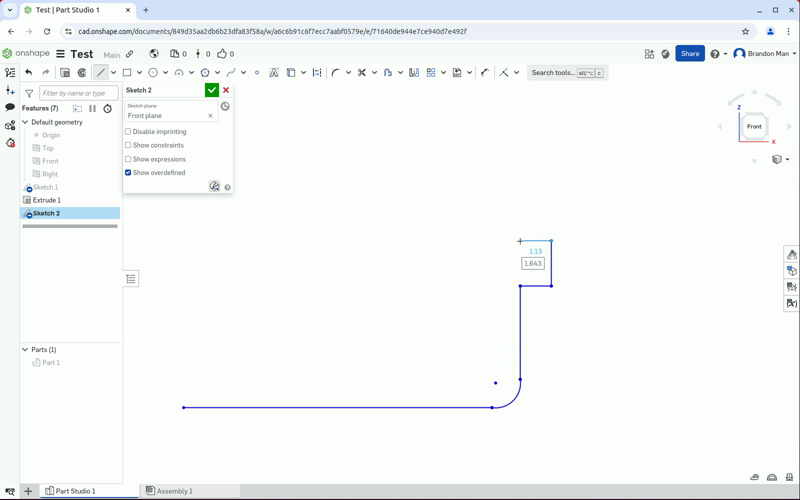
scroll(6)
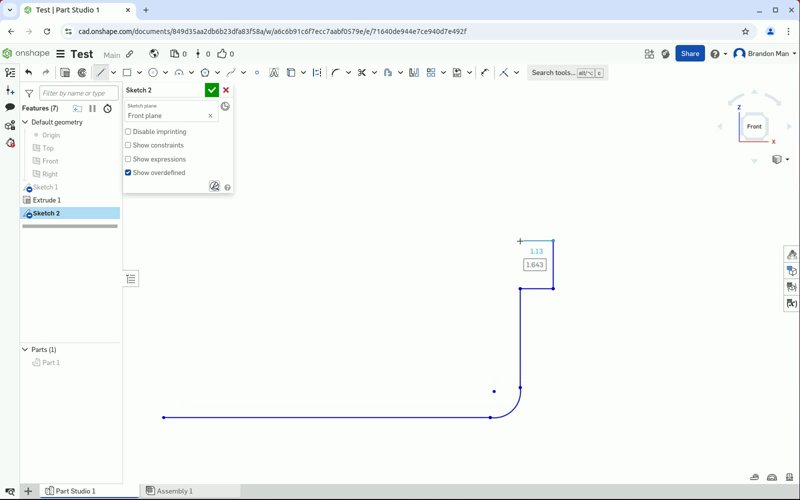
scroll(6)
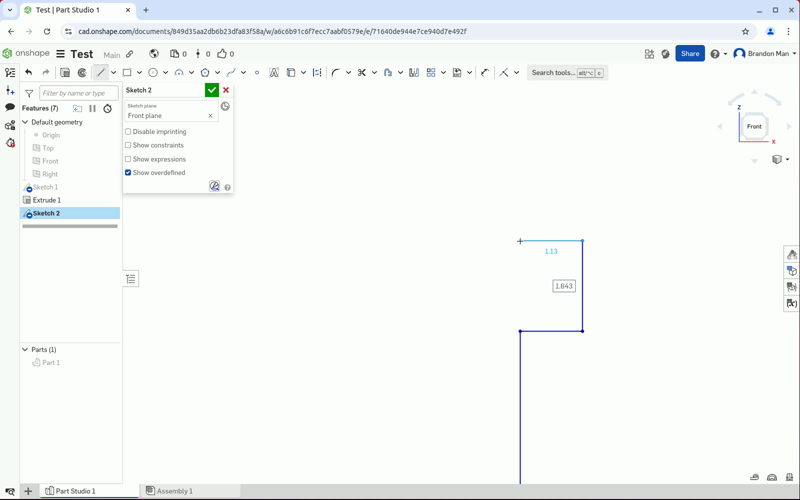
click(520, 240)
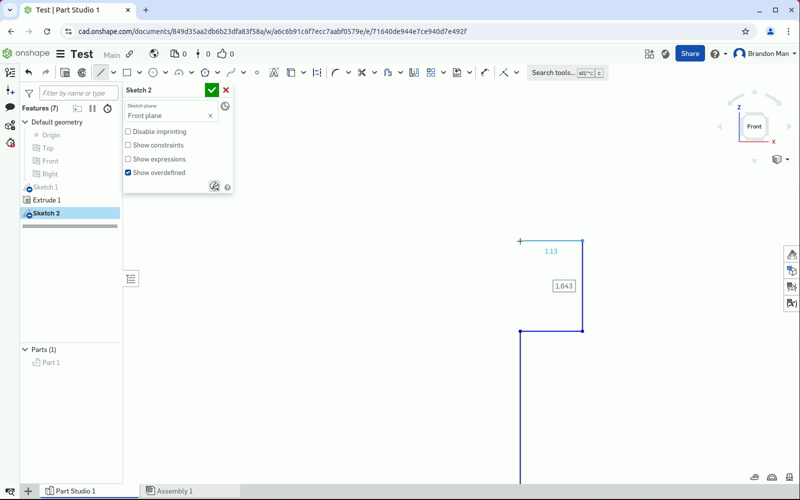
scroll(-6)
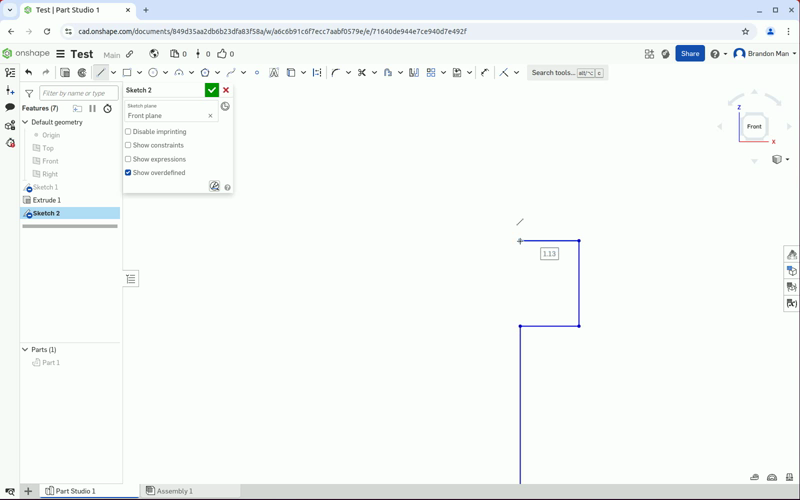
scroll(-6)
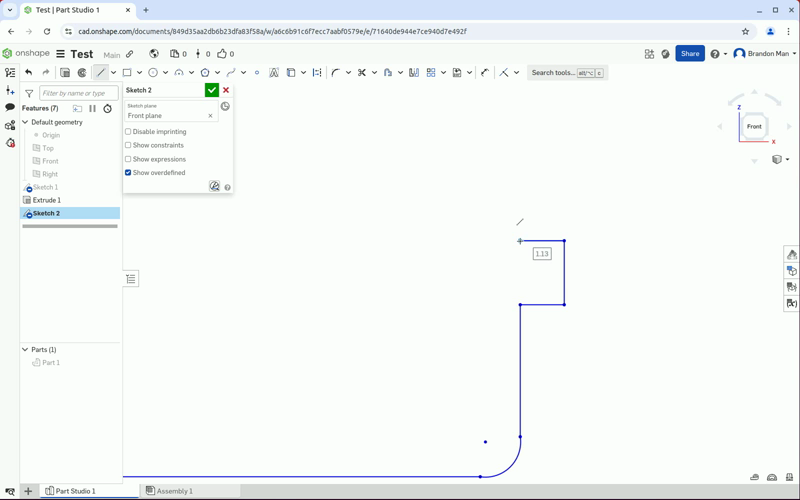
scroll(-6)
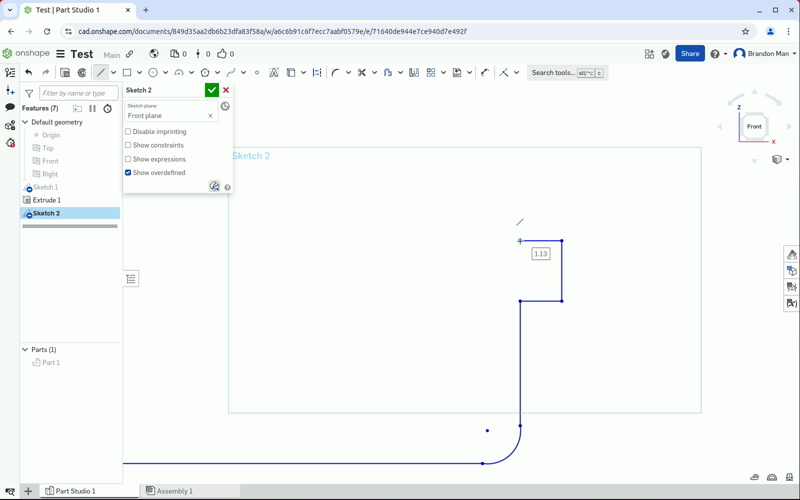
scroll(-6)
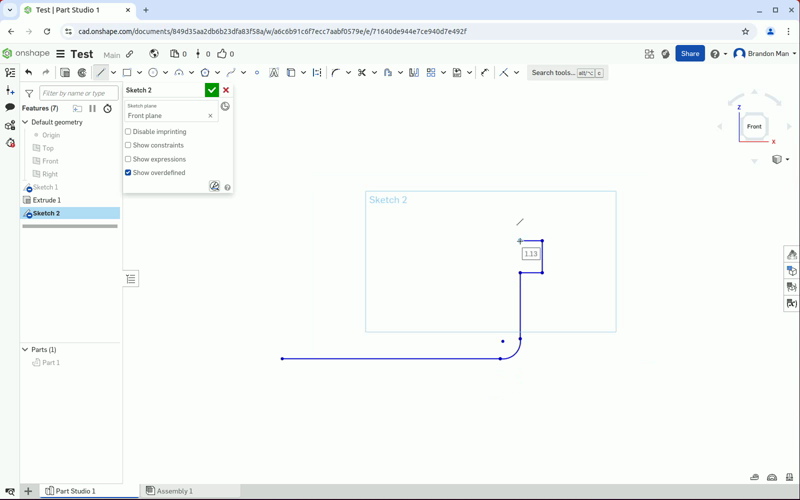
scroll(-6)
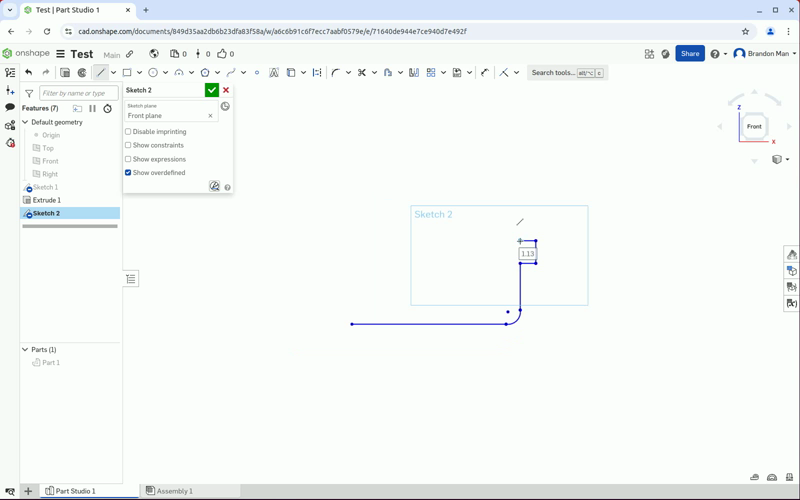
scroll(-6)
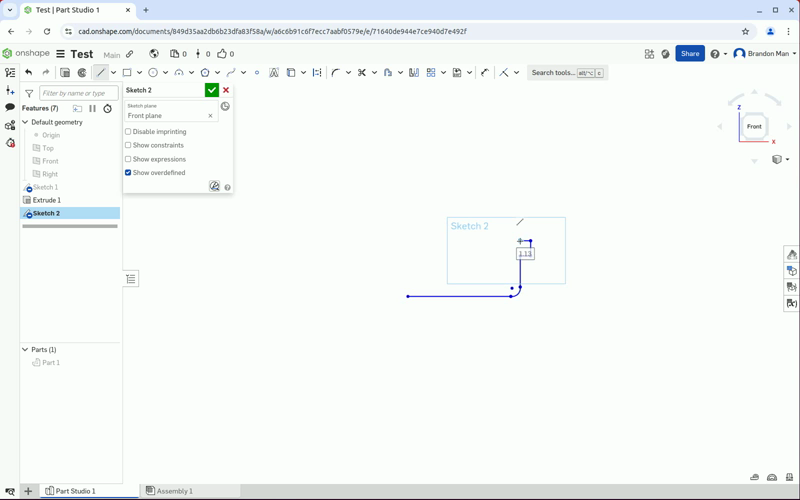
scroll(-6)
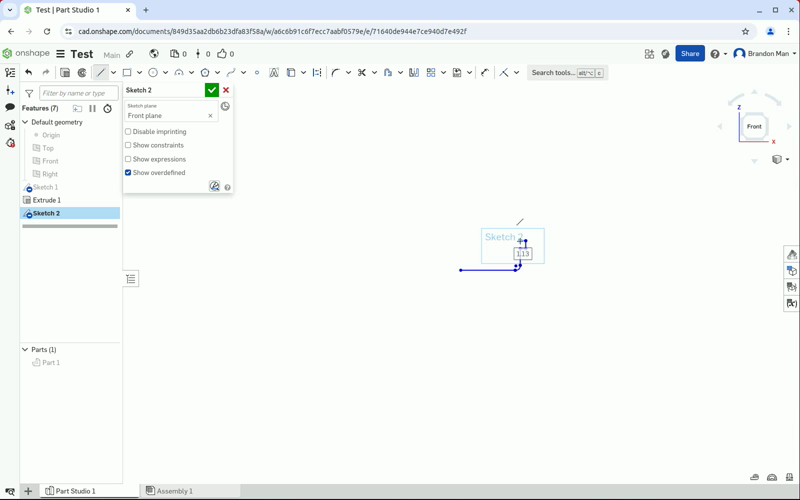
key_up(shift)
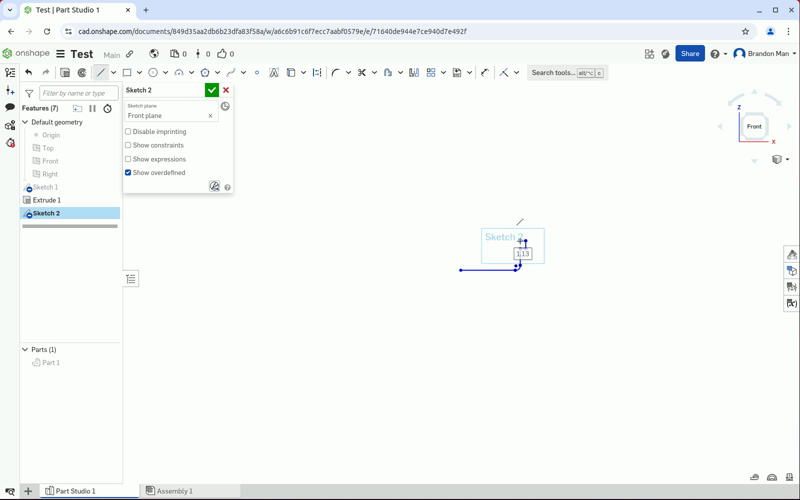
key_down(shift)
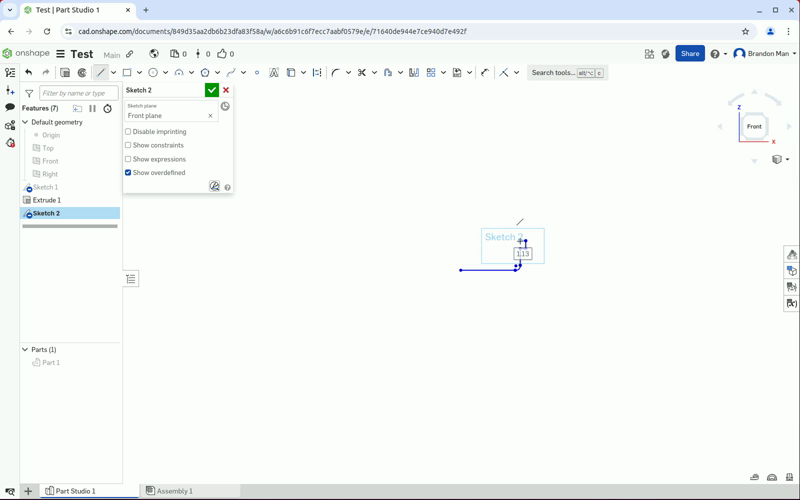
mouse_move(550, 240)
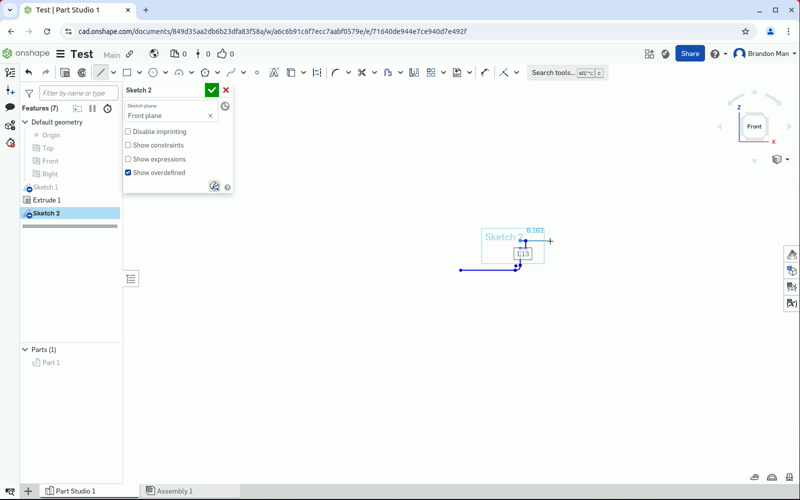
mouse_move(520, 235)
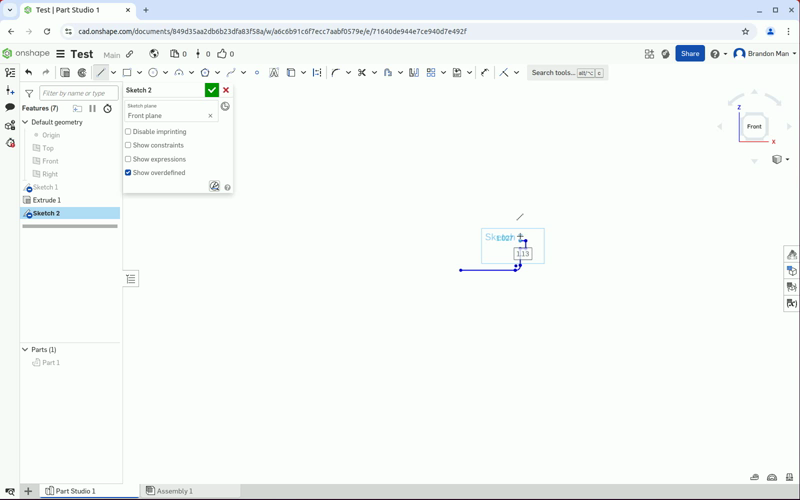
scroll(6)
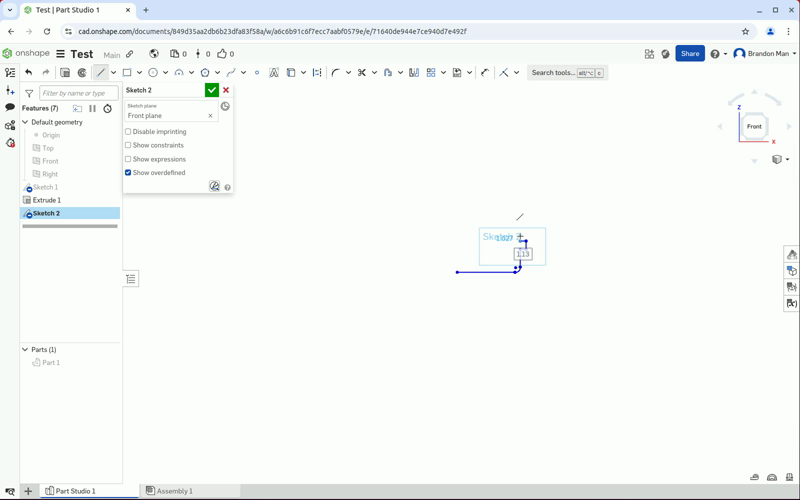
scroll(6)
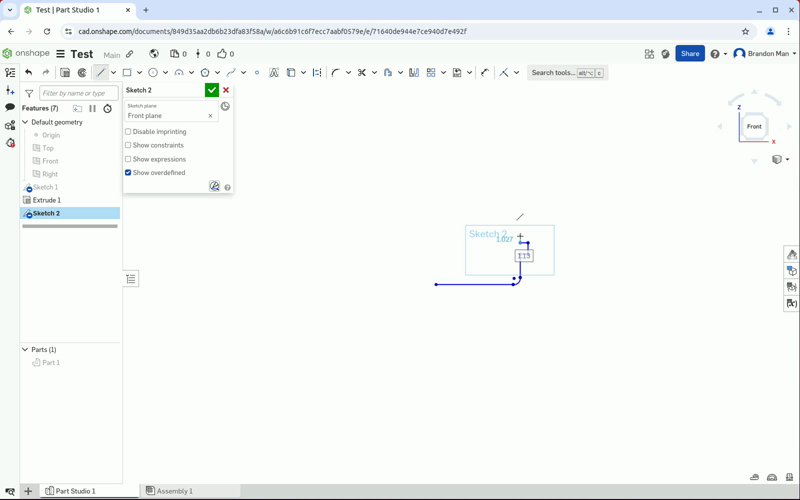
scroll(6)
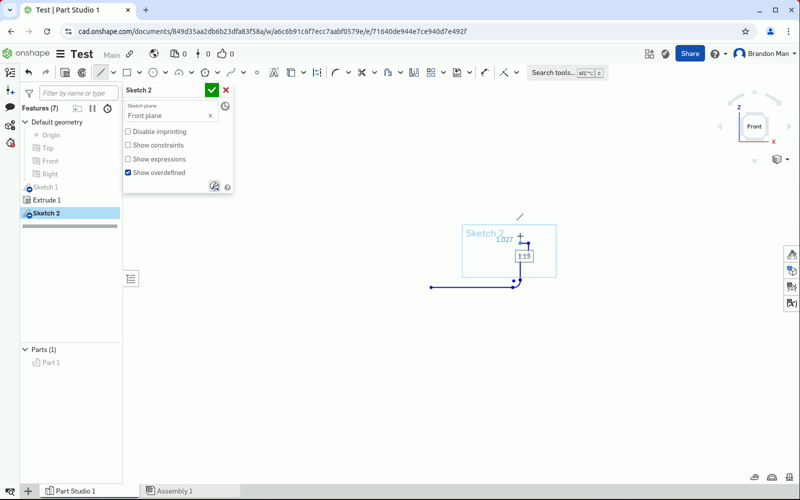
scroll(6)
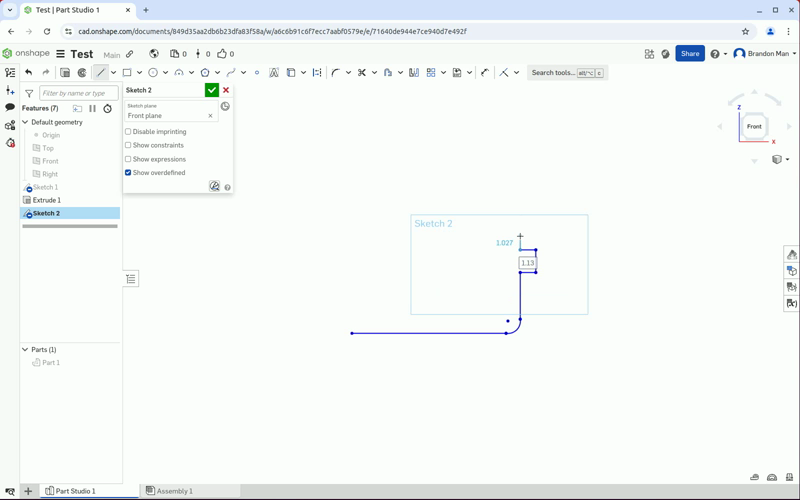
scroll(6)
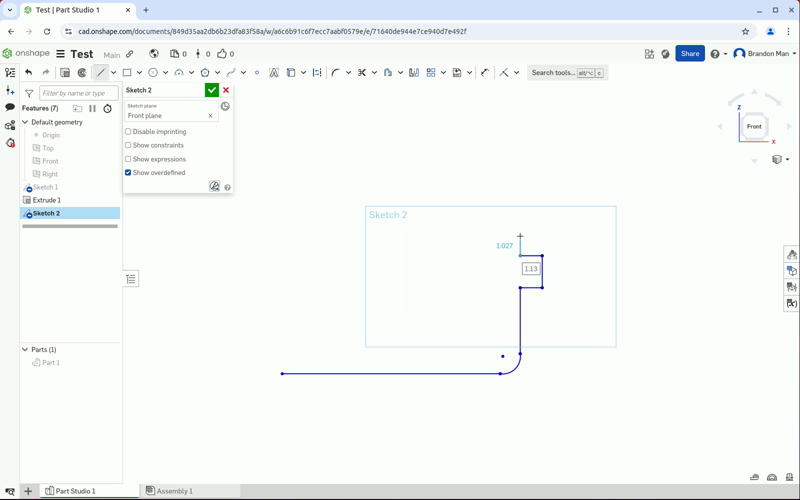
scroll(6)
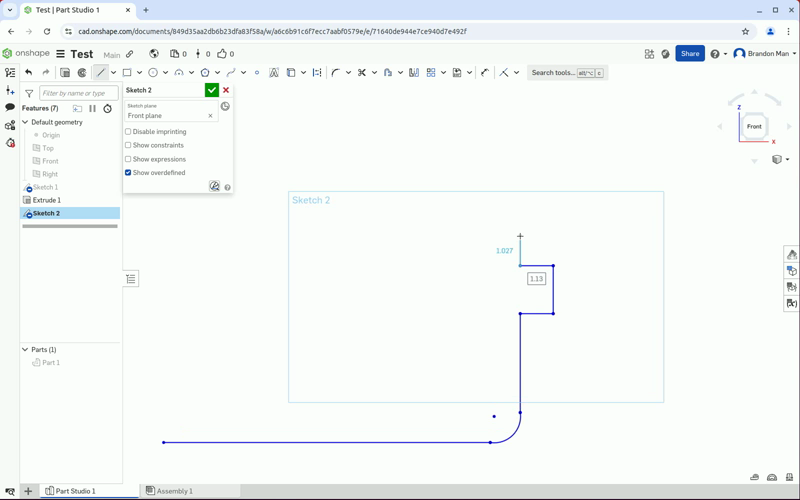
scroll(6)
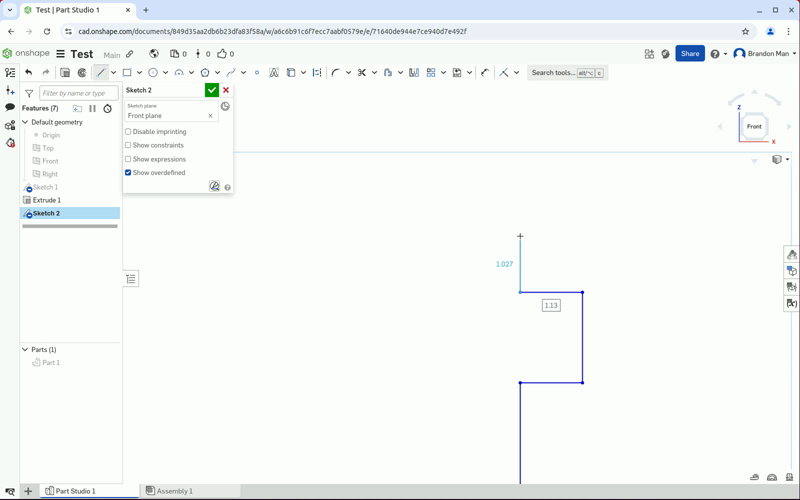
click(520, 235)
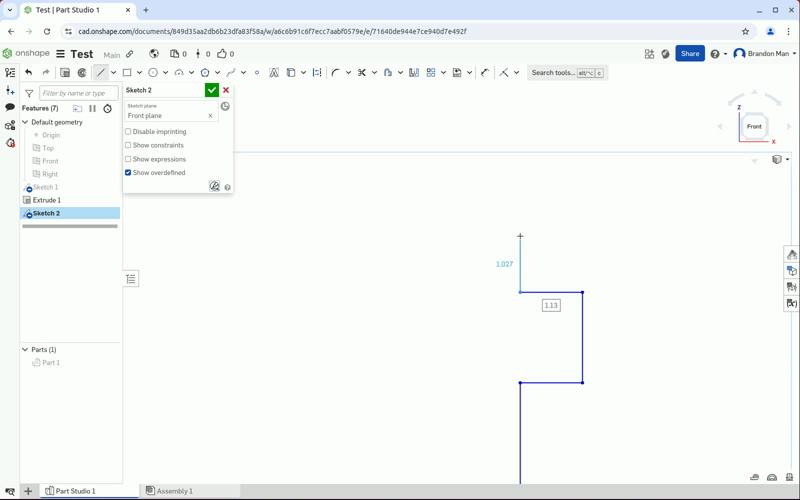
scroll(-6)
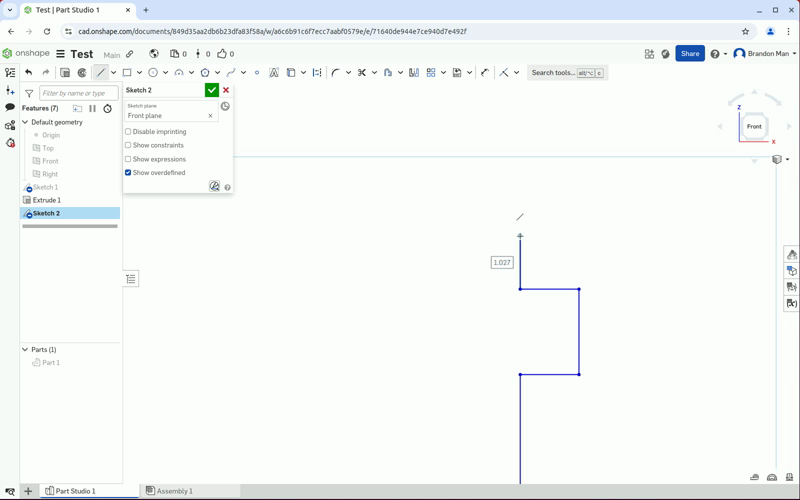
scroll(-6)
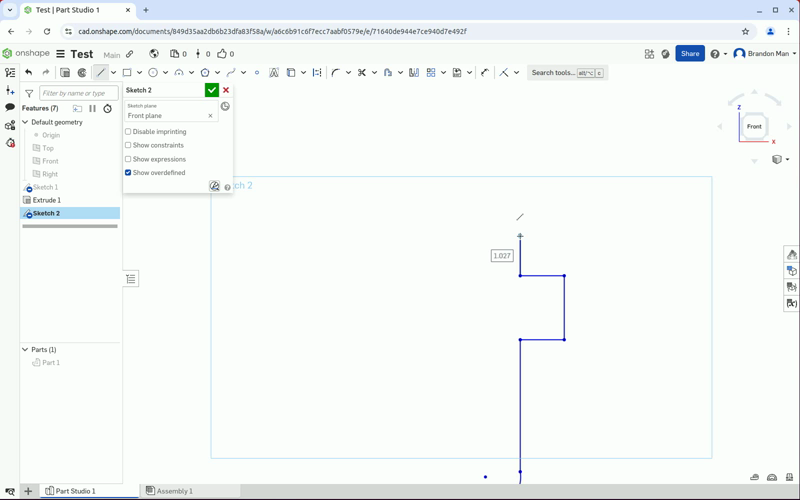
scroll(-6)
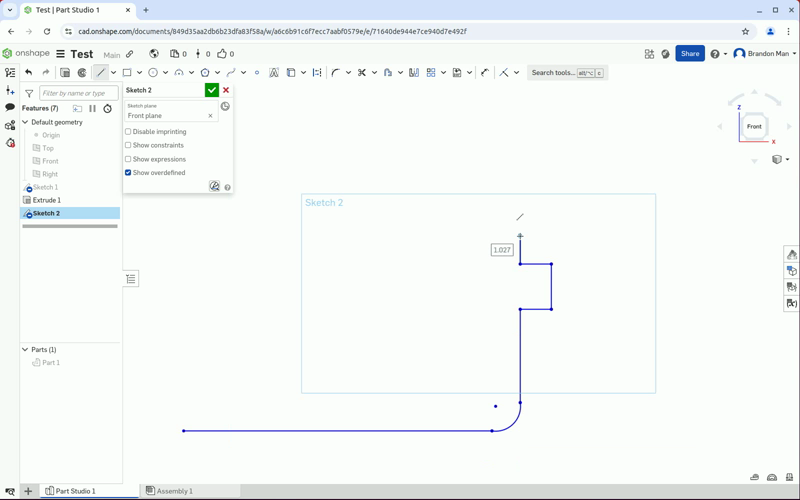
scroll(-6)
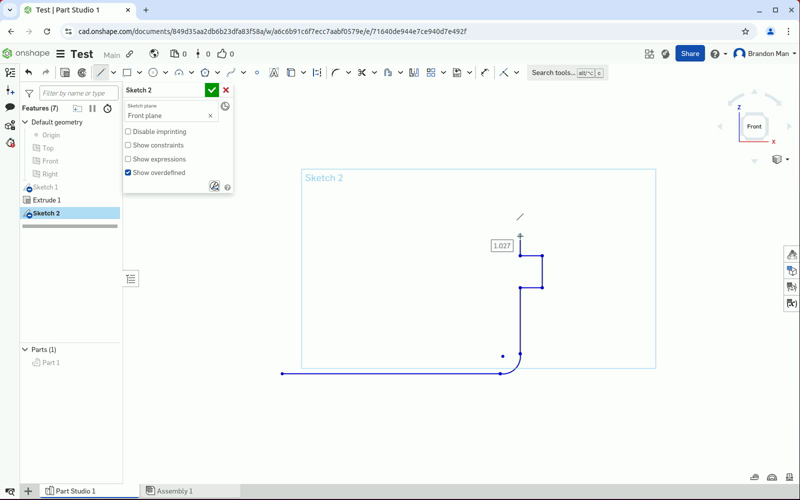
scroll(-6)
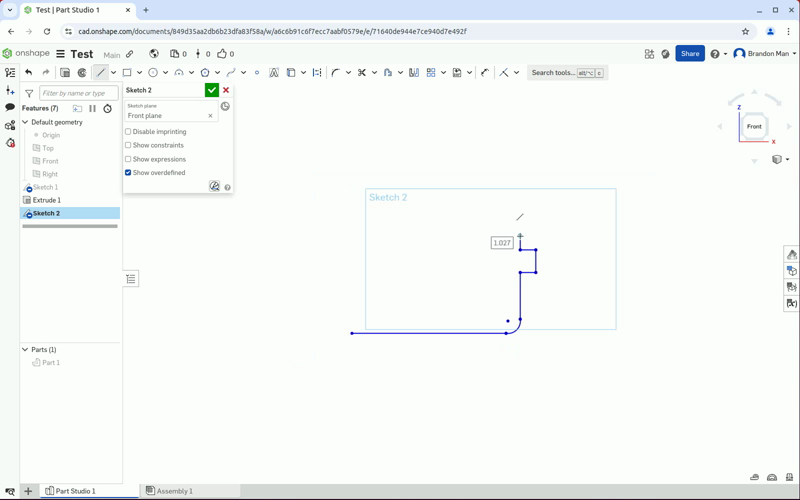
scroll(-6)
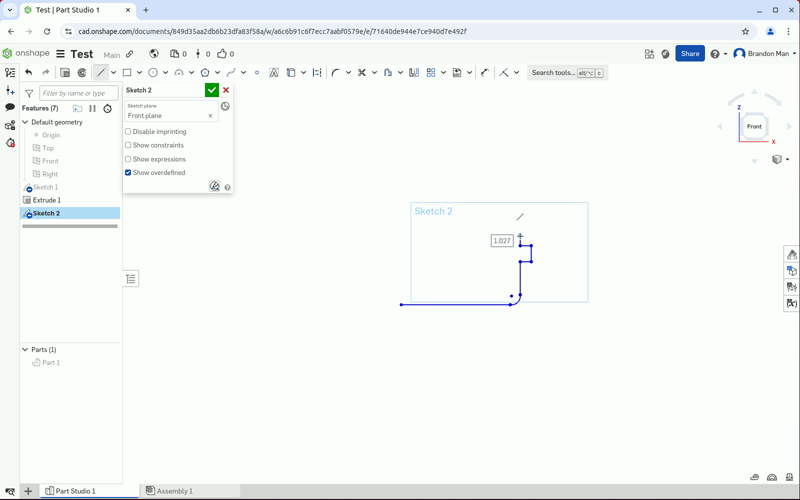
scroll(-6)
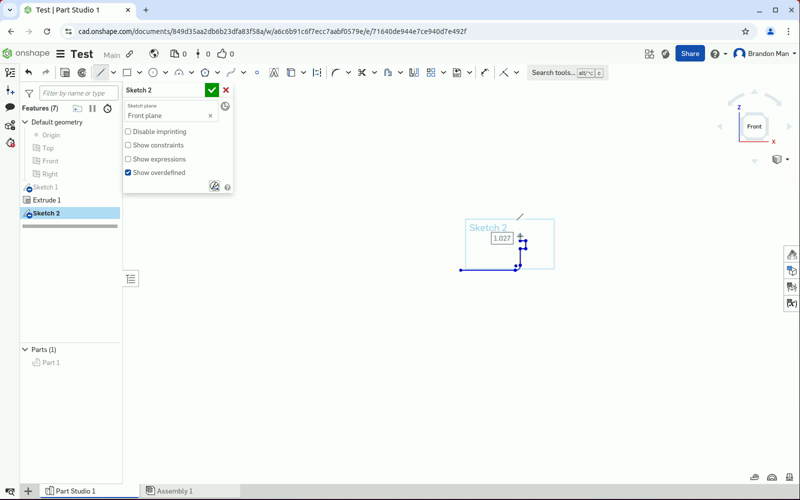
key_up(shift)
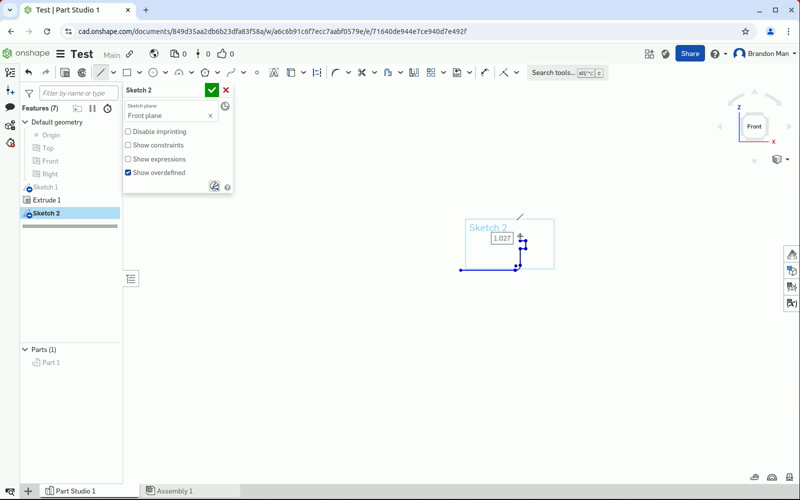
key_down(shift)
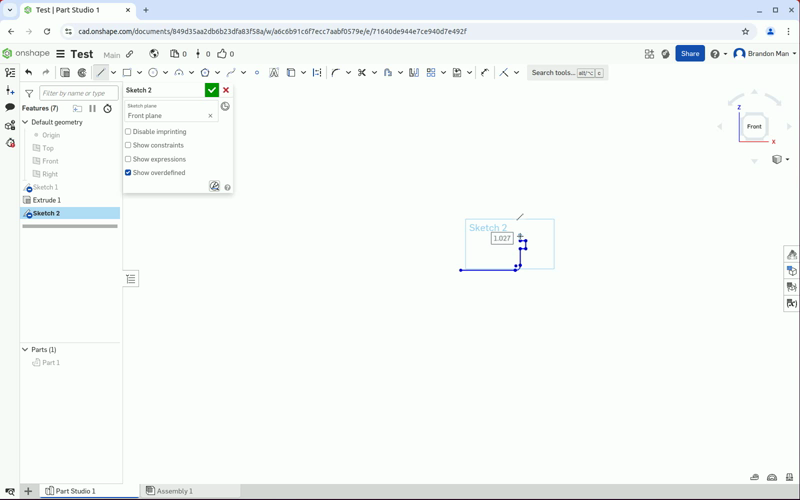
mouse_move(550, 235)
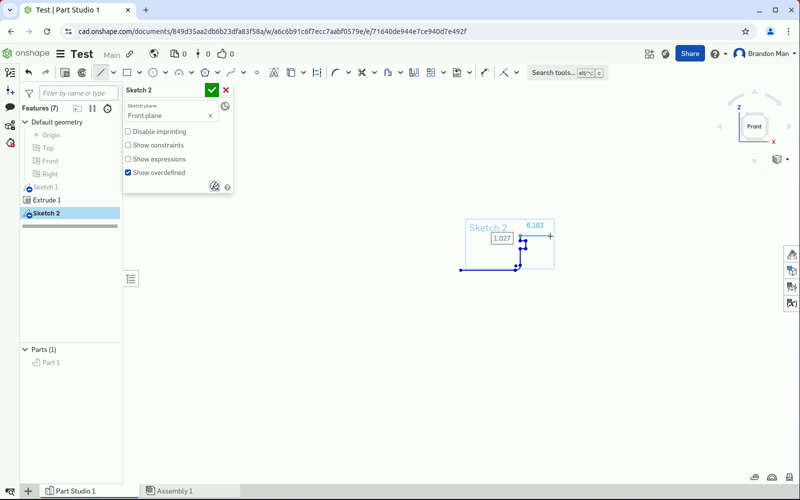
mouse_move(460, 235)
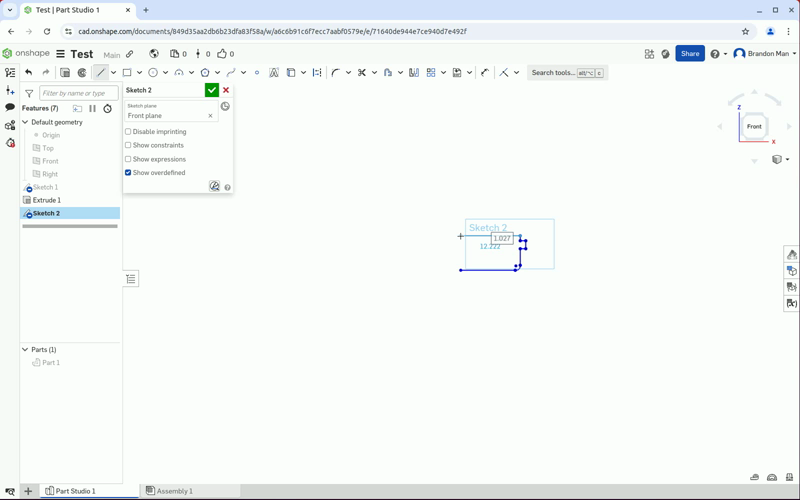
click(460, 235)
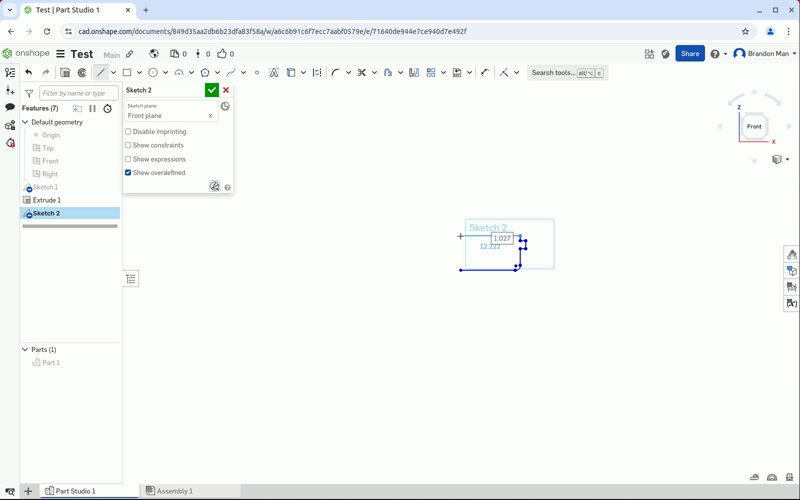
key_up(shift)
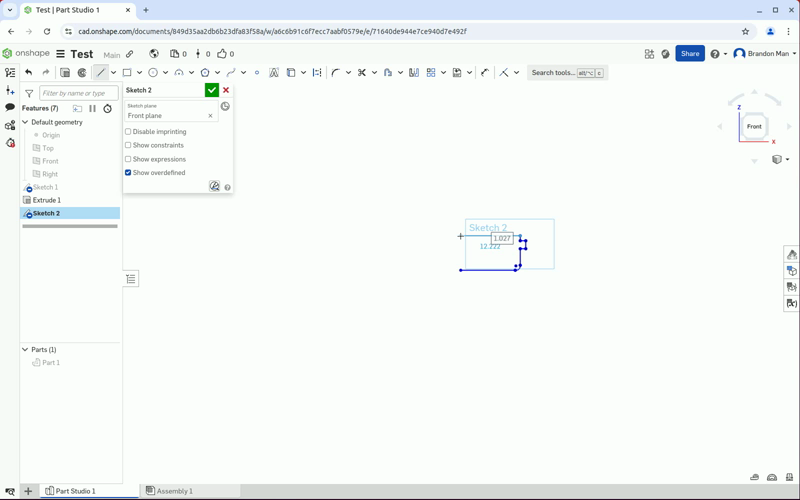
mouse_move(490, 235)
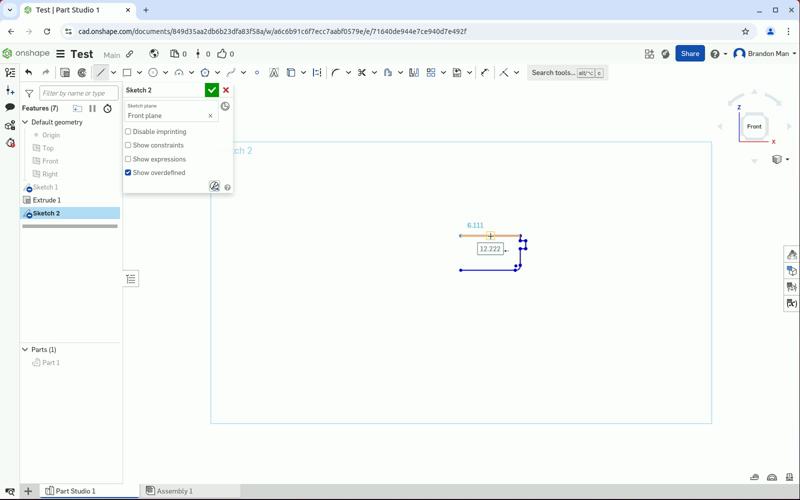
key_down(shift)
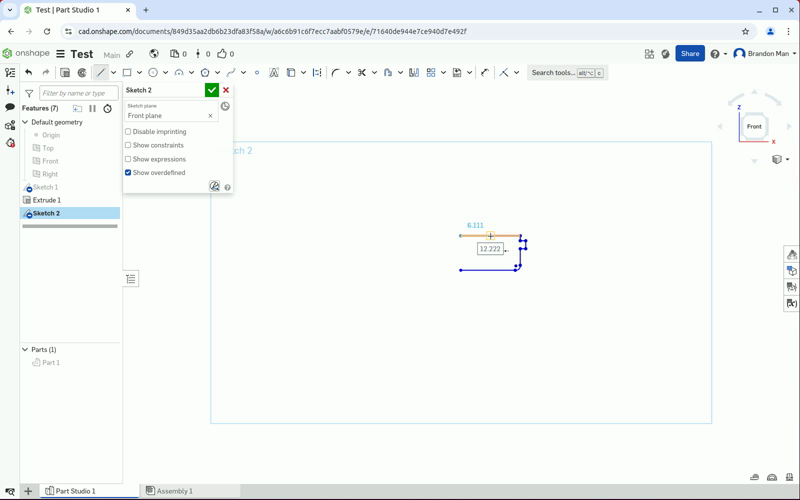
mouse_move(460, 270)
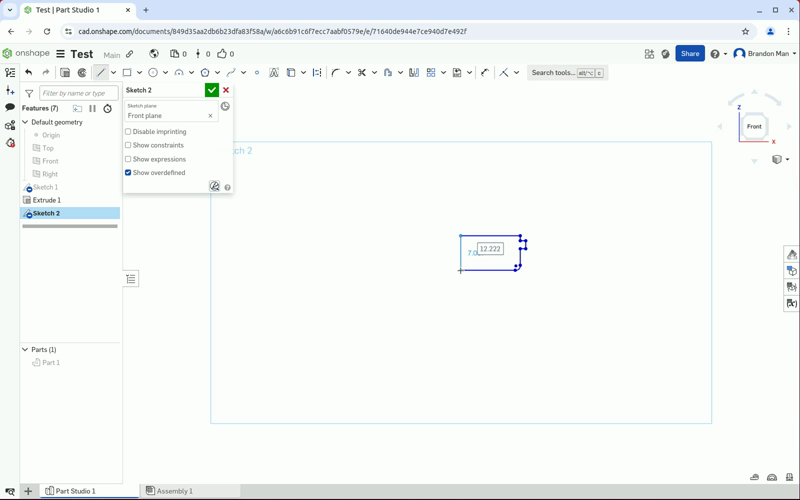
key_up(shift)
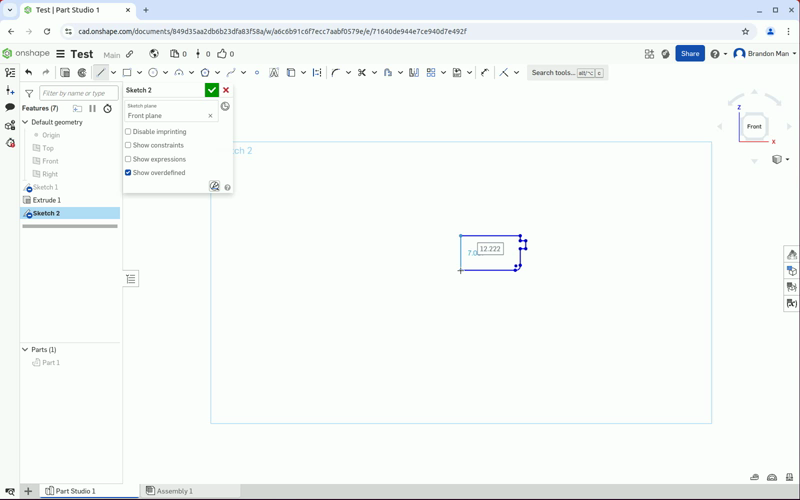
click(460, 270)
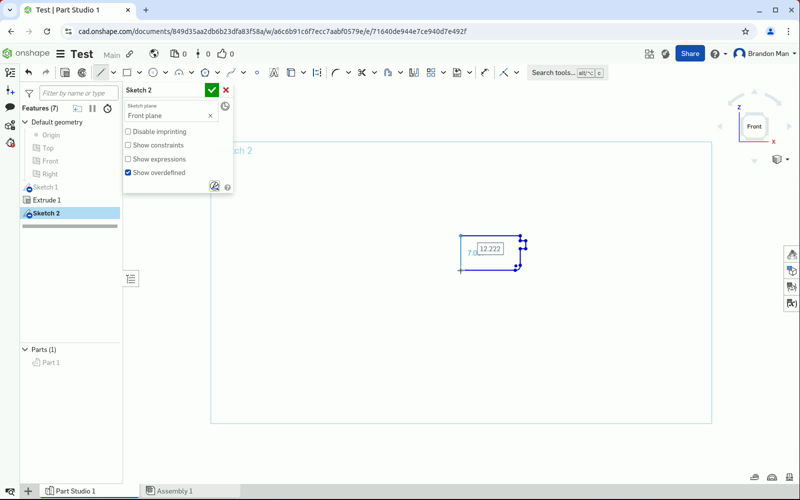
key(esc)
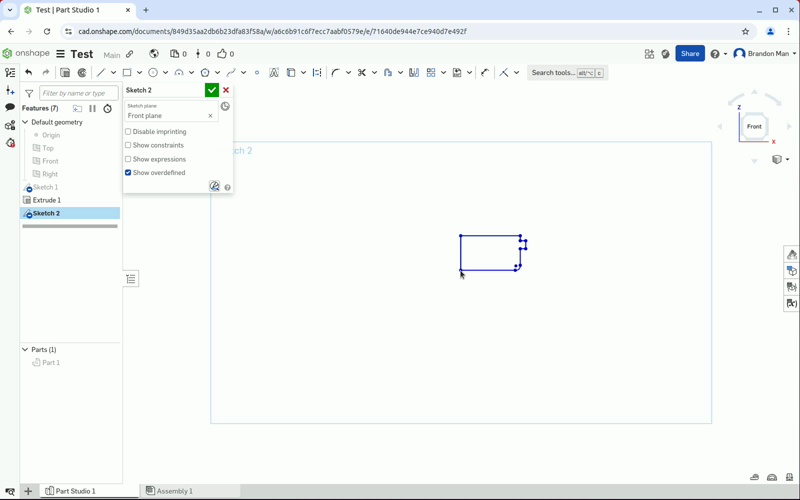
mouse_move(483, 248)
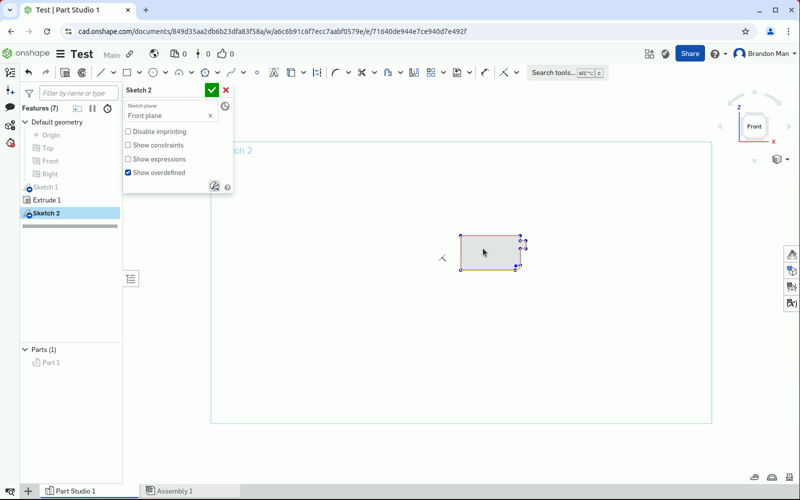
click(483, 248)
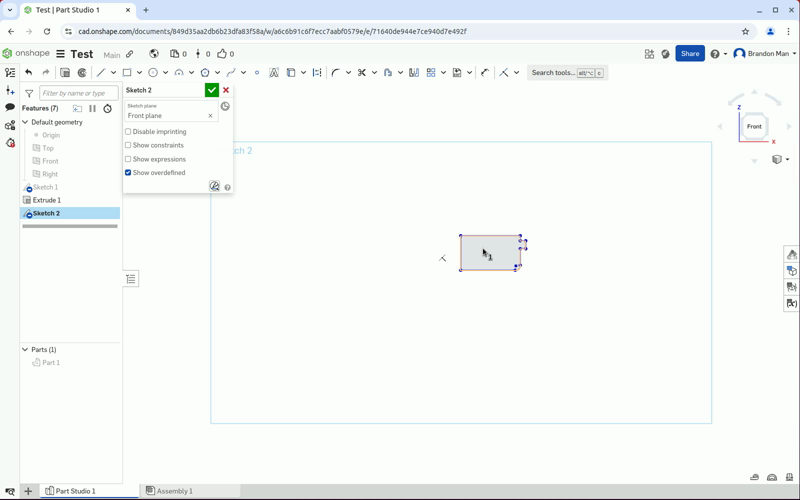
mouse_move(73, 352)
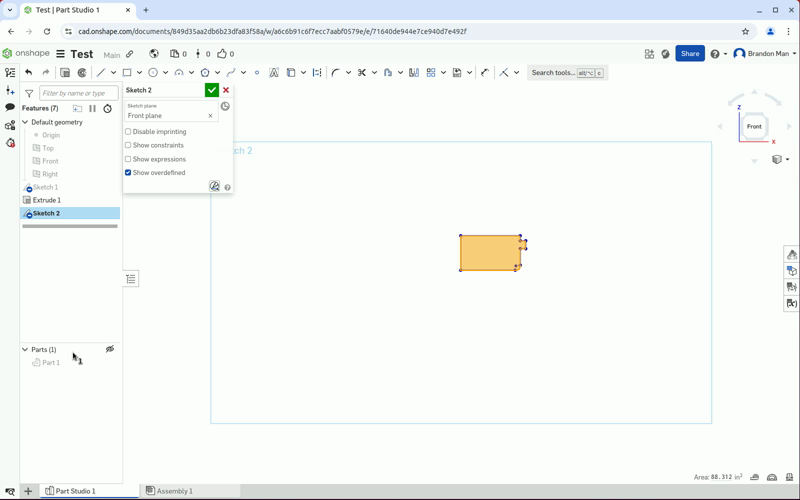
key(shift+y)
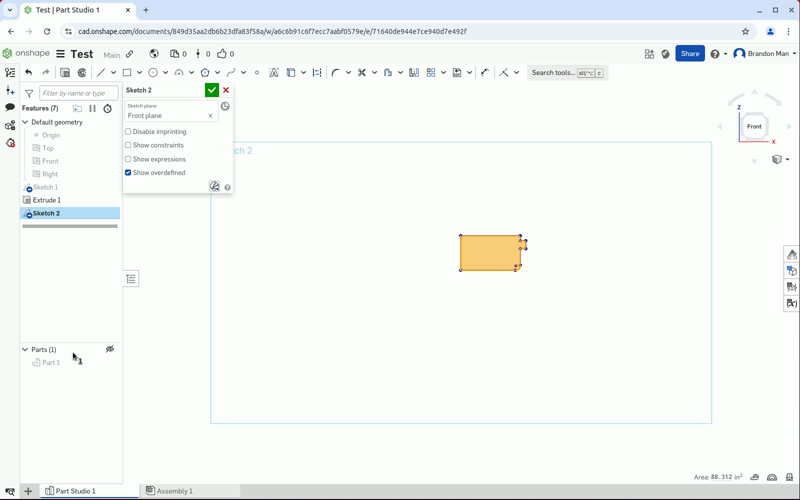
key(shift+e)
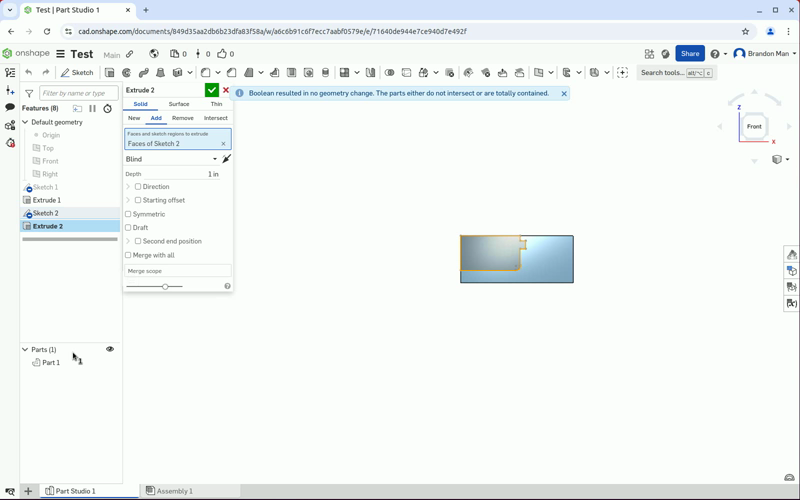
mouse_move(143, 106)
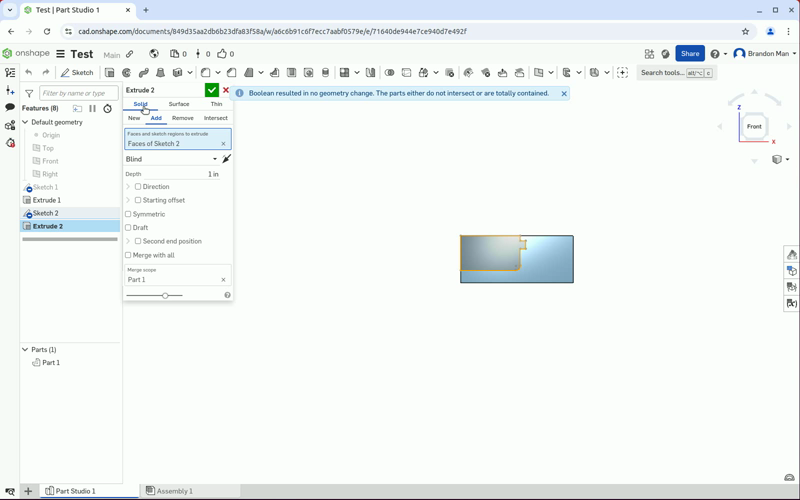
click(143, 106)
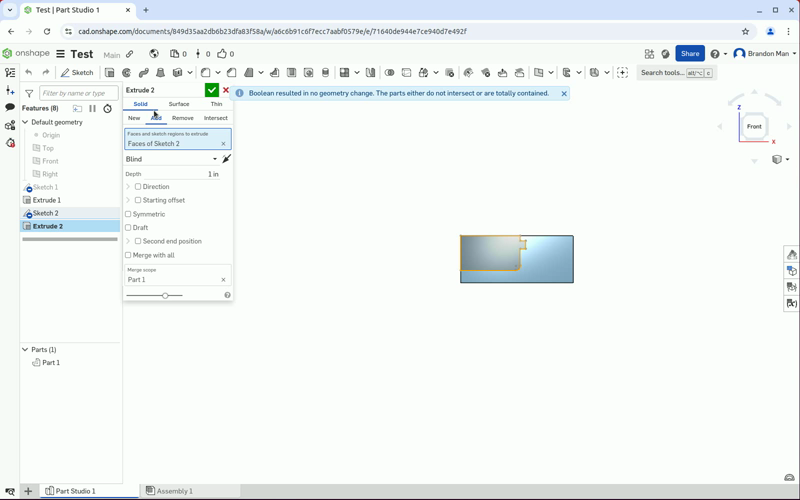
mouse_move(186, 120)
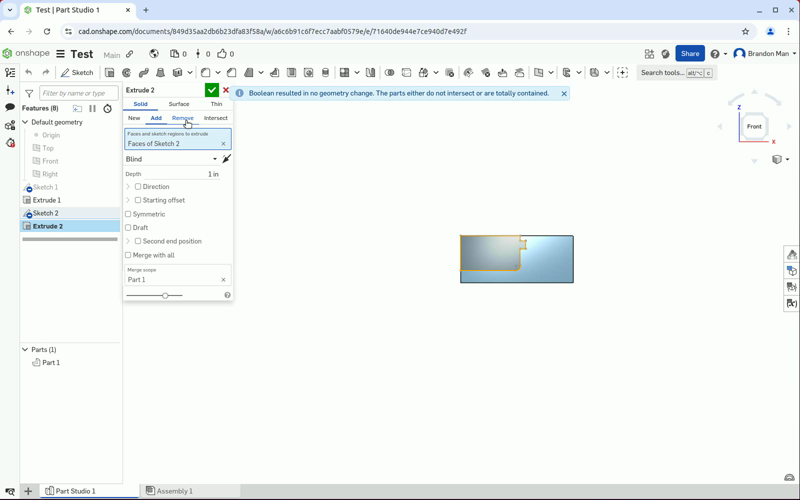
click(186, 120)
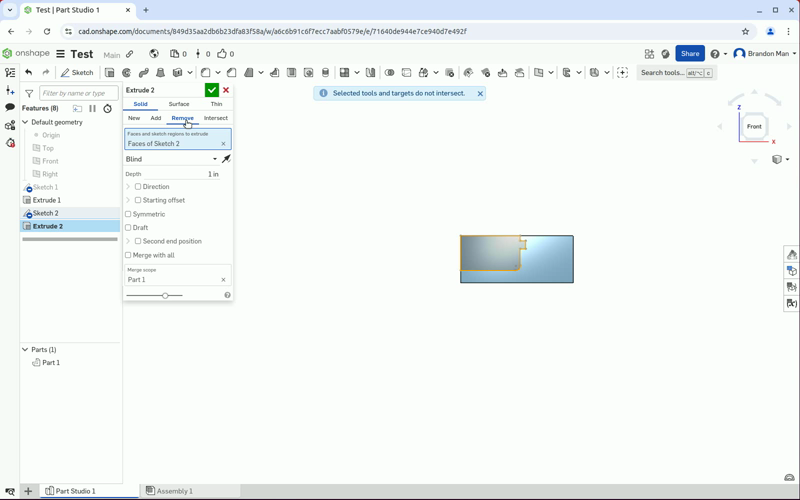
key(tab, 4)
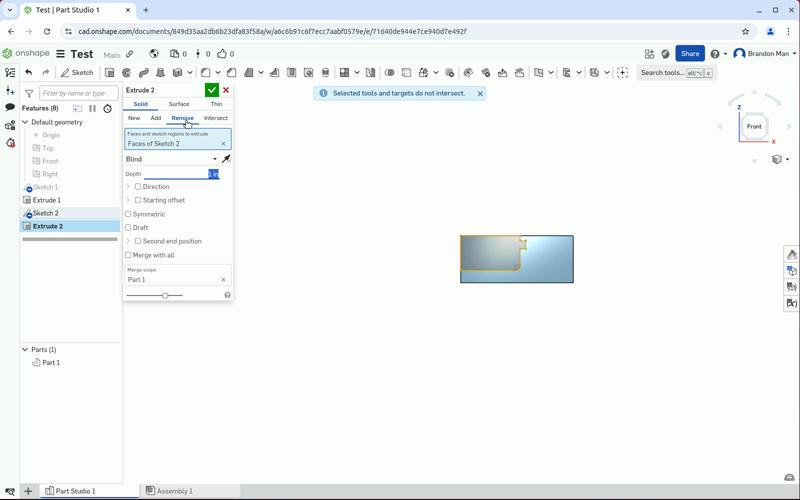
text(-2.166)
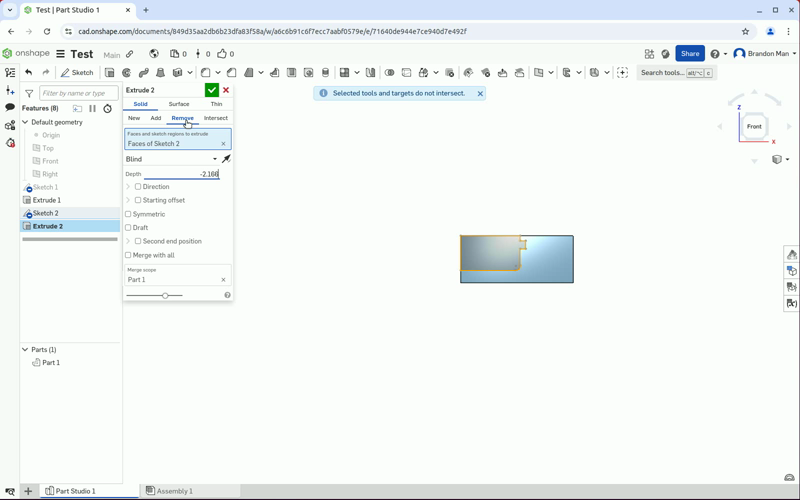
key(tab, 6)
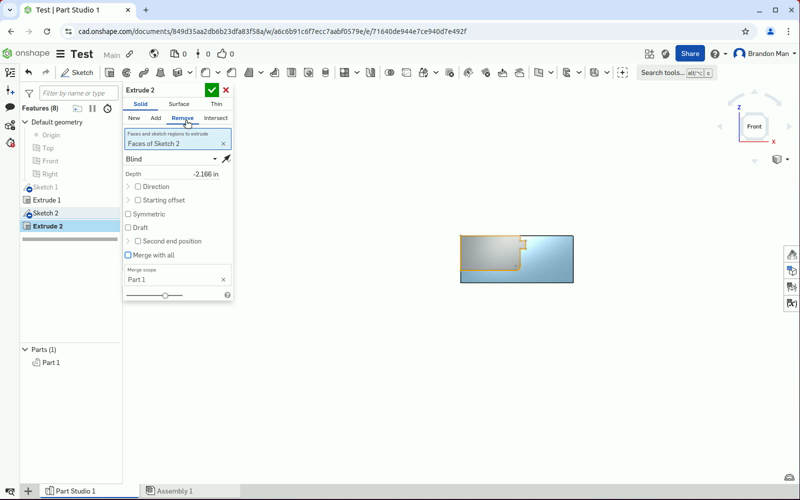
key(space)
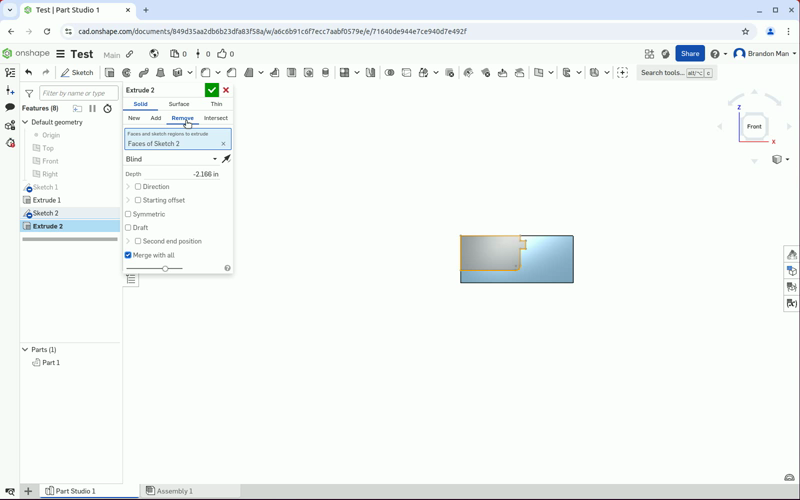
key(enter)
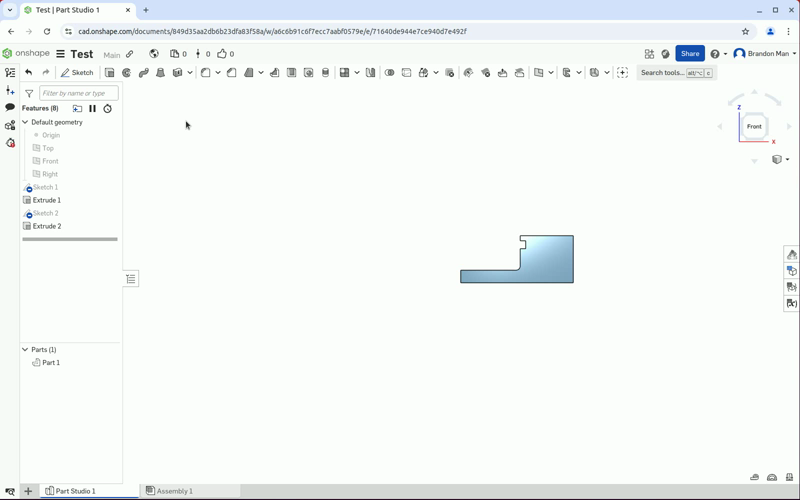
key(shift+h)
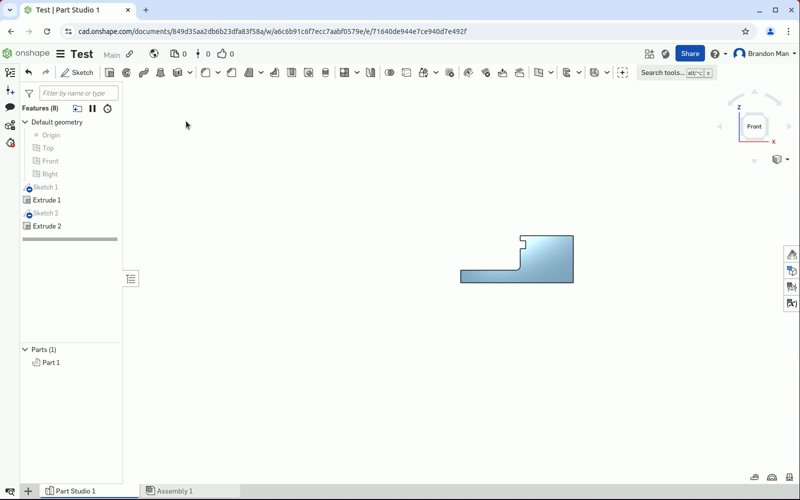
key(shift+h)
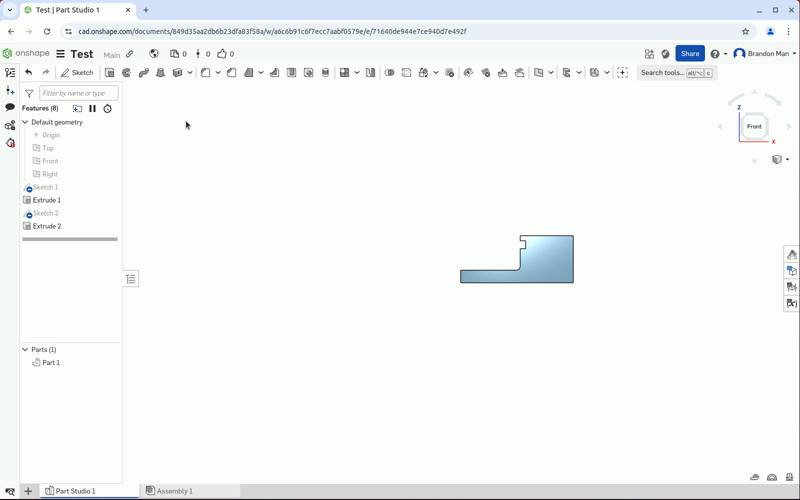
mouse_move(73, 189)
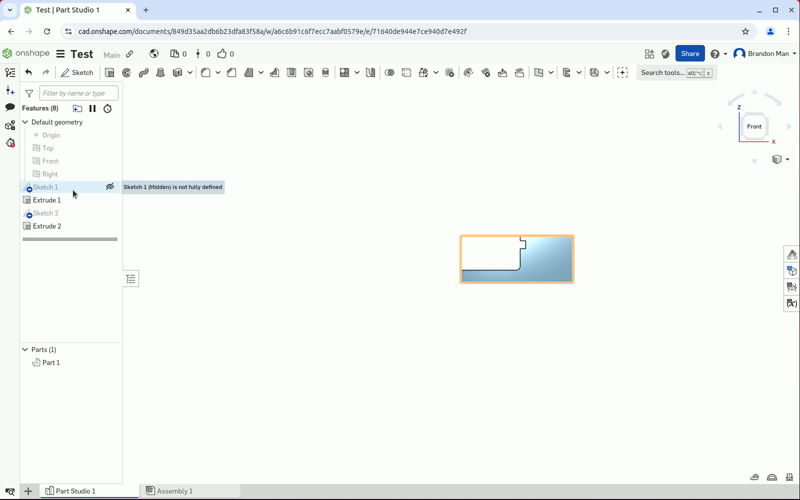
click(73, 189)
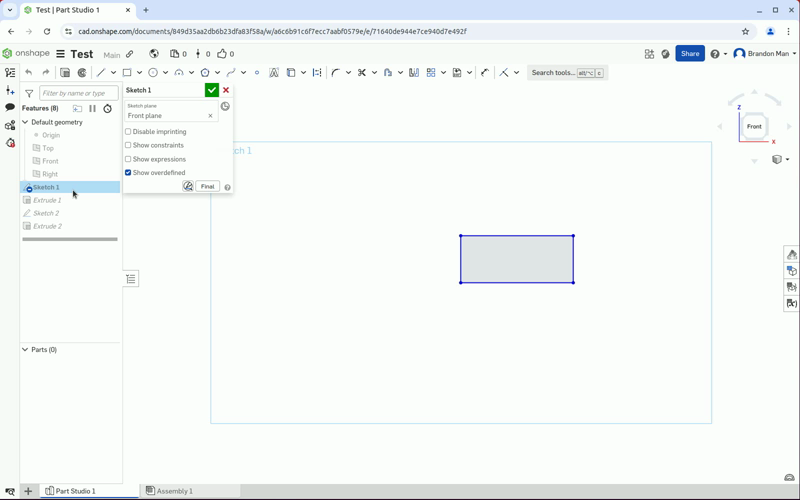
mouse_move(229, 92)
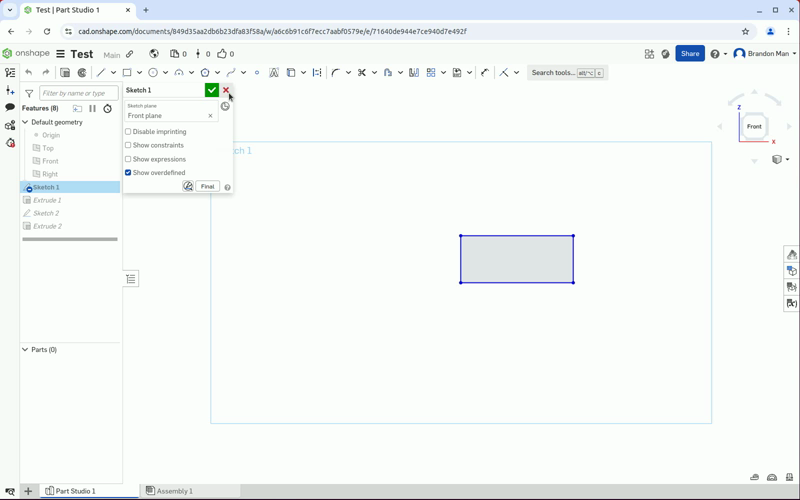
click(229, 92)
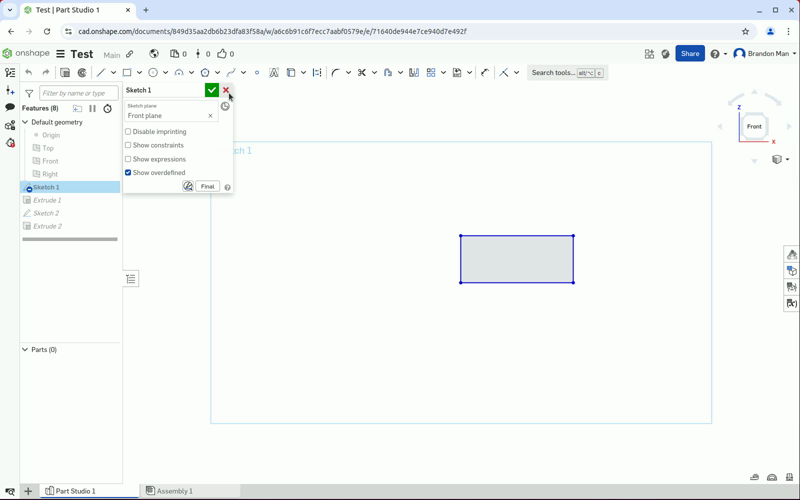
key(shift+s)
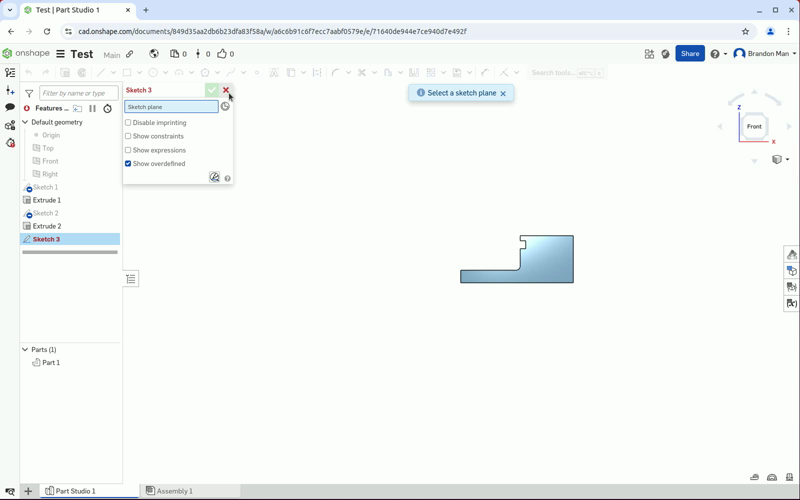
mouse_move(73, 163)
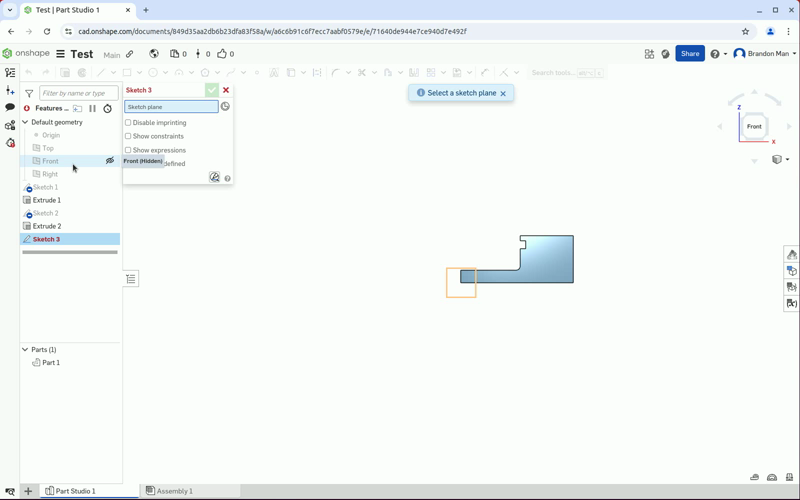
click(73, 163)
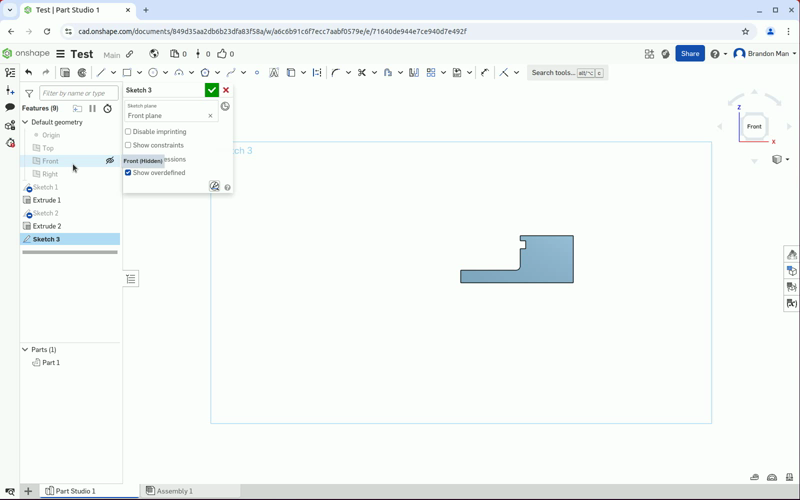
mouse_move(73, 352)
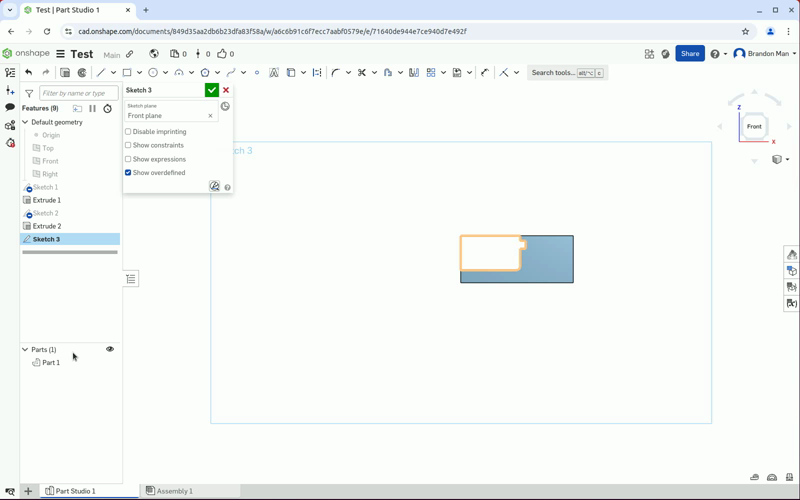
key(y)
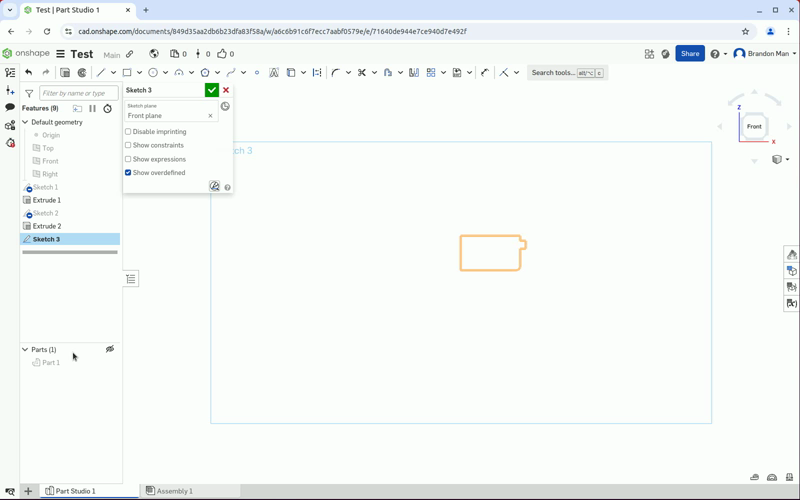
key(a)
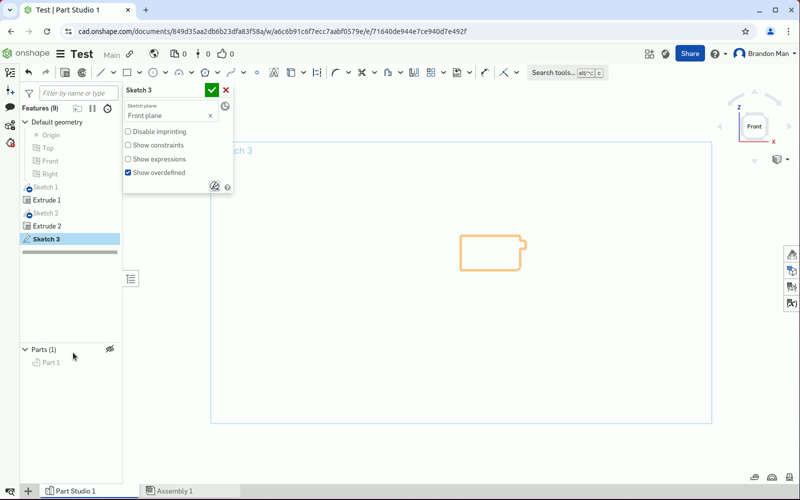
key_down(shift)
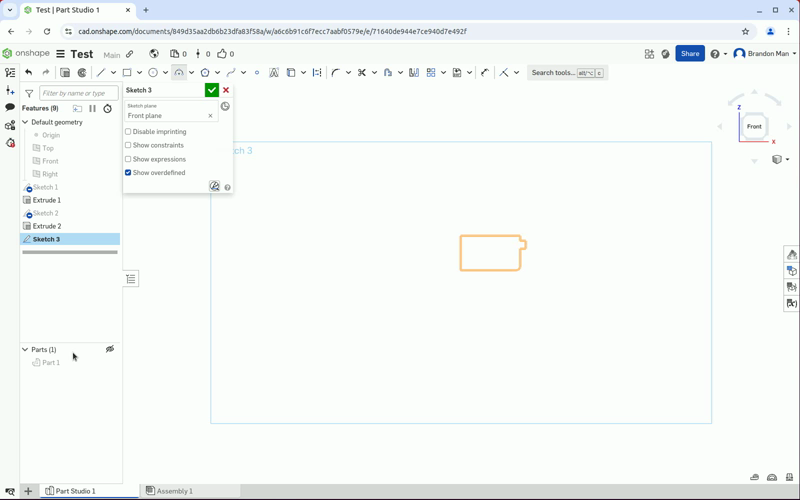
mouse_move(532, 249)
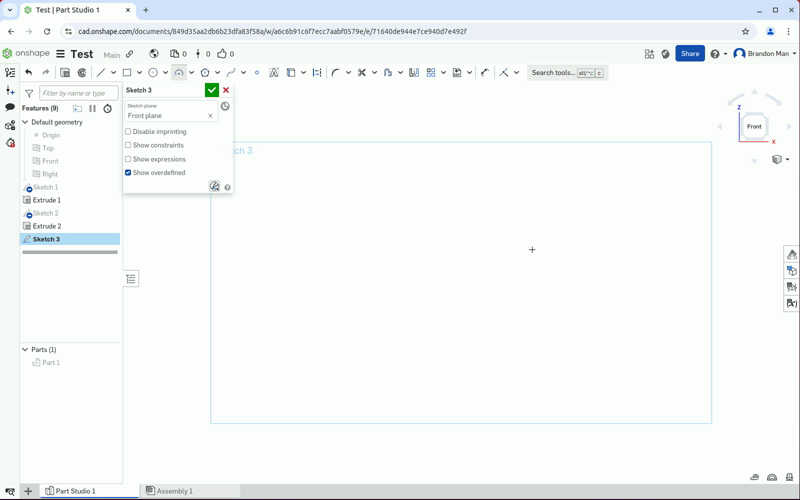
click(532, 249)
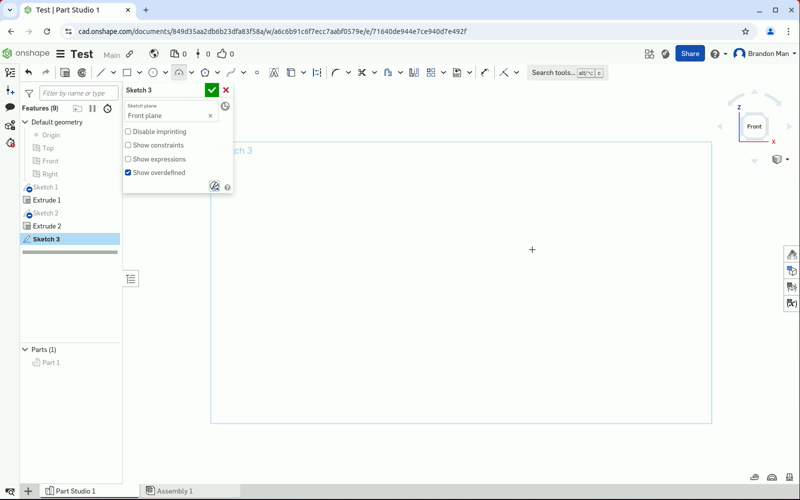
key_up(shift)
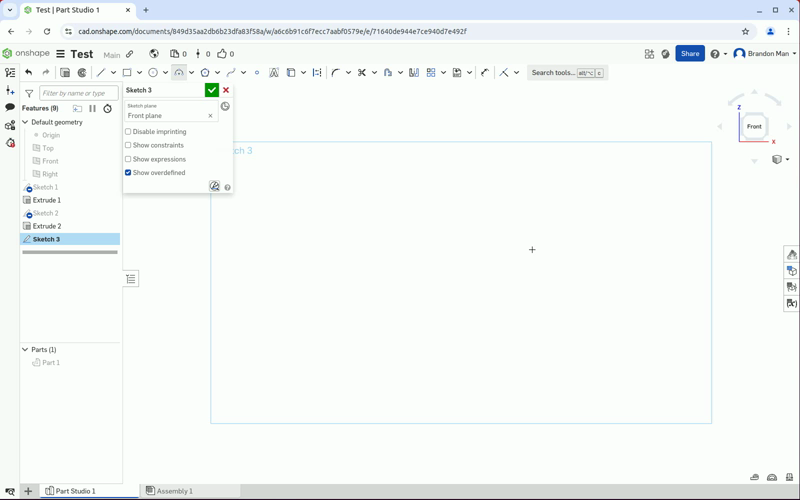
key_down(shift)
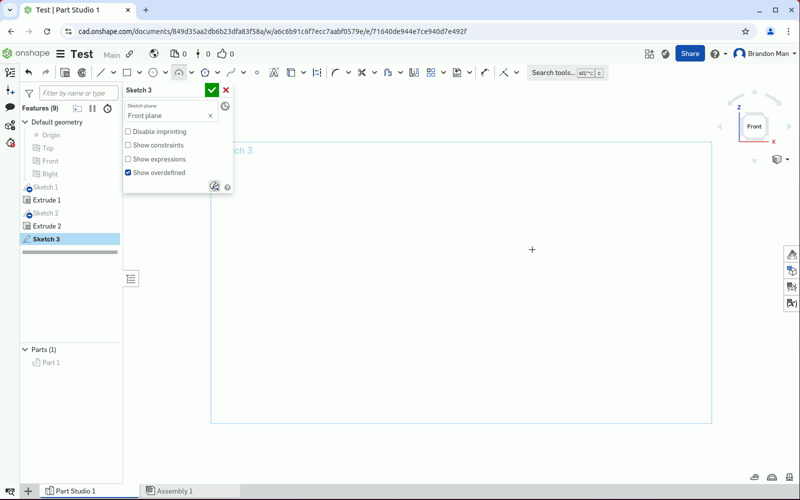
mouse_move(538, 240)
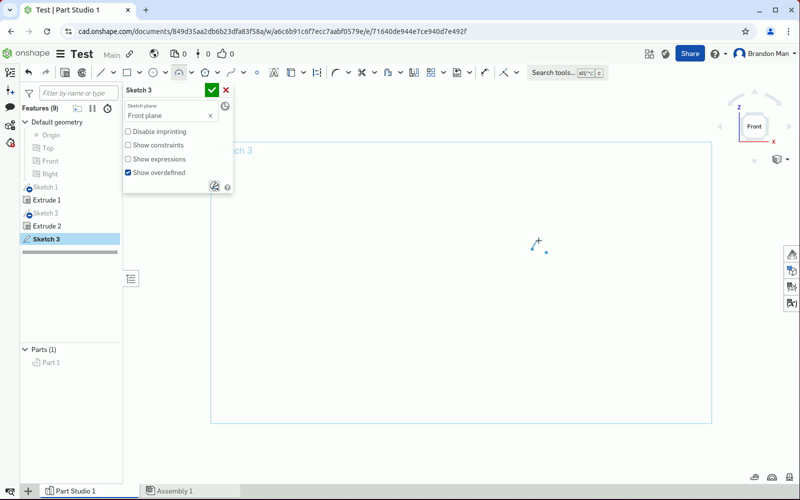
click(538, 240)
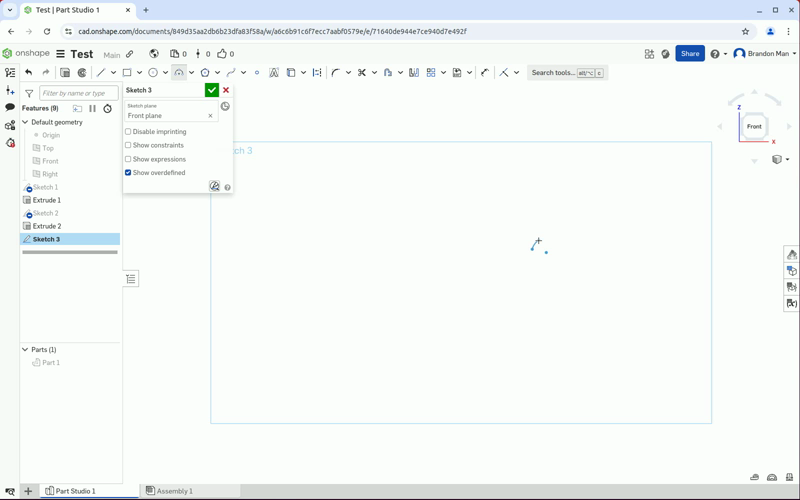
mouse_move(561, 262)
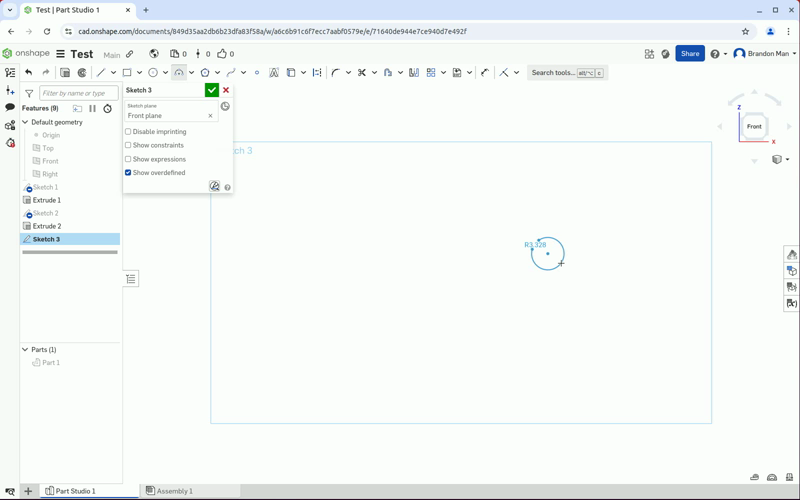
click(561, 262)
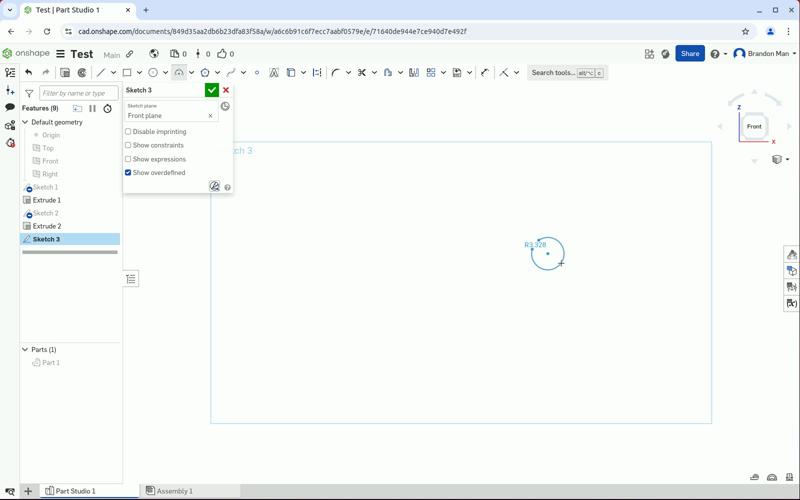
key_up(shift)
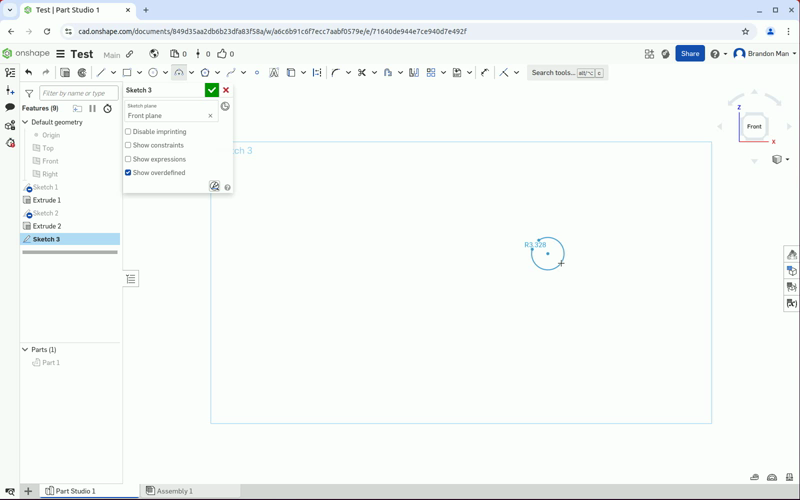
key(esc)
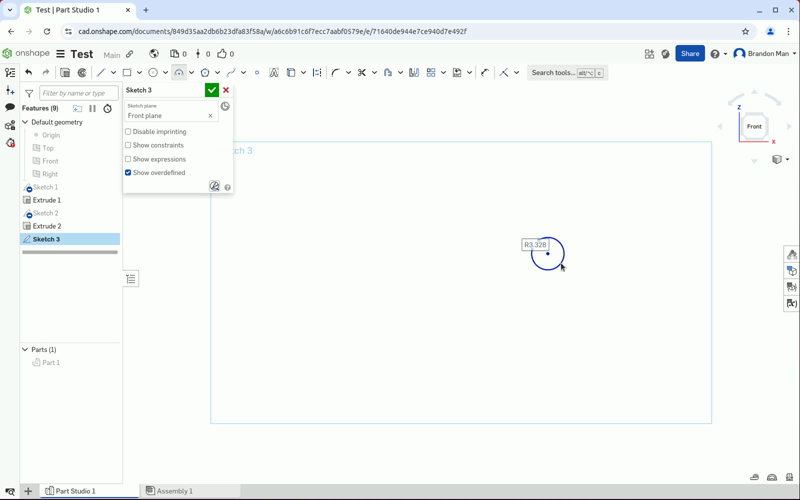
key(l)
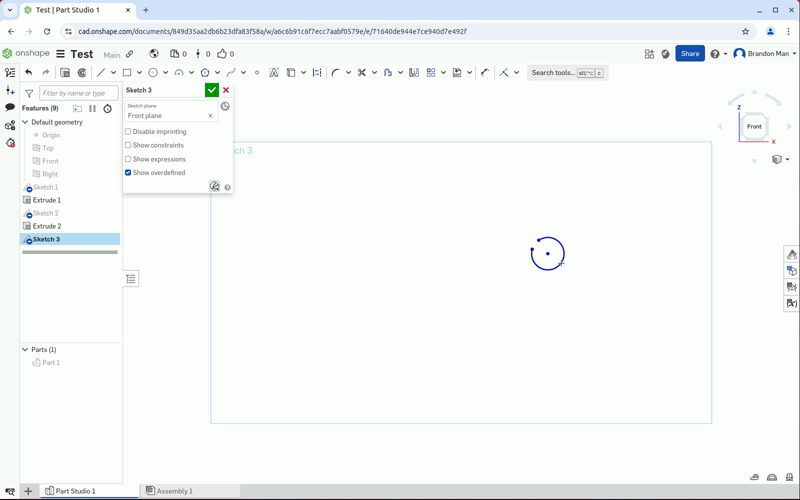
mouse_move(538, 240)
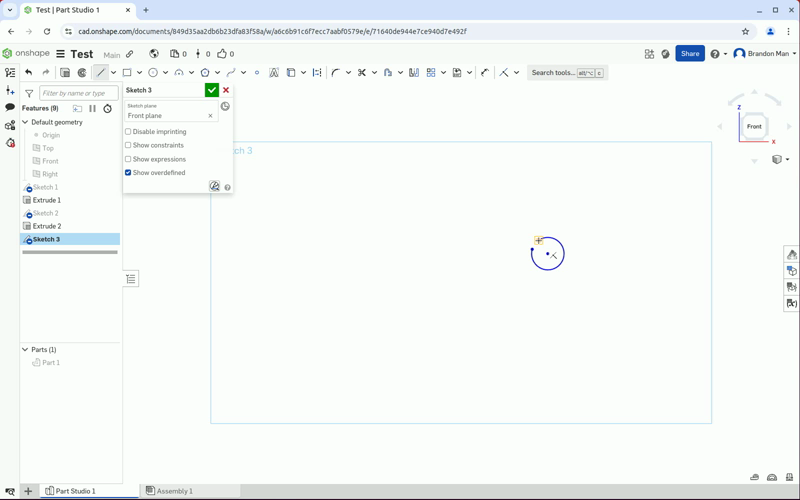
click(538, 240)
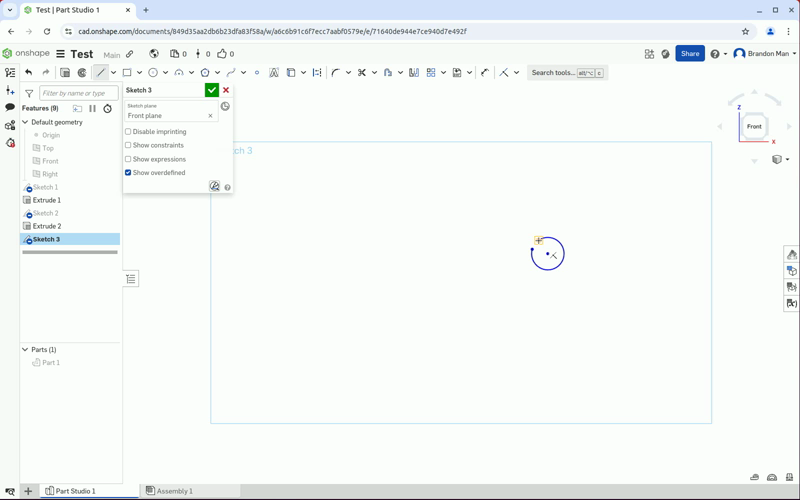
key_down(shift)
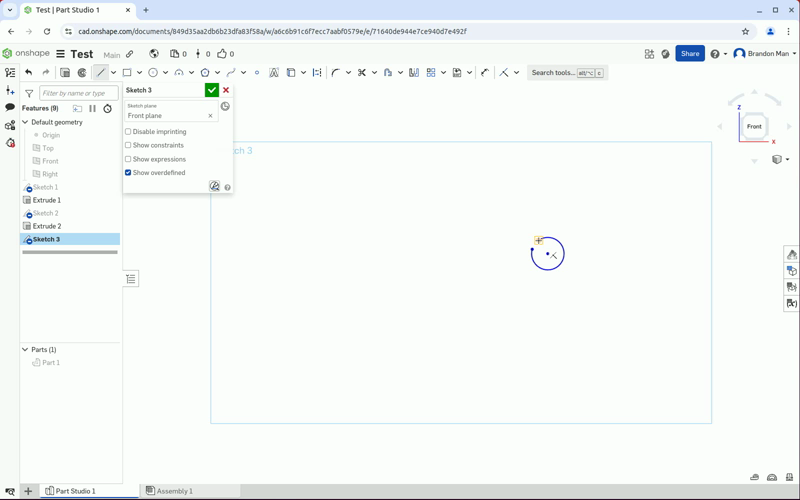
mouse_move(568, 240)
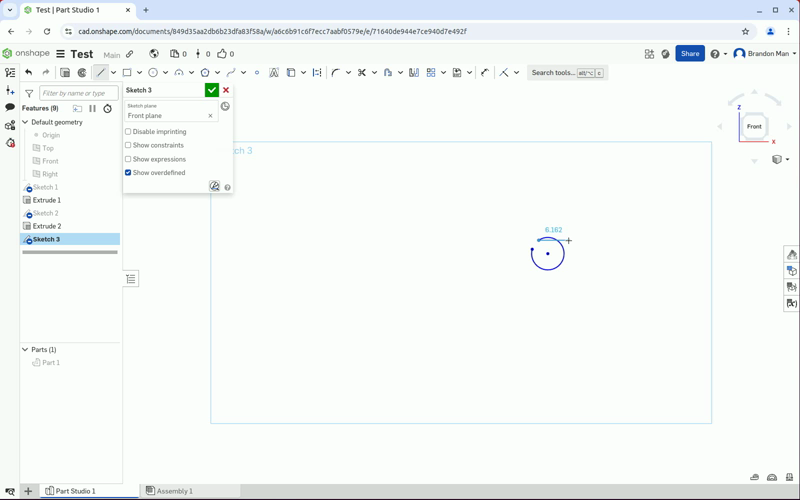
mouse_move(540, 240)
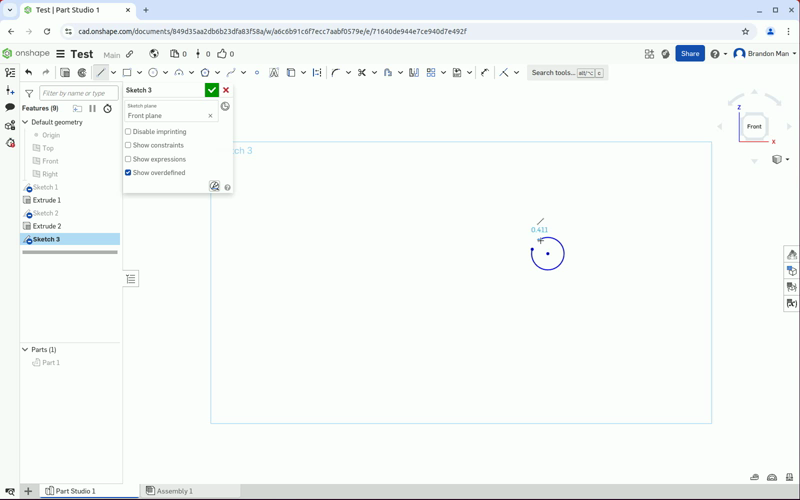
scroll(6)
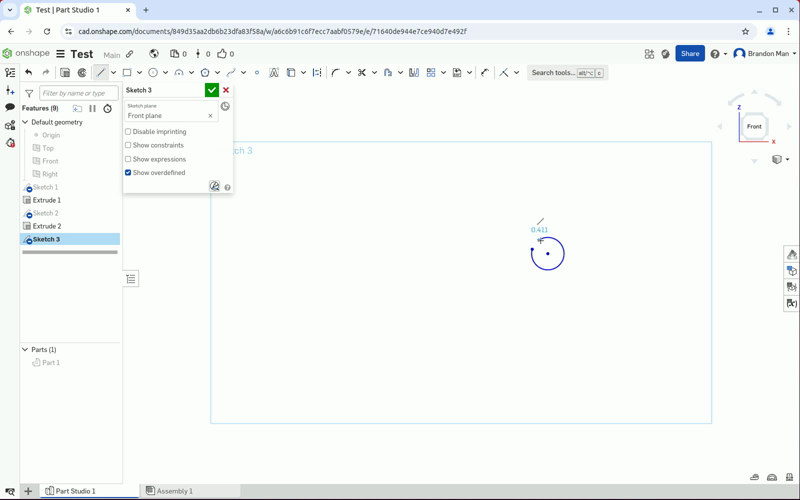
scroll(6)
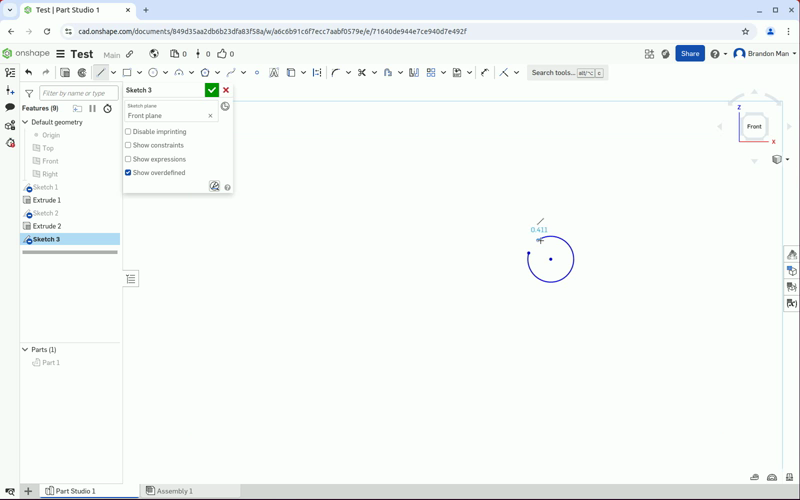
scroll(6)
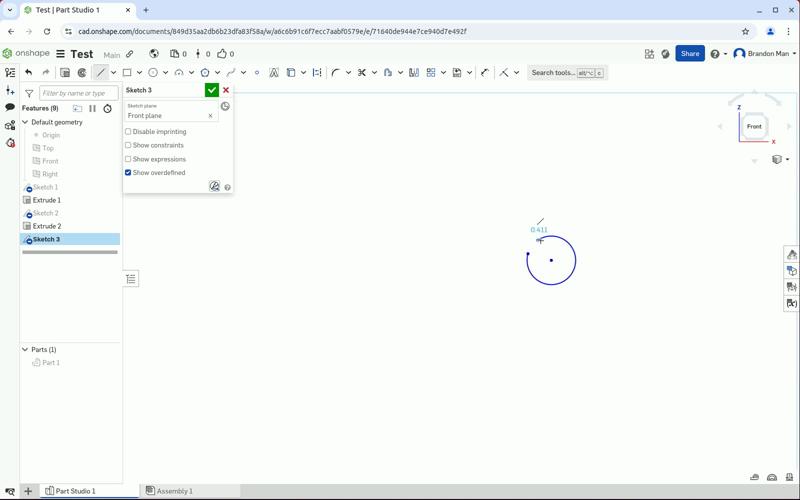
scroll(6)
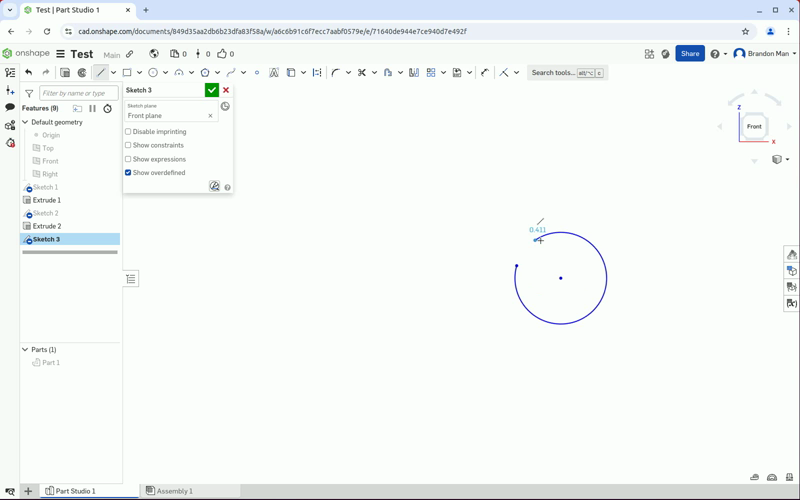
scroll(6)
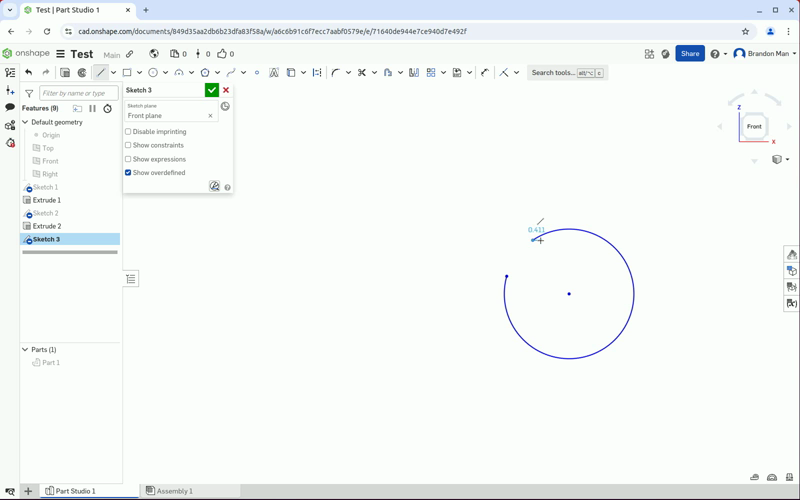
scroll(6)
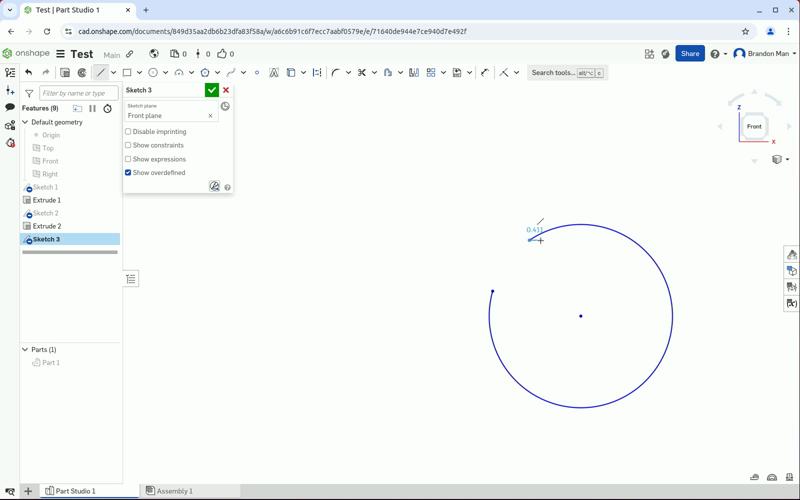
scroll(6)
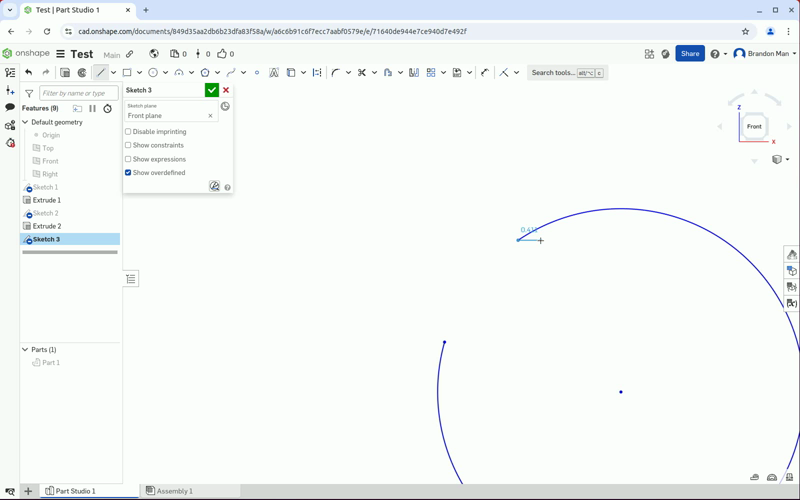
click(540, 240)
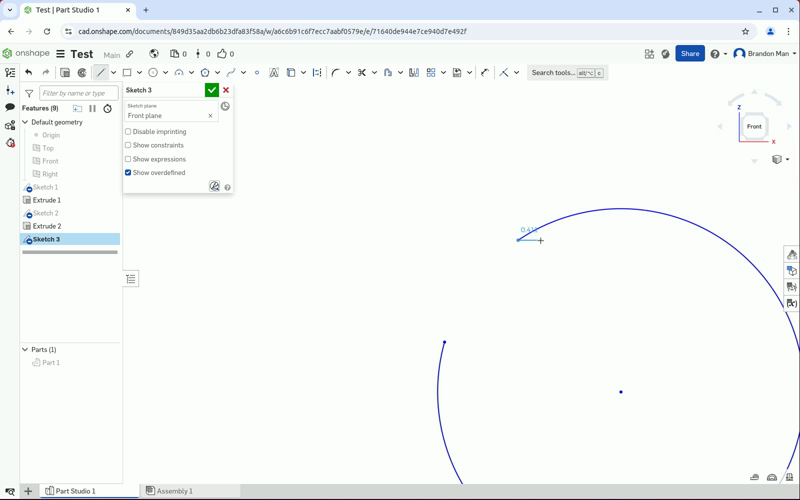
scroll(-6)
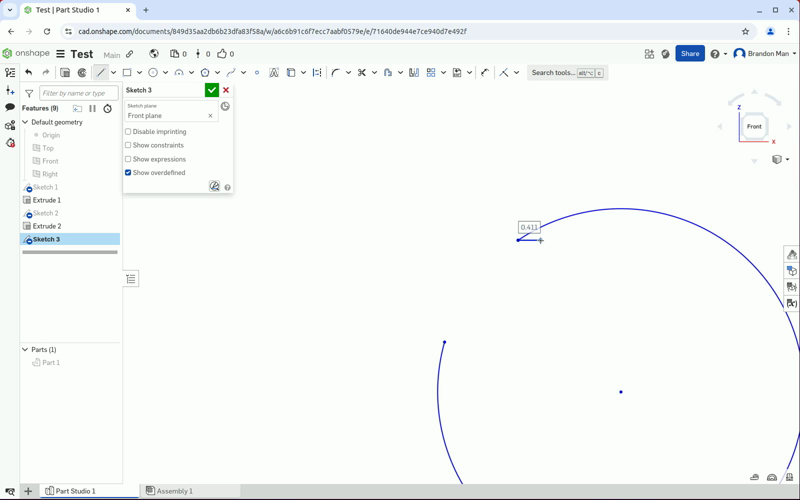
scroll(-6)
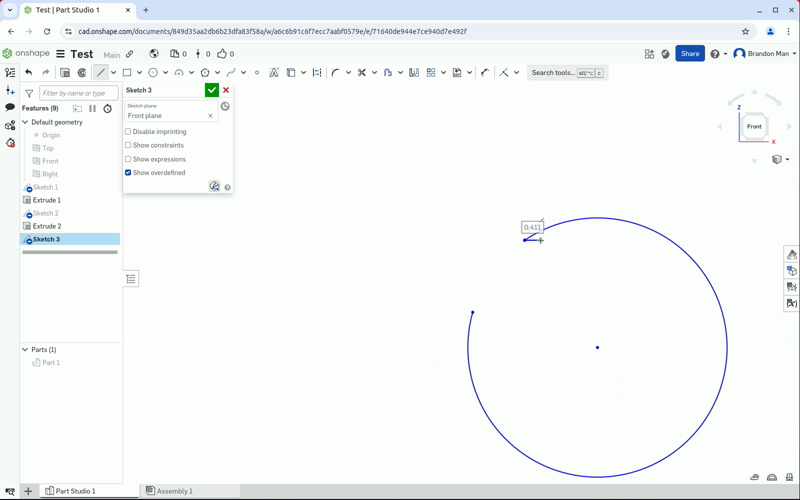
scroll(-6)
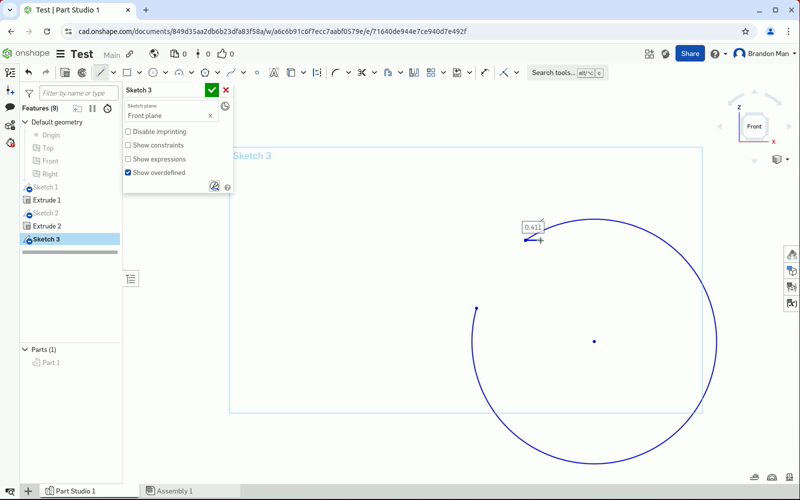
scroll(-6)
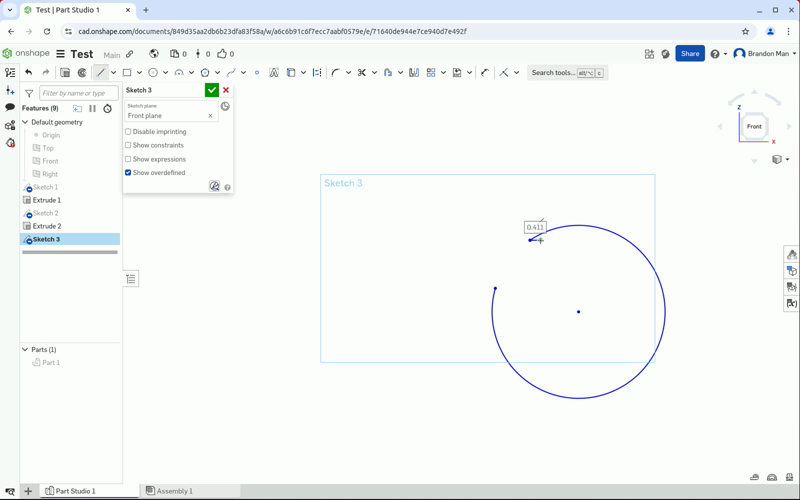
scroll(-6)
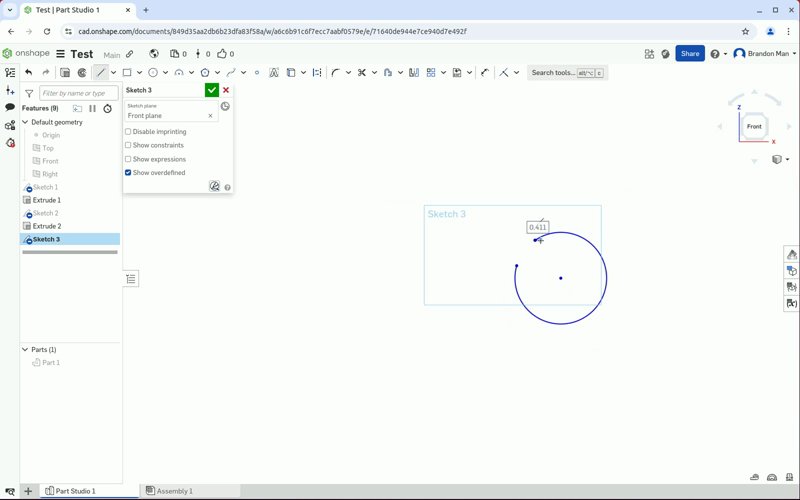
scroll(-6)
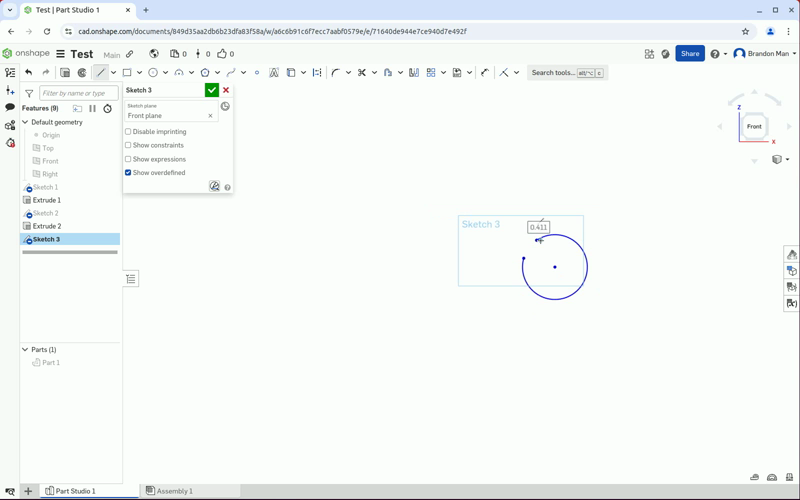
scroll(-6)
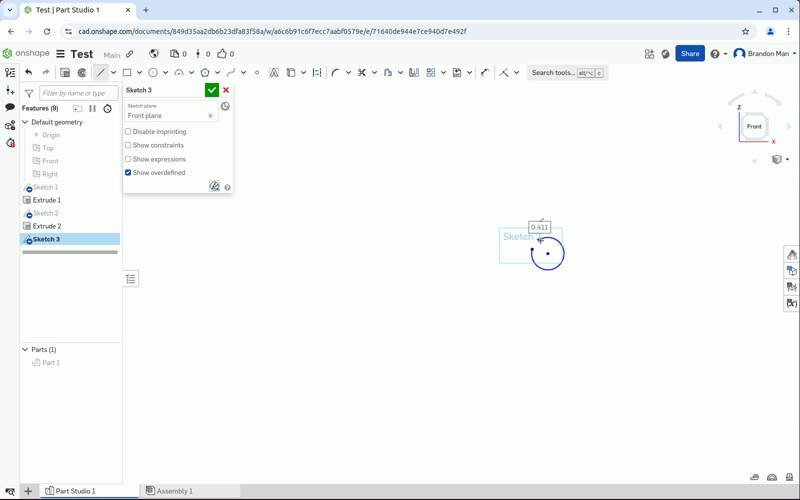
key_up(shift)
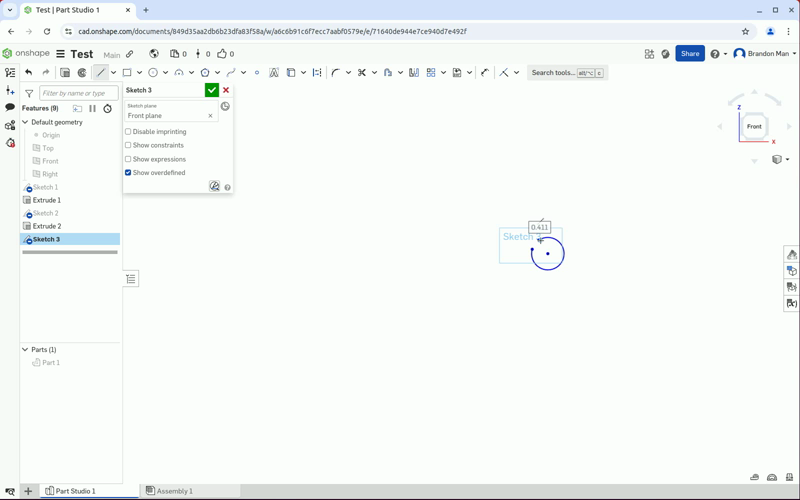
key_down(shift)
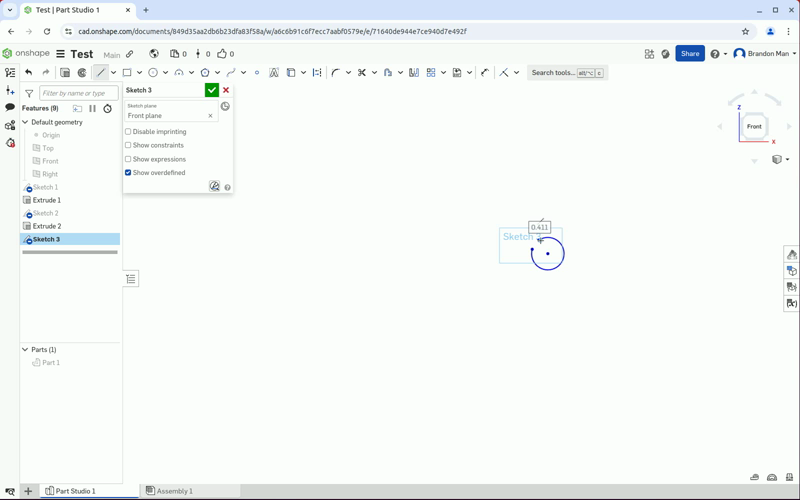
mouse_move(570, 240)
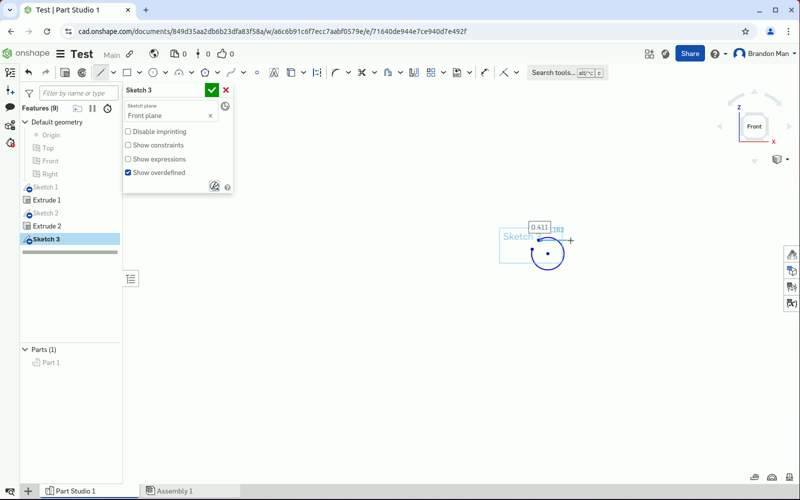
mouse_move(540, 249)
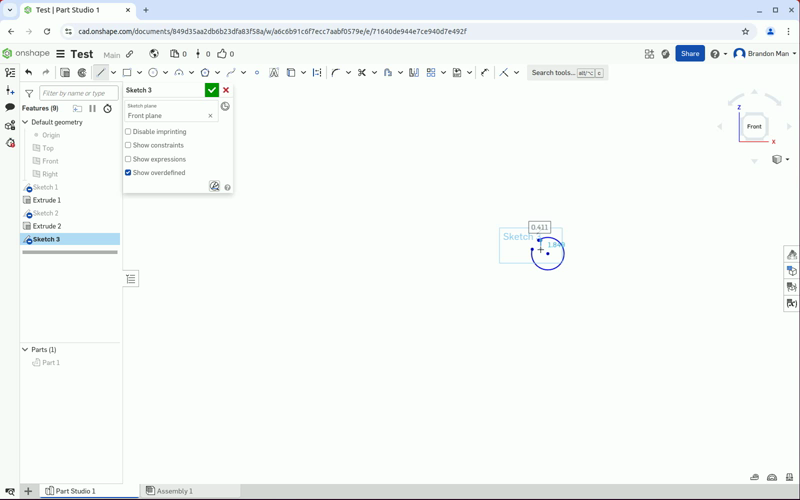
click(540, 249)
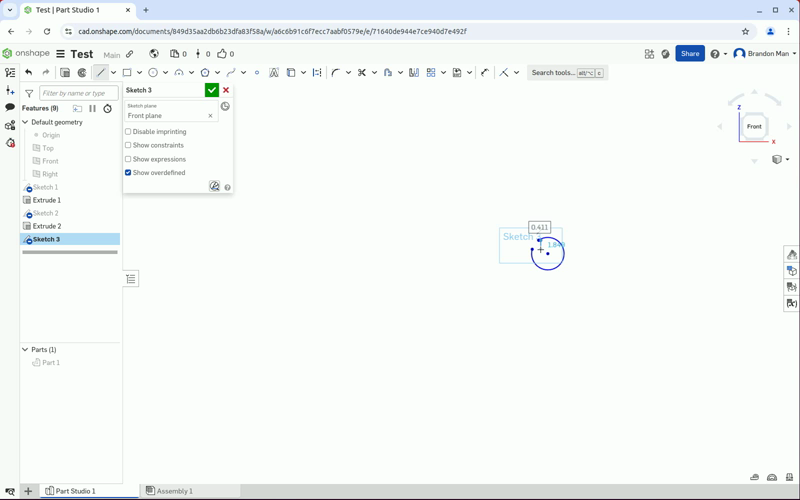
key_up(shift)
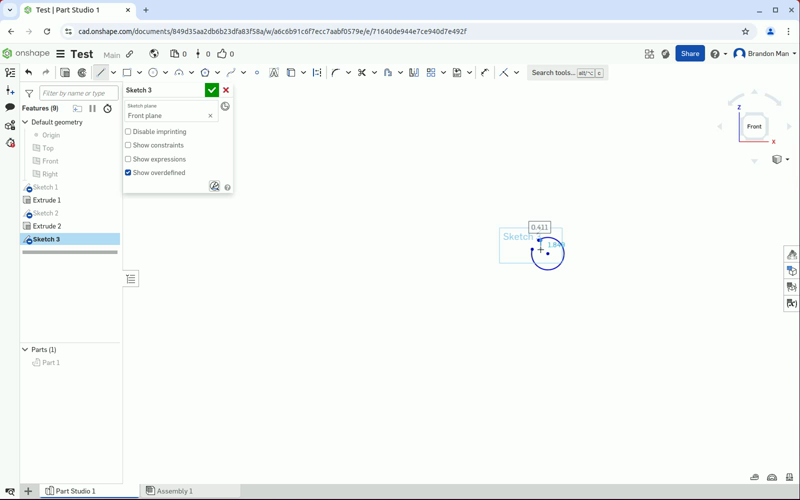
mouse_move(570, 249)
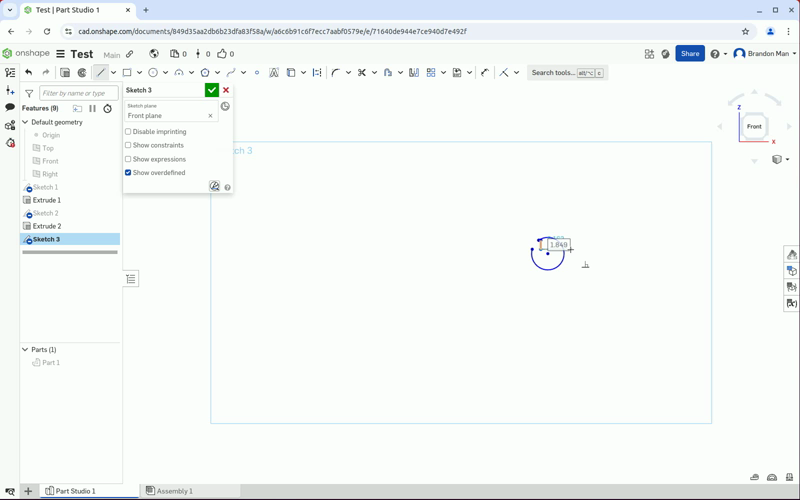
key_down(shift)
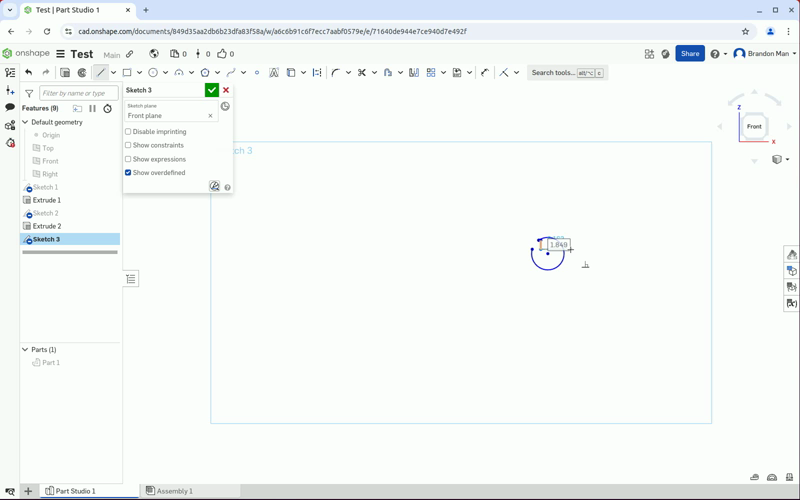
mouse_move(532, 249)
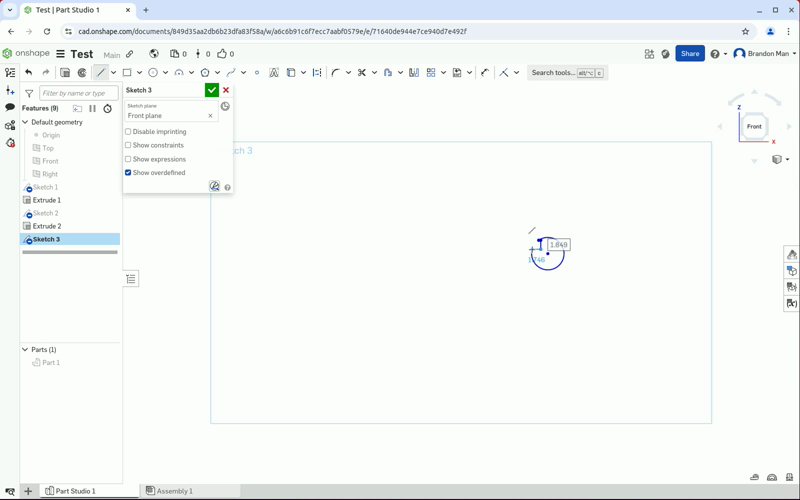
key_up(shift)
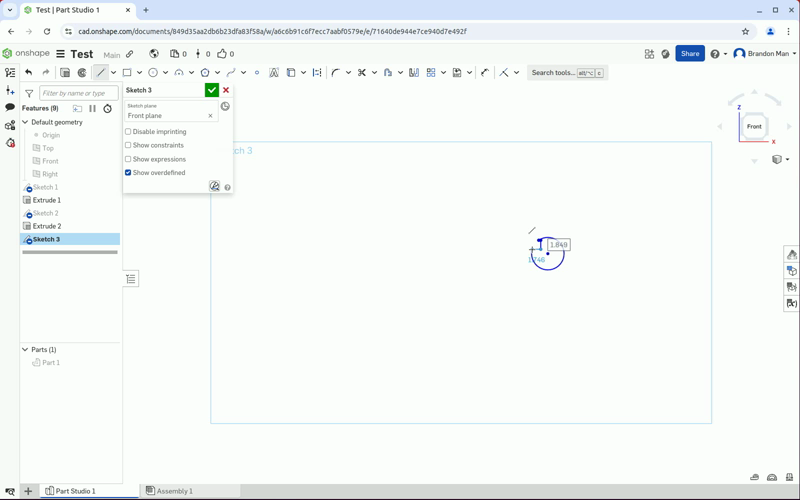
click(532, 249)
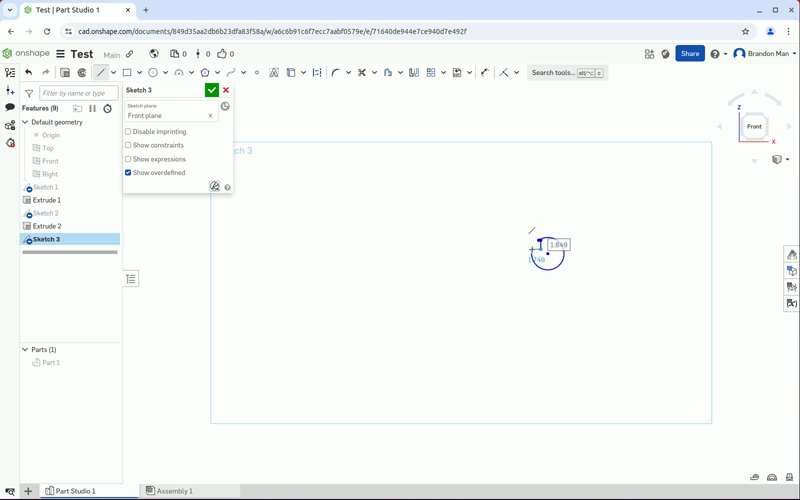
key(esc)
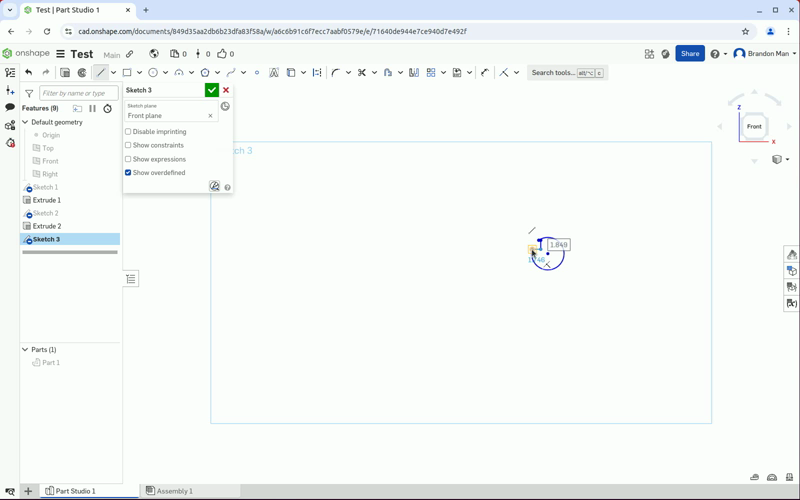
mouse_move(539, 260)
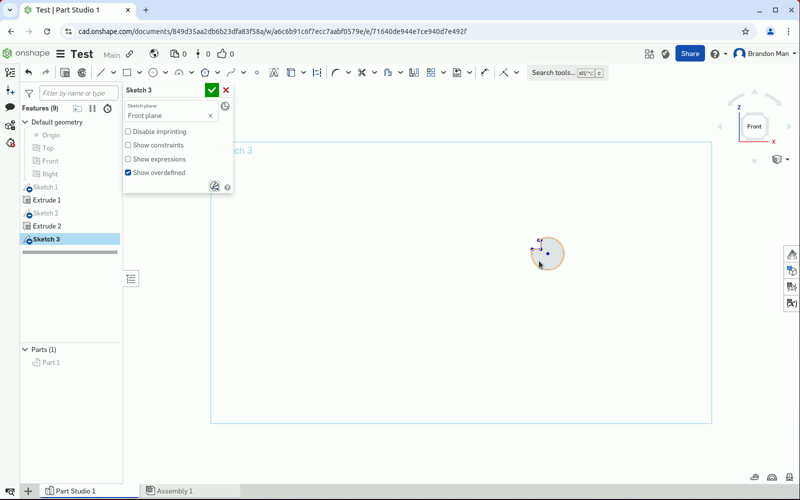
scroll(6)
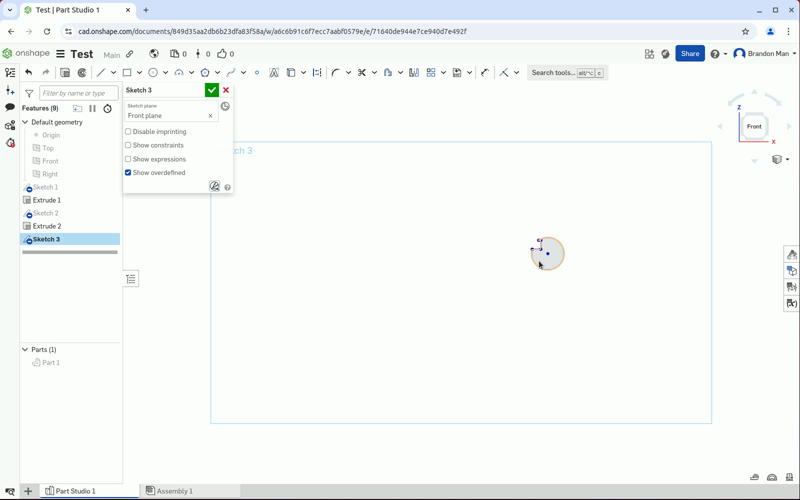
scroll(6)
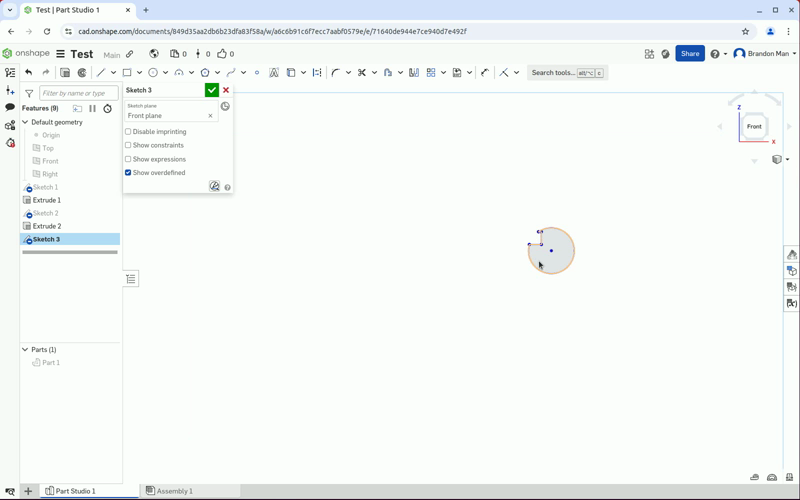
scroll(6)
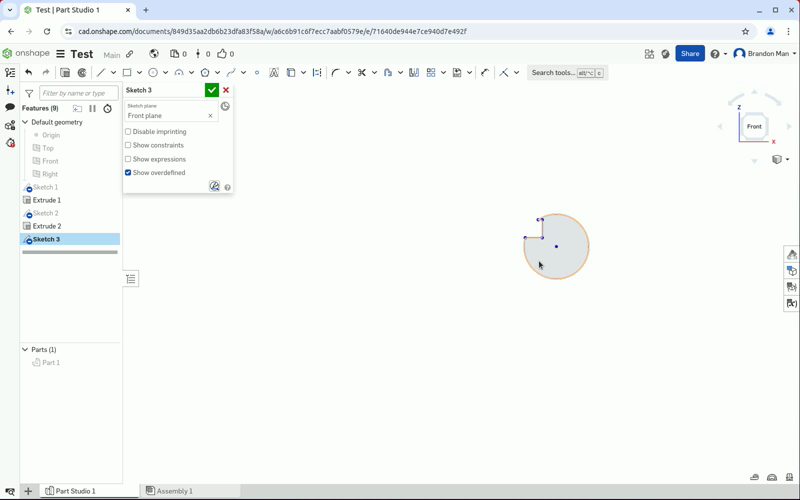
scroll(6)
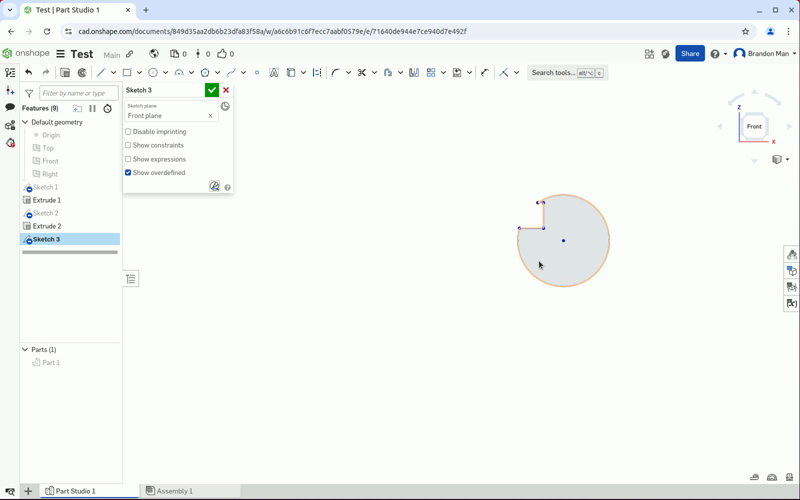
scroll(6)
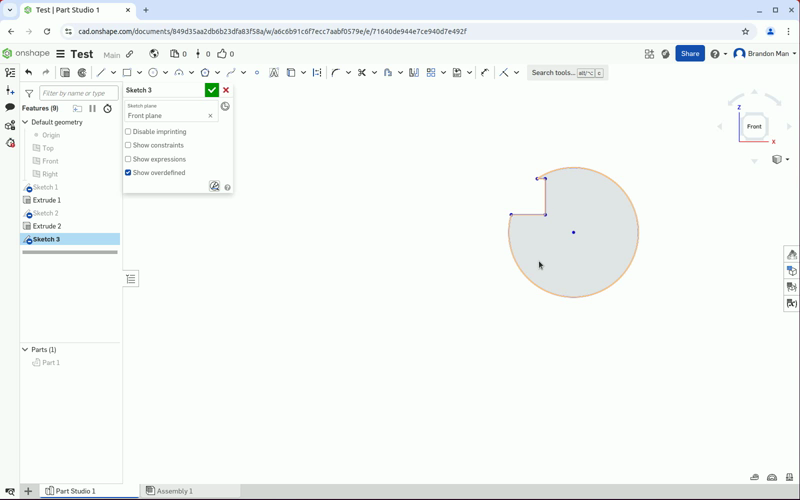
scroll(6)
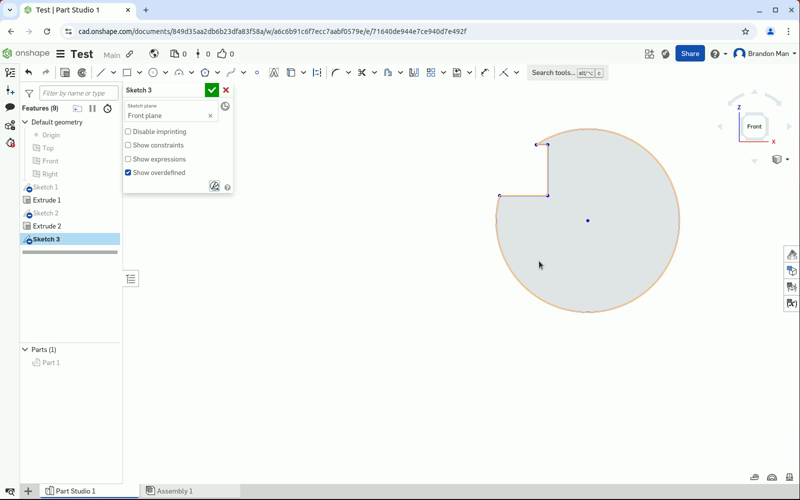
scroll(6)
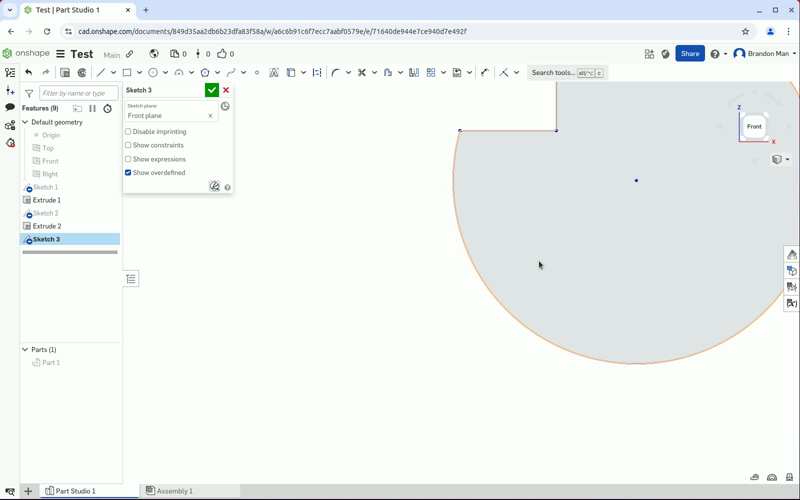
click(539, 260)
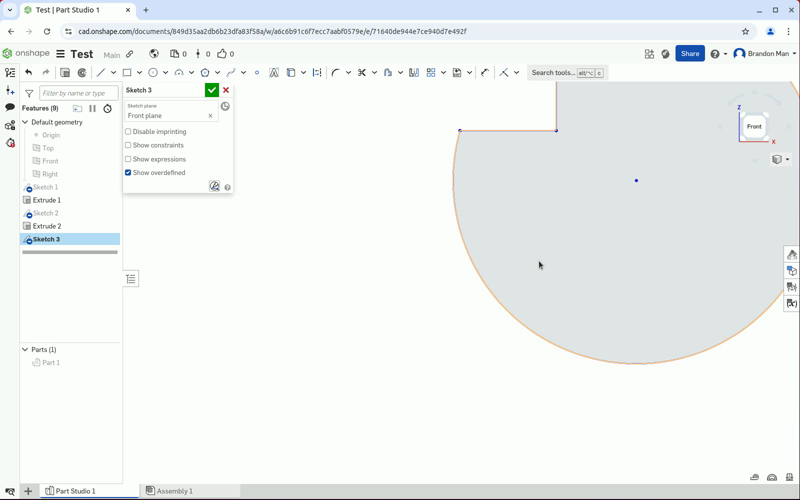
scroll(-6)
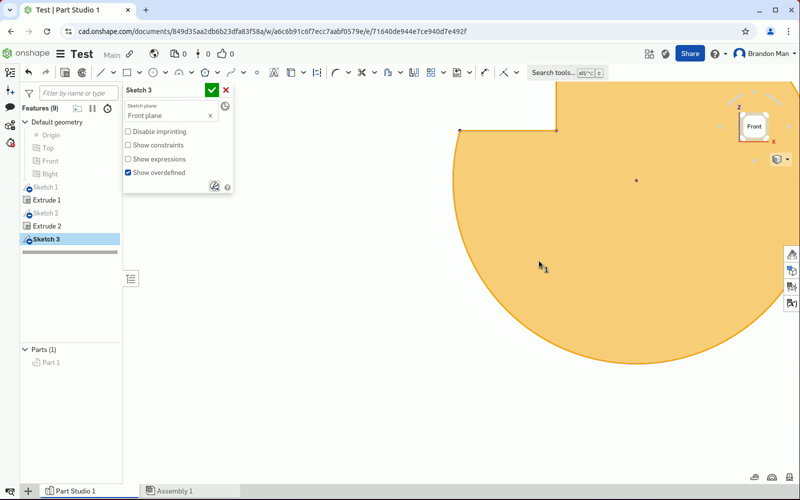
scroll(-6)
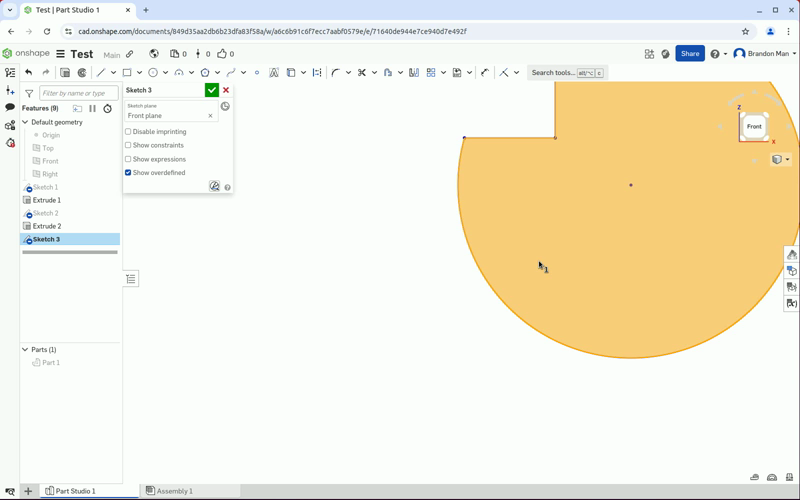
scroll(-6)
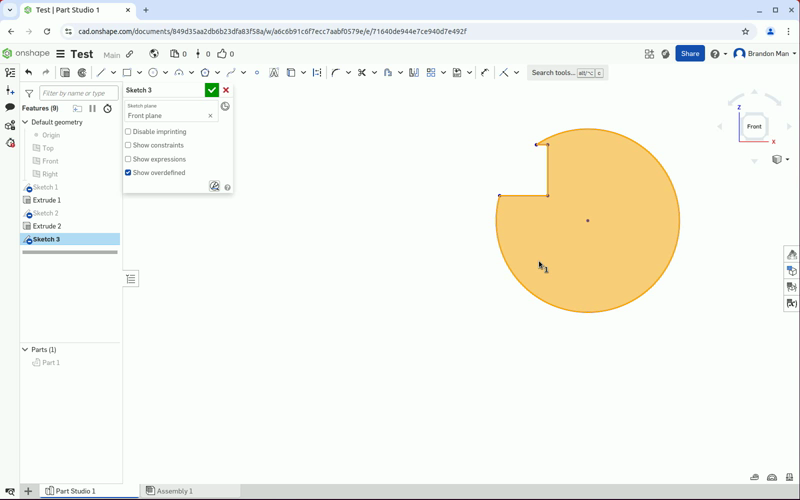
scroll(-6)
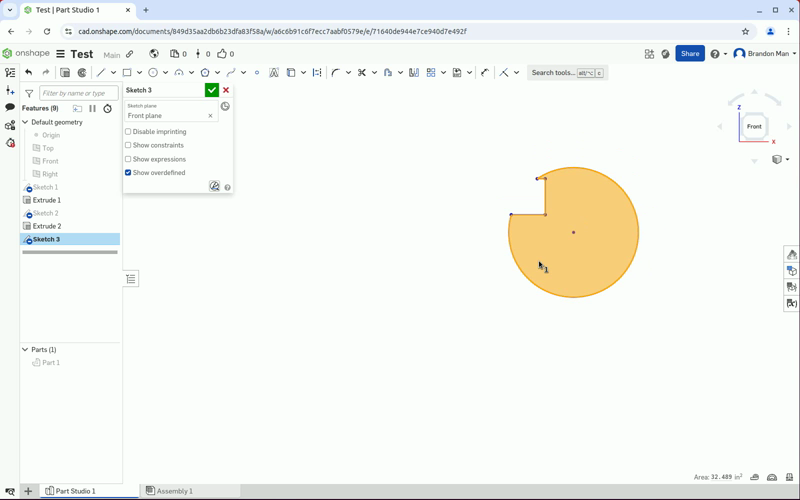
scroll(-6)
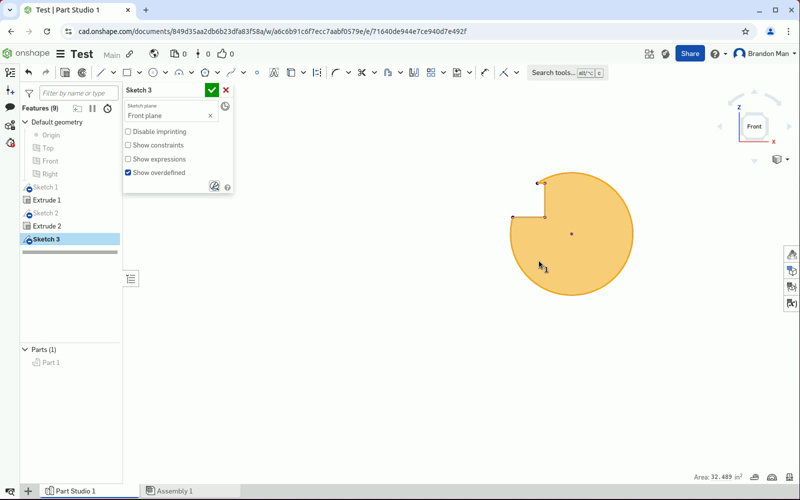
scroll(-6)
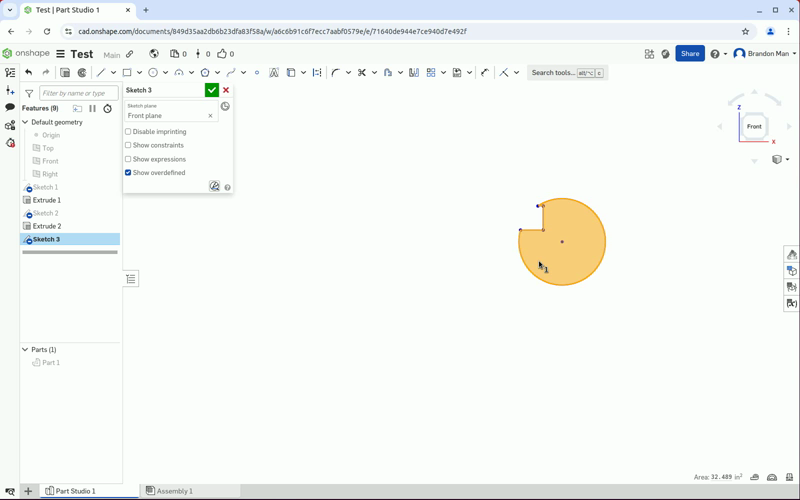
scroll(-6)
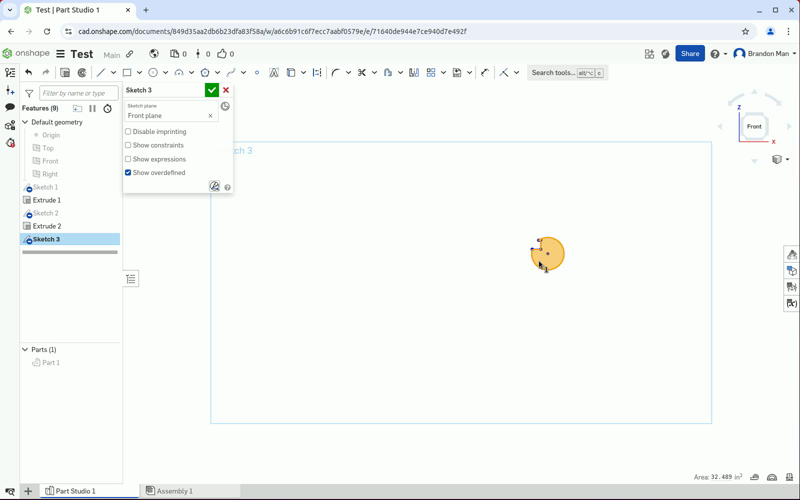
mouse_move(73, 352)
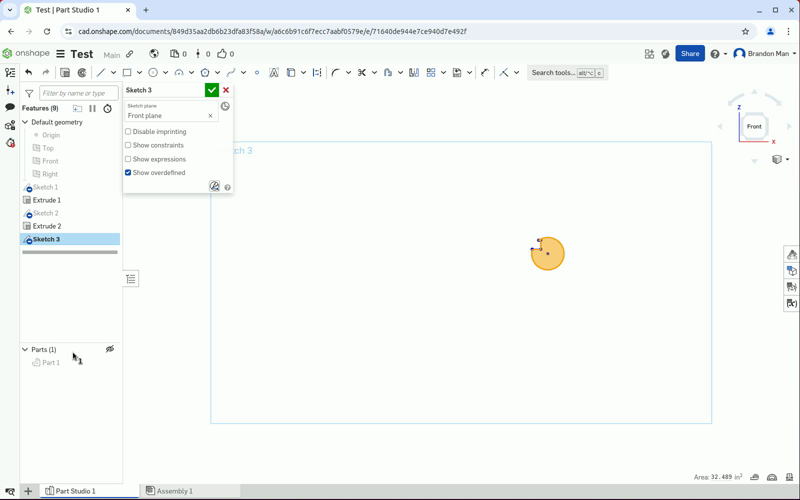
key(shift+y)
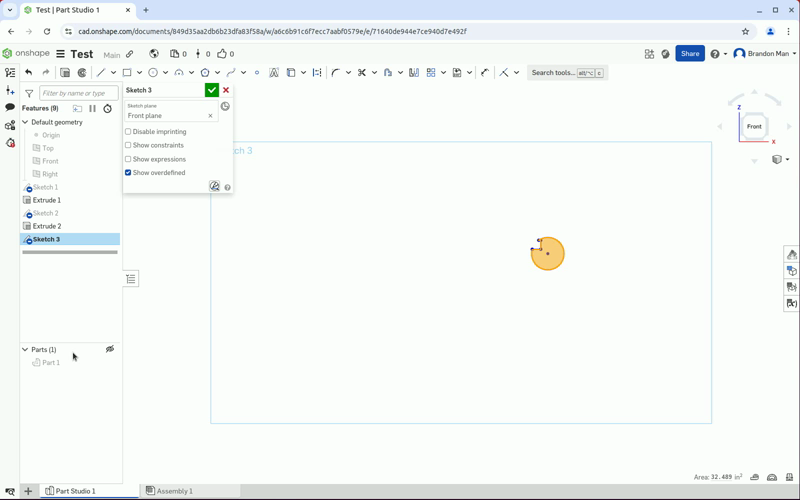
key(shift+e)
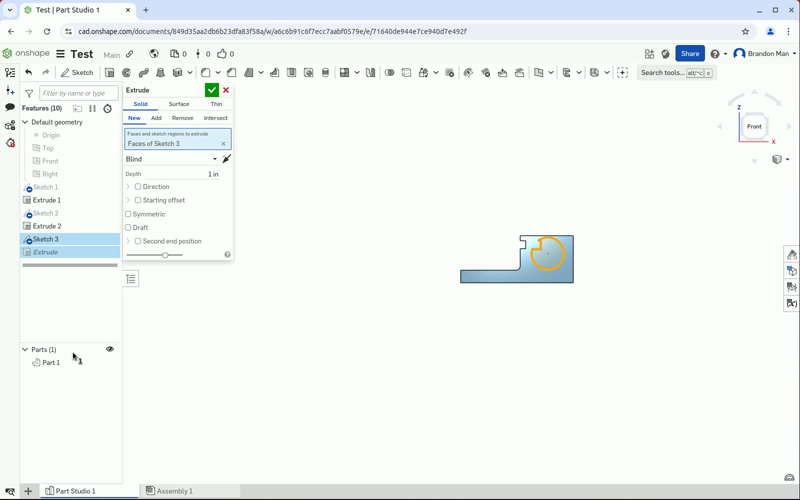
mouse_move(143, 106)
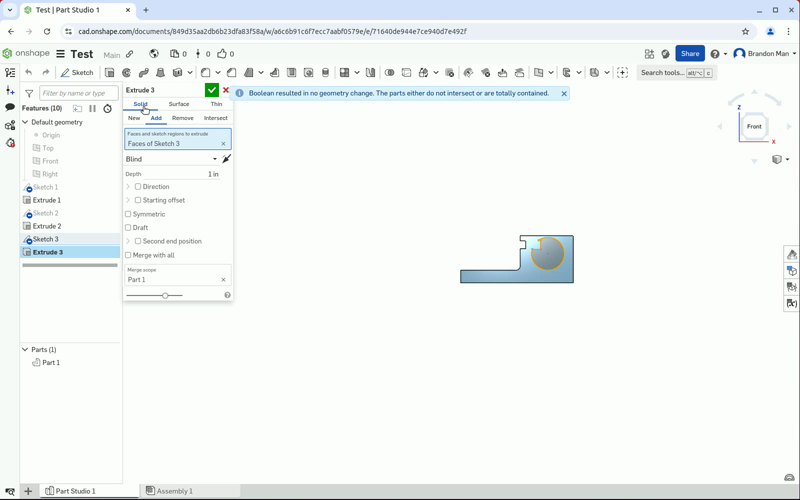
click(143, 106)
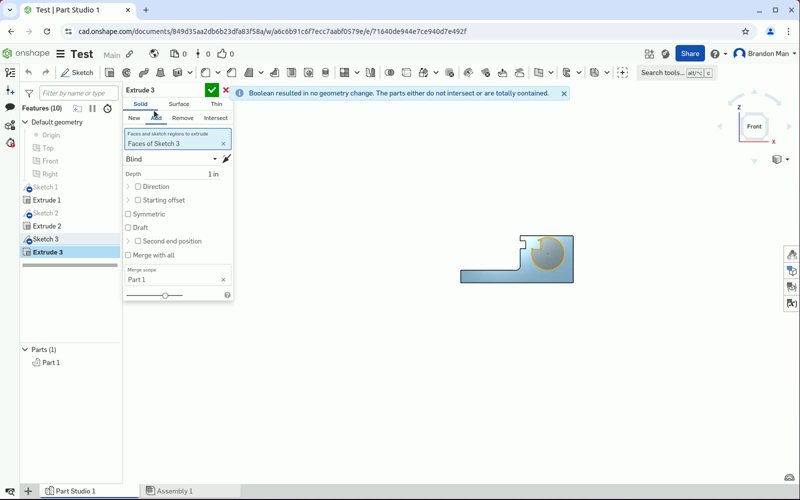
mouse_move(186, 120)
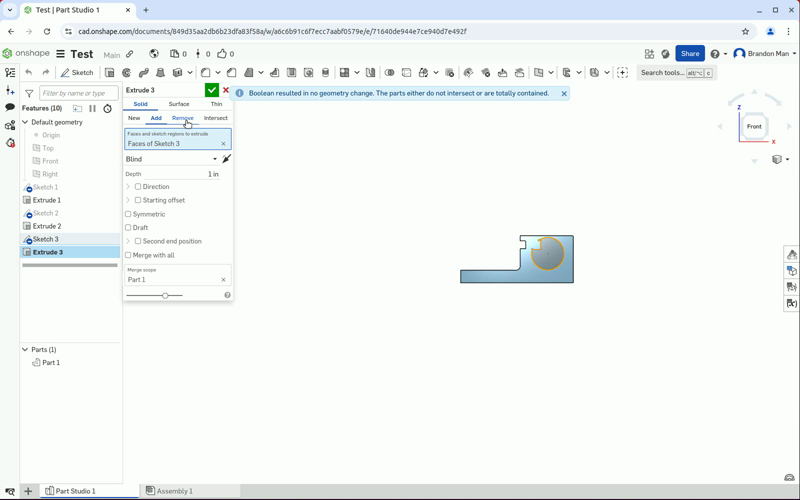
click(186, 120)
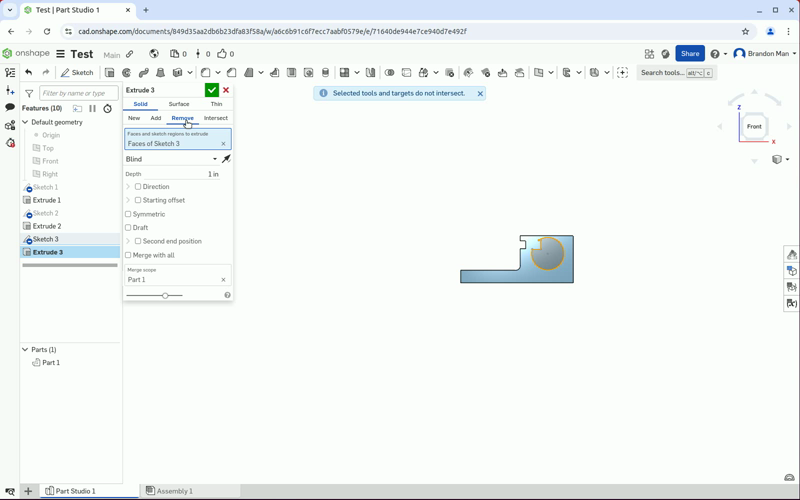
key(tab, 4)
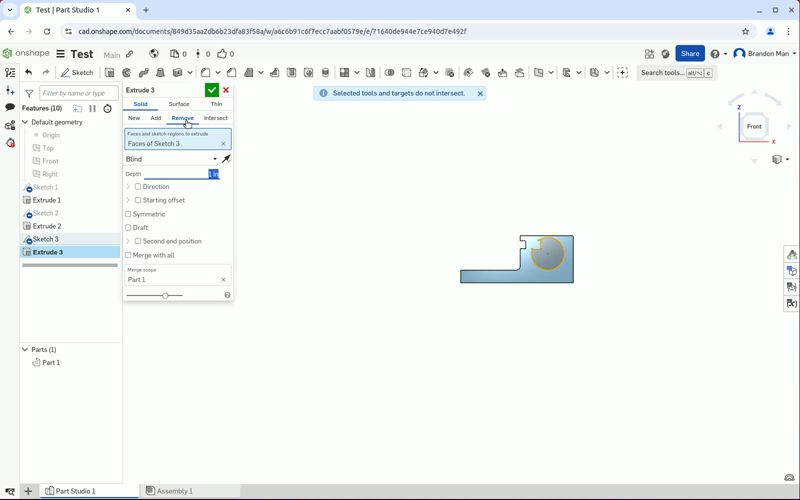
text(-2.166)
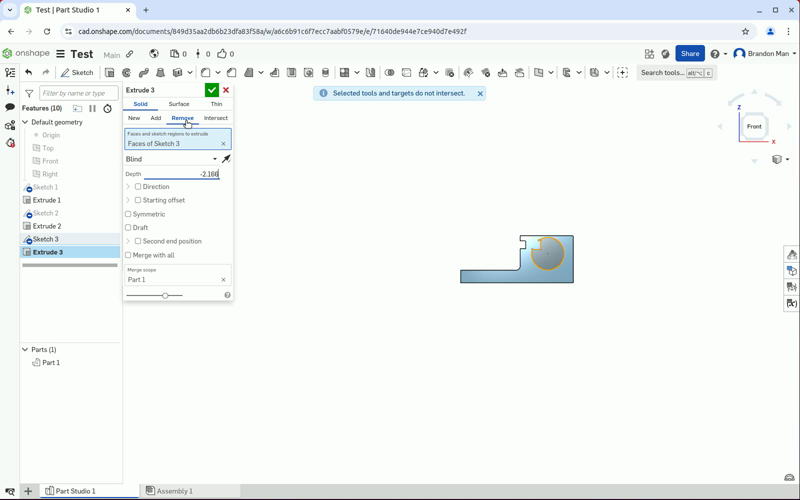
key(tab, 6)
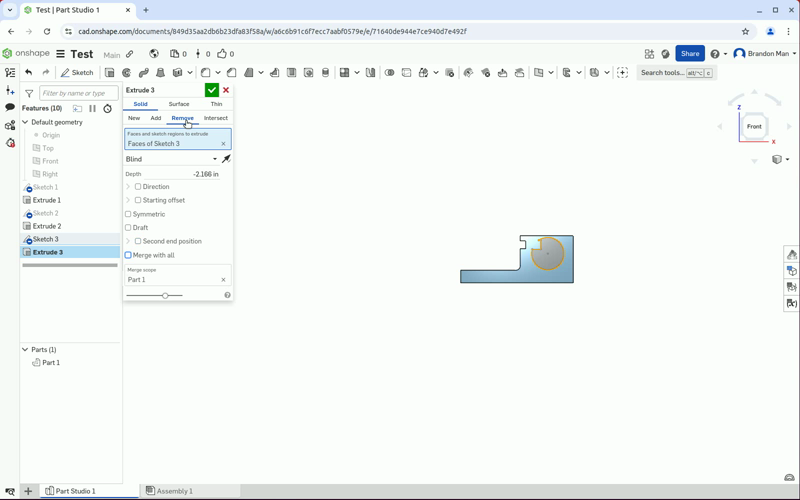
key(space)
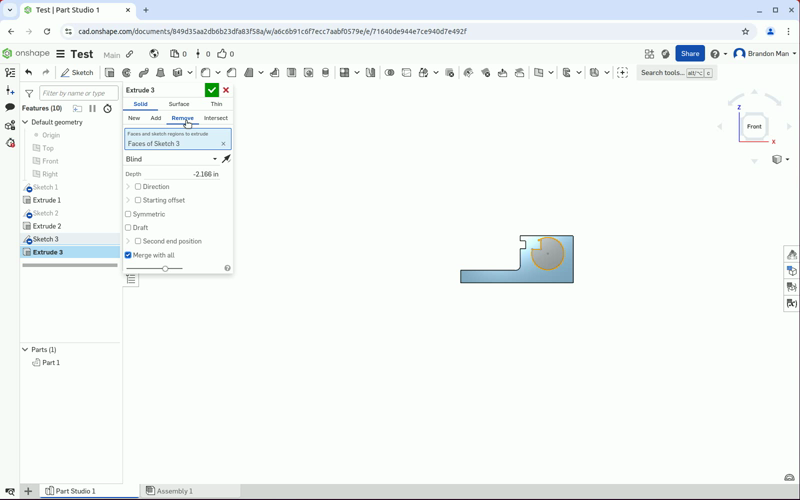
key(enter)
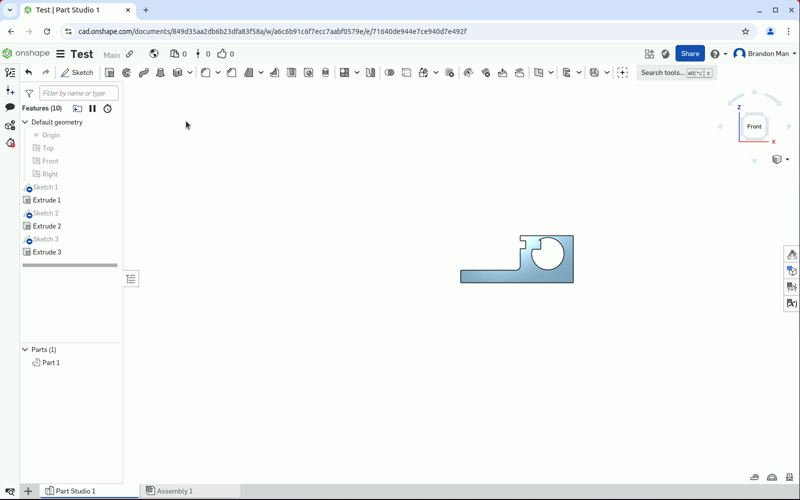
key(shift+h)
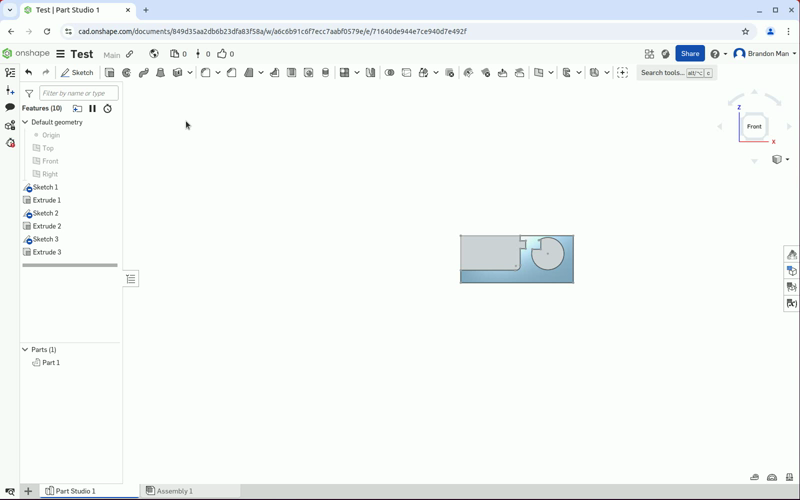
key(shift+h)
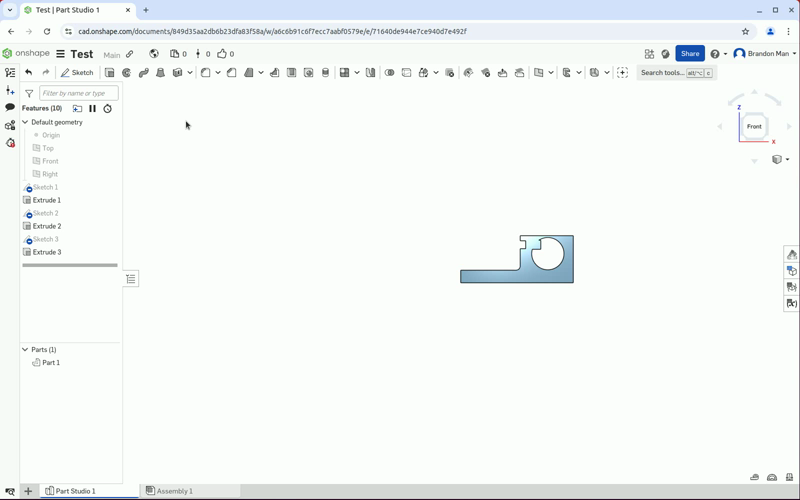
mouse_move(73, 189)
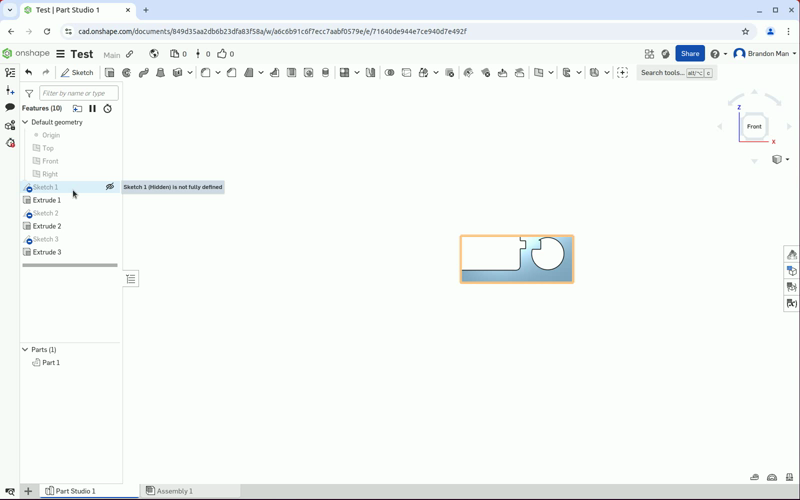
click(73, 189)
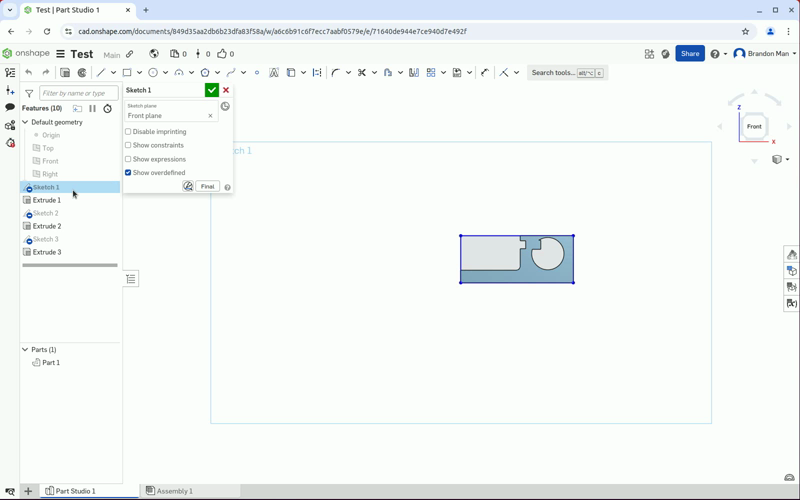
mouse_move(229, 92)
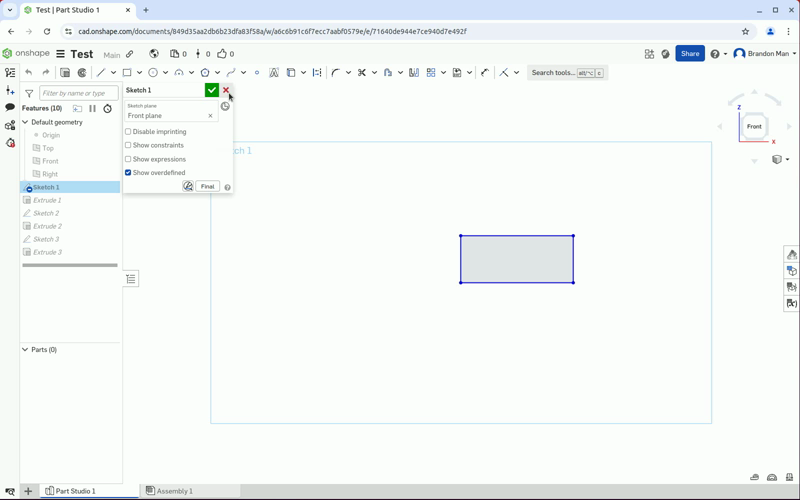
click(229, 92)
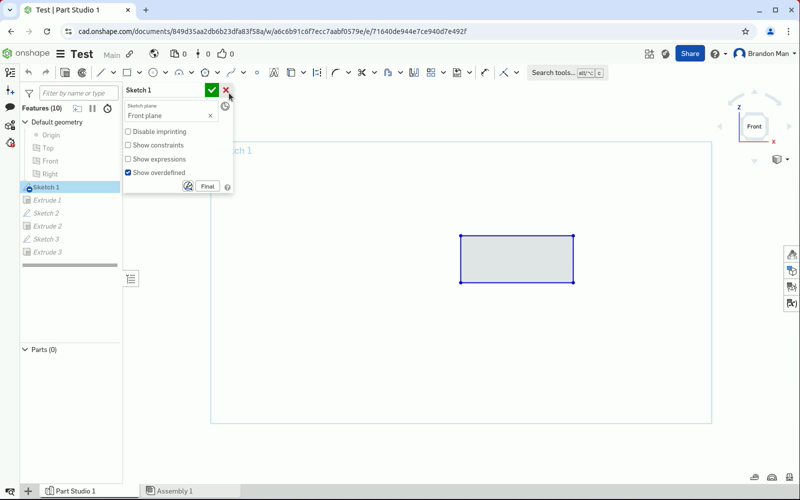
key(shift+s)
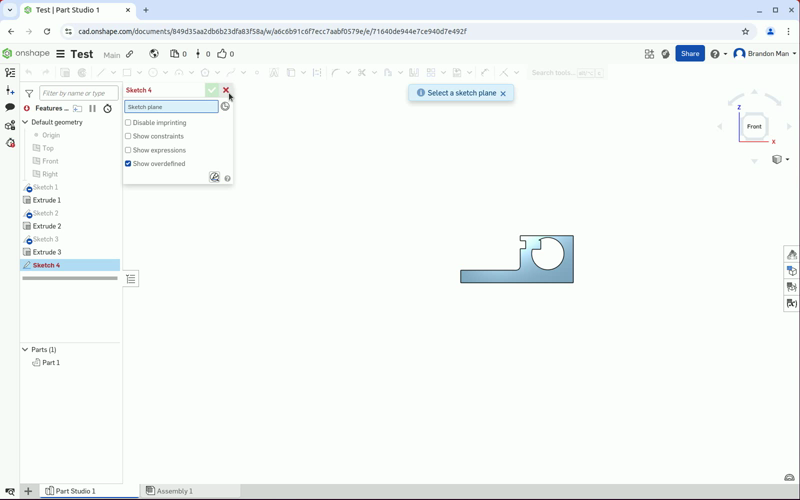
mouse_move(73, 163)
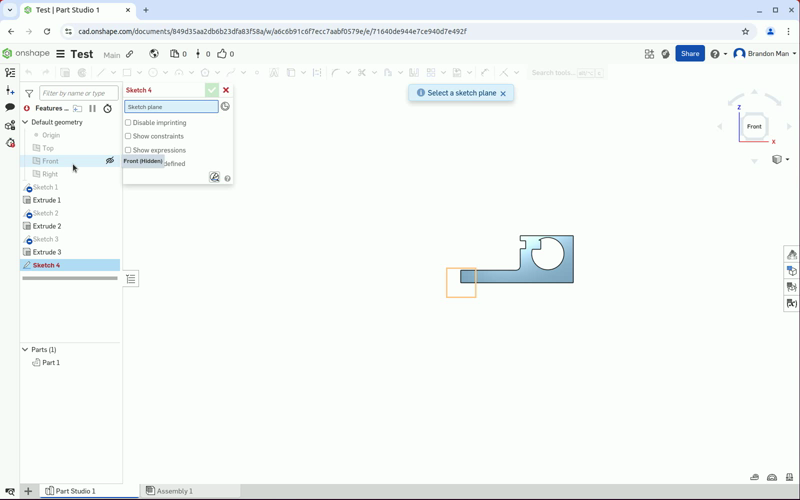
click(73, 163)
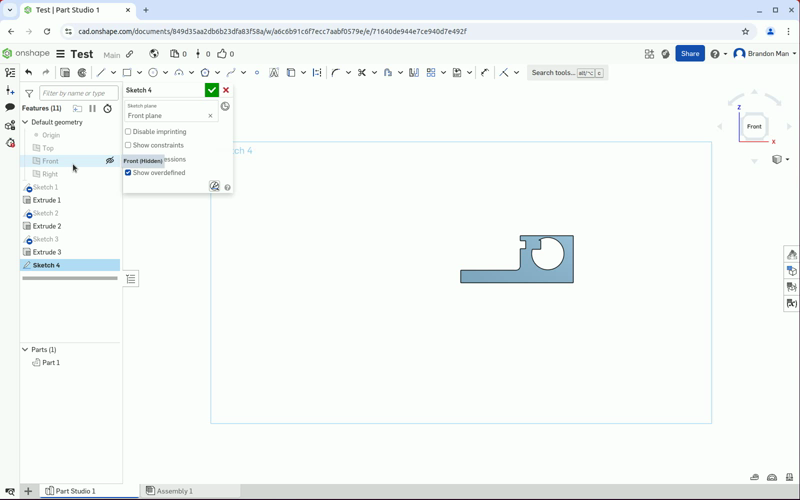
mouse_move(73, 352)
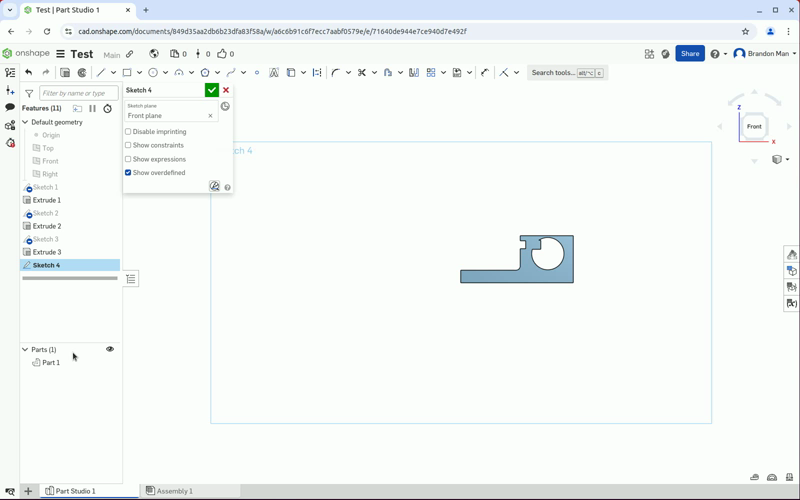
key(y)
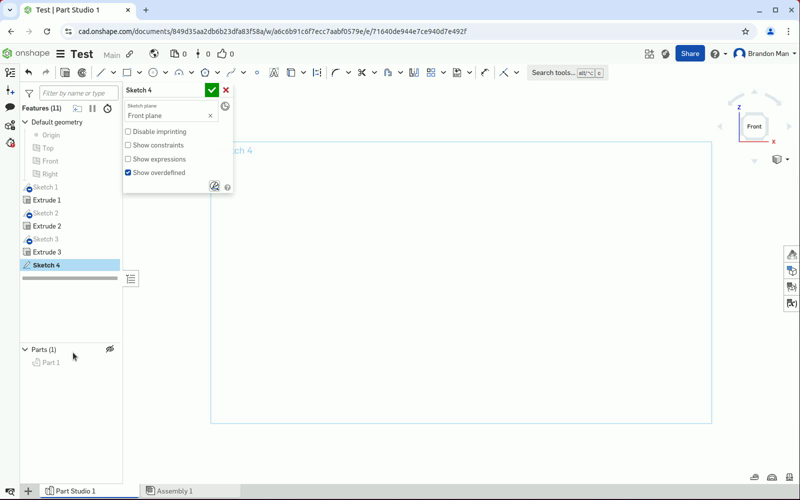
key(l)
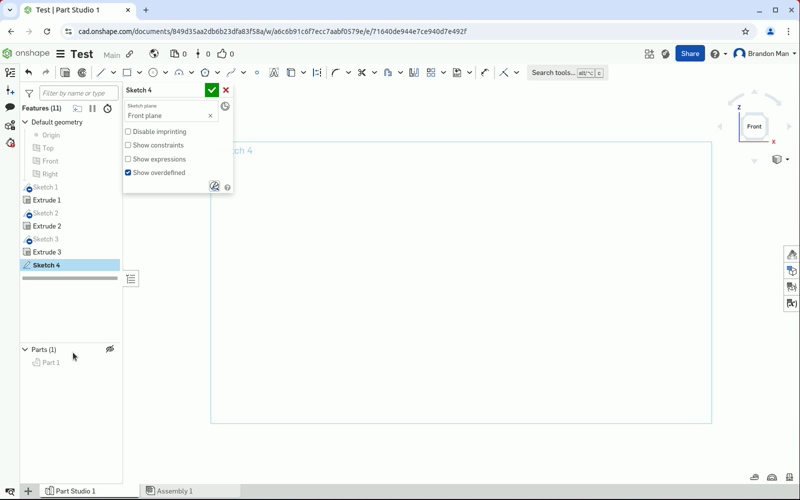
key_down(shift)
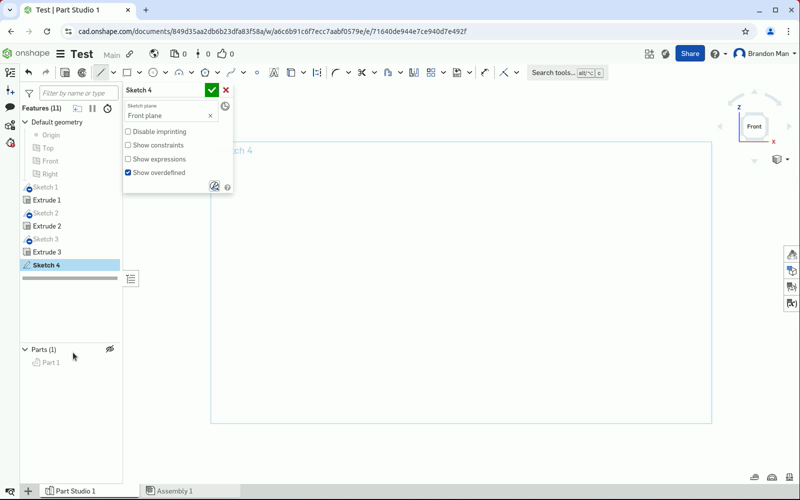
mouse_move(520, 249)
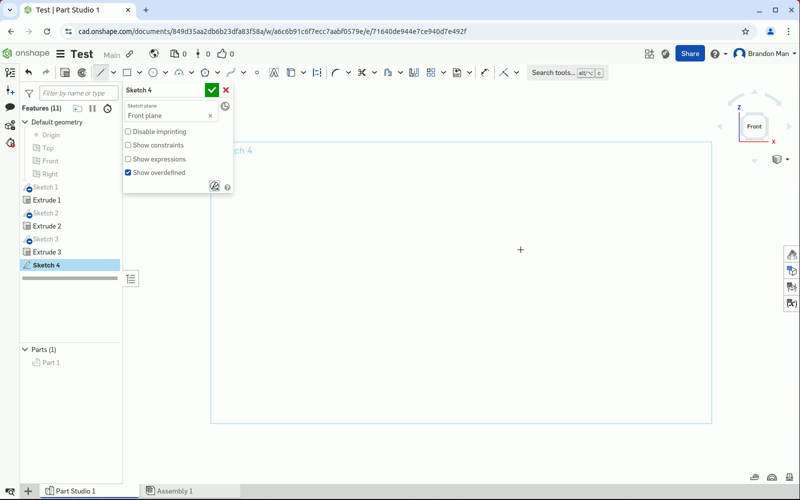
click(520, 249)
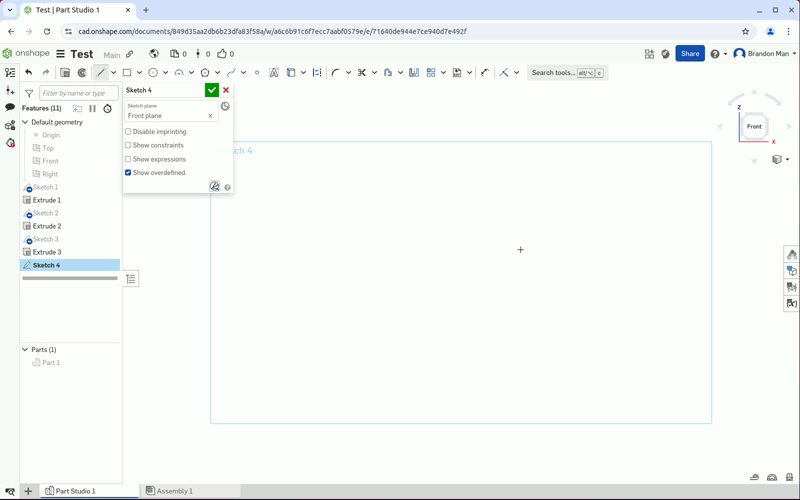
key_up(shift)
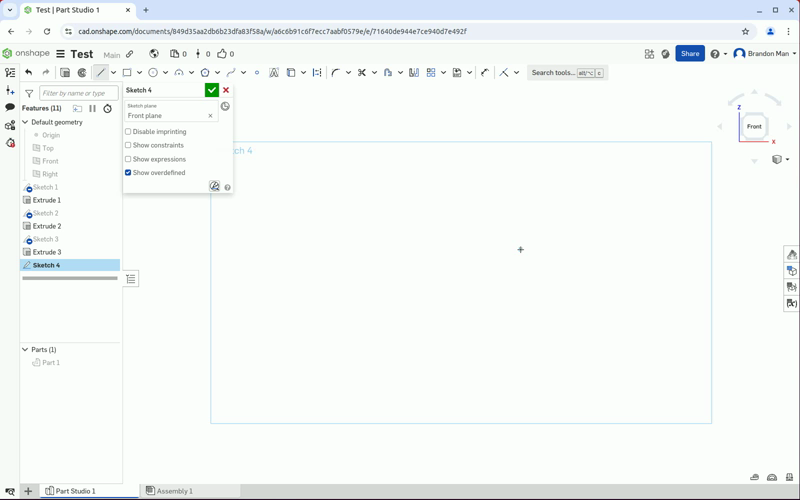
key_down(shift)
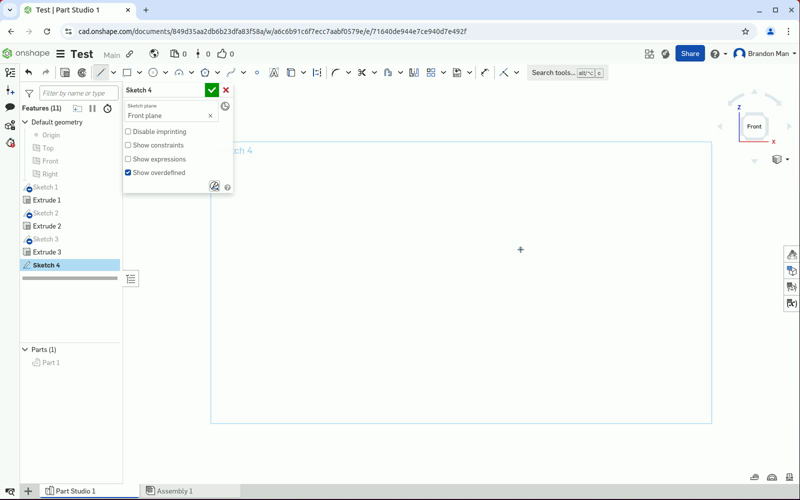
mouse_move(550, 249)
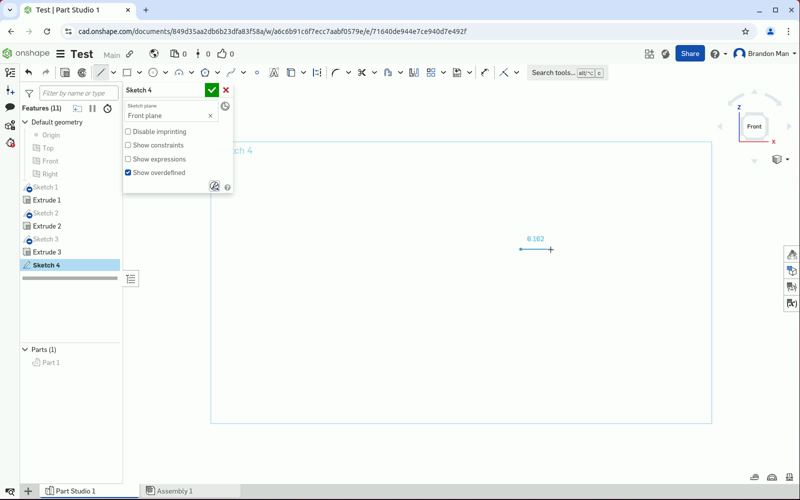
mouse_move(532, 249)
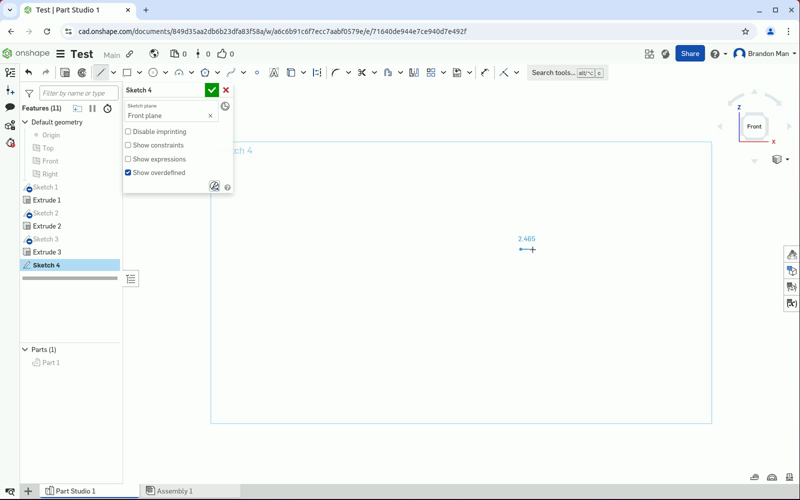
click(532, 249)
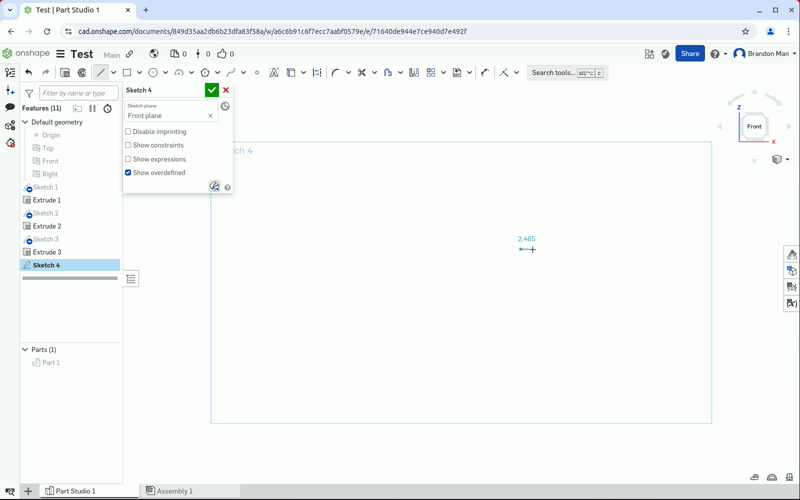
key_up(shift)
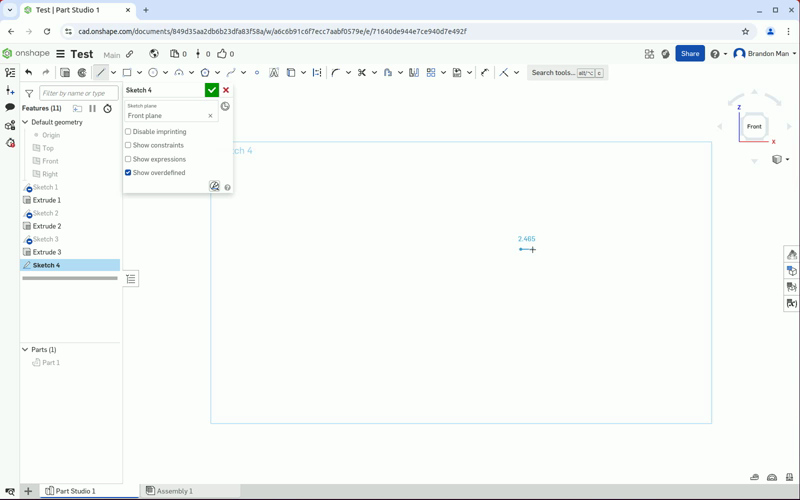
key(esc)
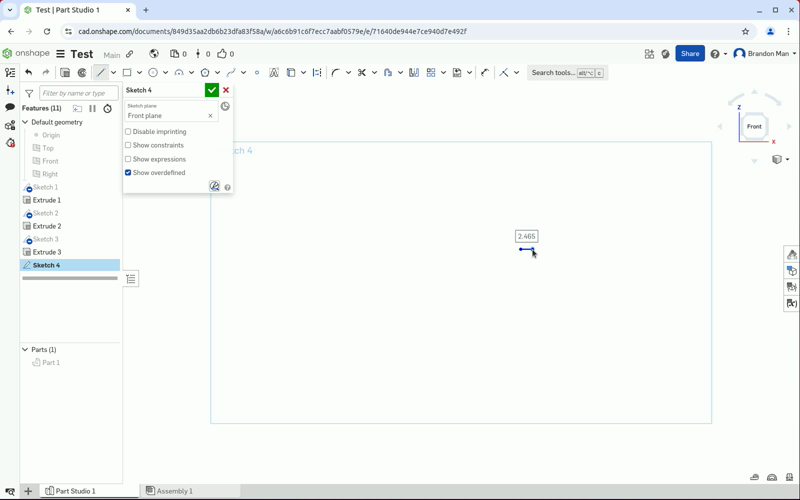
key(a)
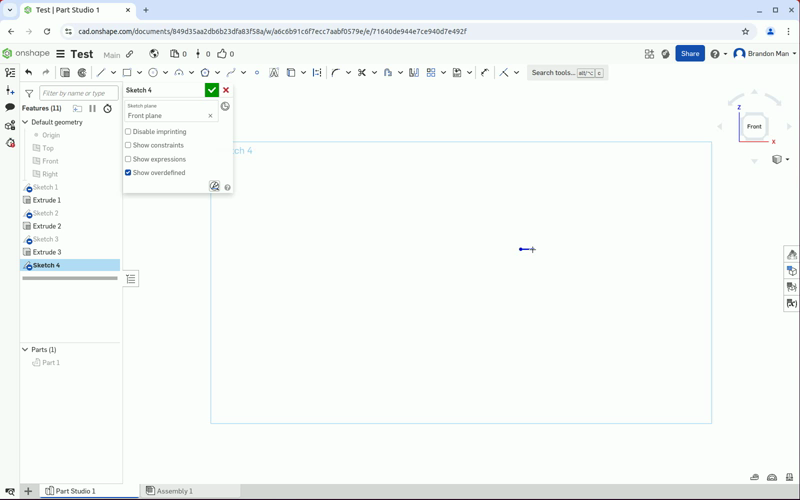
mouse_move(532, 249)
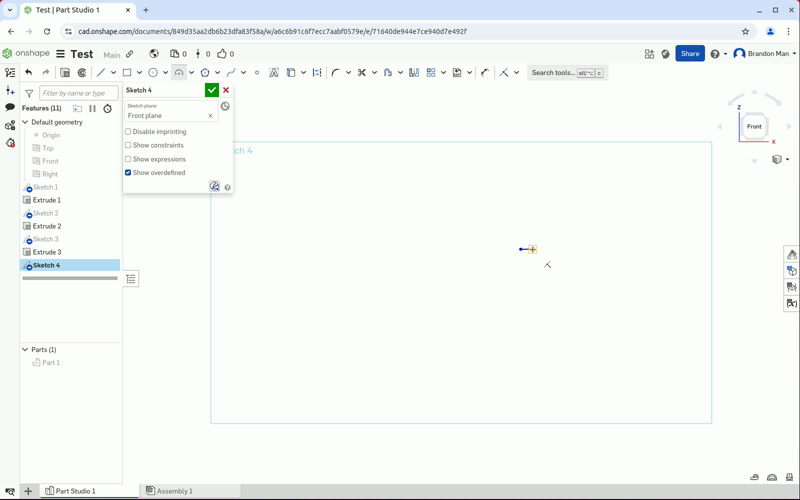
click(532, 249)
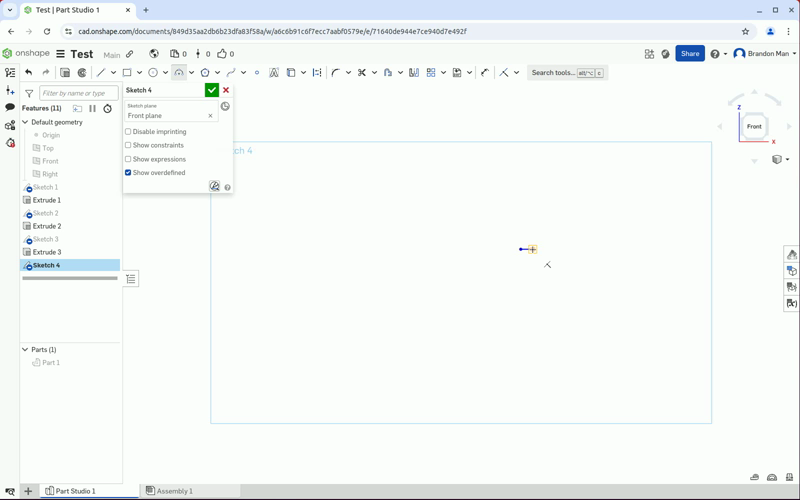
key_down(shift)
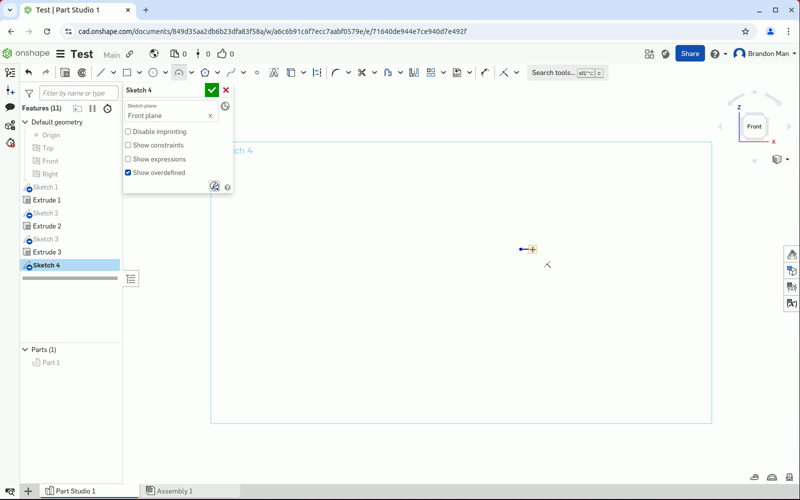
mouse_move(539, 240)
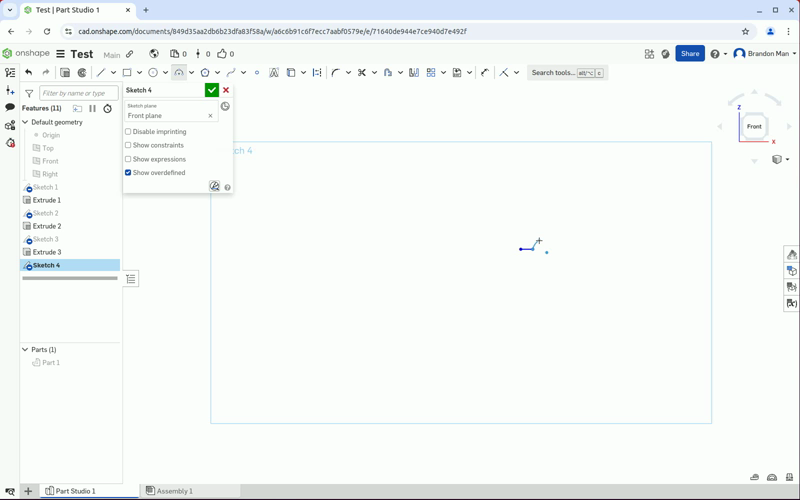
click(539, 240)
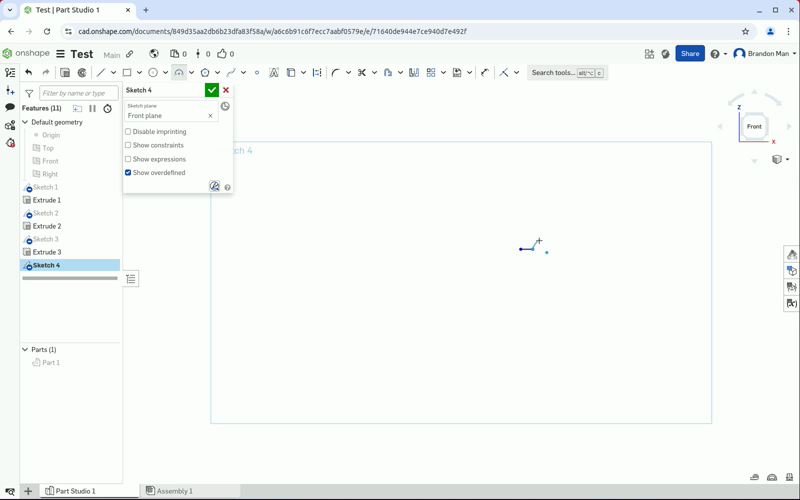
mouse_move(535, 243)
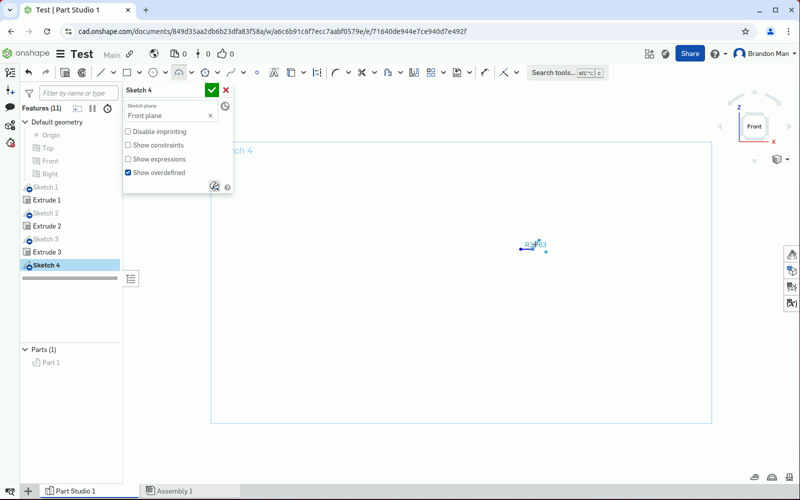
click(535, 243)
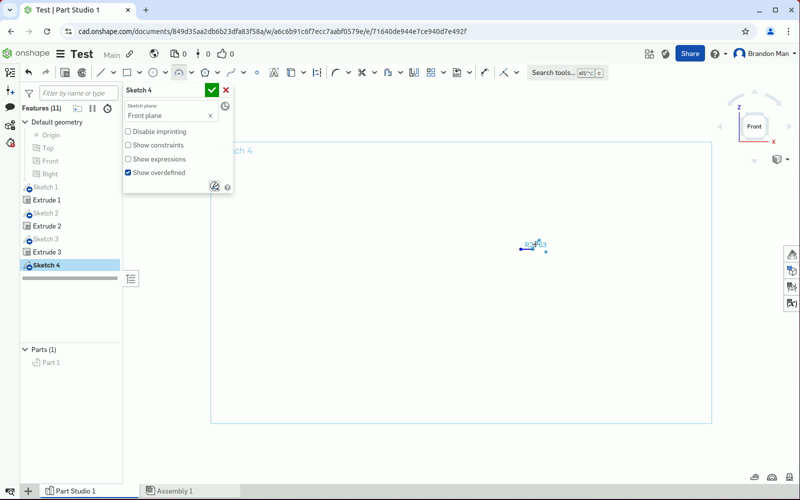
key_up(shift)
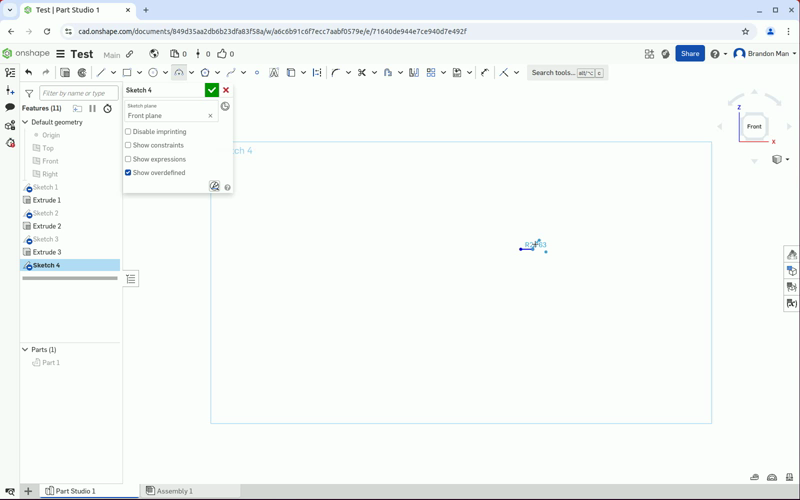
key(esc)
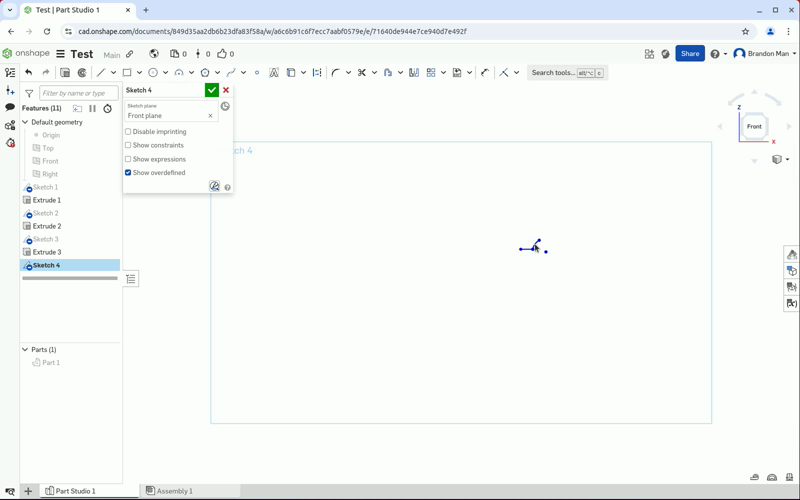
key(l)
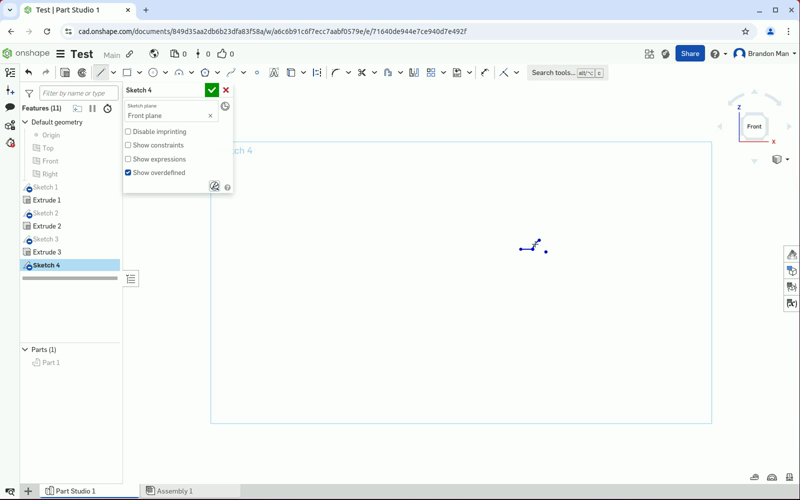
mouse_move(539, 240)
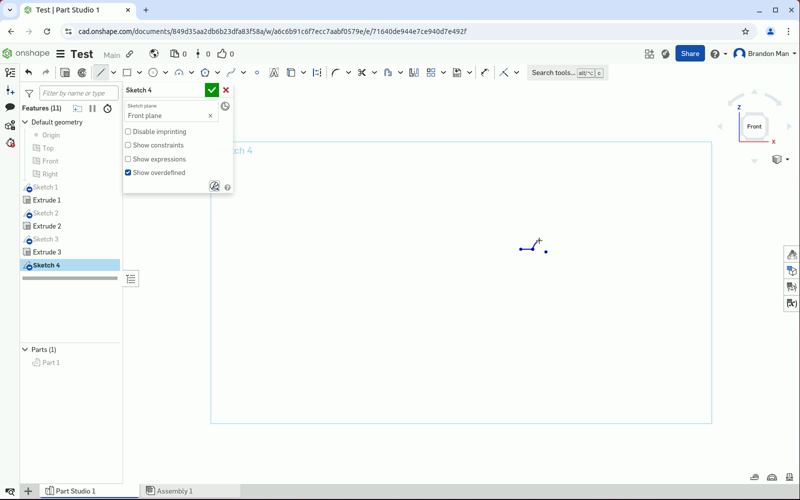
click(539, 240)
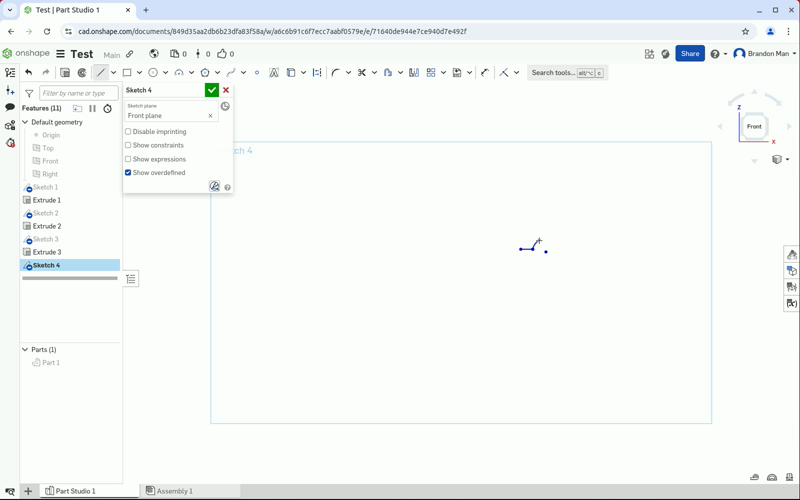
key_down(shift)
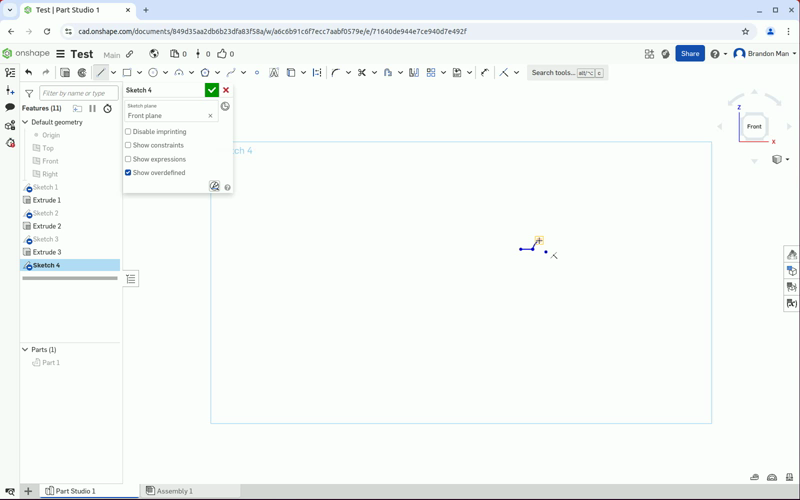
mouse_move(569, 240)
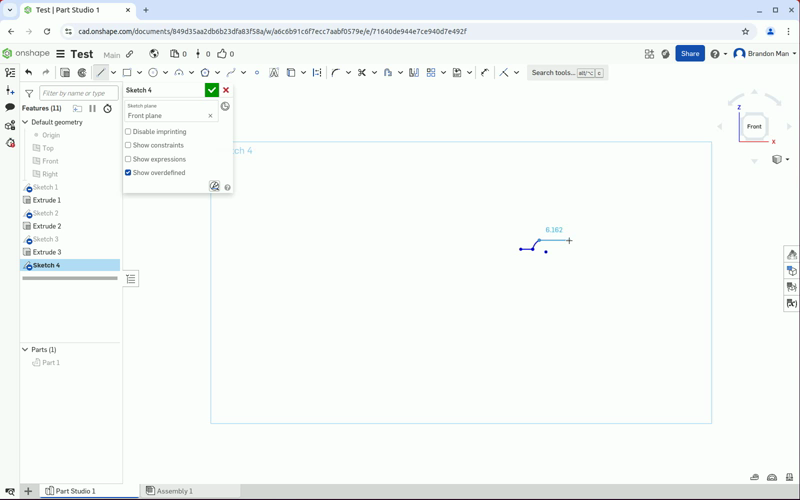
mouse_move(525, 240)
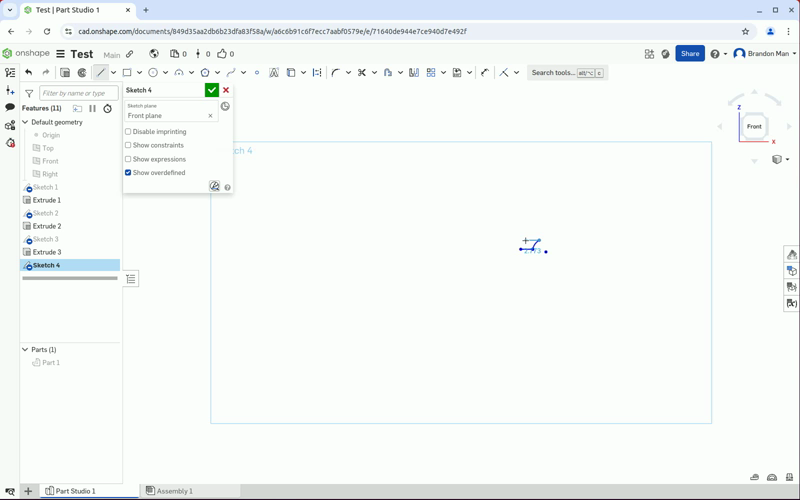
click(525, 240)
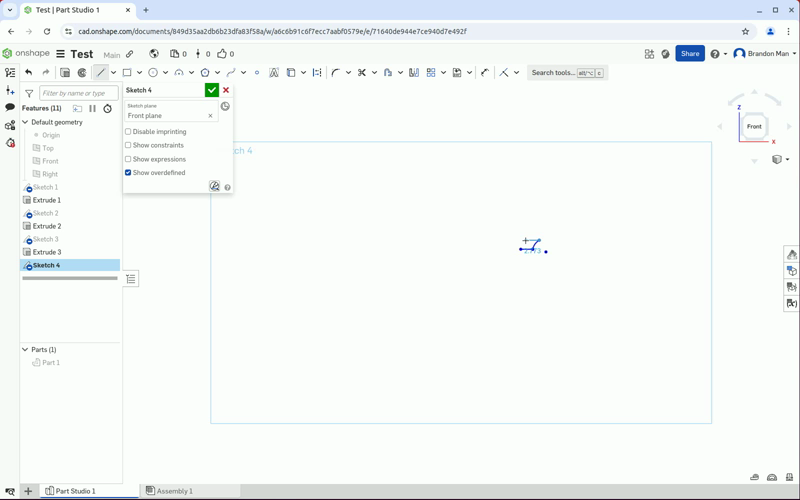
key_up(shift)
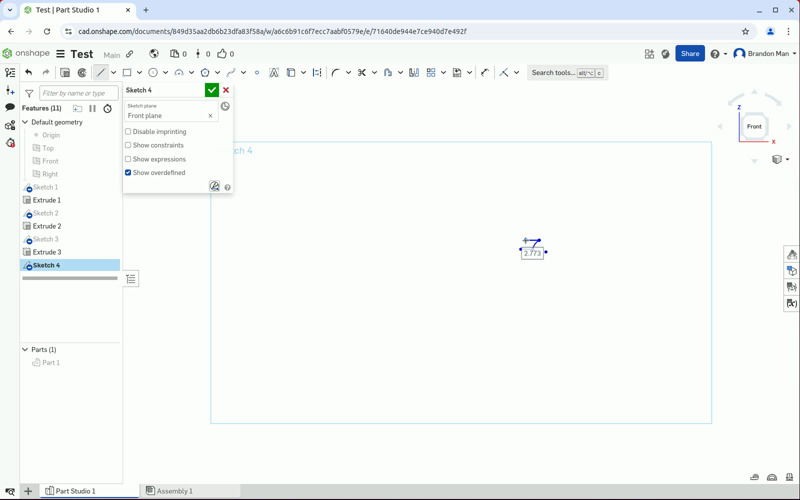
key_down(shift)
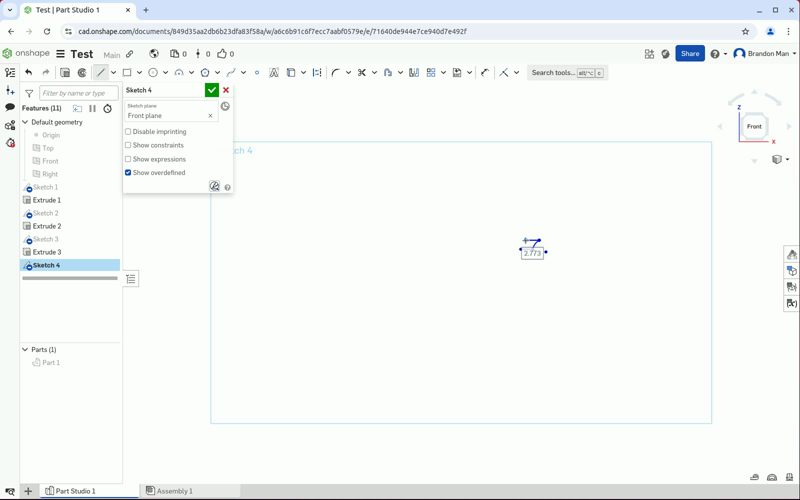
mouse_move(555, 240)
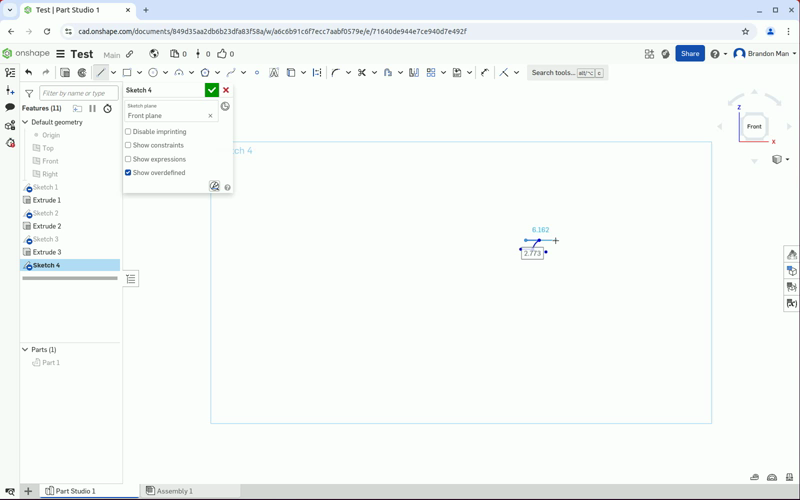
mouse_move(520, 240)
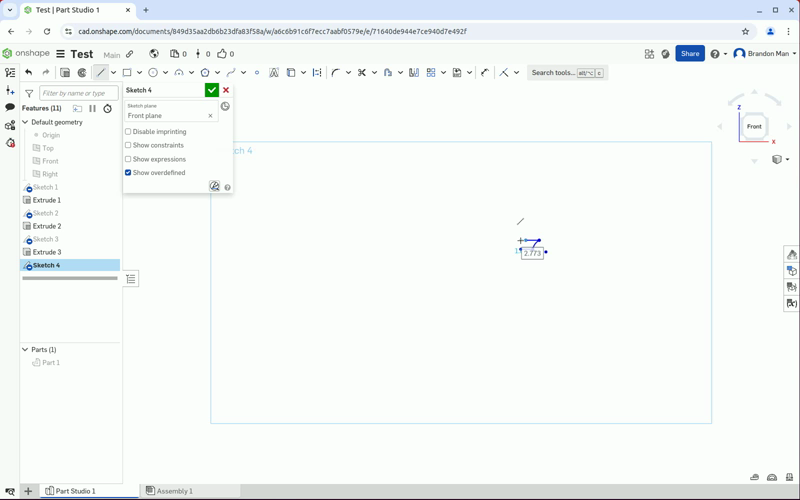
scroll(6)
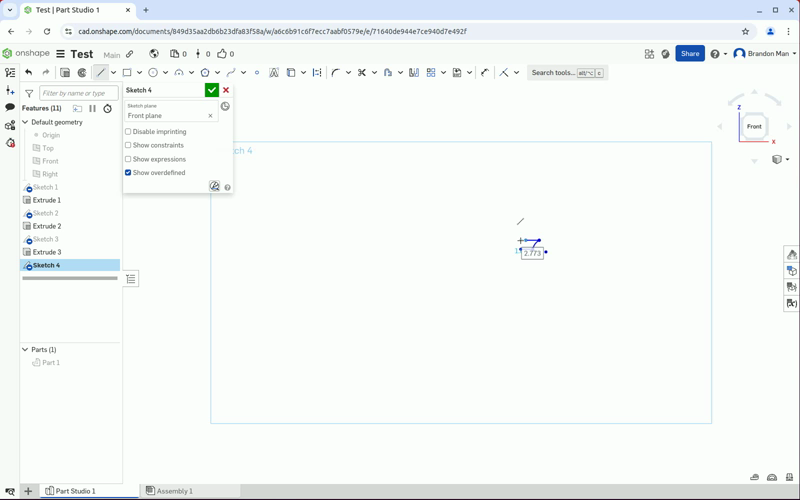
scroll(6)
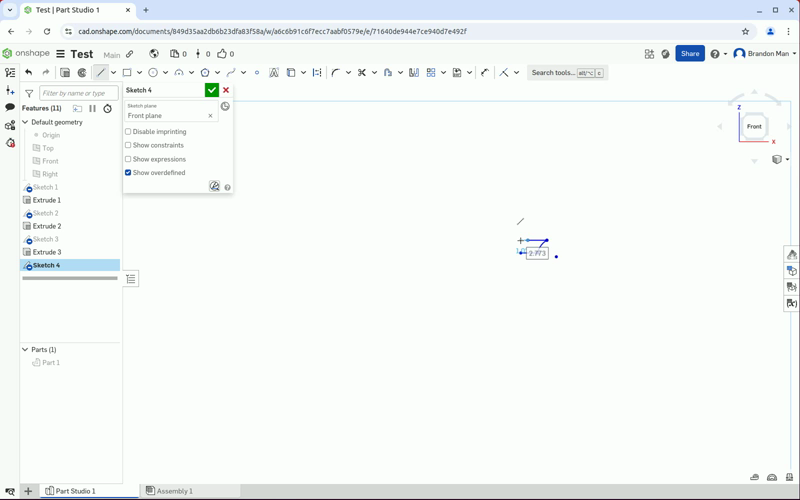
scroll(6)
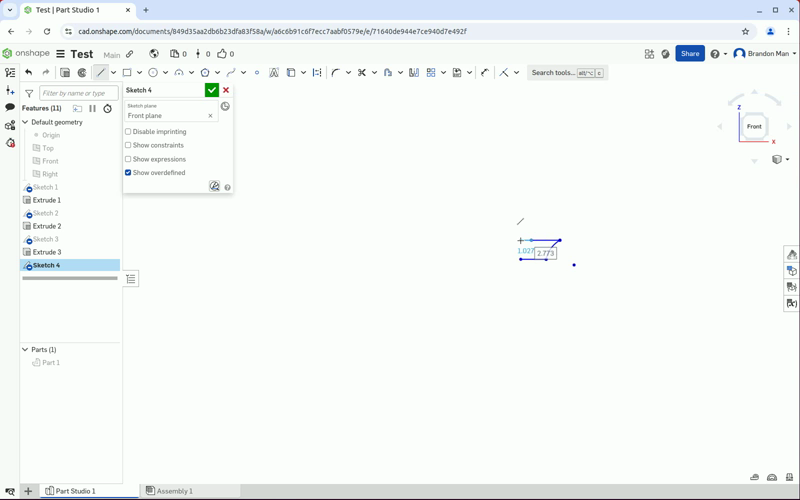
scroll(6)
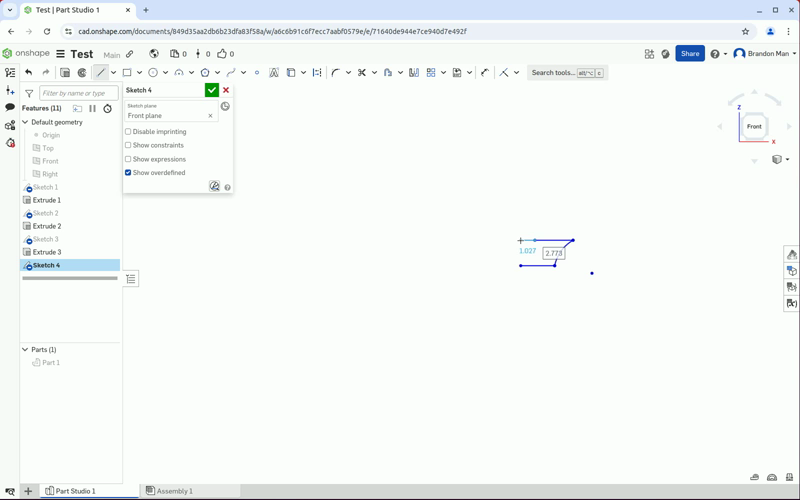
scroll(6)
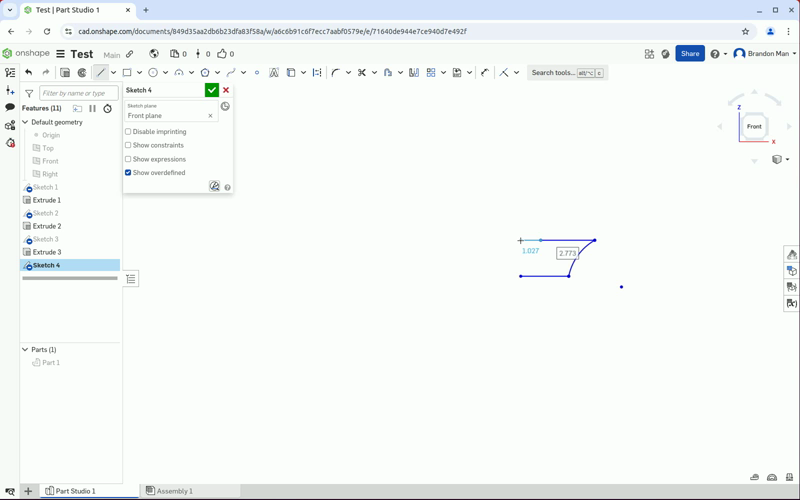
scroll(6)
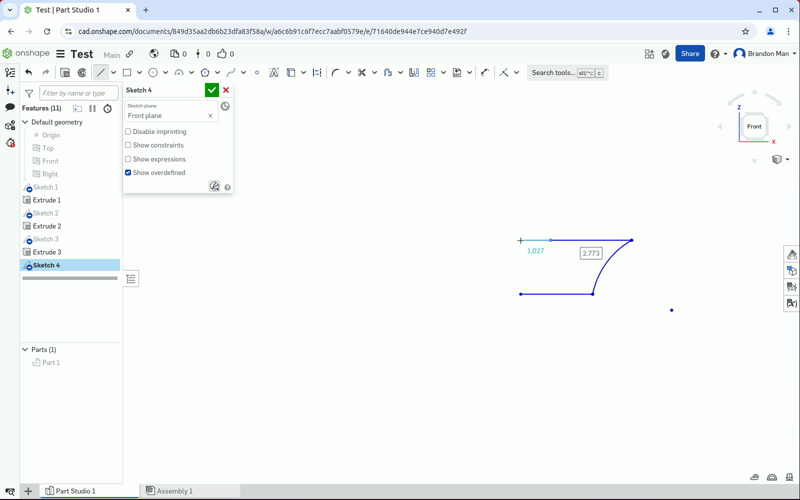
scroll(6)
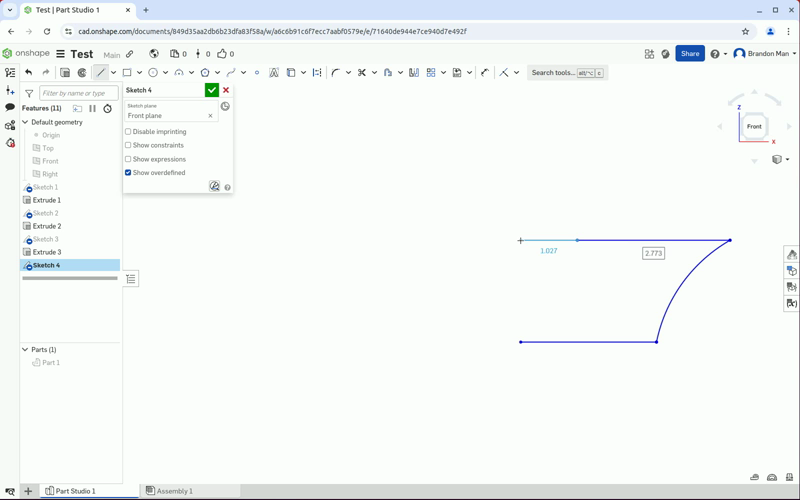
click(520, 240)
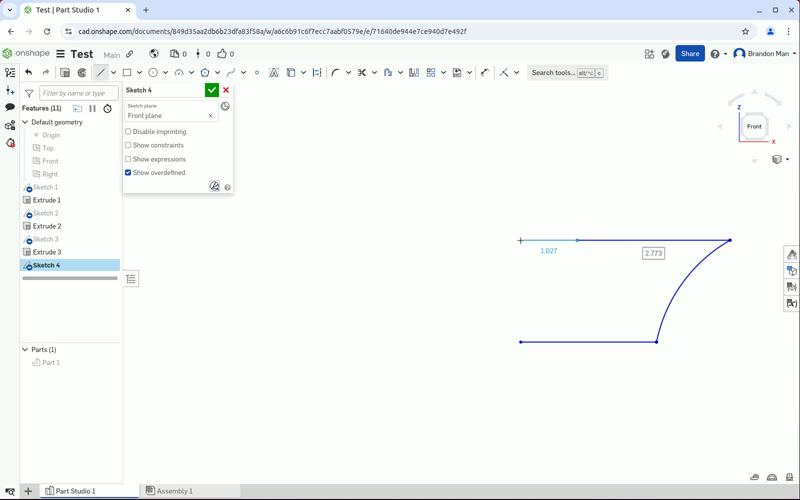
scroll(-6)
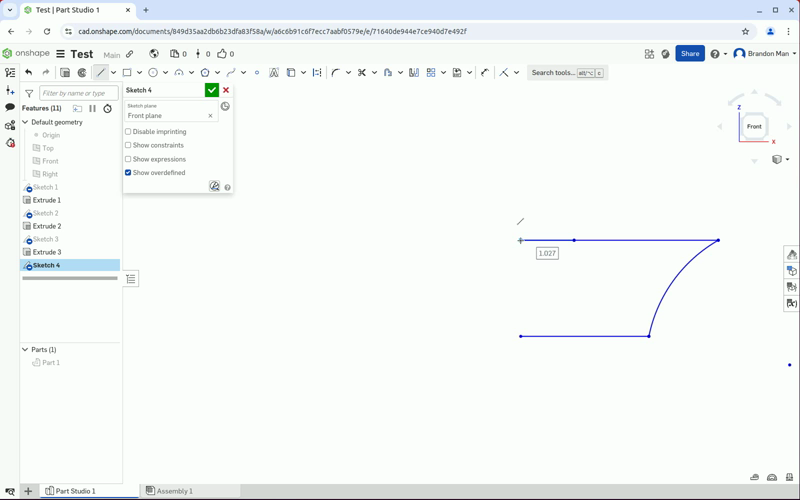
scroll(-6)
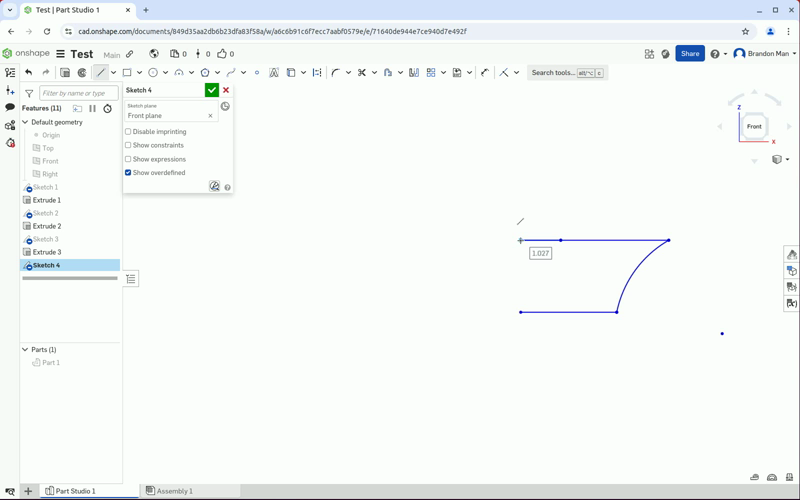
scroll(-6)
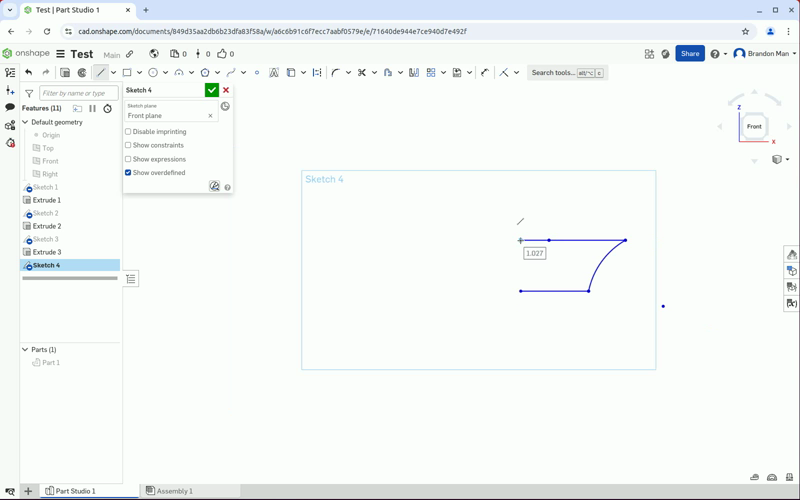
scroll(-6)
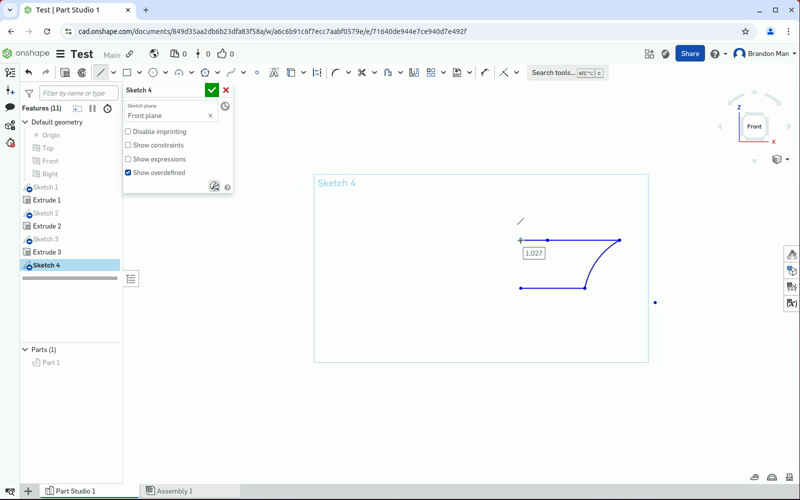
scroll(-6)
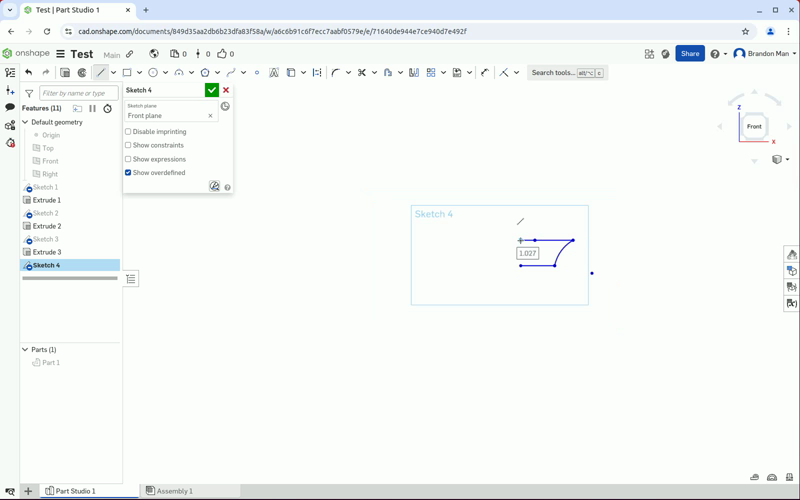
scroll(-6)
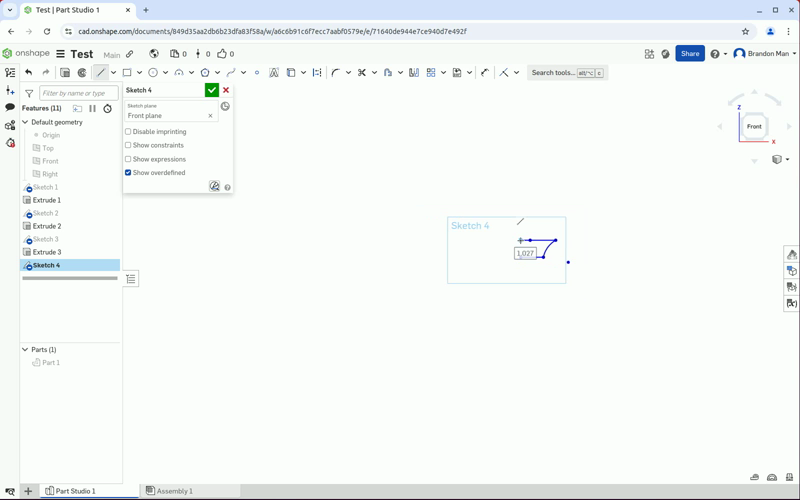
scroll(-6)
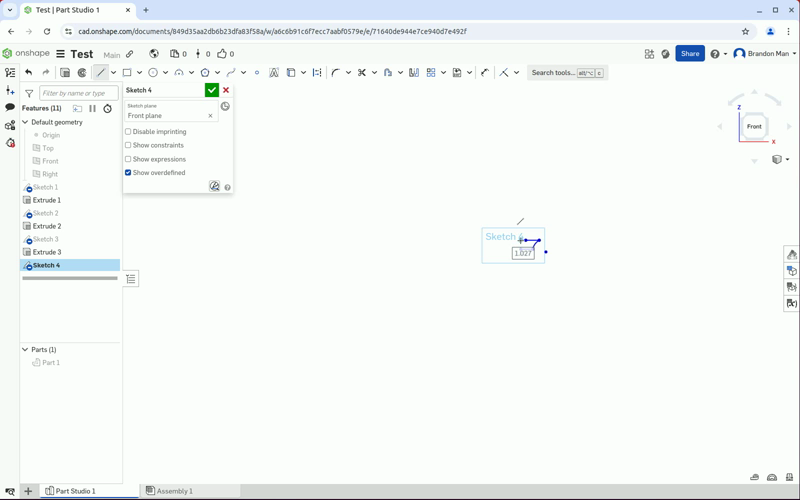
key_up(shift)
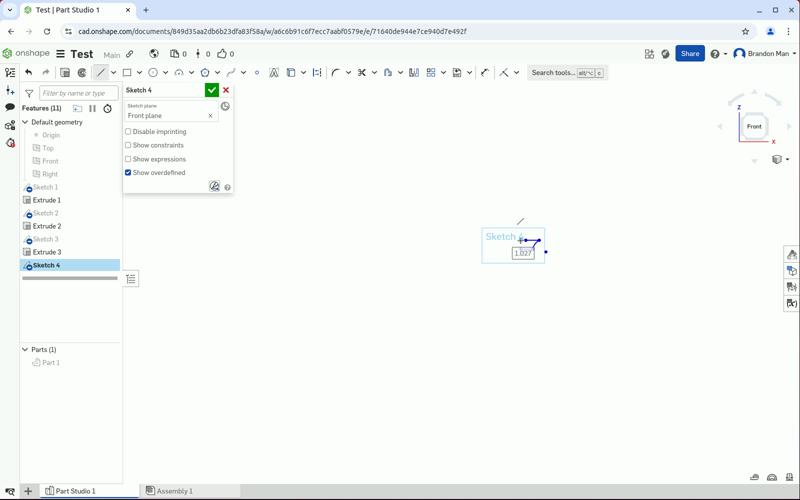
mouse_move(550, 240)
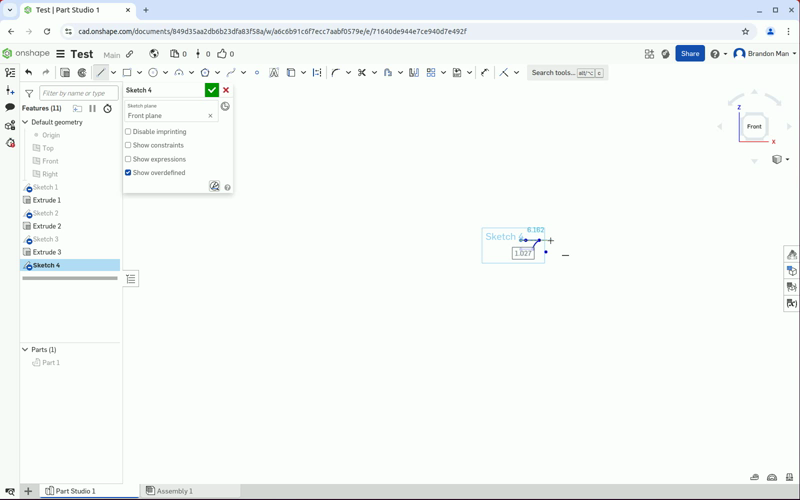
key_down(shift)
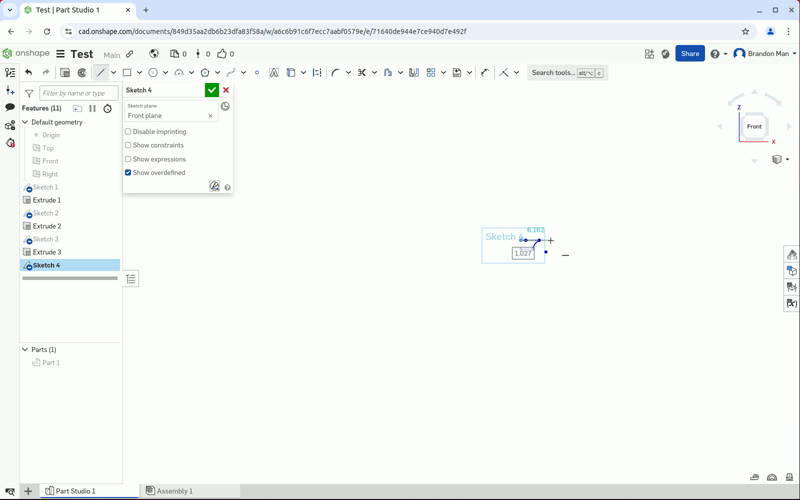
mouse_move(520, 249)
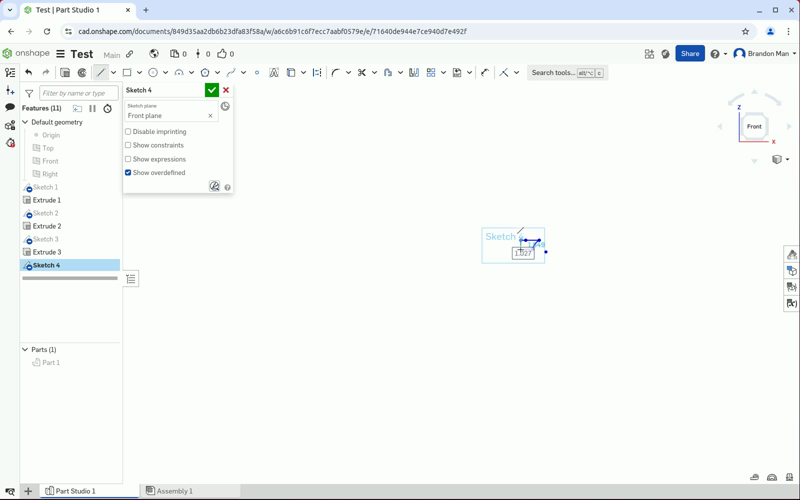
key_up(shift)
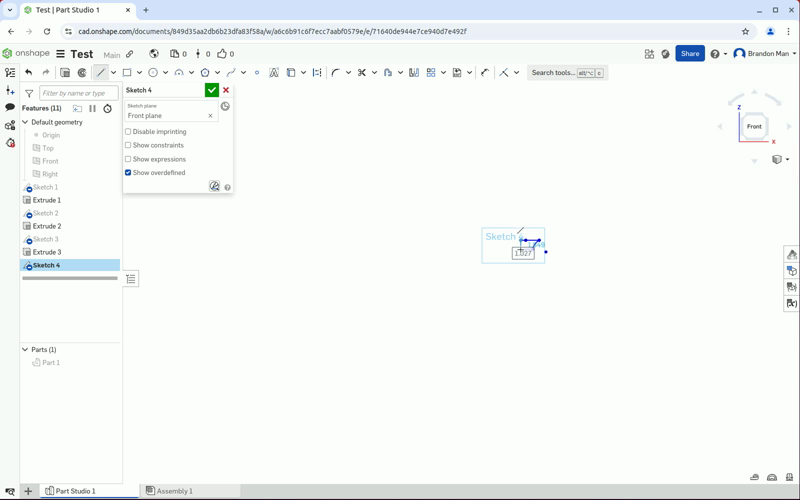
click(520, 249)
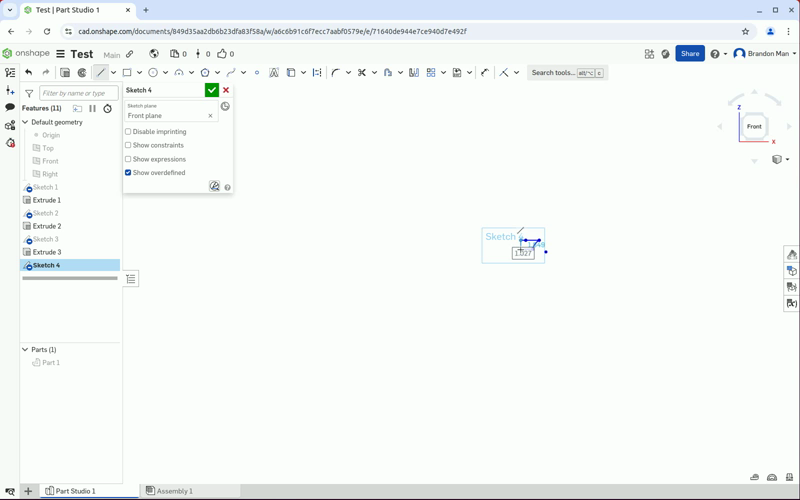
key(esc)
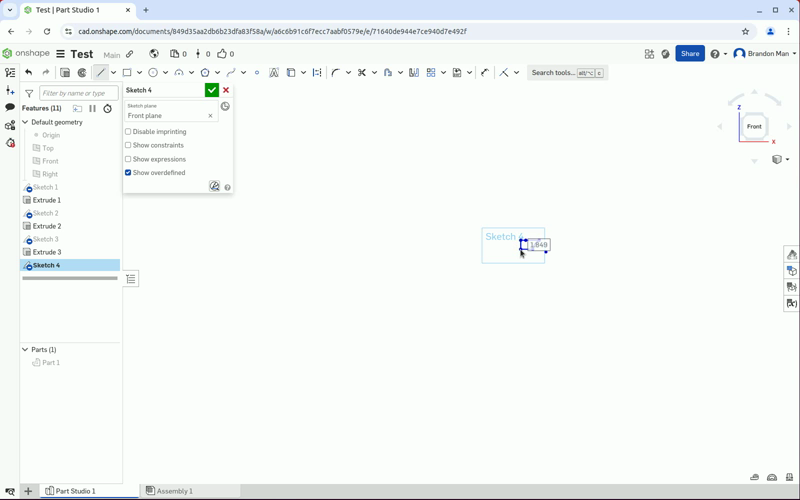
mouse_move(521, 245)
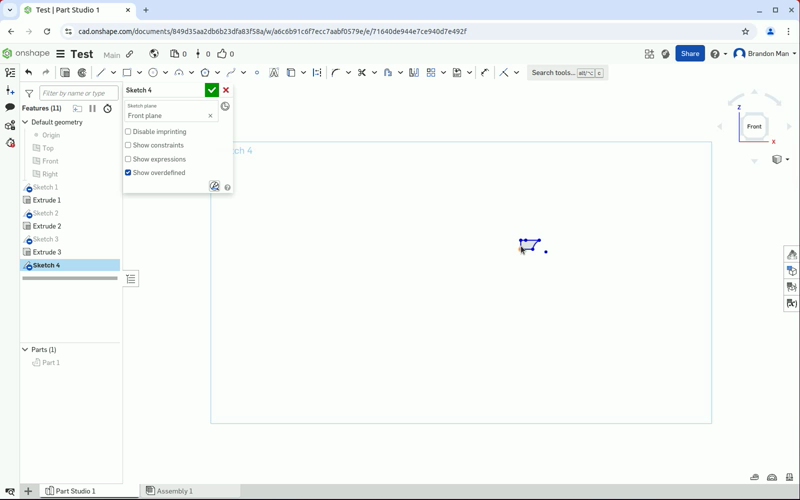
scroll(6)
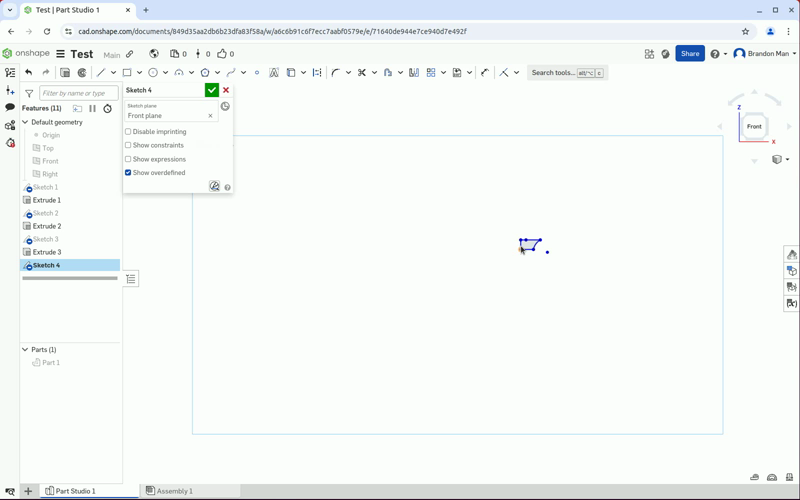
scroll(6)
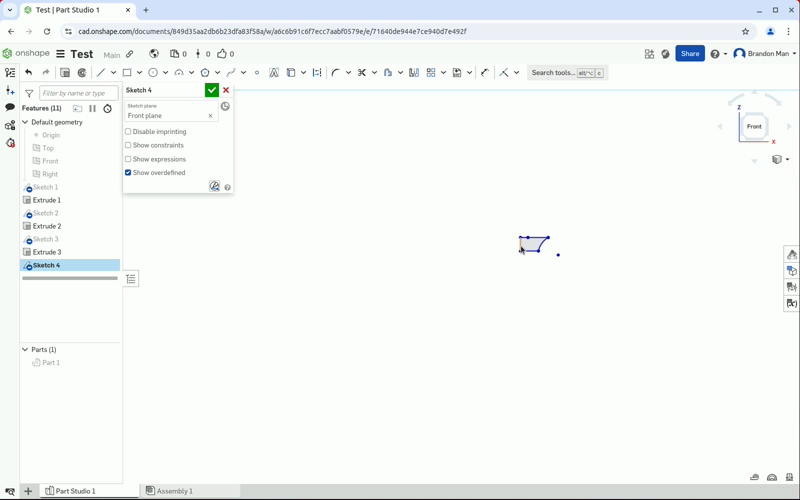
scroll(6)
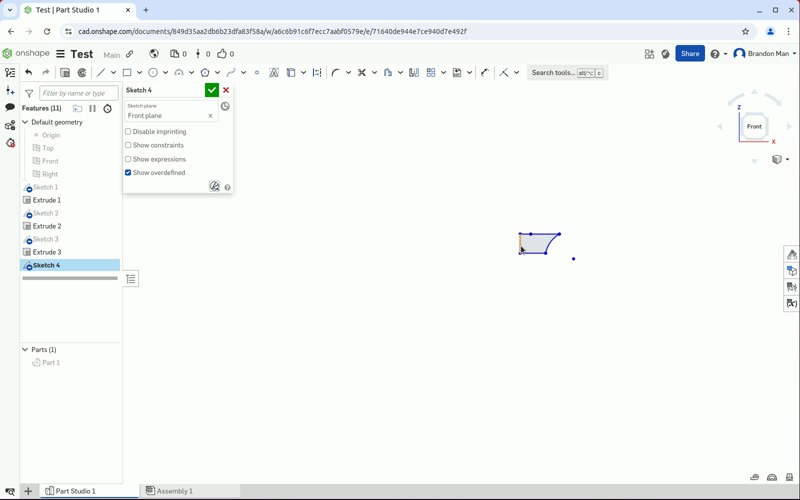
scroll(6)
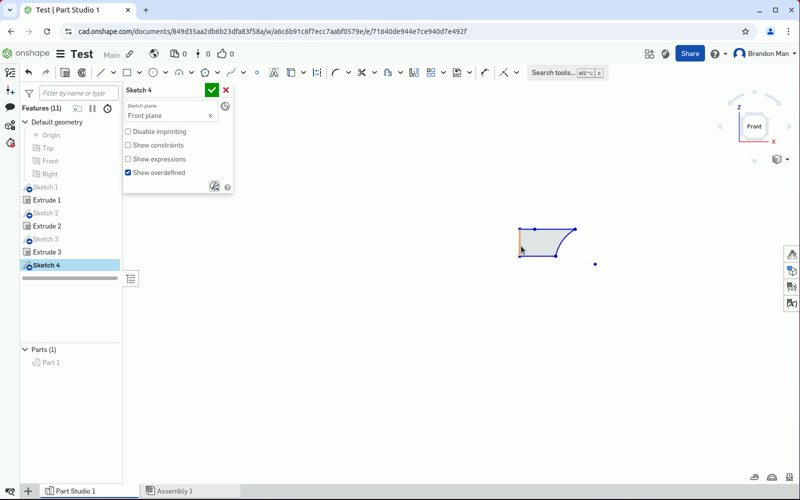
scroll(6)
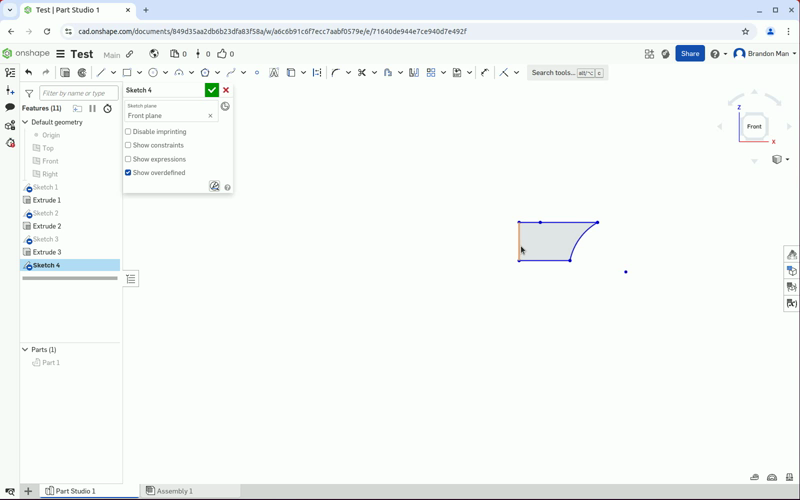
scroll(6)
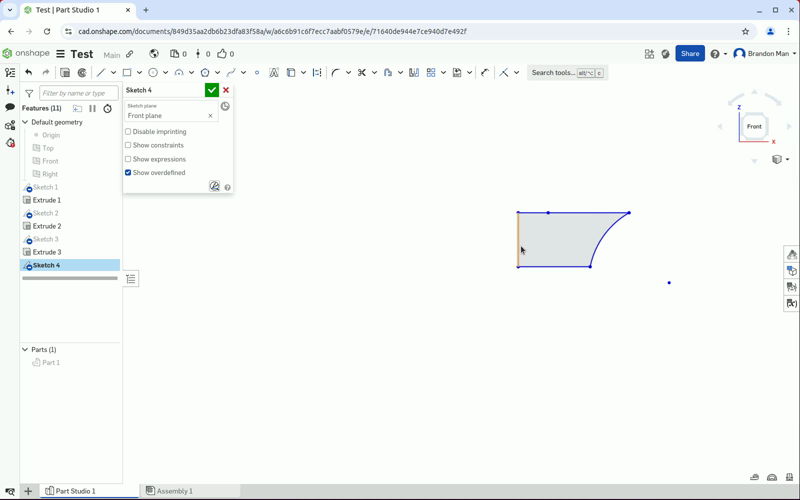
scroll(6)
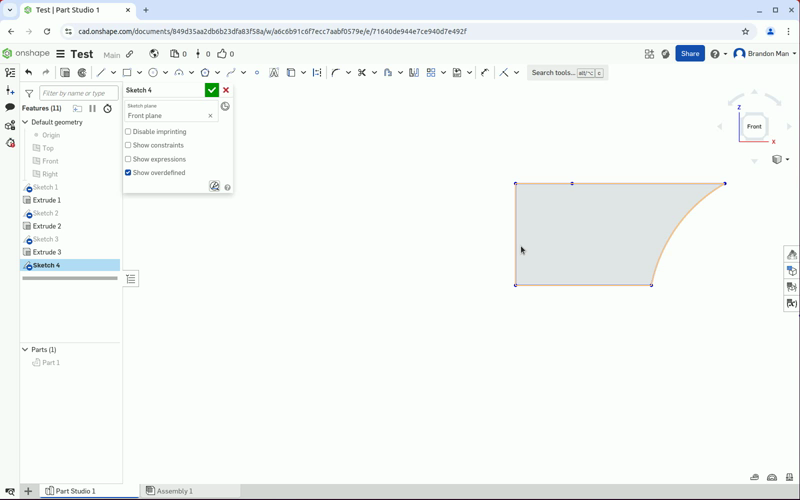
click(521, 245)
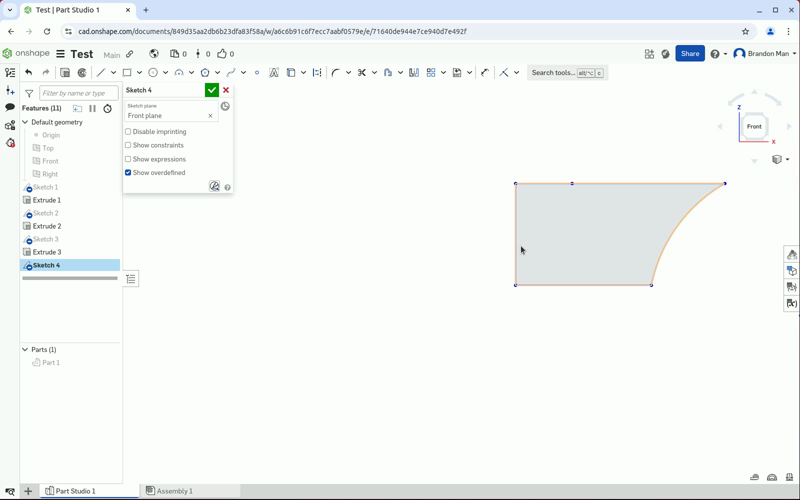
scroll(-6)
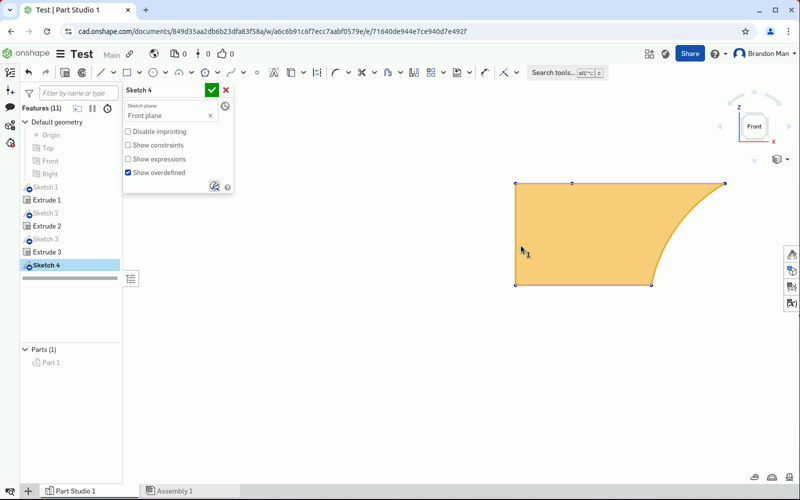
scroll(-6)
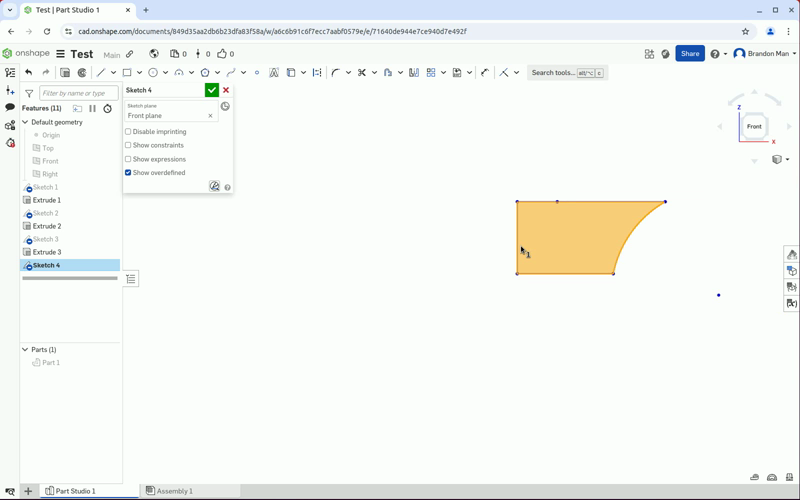
scroll(-6)
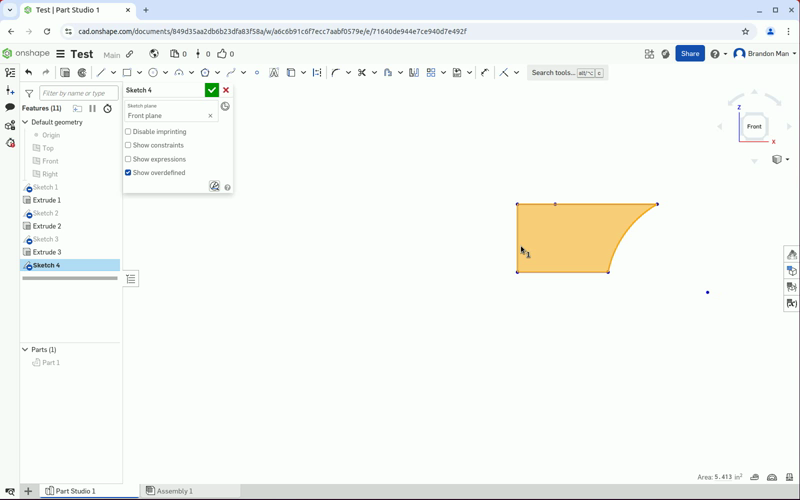
scroll(-6)
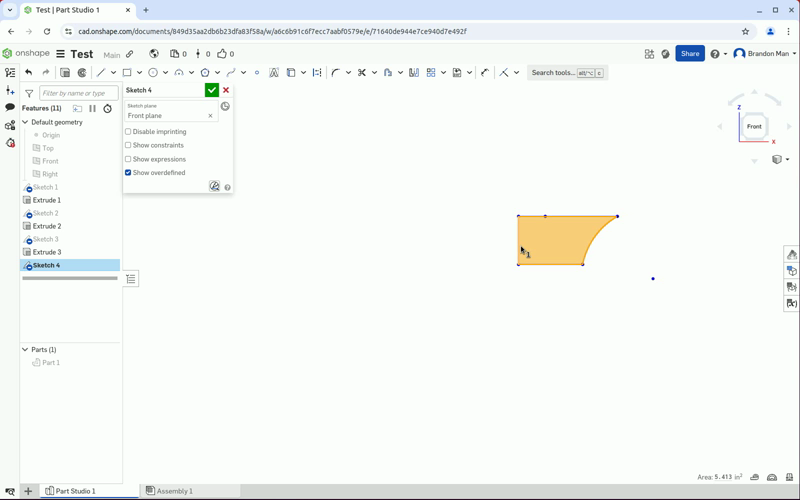
scroll(-6)
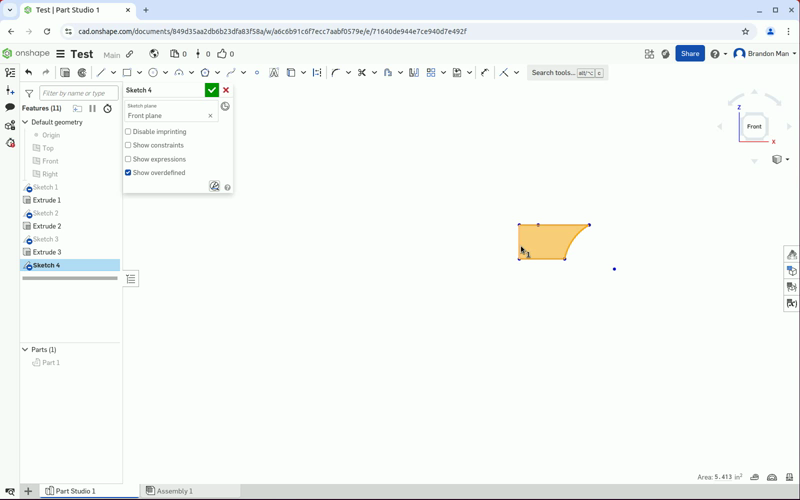
scroll(-6)
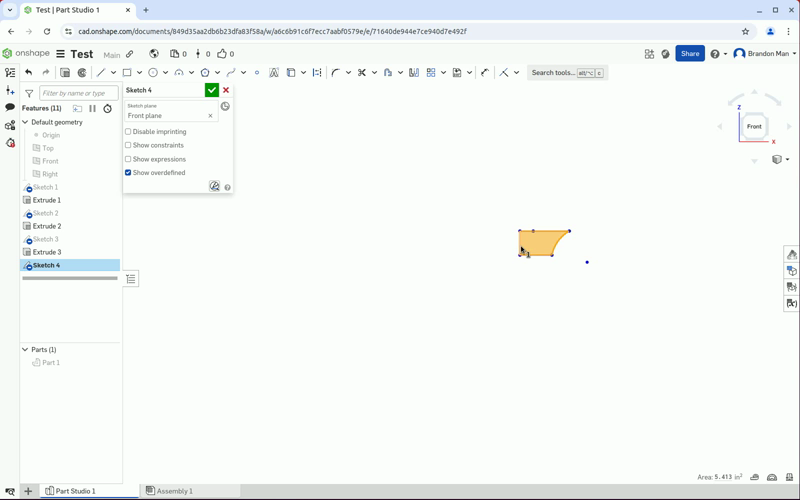
scroll(-6)
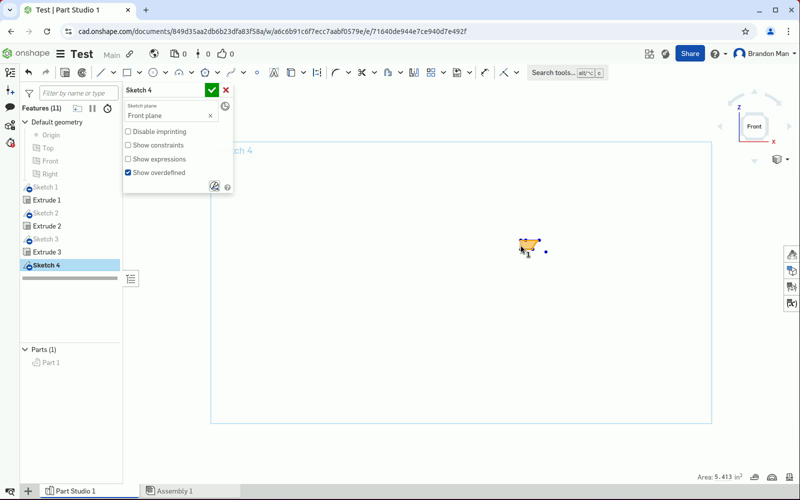
mouse_move(73, 352)
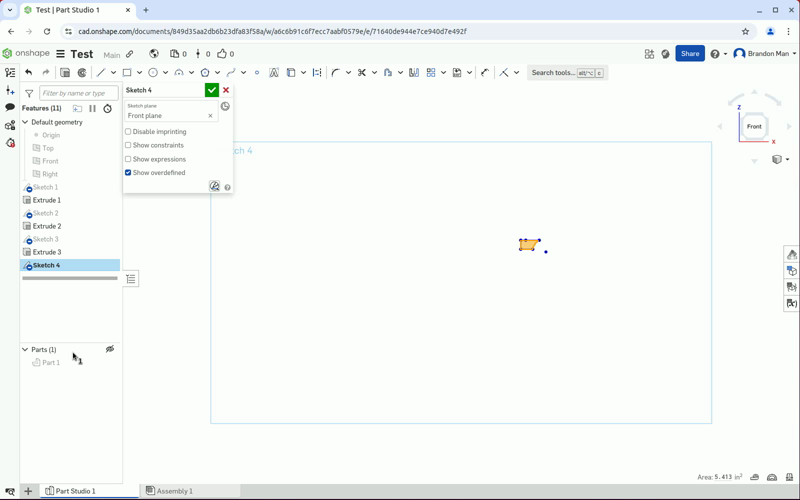
key(shift+y)
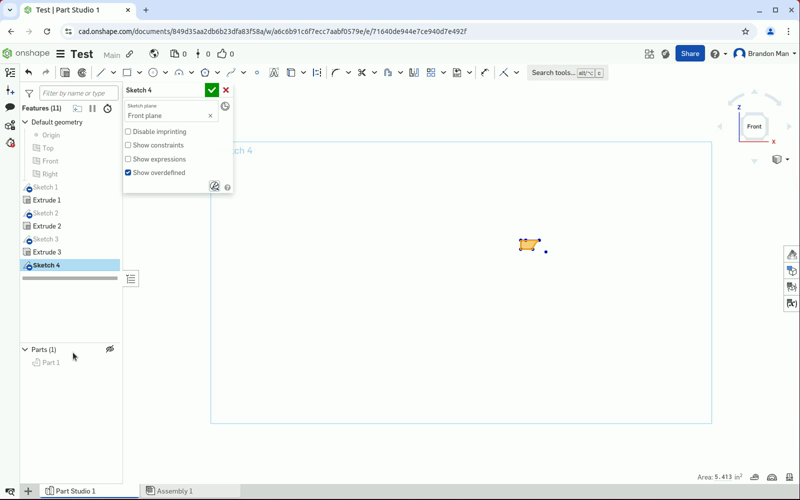
key(shift+e)
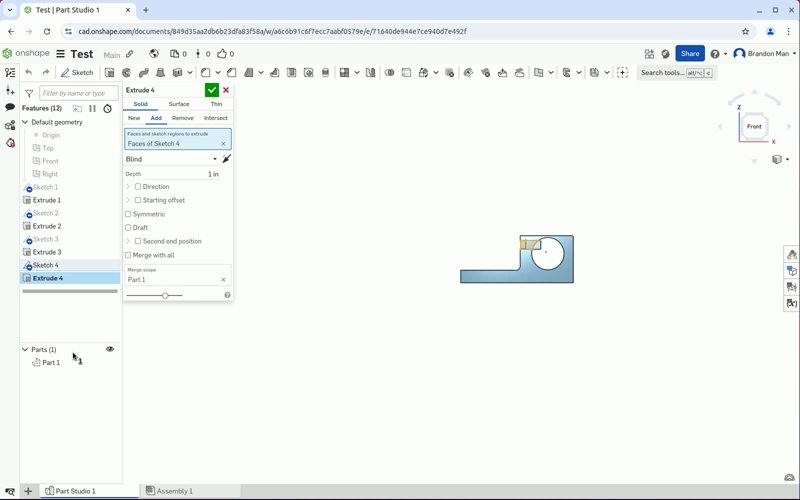
mouse_move(143, 106)
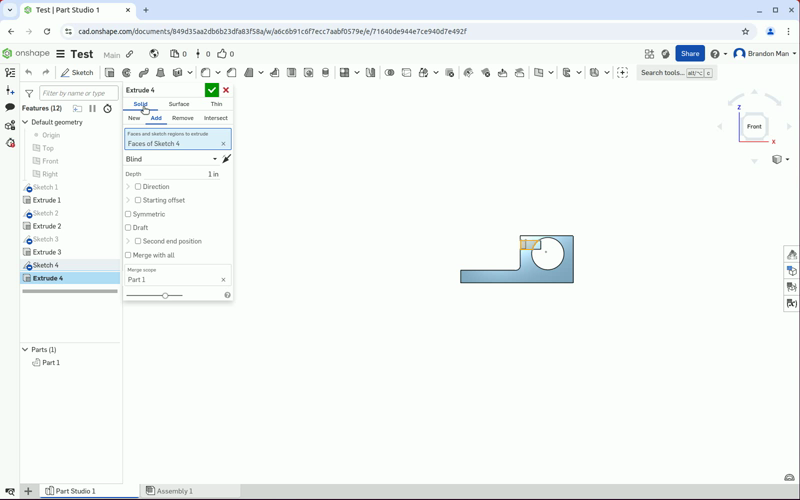
click(143, 106)
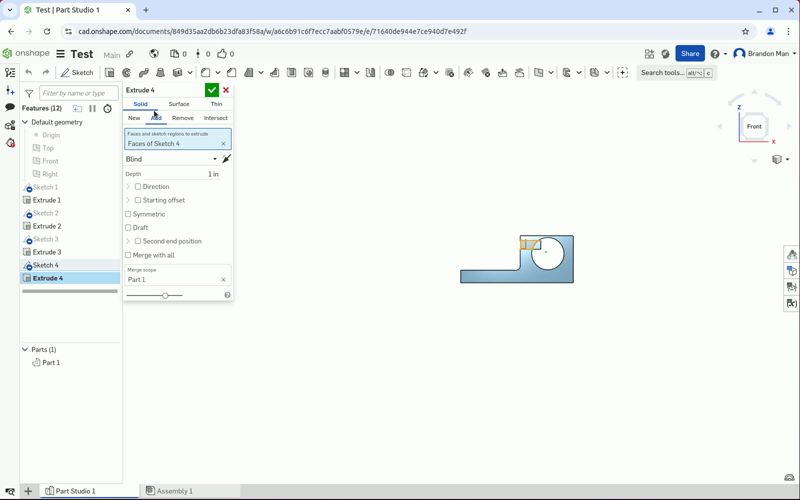
mouse_move(186, 120)
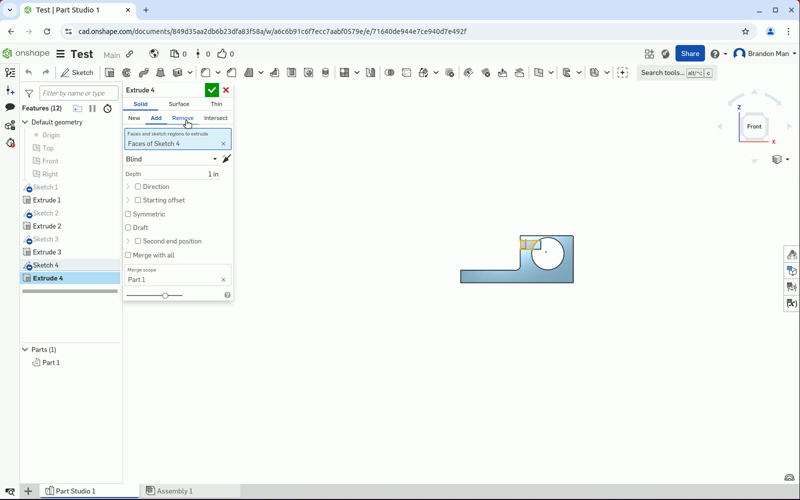
click(186, 120)
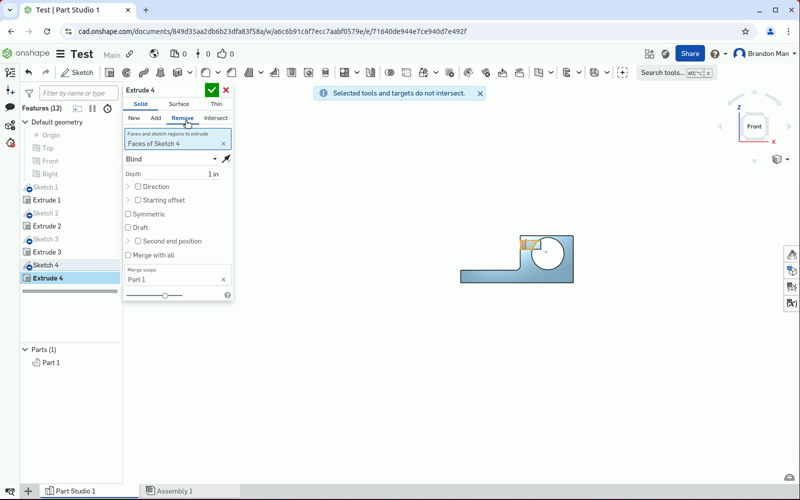
key(tab, 4)
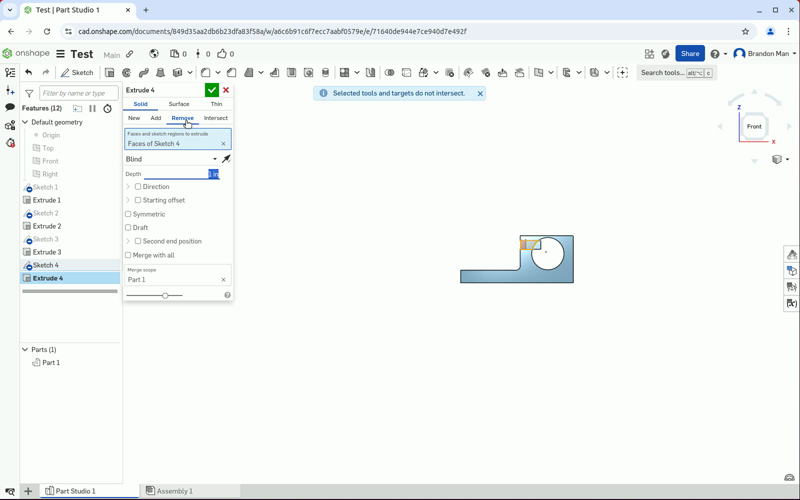
text(-2.166)
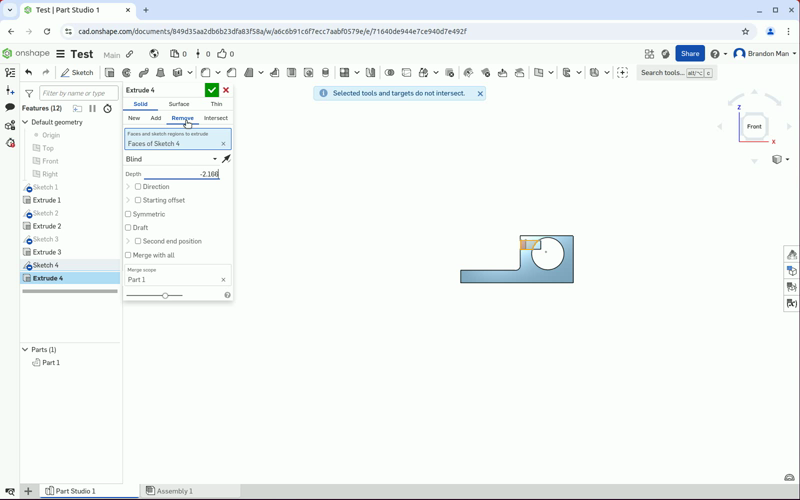
key(tab, 6)
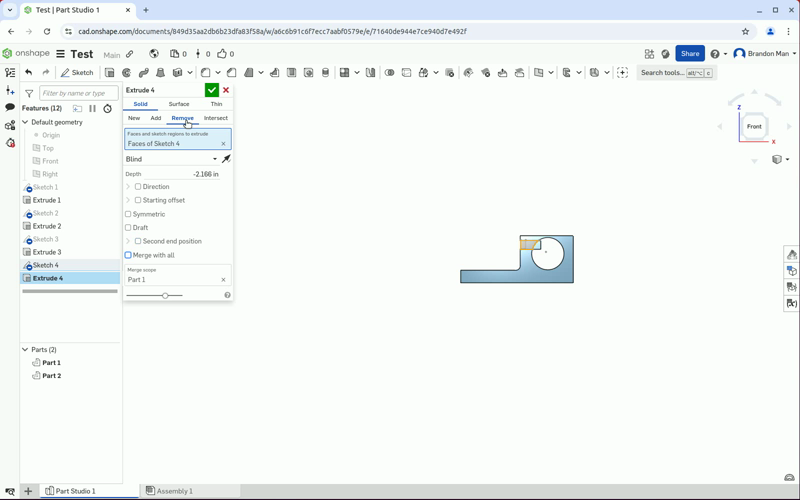
key(space)
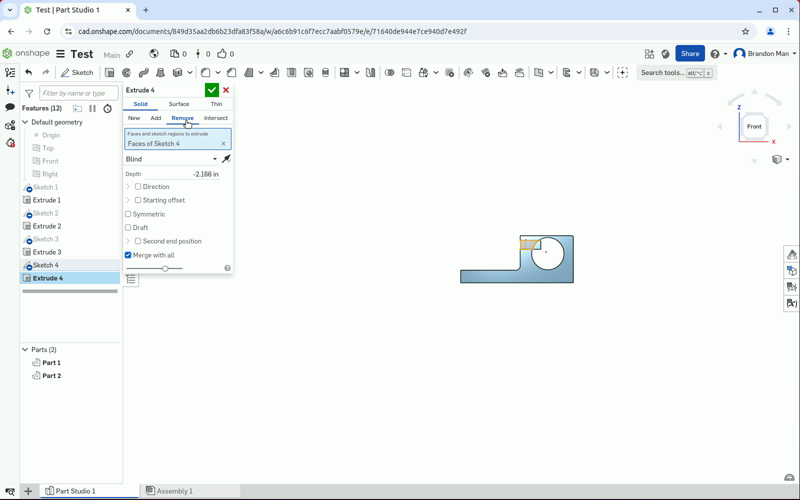
key(enter)
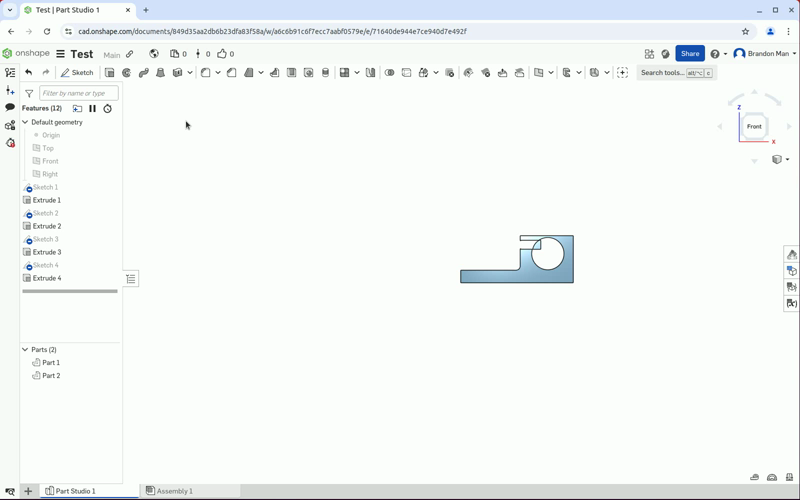
key(shift+h)
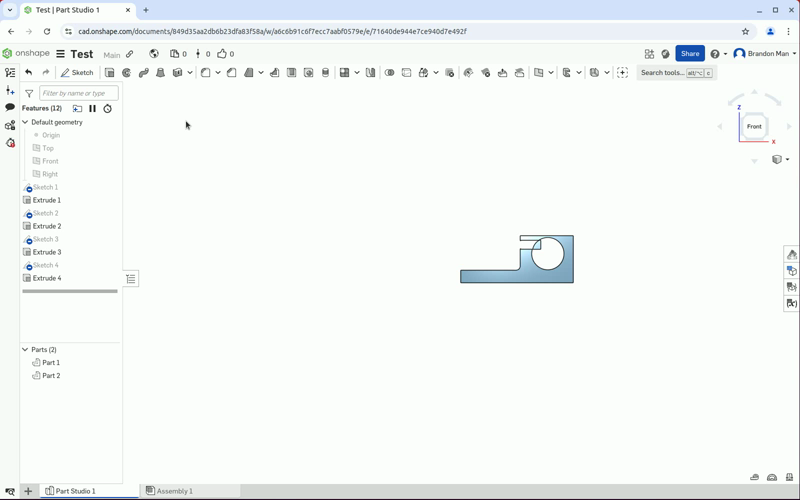
key(shift+h)
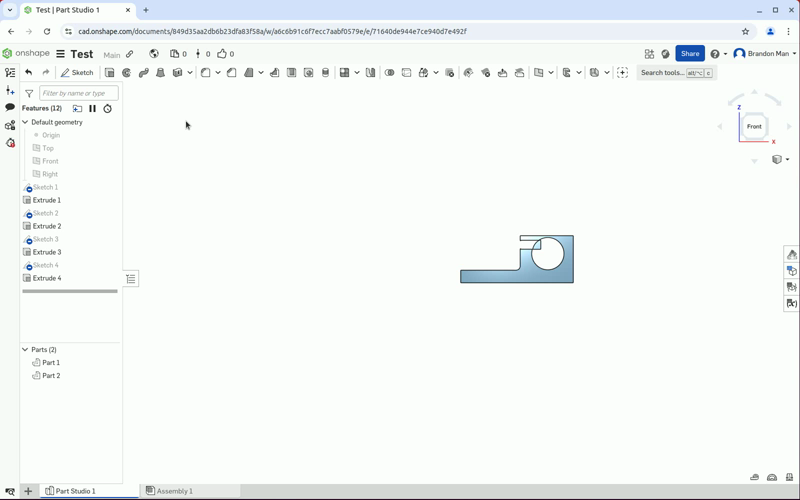
mouse_move(73, 189)
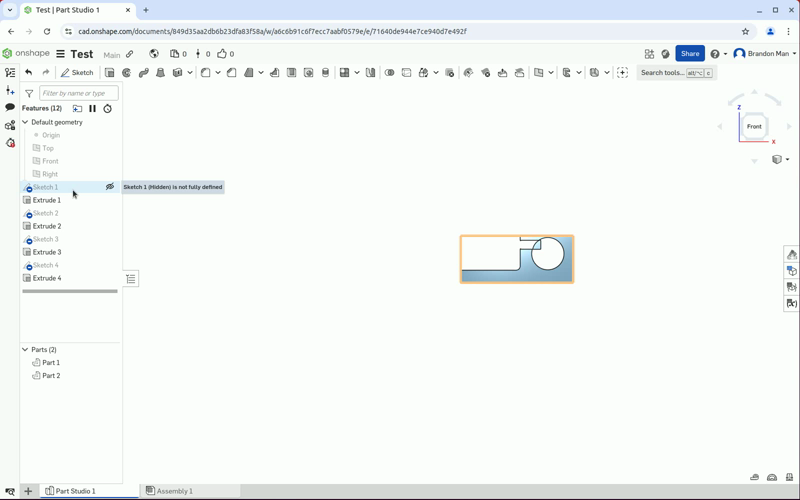
click(73, 189)
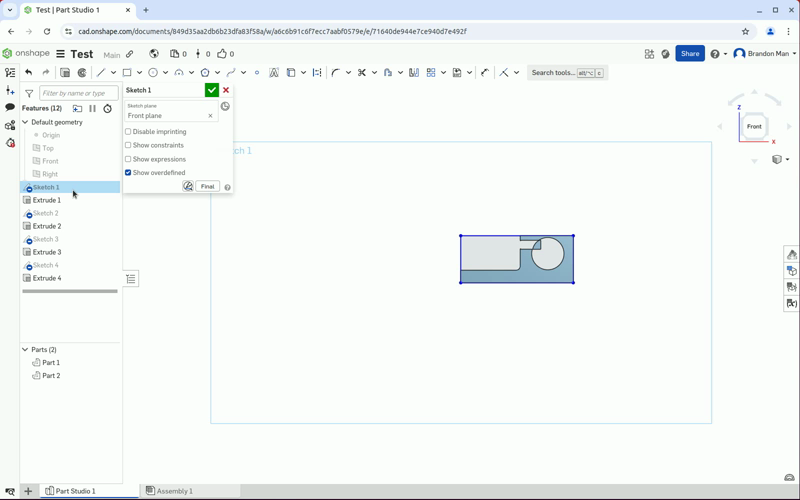
mouse_move(229, 92)
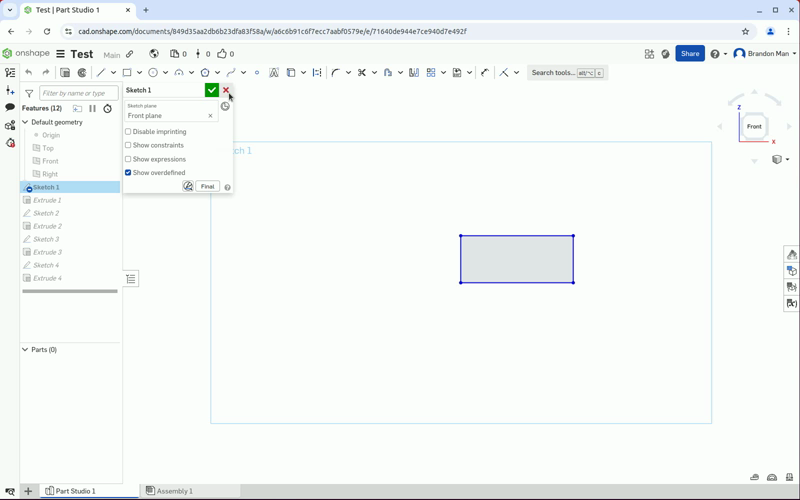
click(229, 92)
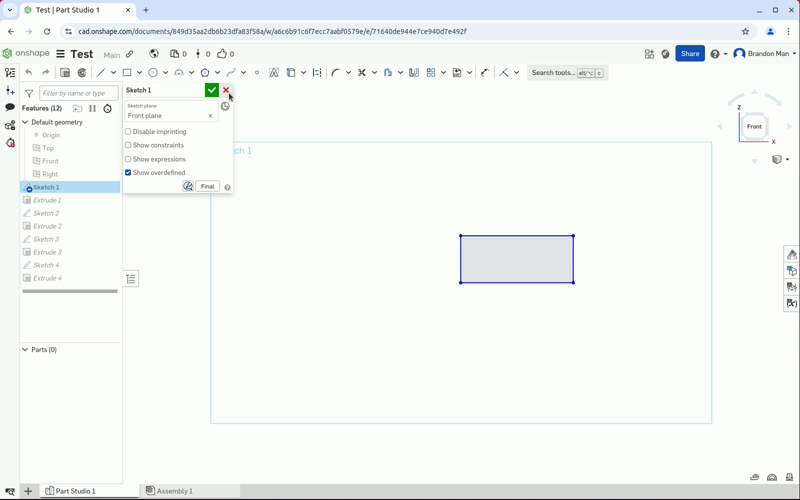
key(shift+s)
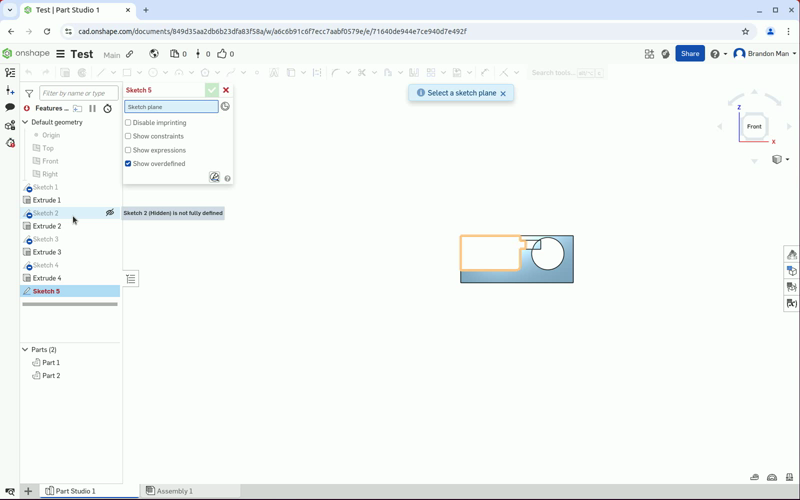
scroll(3)
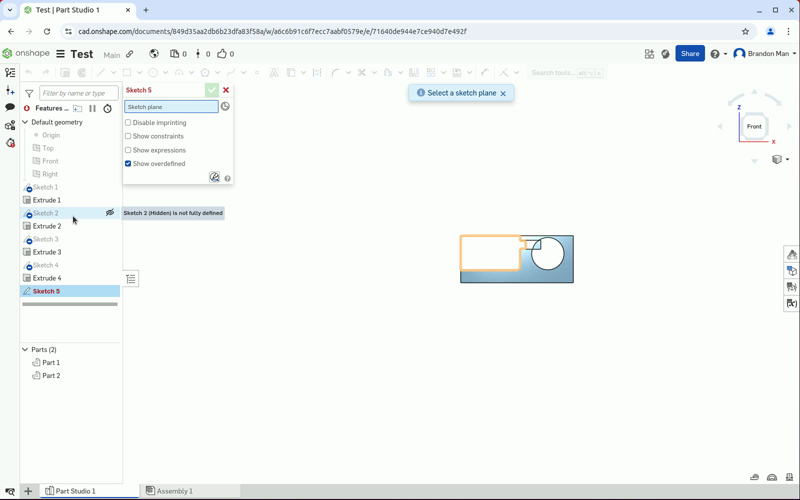
mouse_move(73, 163)
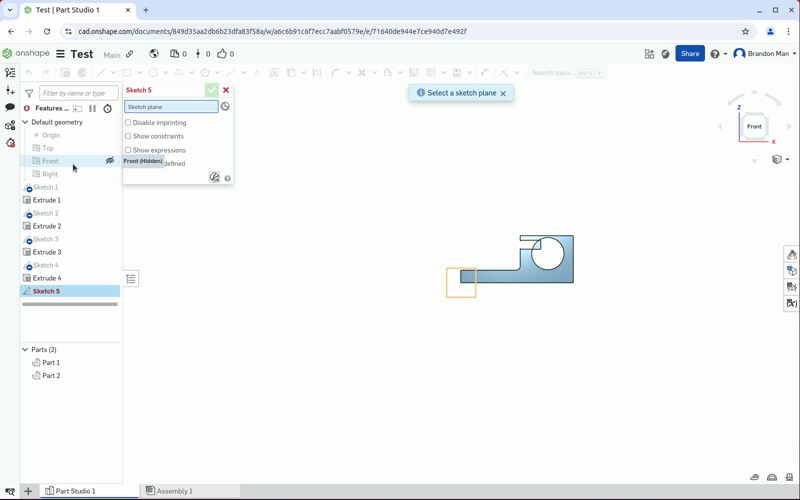
click(73, 163)
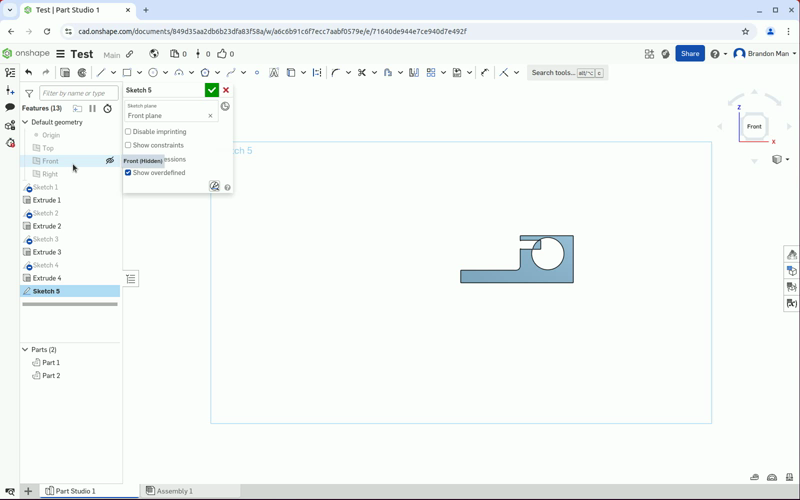
mouse_move(73, 352)
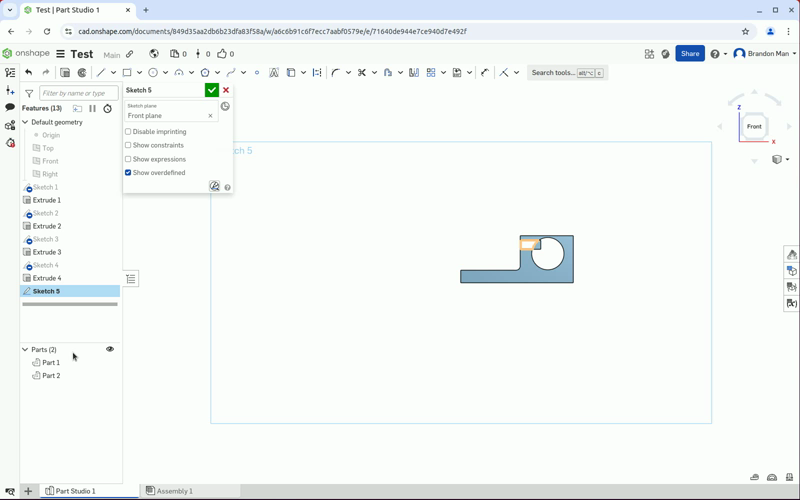
key(y)
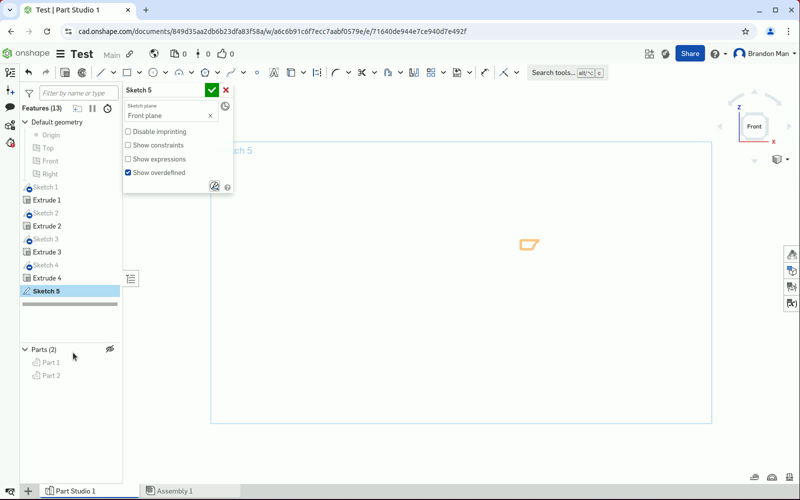
key(l)
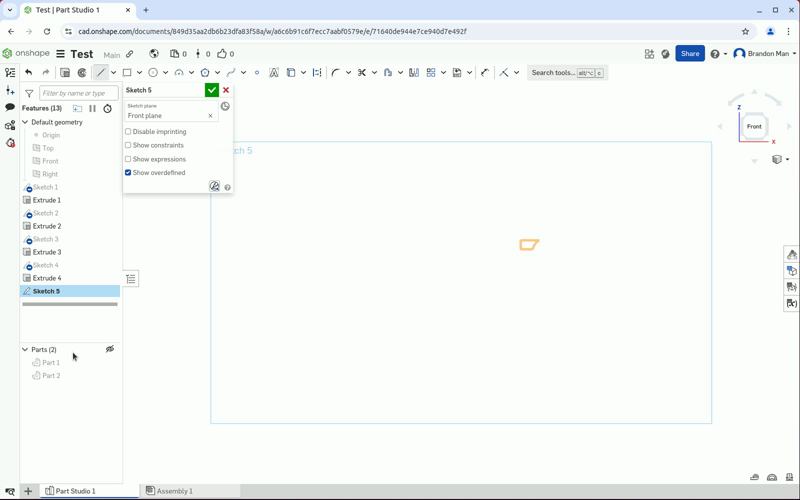
key_down(shift)
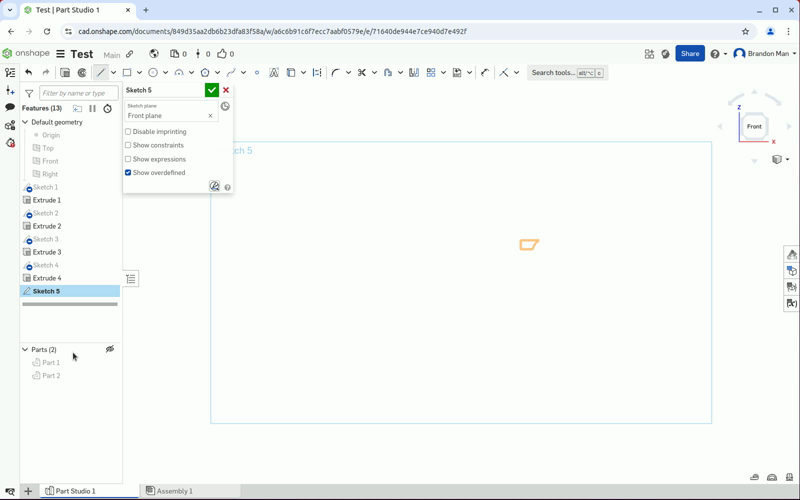
mouse_move(532, 249)
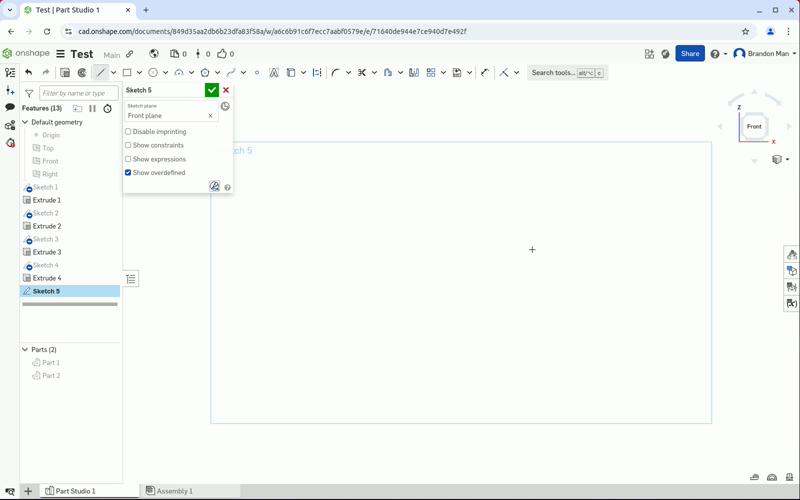
click(532, 249)
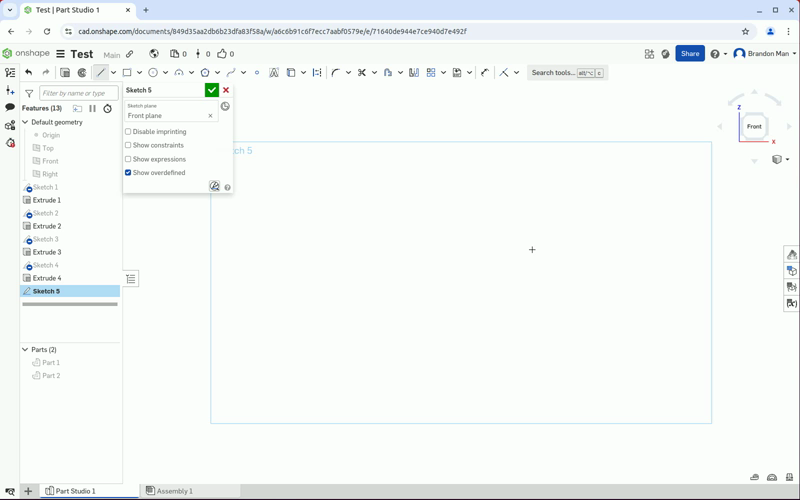
key_up(shift)
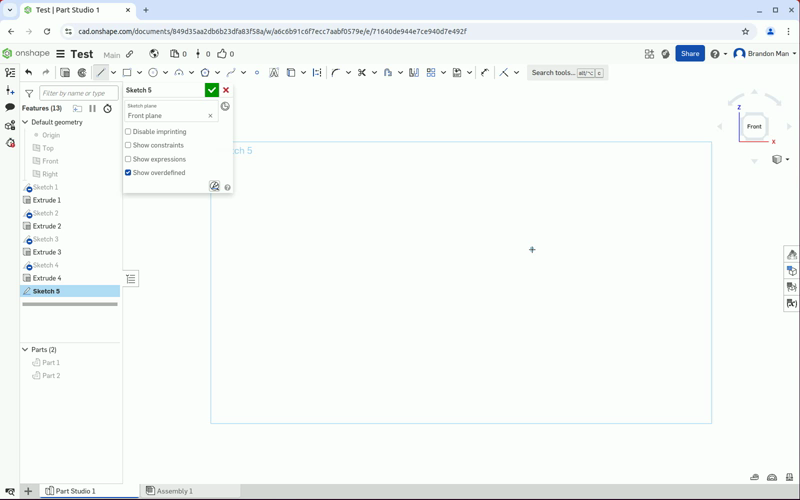
key_down(shift)
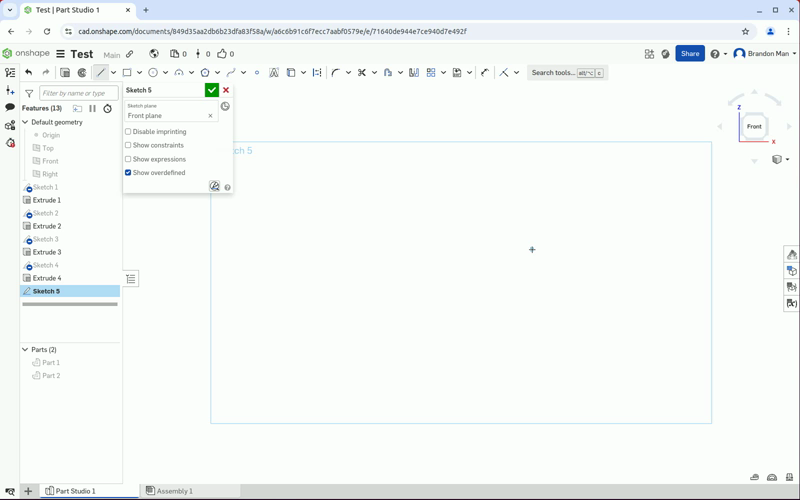
mouse_move(562, 249)
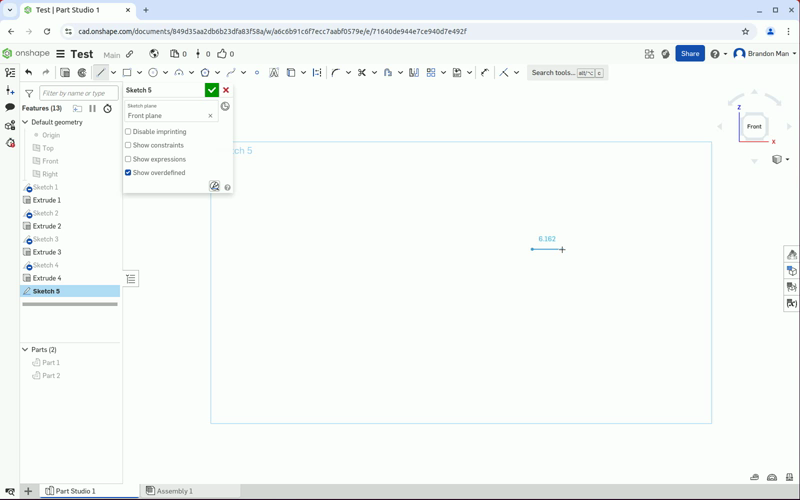
mouse_move(540, 249)
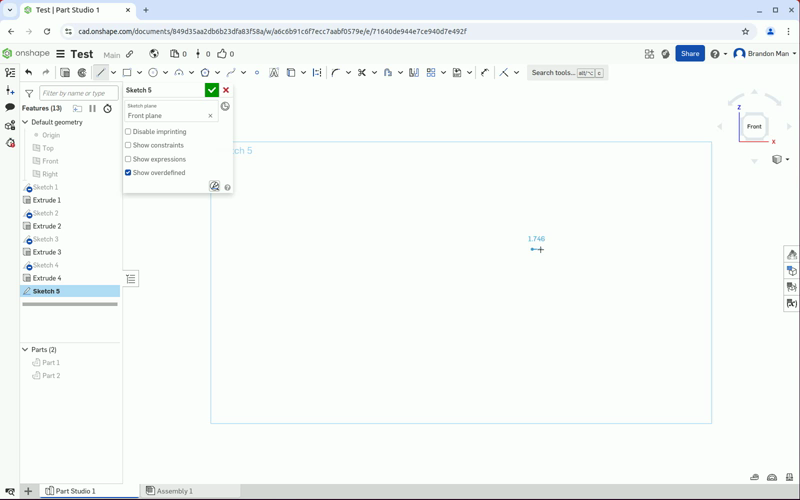
click(540, 249)
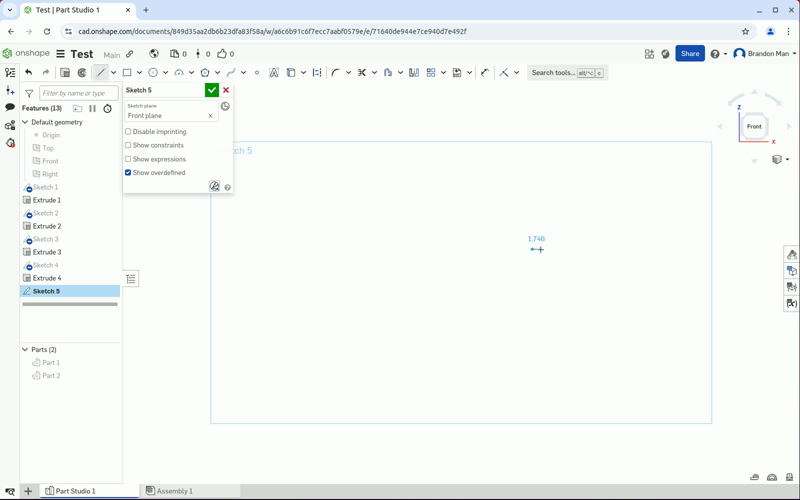
key_up(shift)
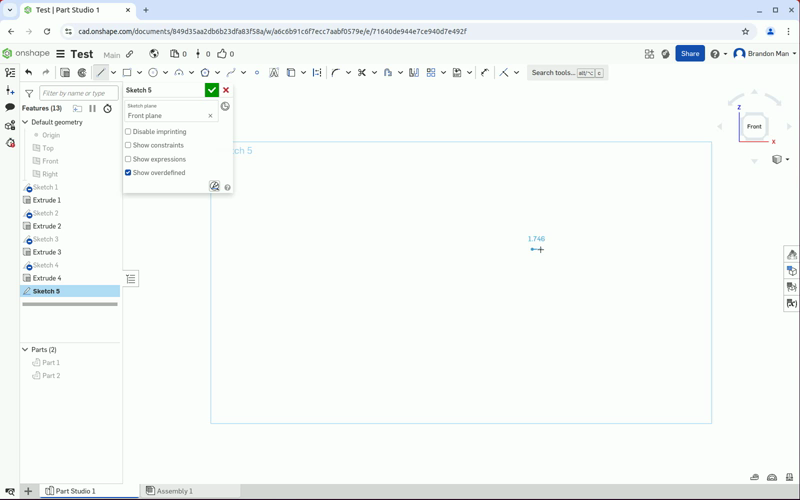
key_down(shift)
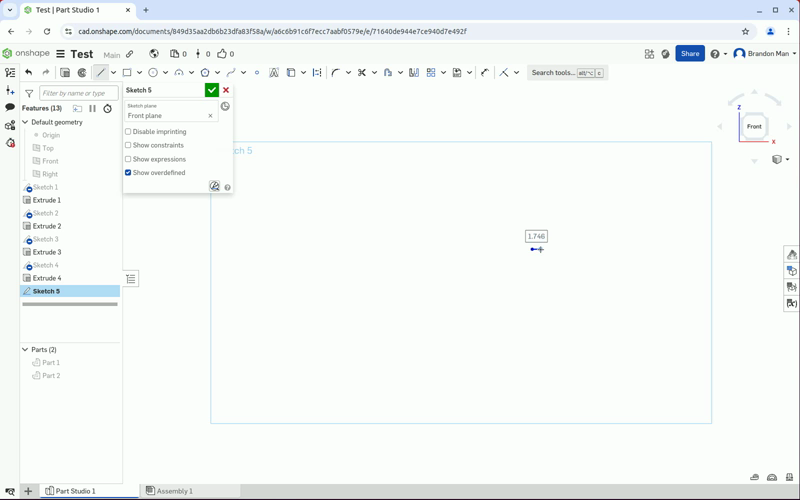
mouse_move(570, 249)
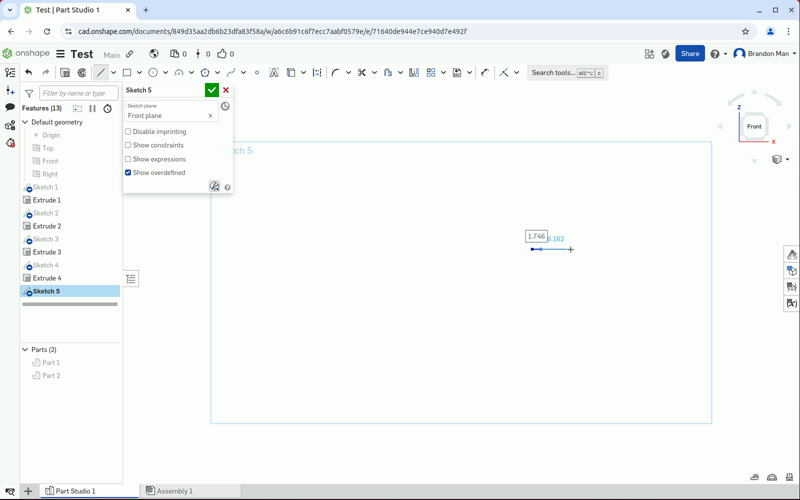
mouse_move(540, 239)
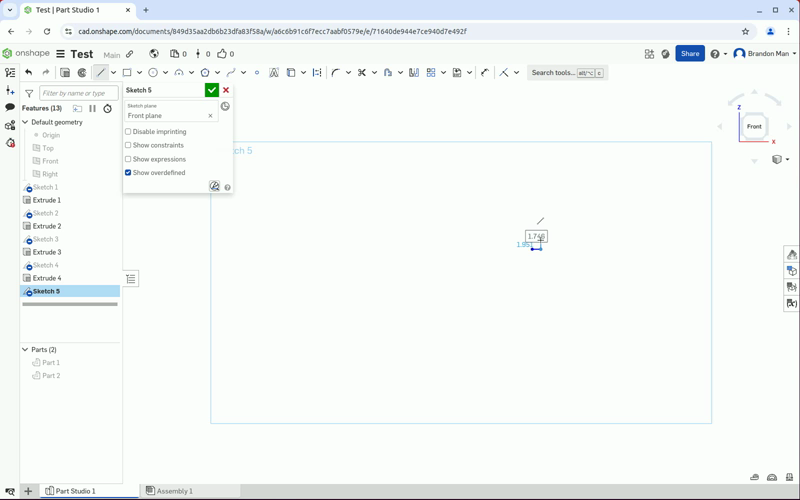
click(540, 239)
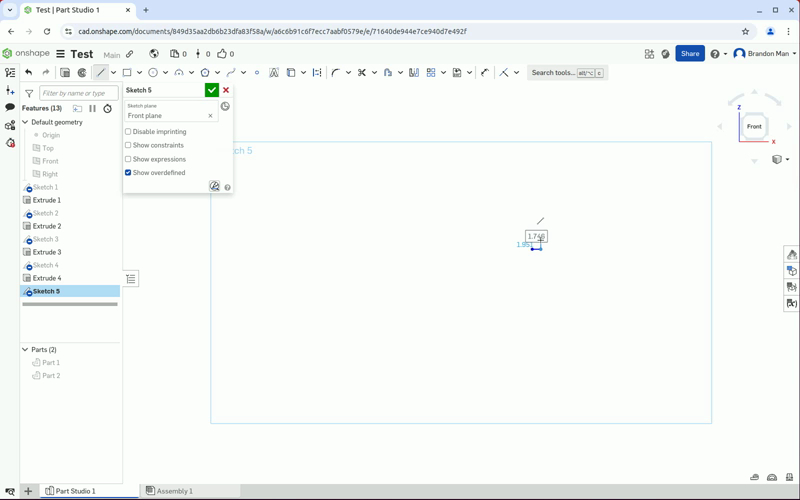
key_up(shift)
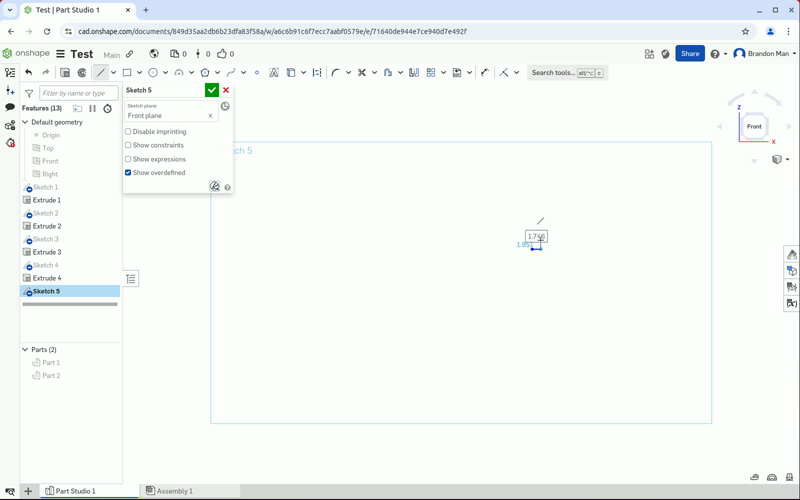
key_down(shift)
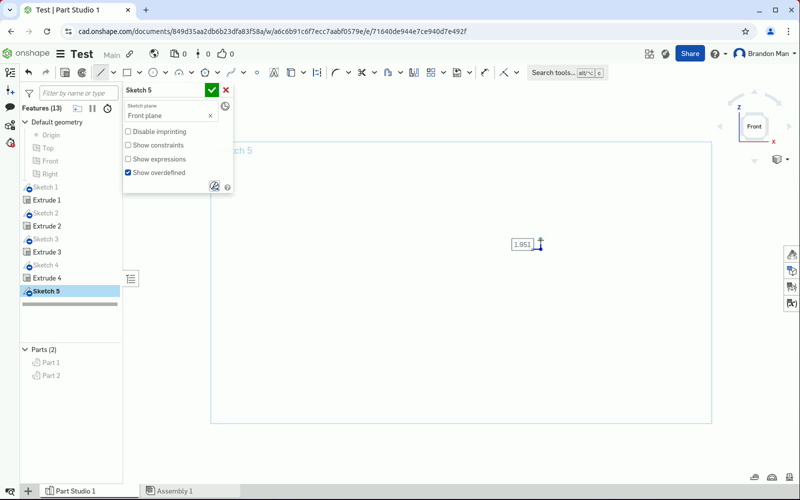
mouse_move(570, 239)
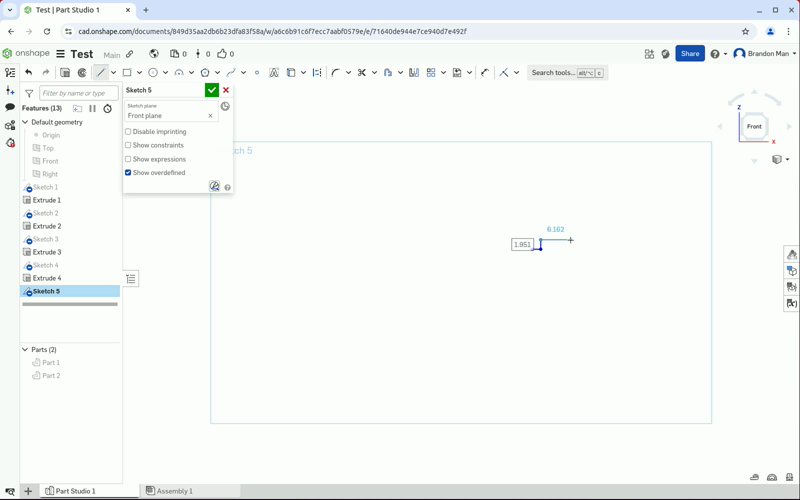
mouse_move(539, 239)
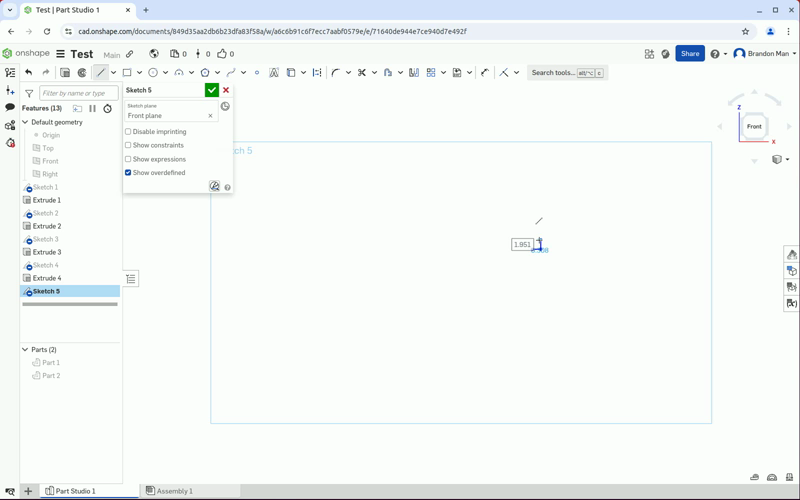
scroll(6)
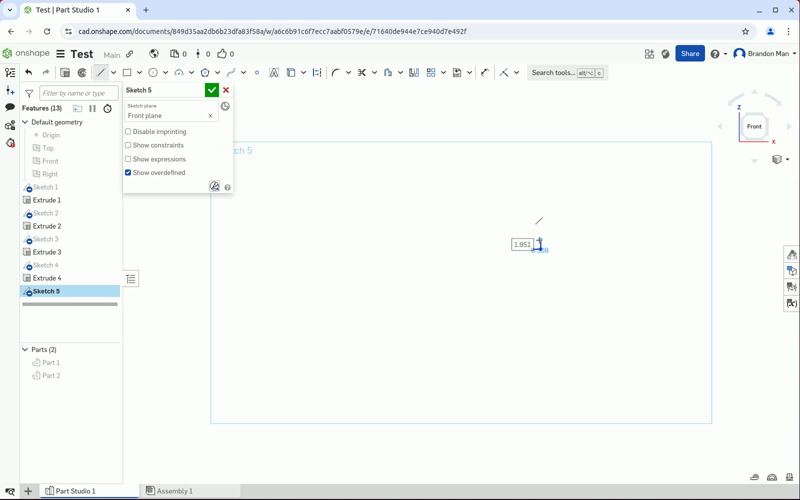
scroll(6)
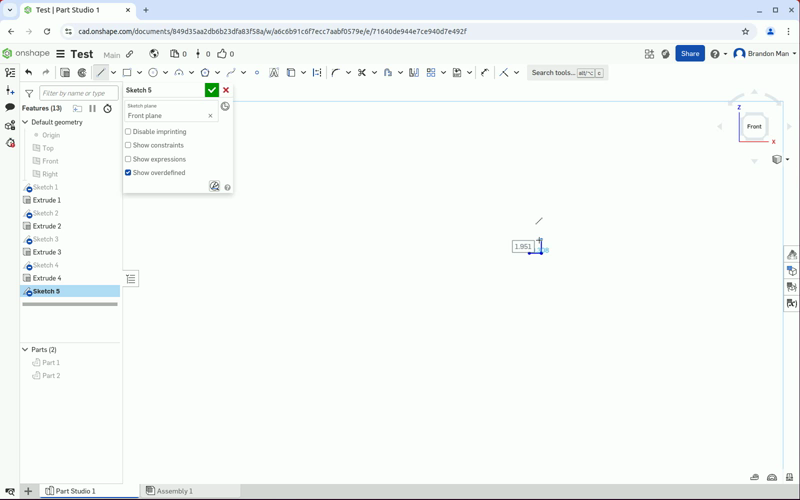
scroll(6)
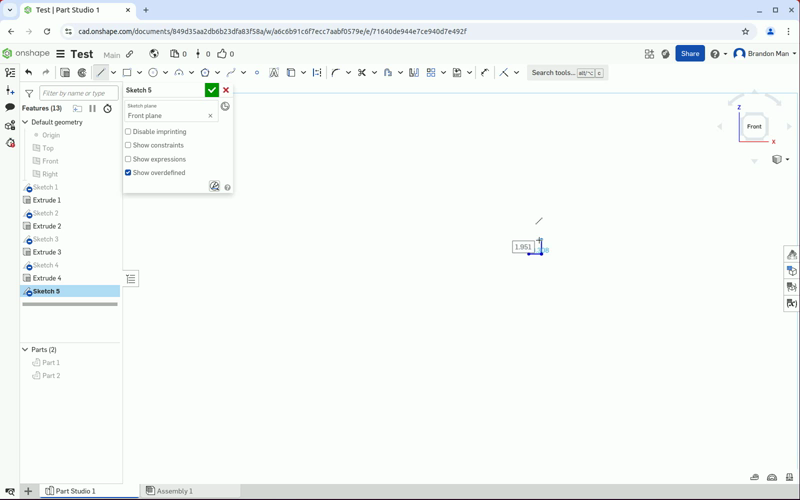
scroll(6)
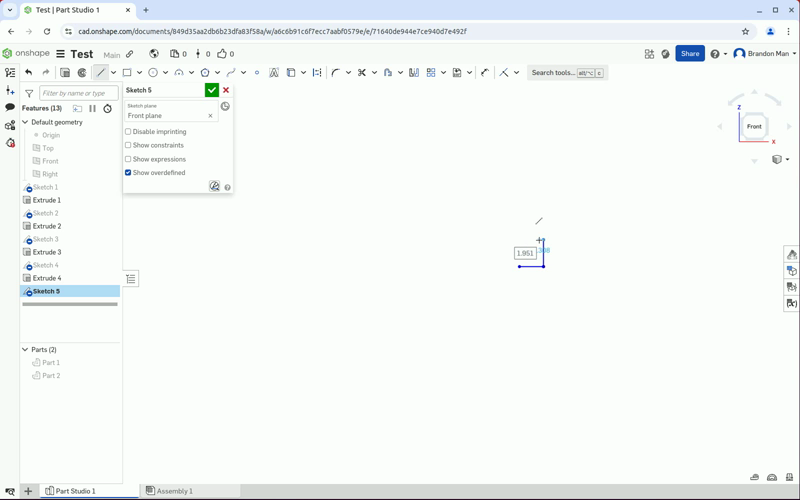
scroll(6)
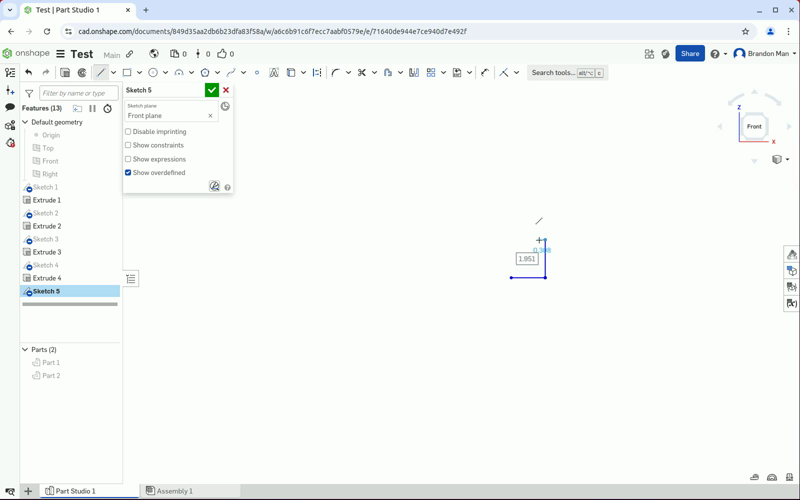
scroll(6)
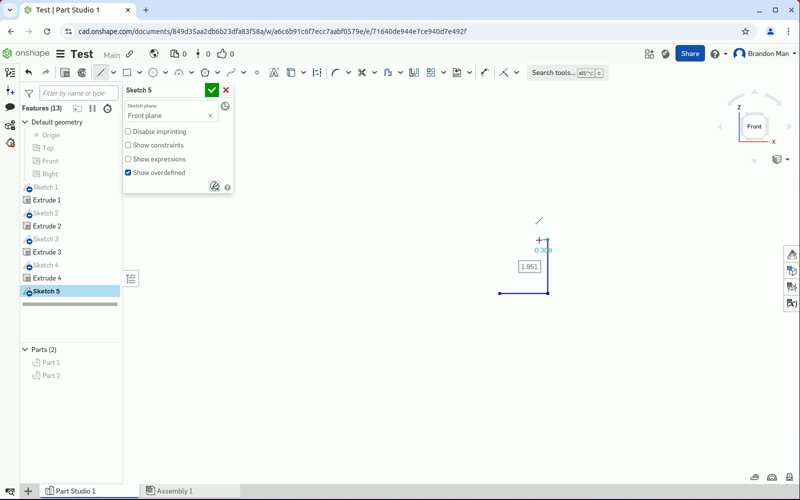
scroll(6)
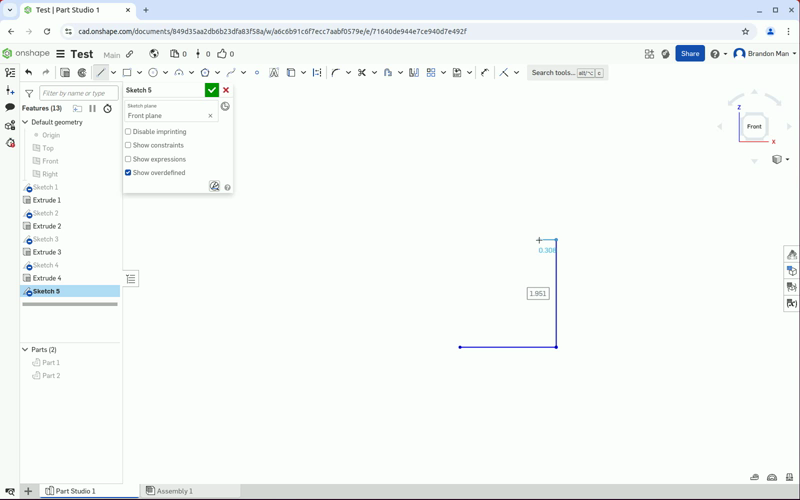
click(539, 239)
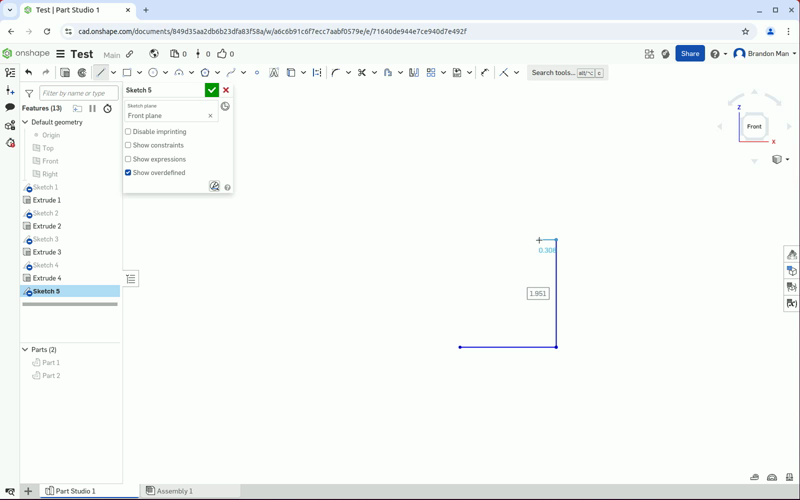
scroll(-6)
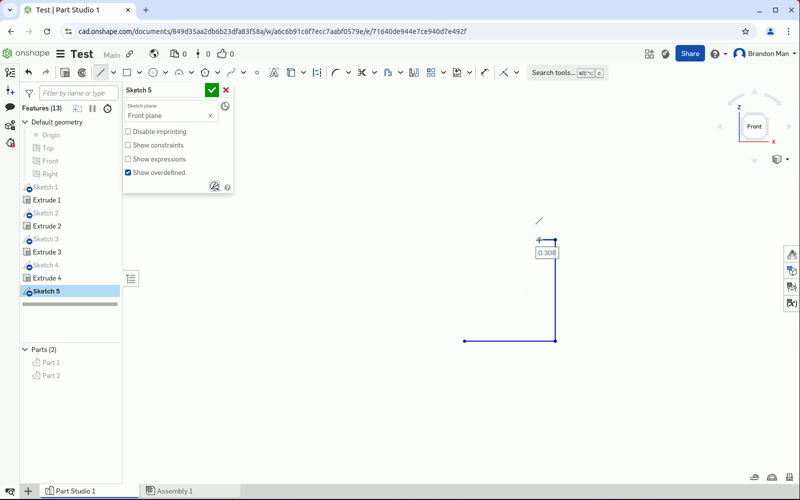
scroll(-6)
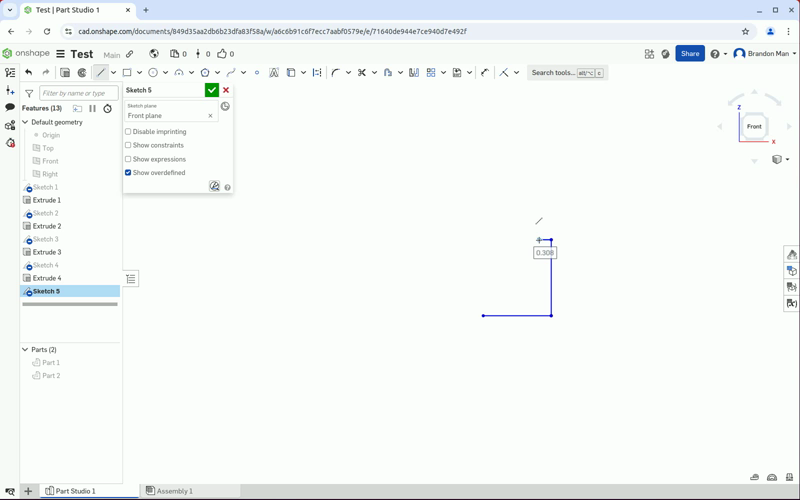
scroll(-6)
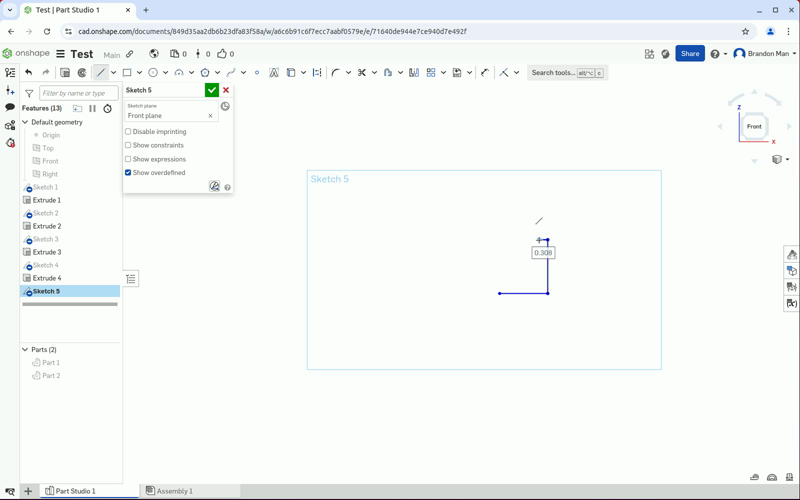
scroll(-6)
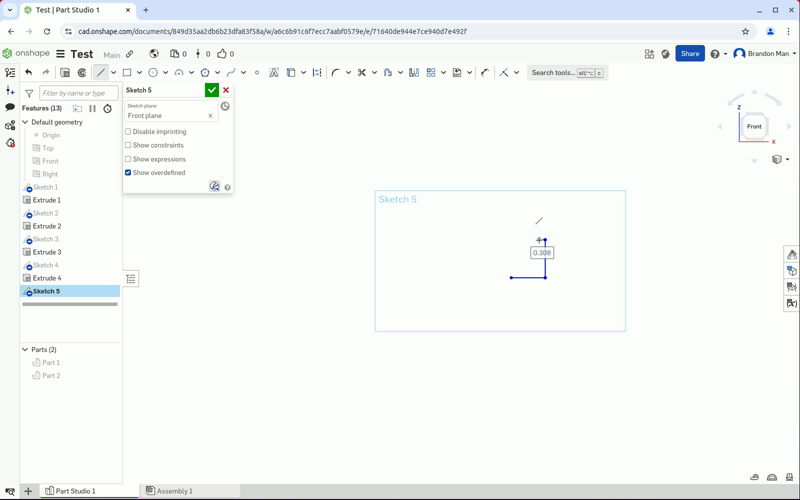
scroll(-6)
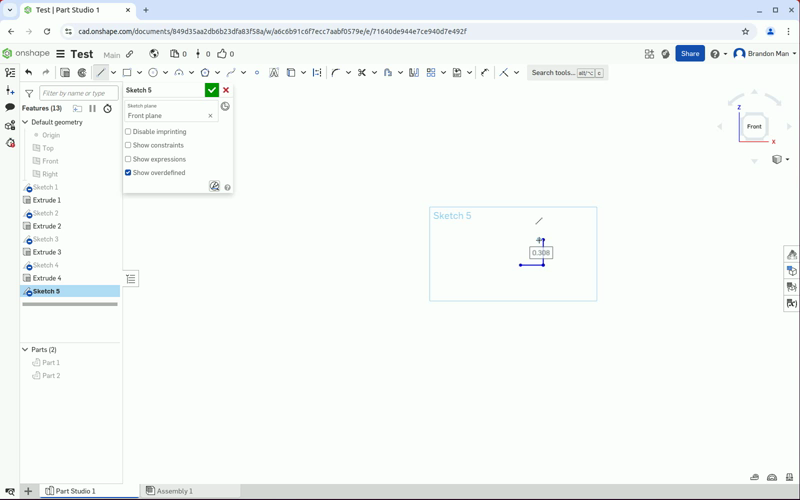
scroll(-6)
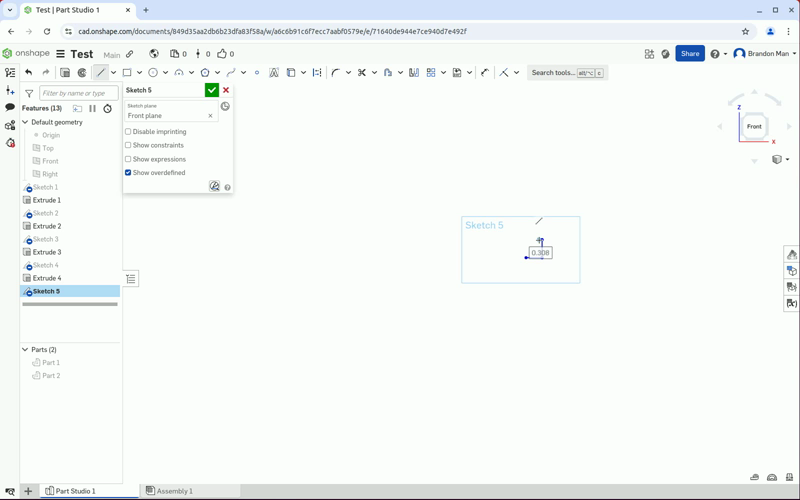
scroll(-6)
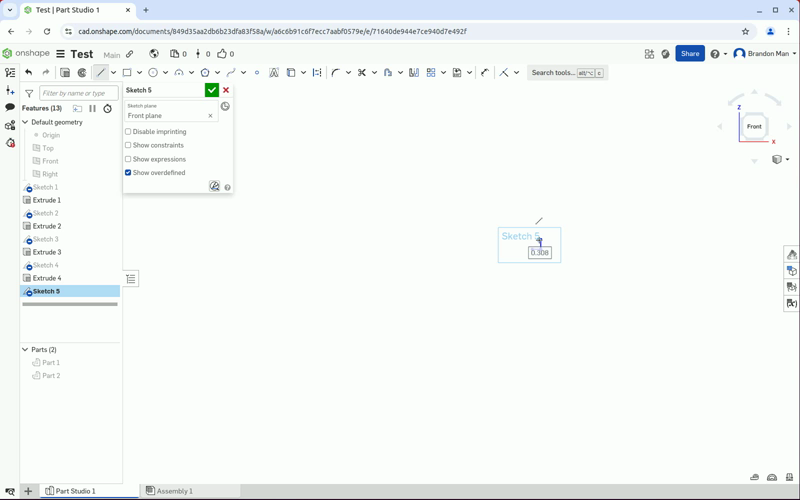
key_up(shift)
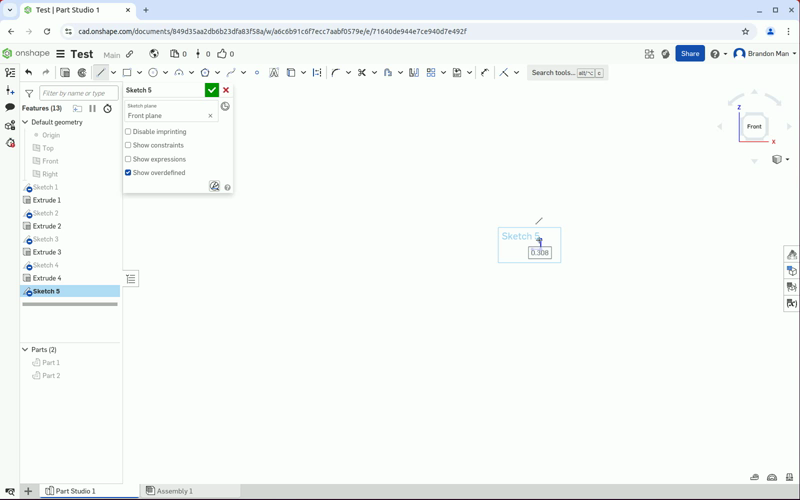
key(esc)
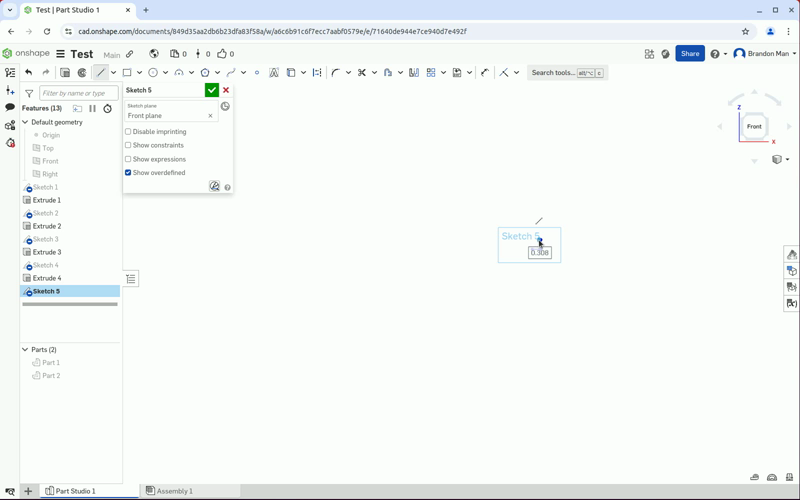
key(a)
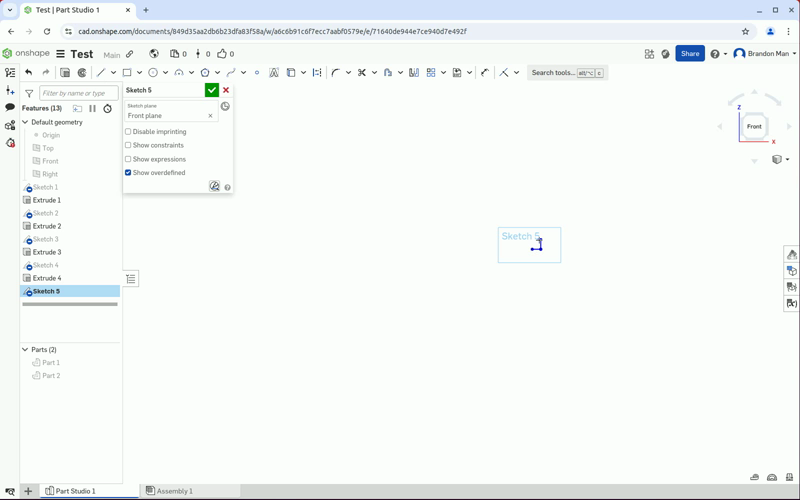
mouse_move(539, 239)
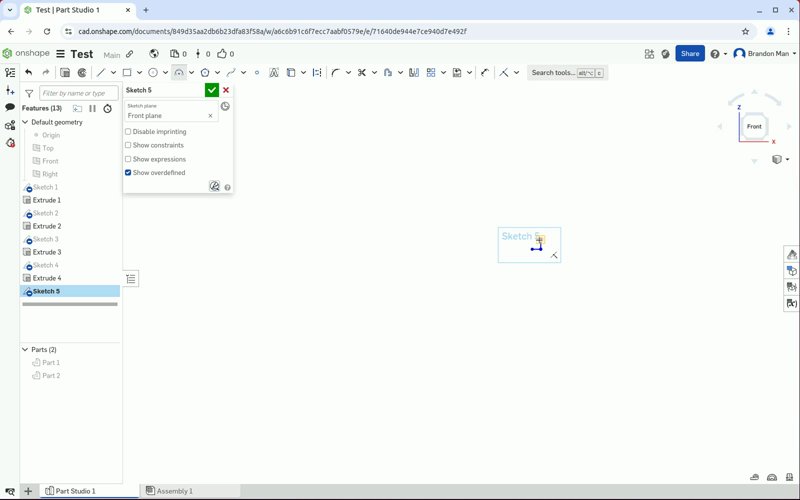
scroll(6)
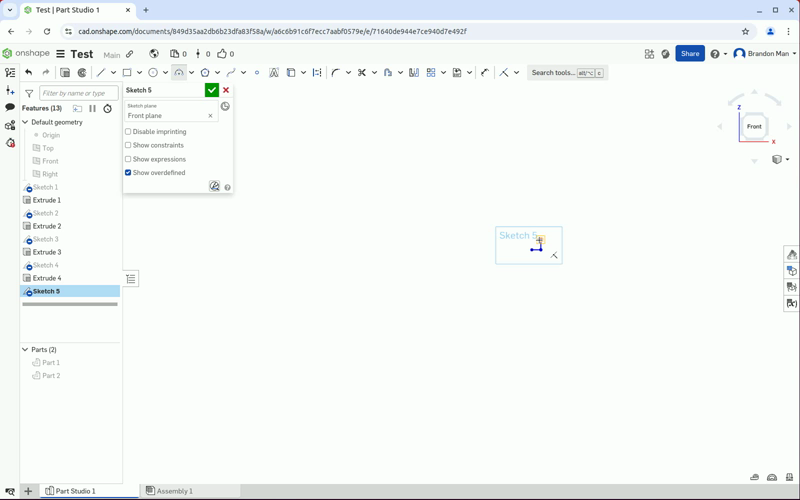
scroll(6)
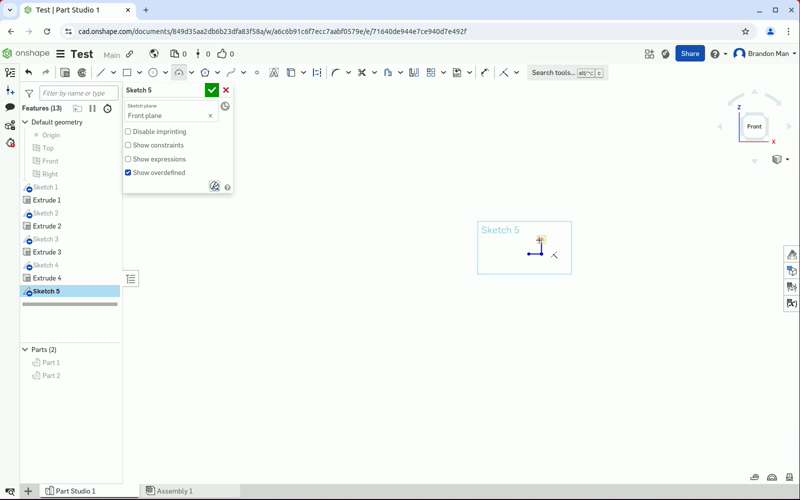
scroll(6)
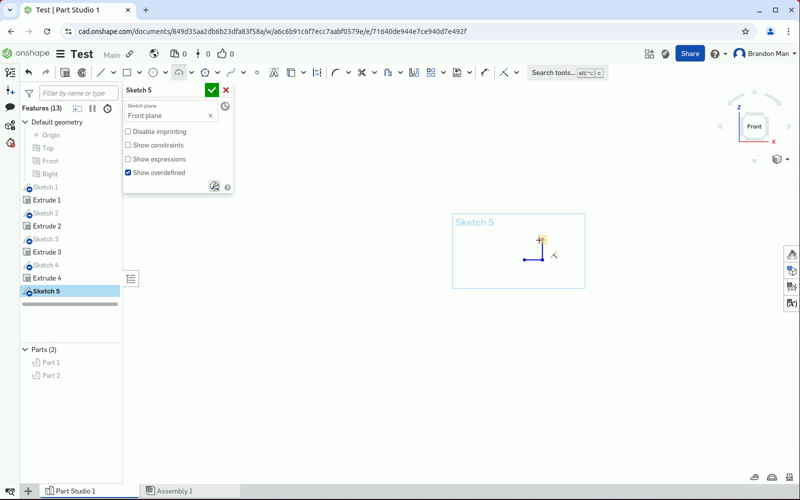
scroll(6)
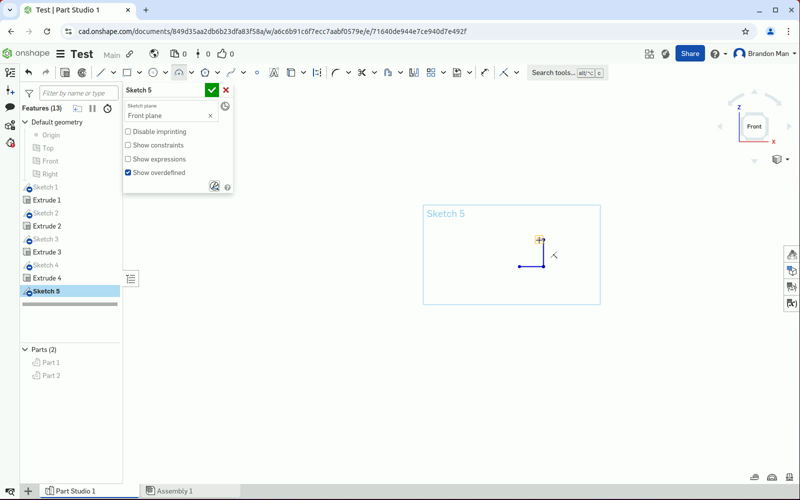
scroll(6)
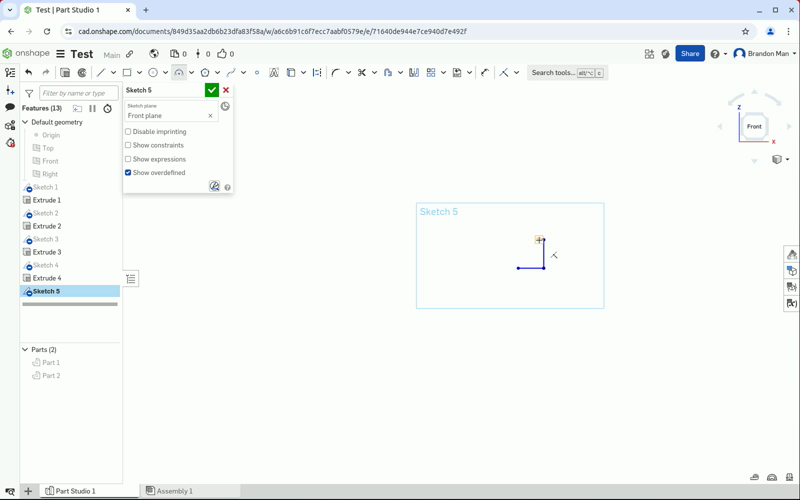
scroll(6)
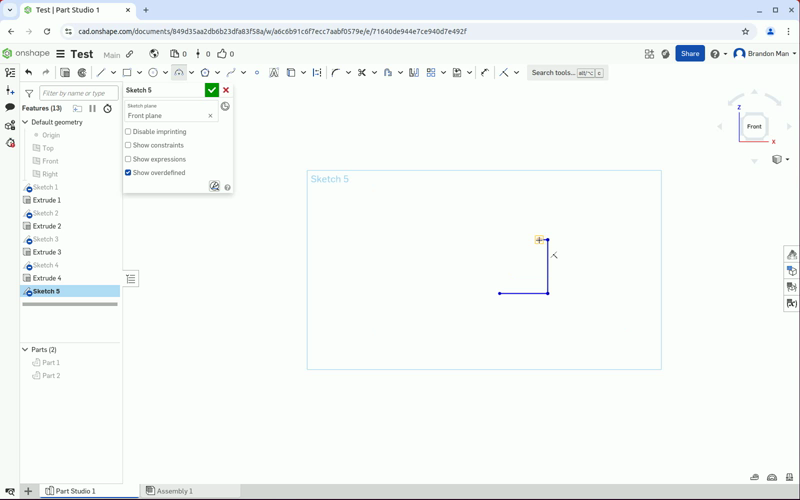
scroll(6)
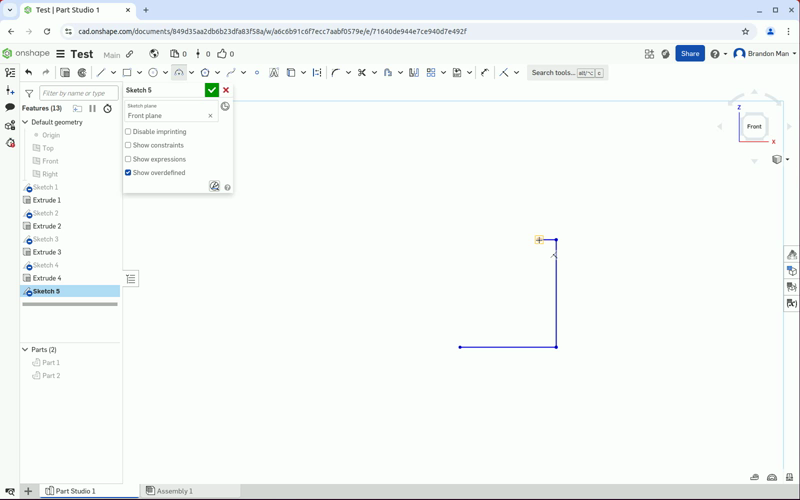
click(539, 239)
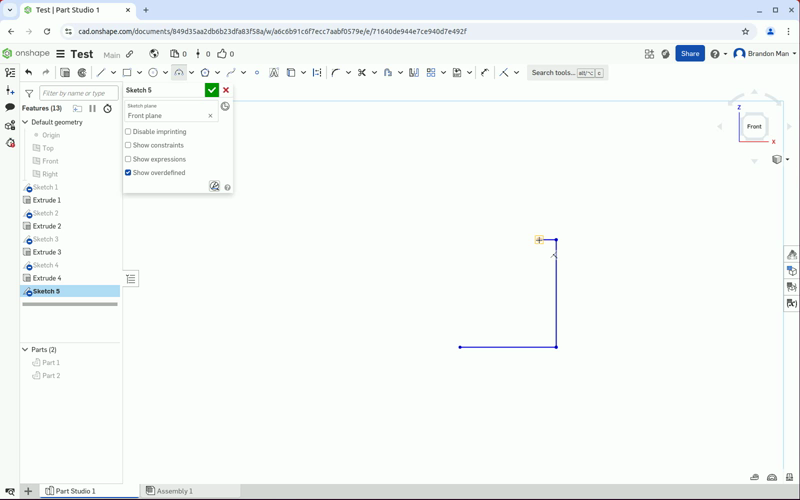
scroll(-6)
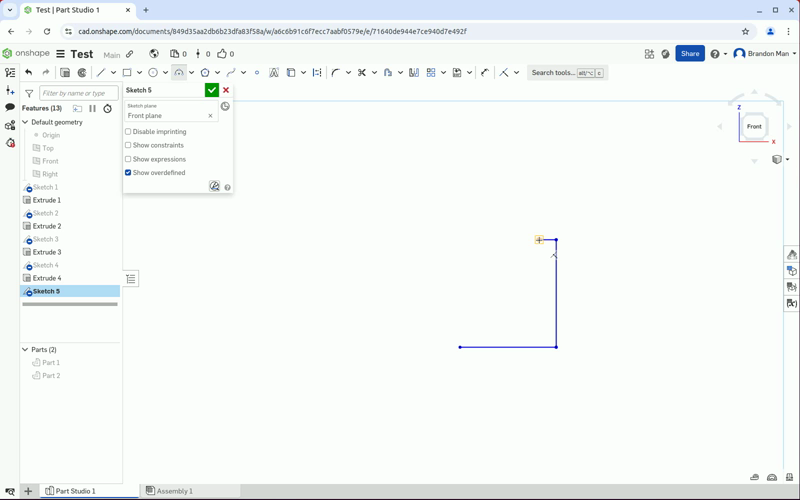
scroll(-6)
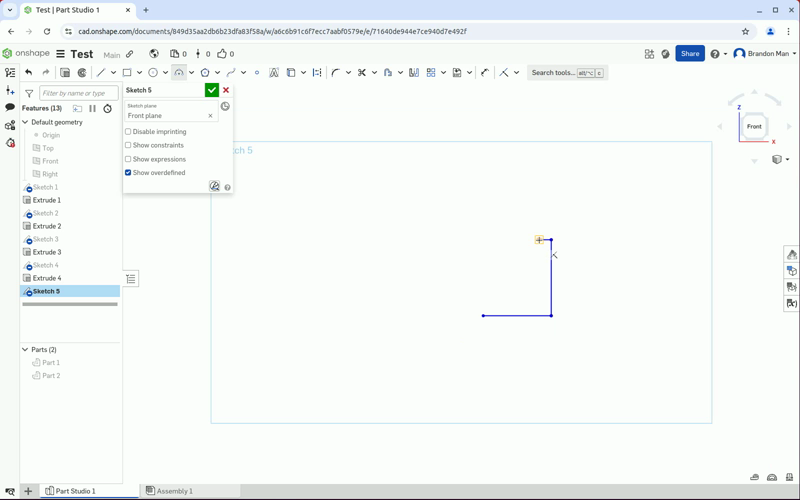
scroll(-6)
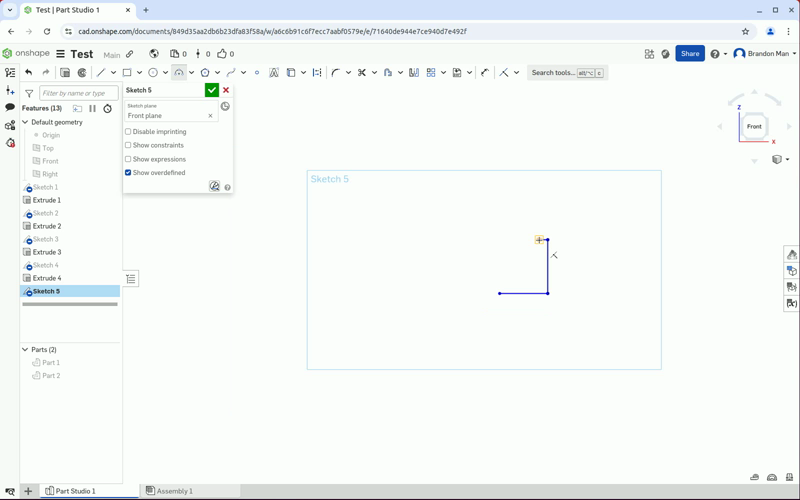
scroll(-6)
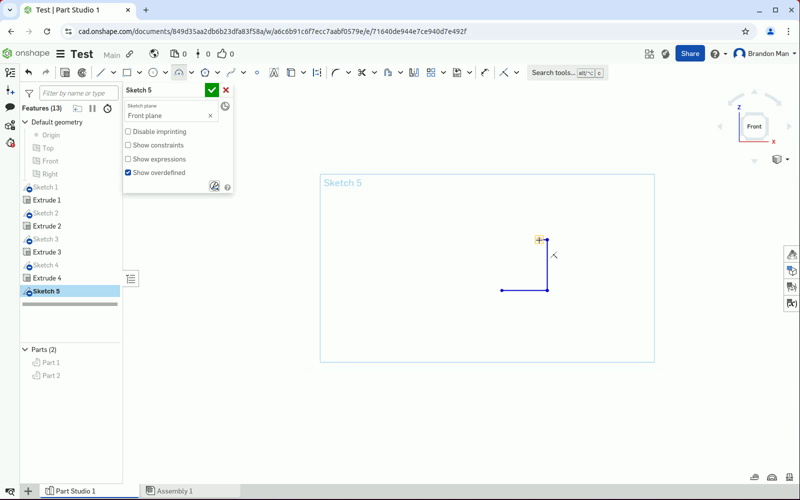
scroll(-6)
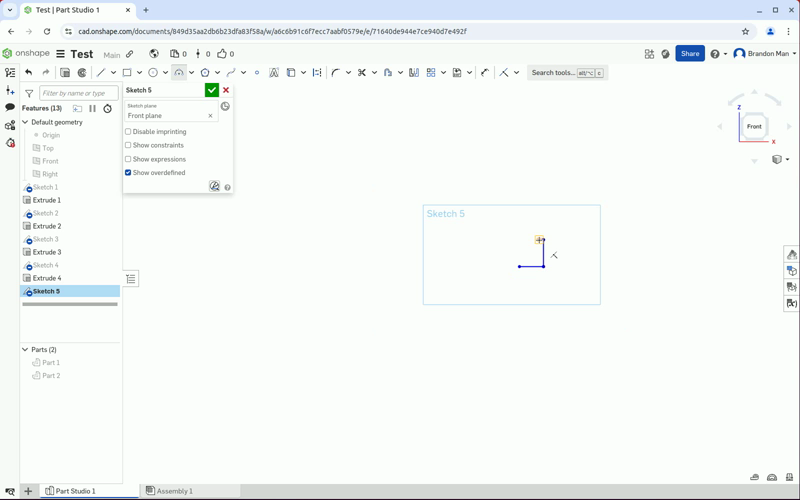
scroll(-6)
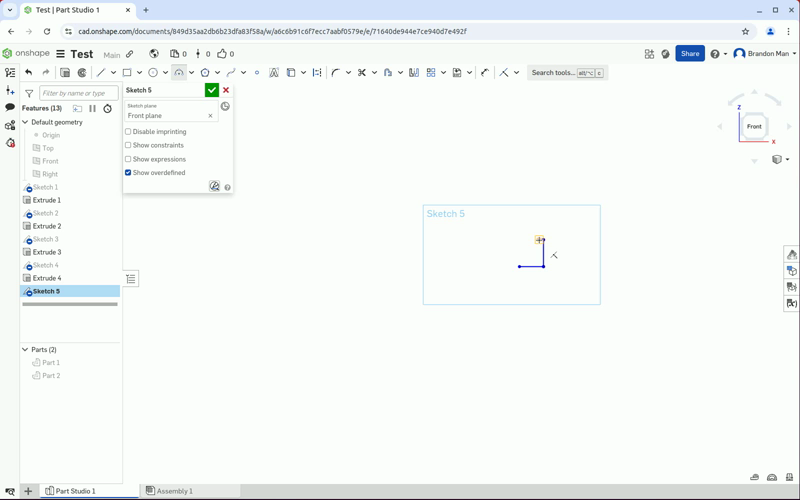
scroll(-6)
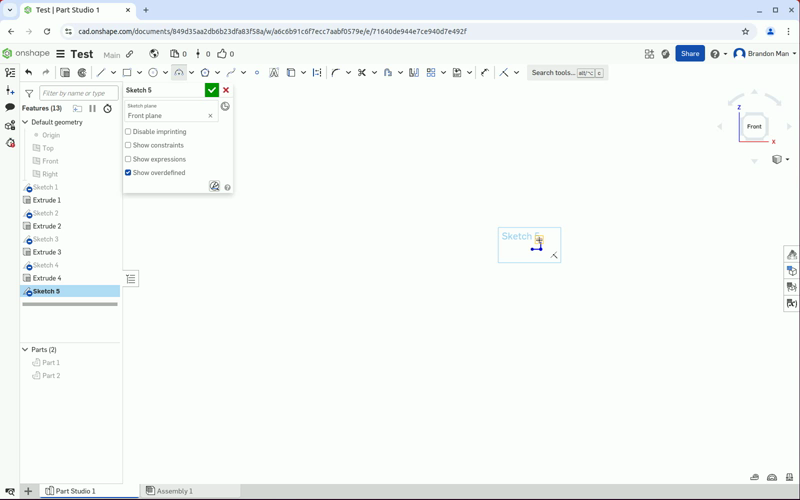
mouse_move(532, 249)
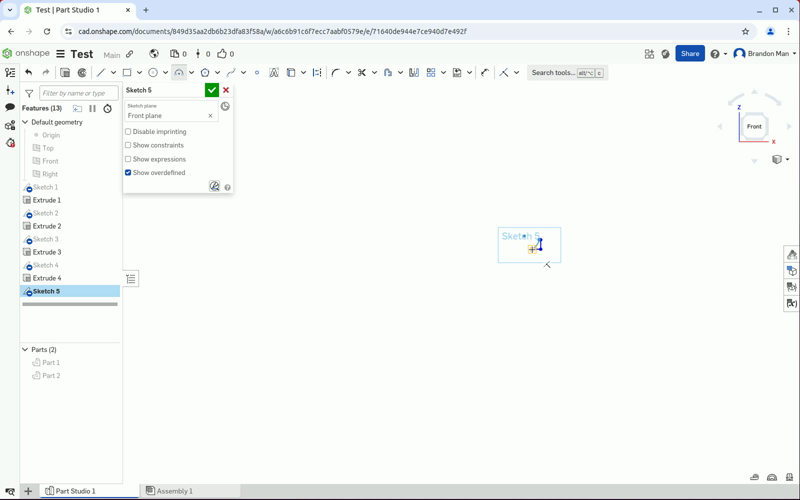
click(532, 249)
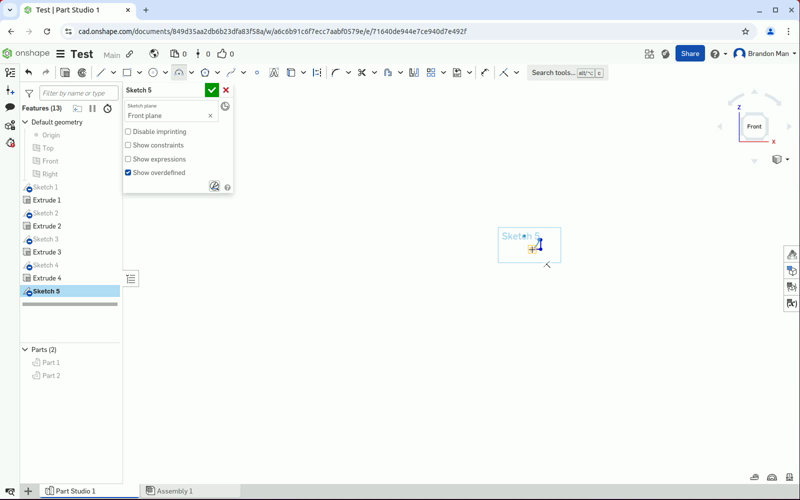
key_down(shift)
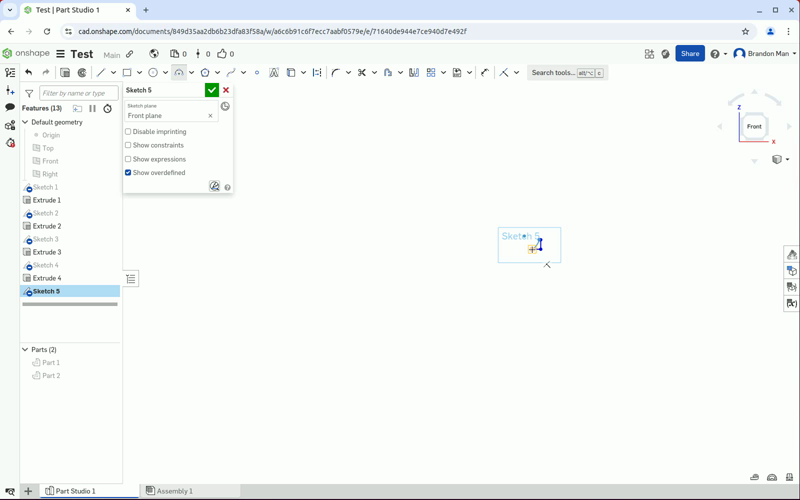
mouse_move(534, 243)
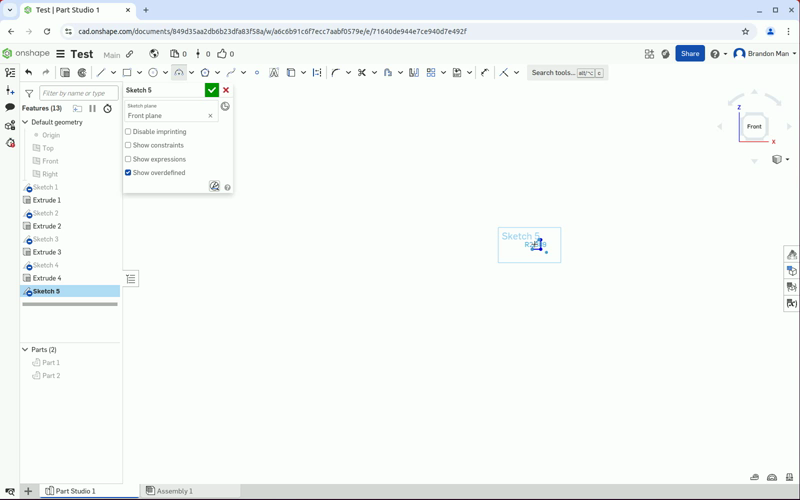
click(534, 243)
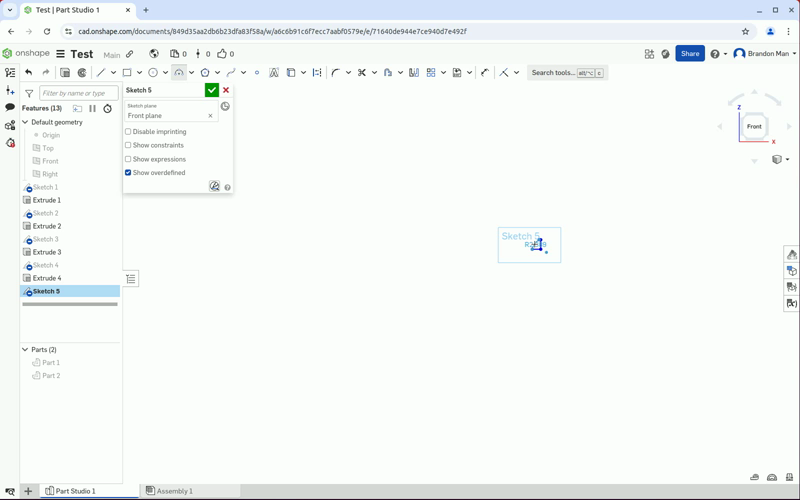
key_up(shift)
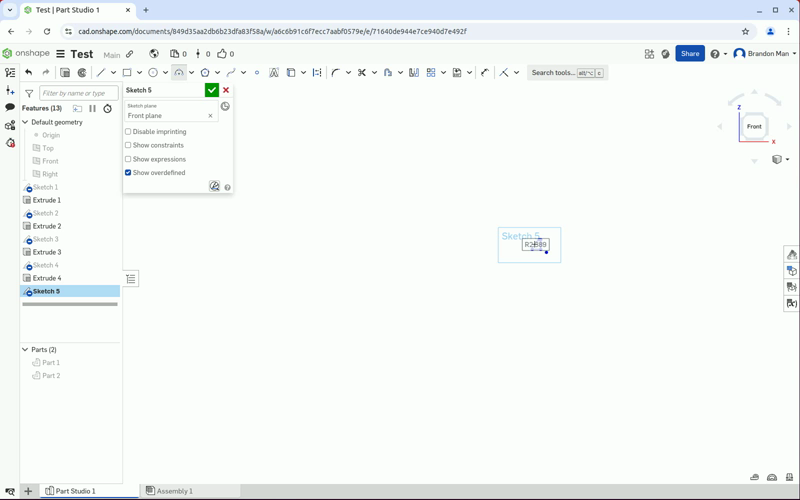
key(esc)
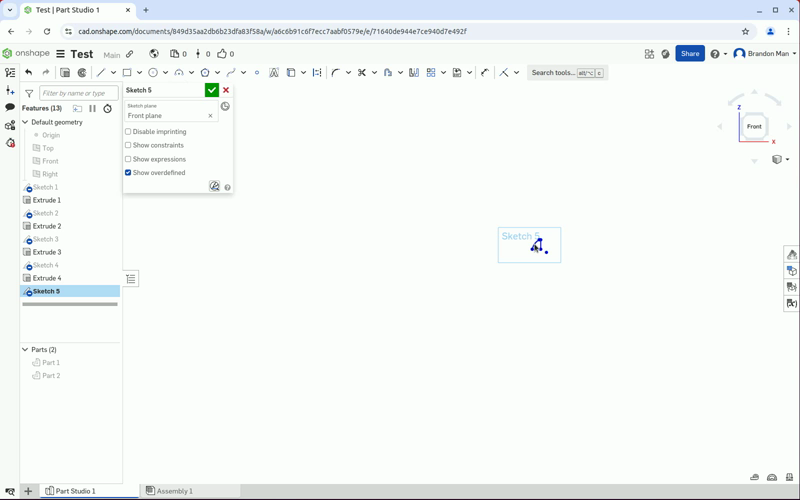
mouse_move(535, 242)
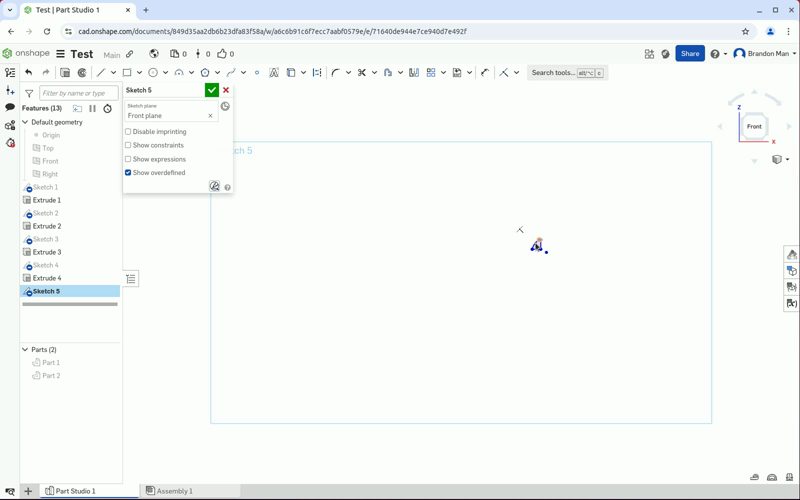
scroll(6)
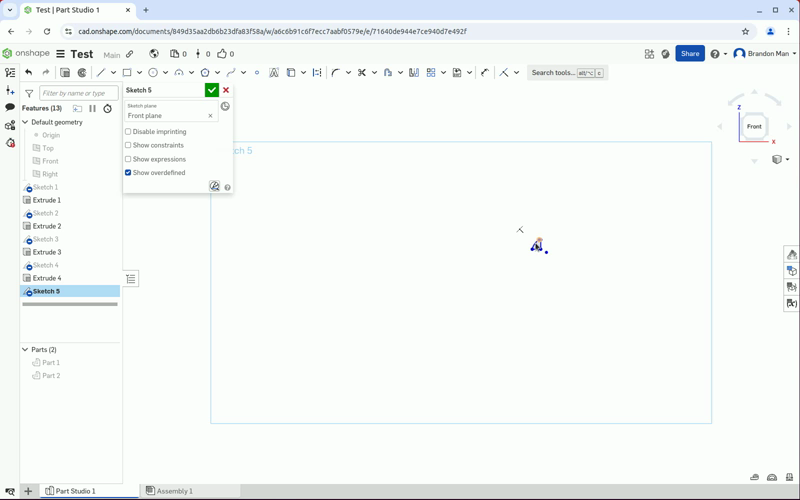
scroll(6)
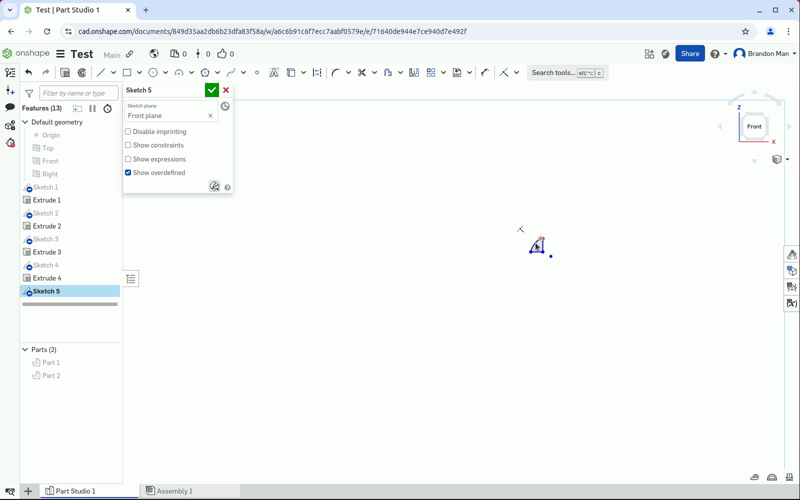
scroll(6)
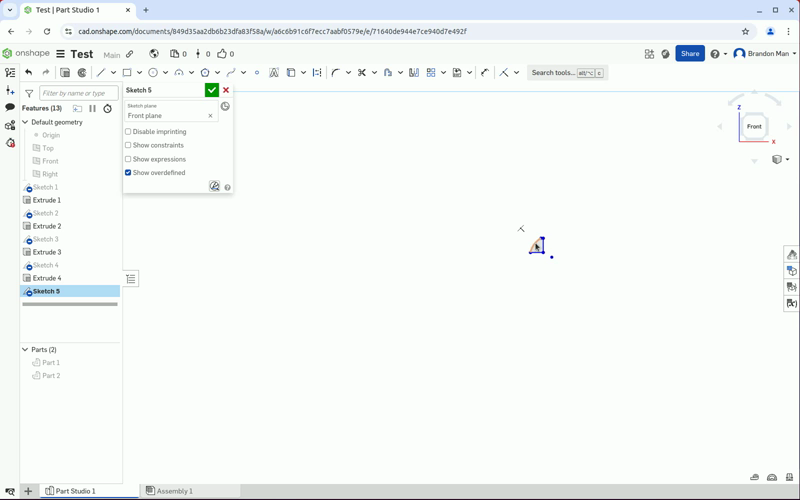
scroll(6)
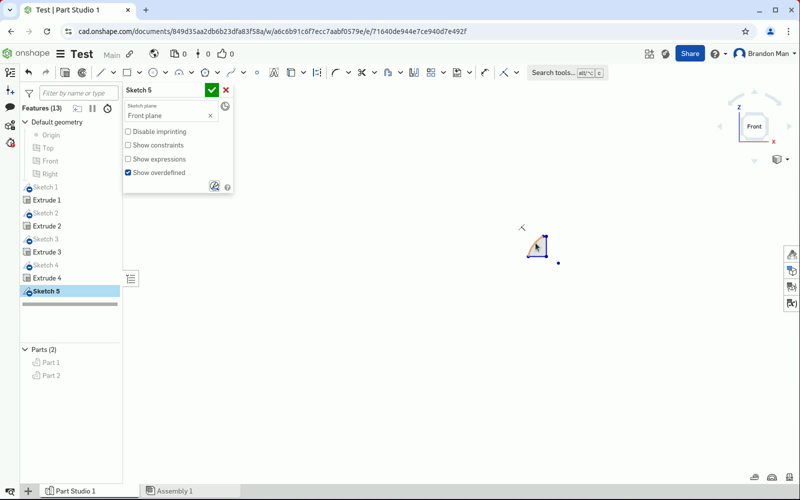
scroll(6)
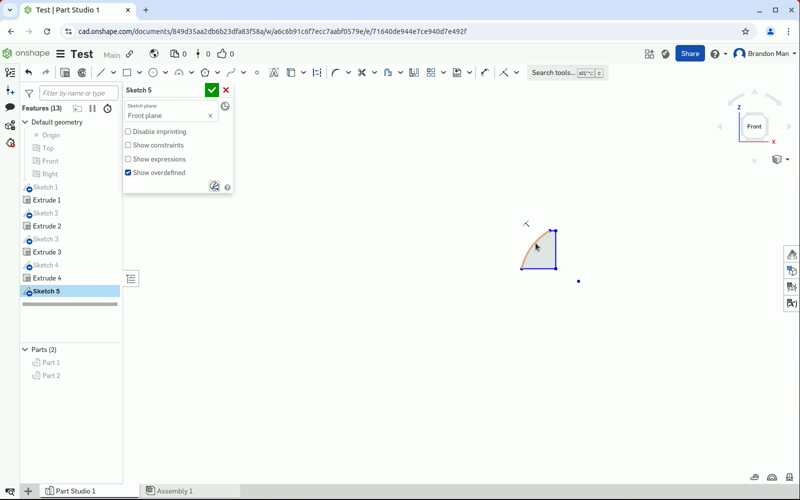
scroll(6)
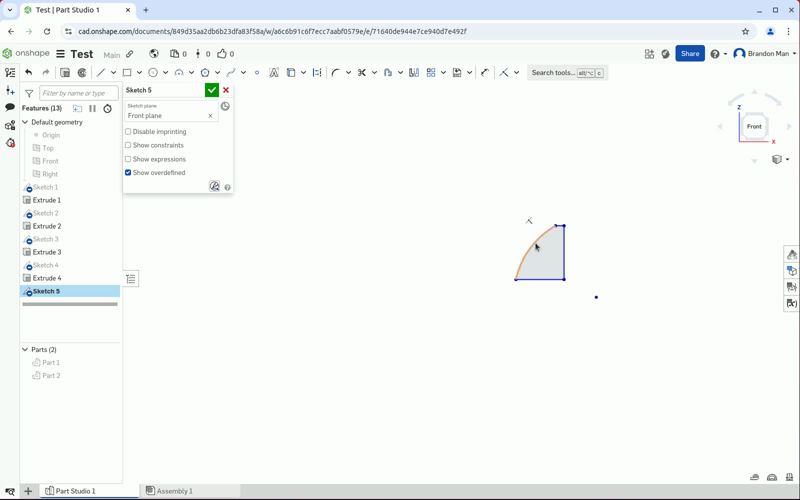
scroll(6)
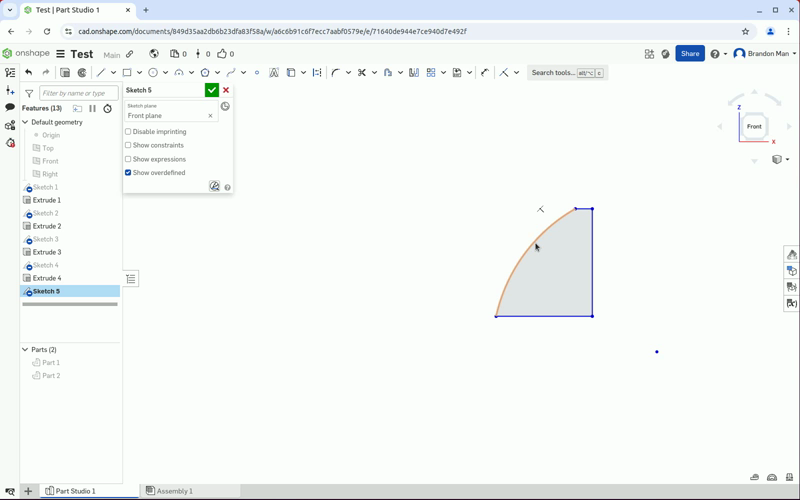
click(535, 242)
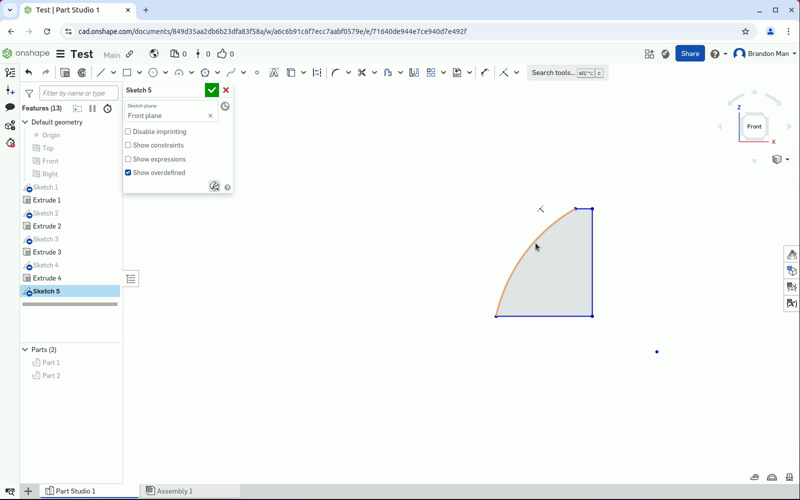
scroll(-6)
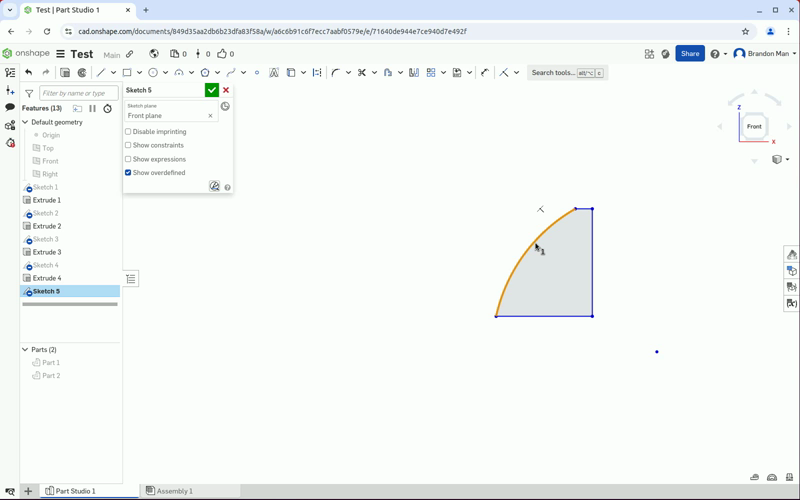
scroll(-6)
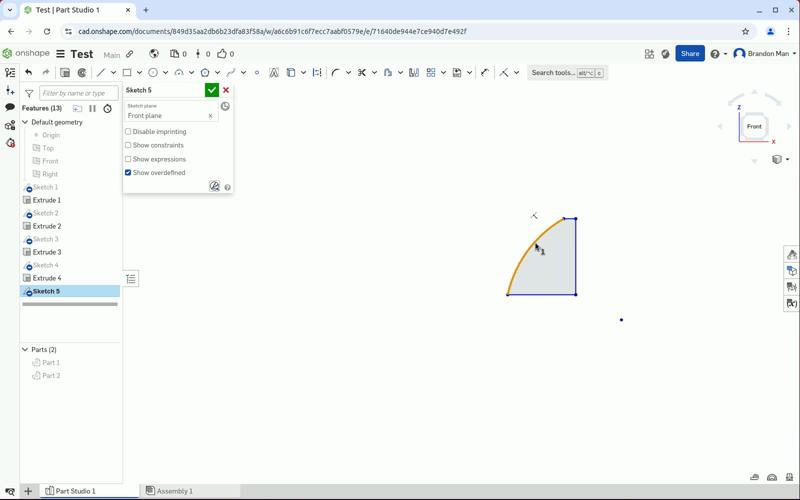
scroll(-6)
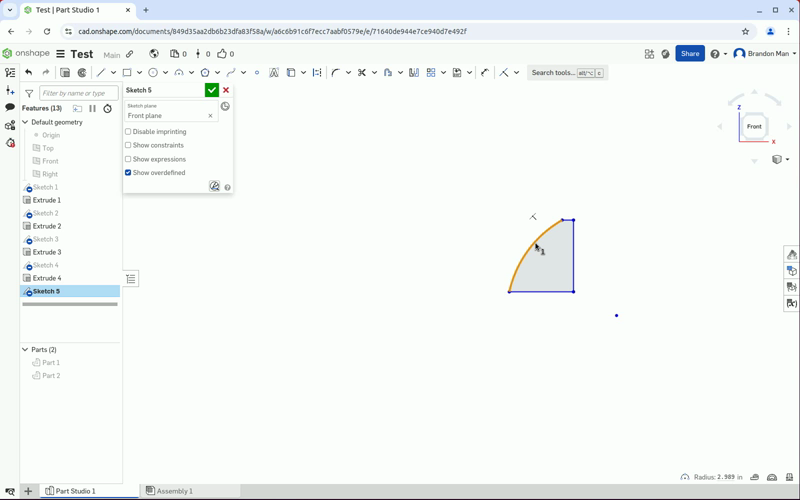
scroll(-6)
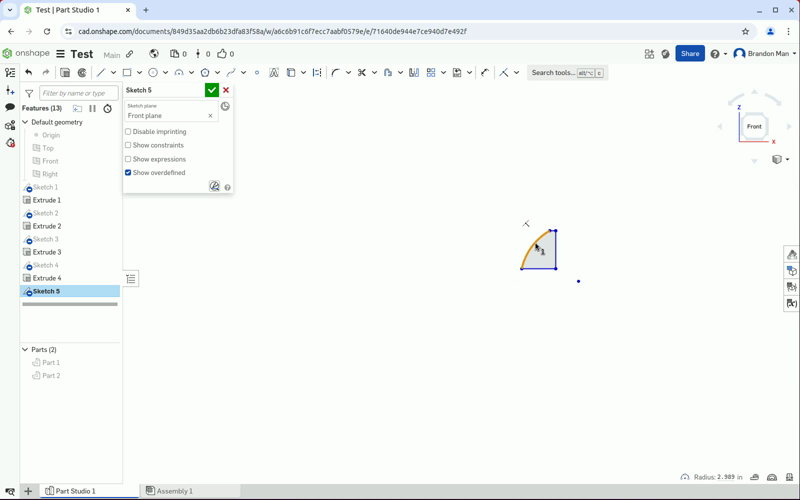
scroll(-6)
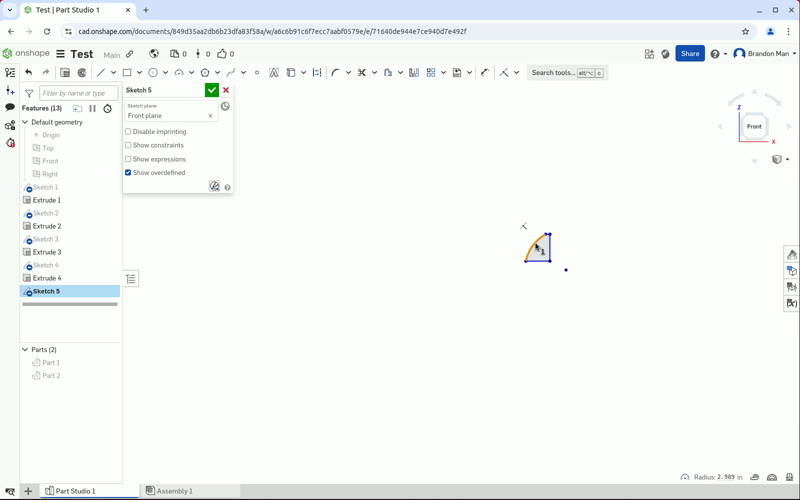
scroll(-6)
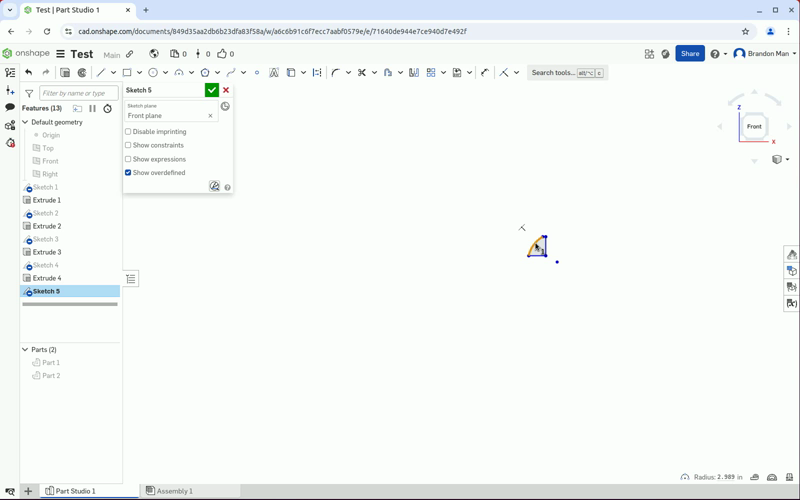
scroll(-6)
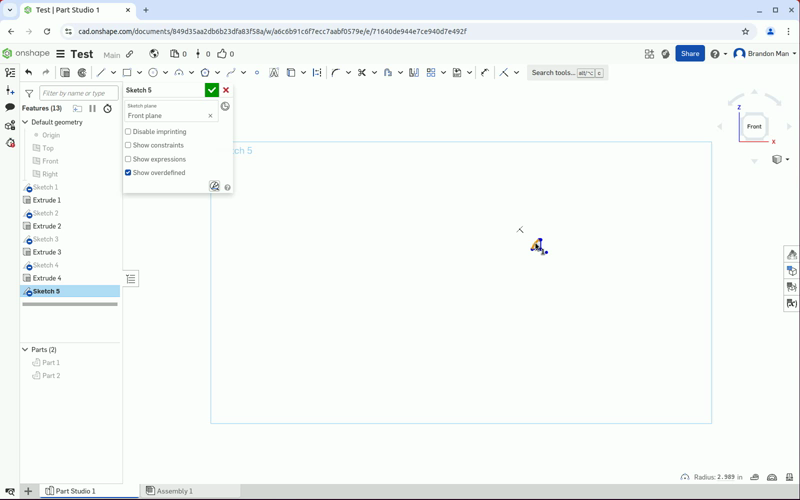
mouse_move(73, 352)
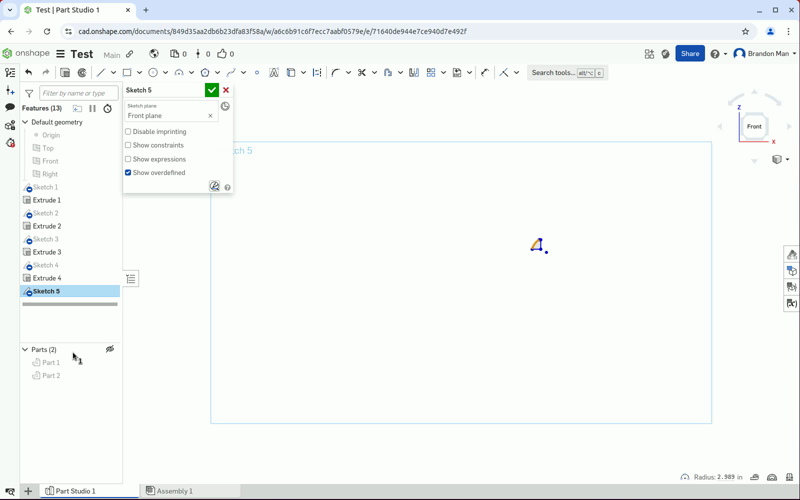
key(shift+y)
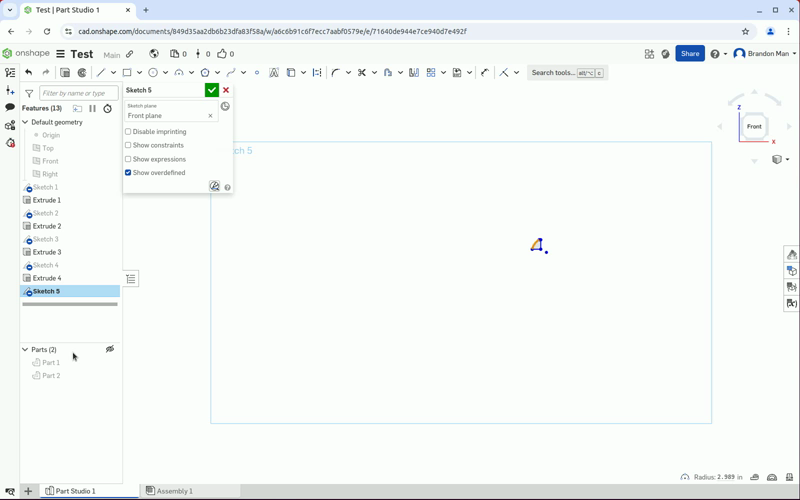
key(shift+e)
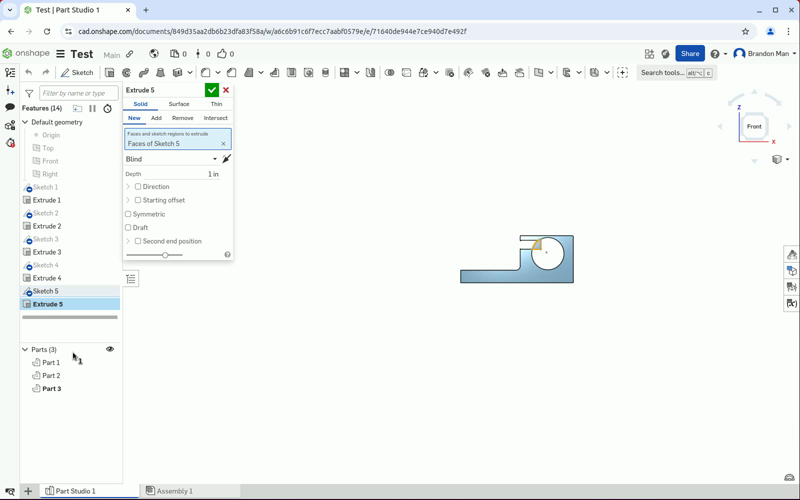
mouse_move(143, 106)
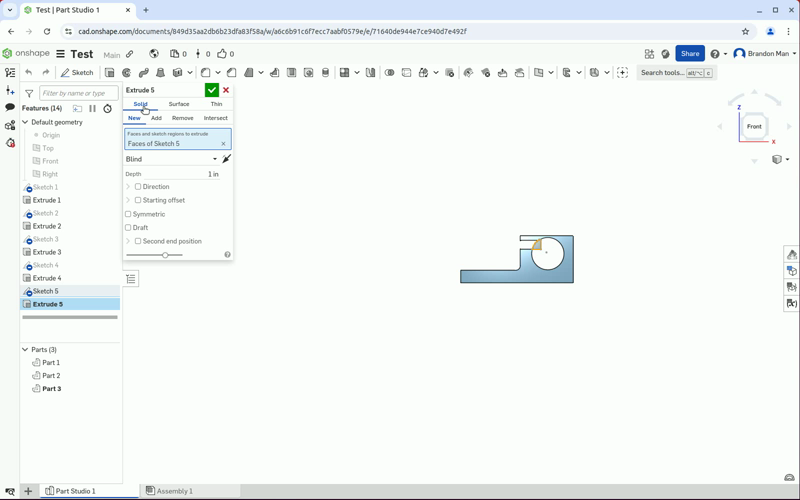
click(143, 106)
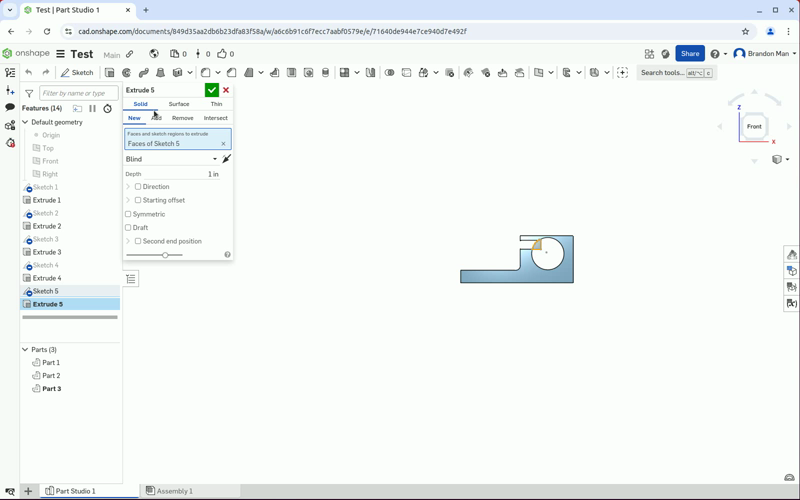
mouse_move(186, 120)
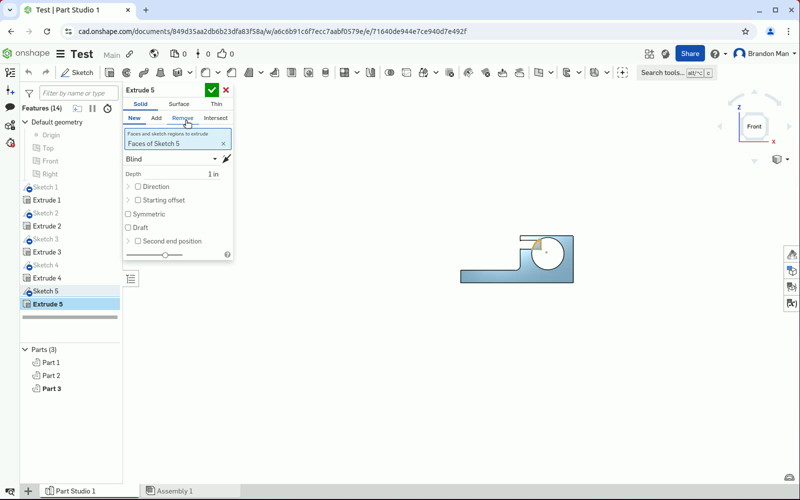
click(186, 120)
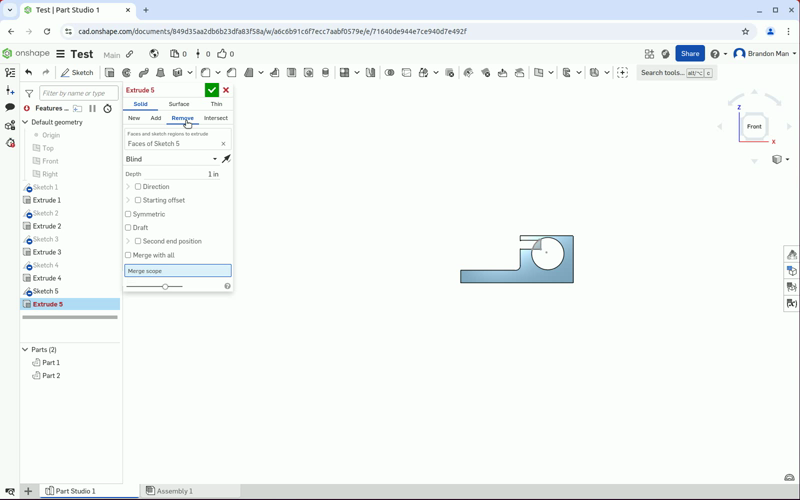
key(tab, 4)
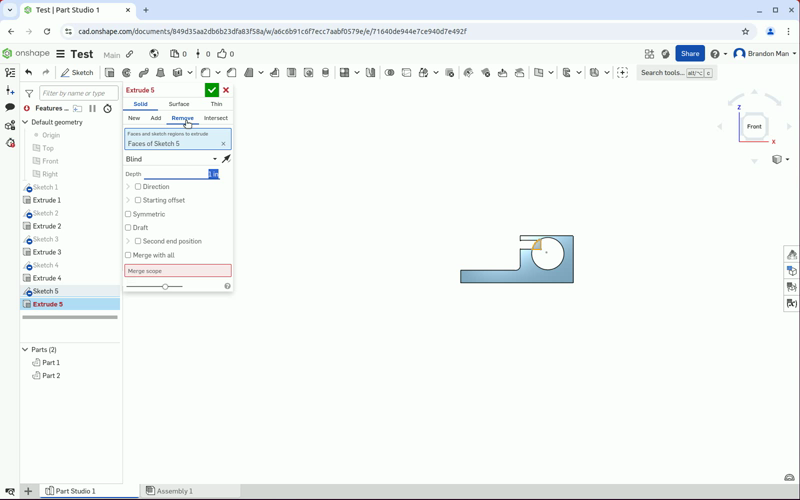
text(-2.166)
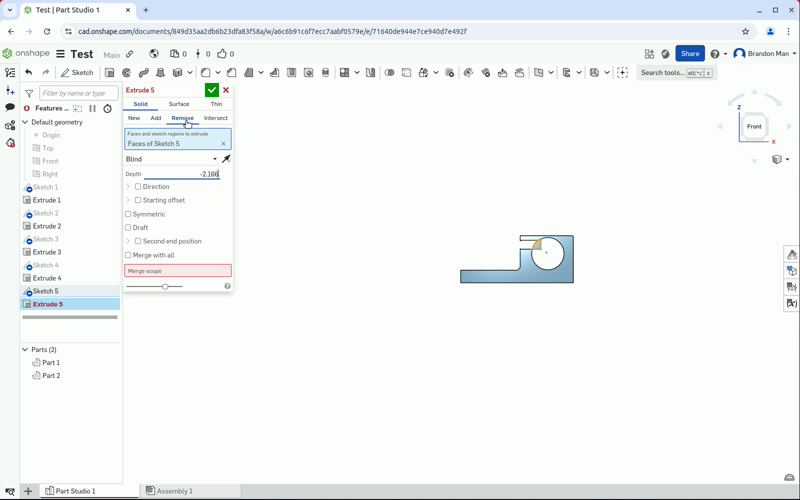
key(tab, 6)
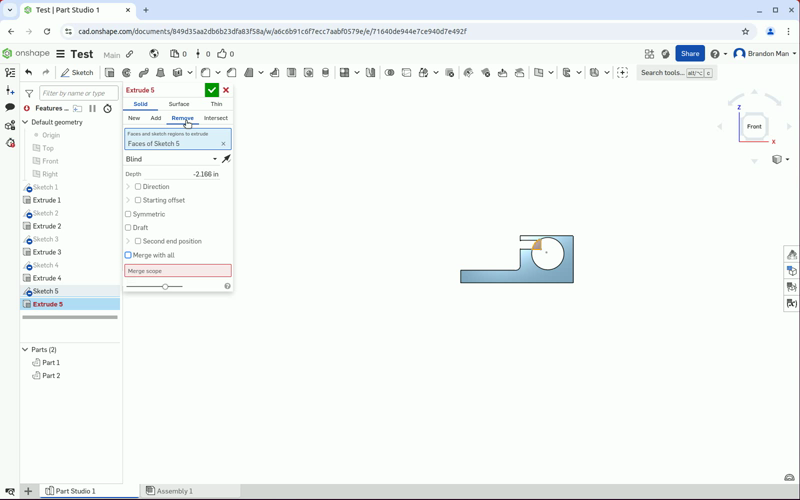
key(space)
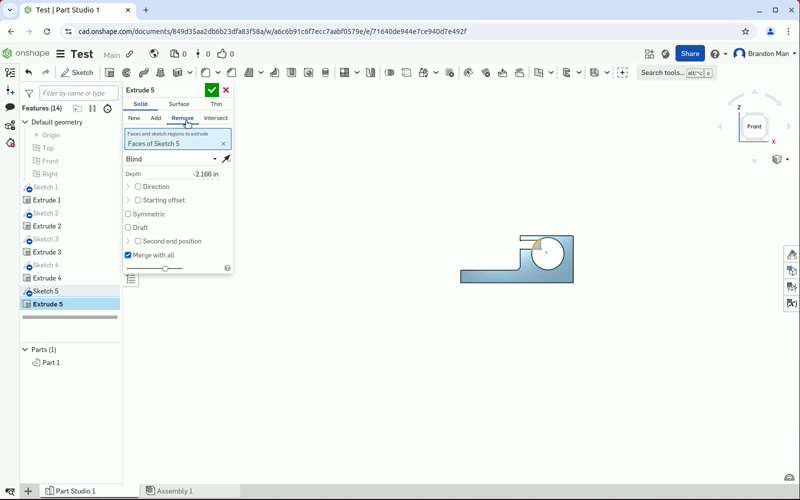
key(enter)
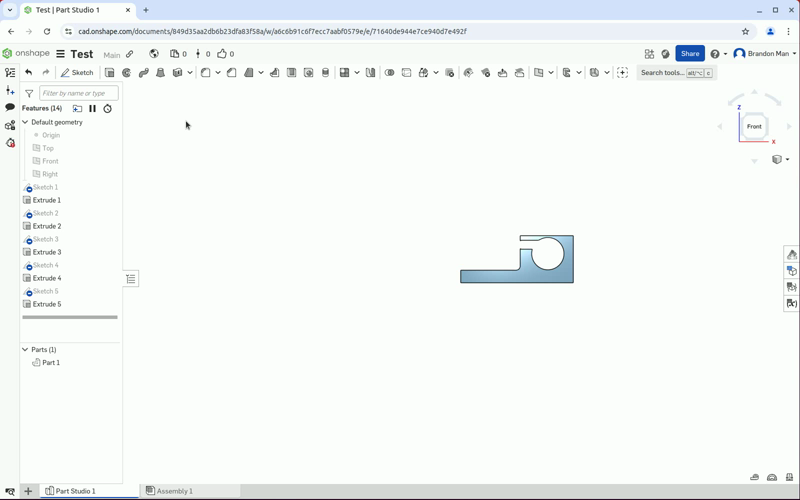
key(shift+h)
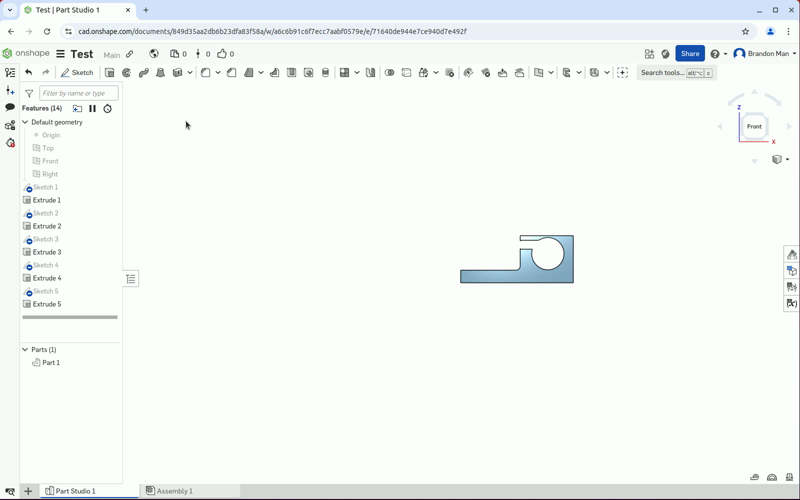
key(shift+h)
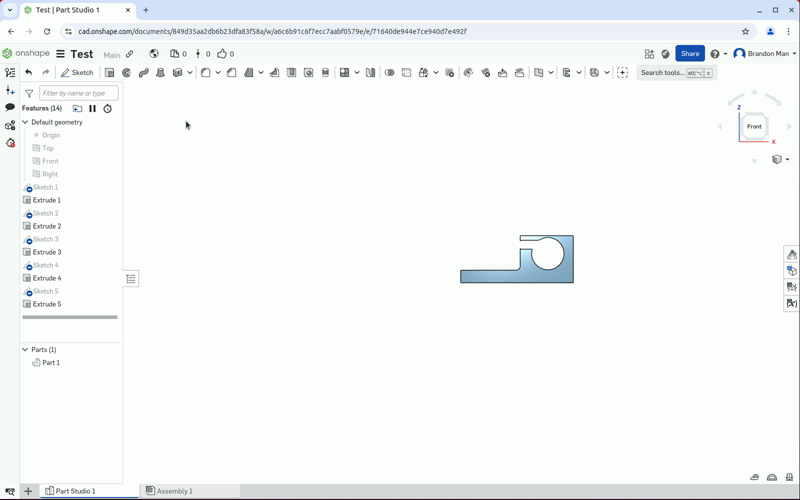
key(shift+7)
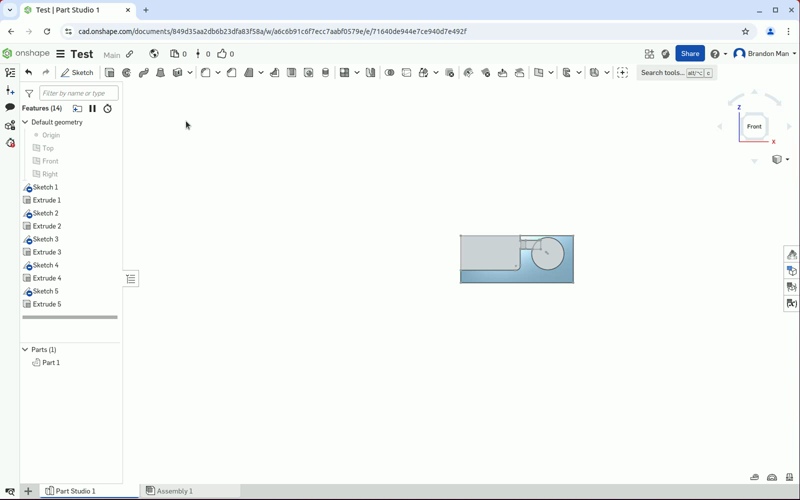
key(left, 2)
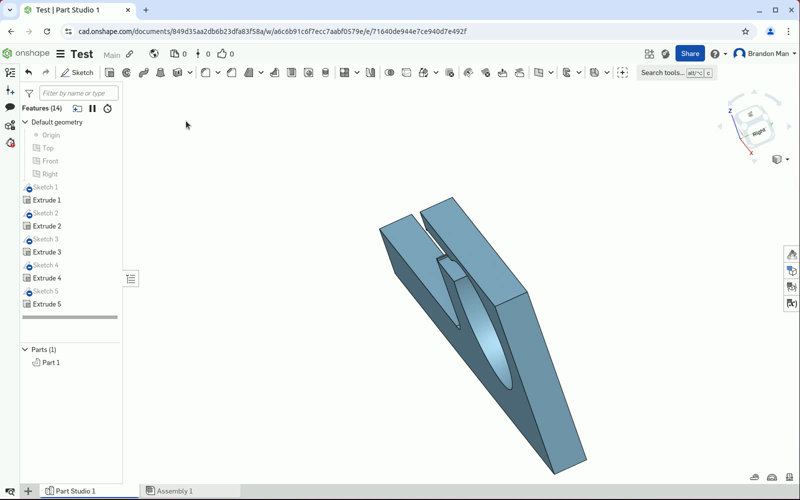
key(down, 2)
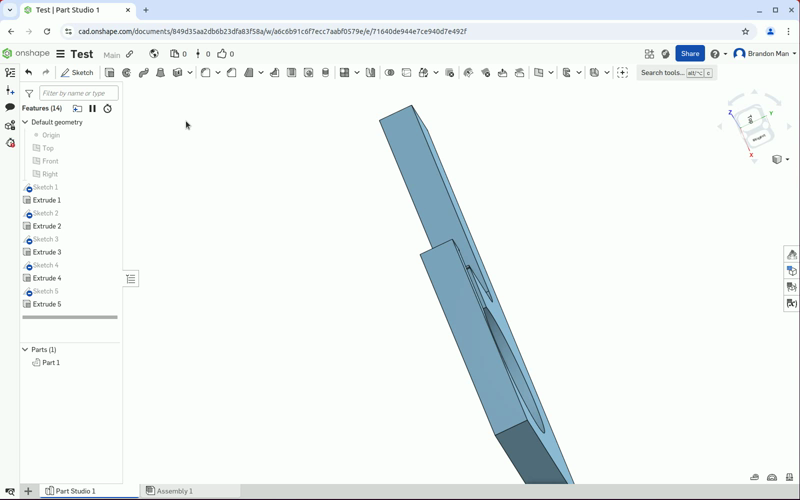
key(up, 2)
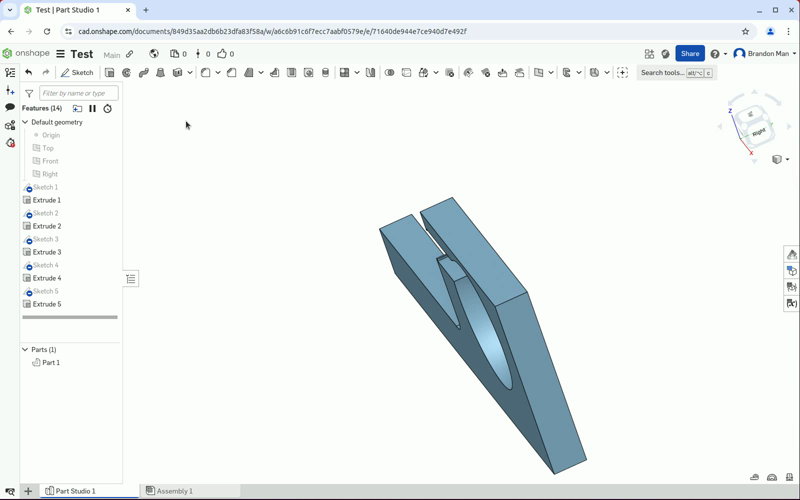
key(right, 2)
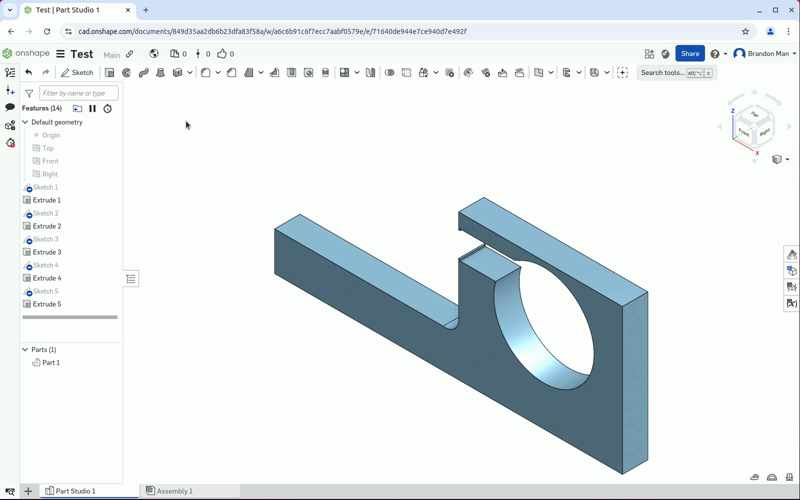
mouse_move(73, 189)
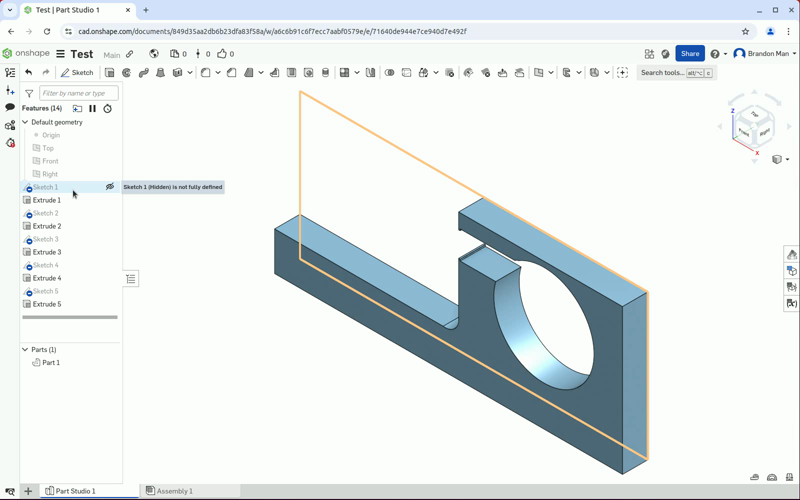
click(73, 189)